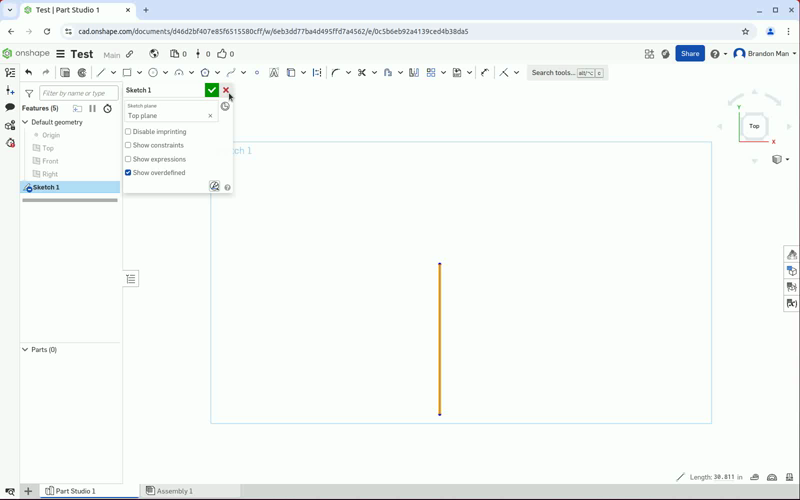
key(shift+h)
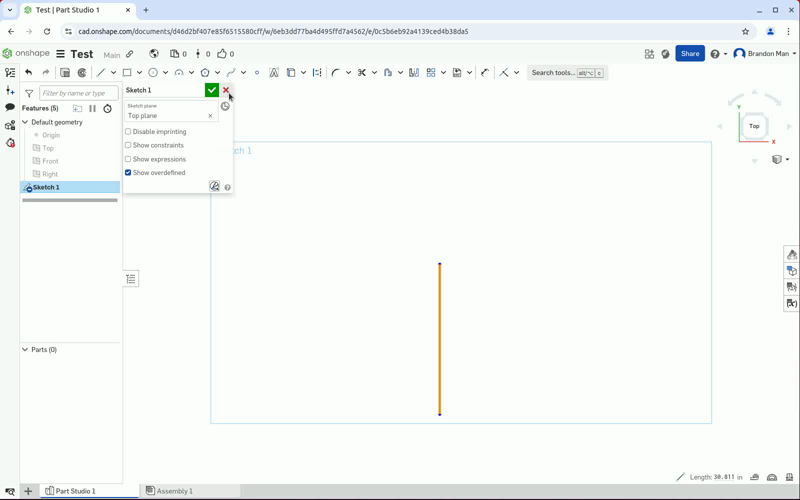
key(shift+s)
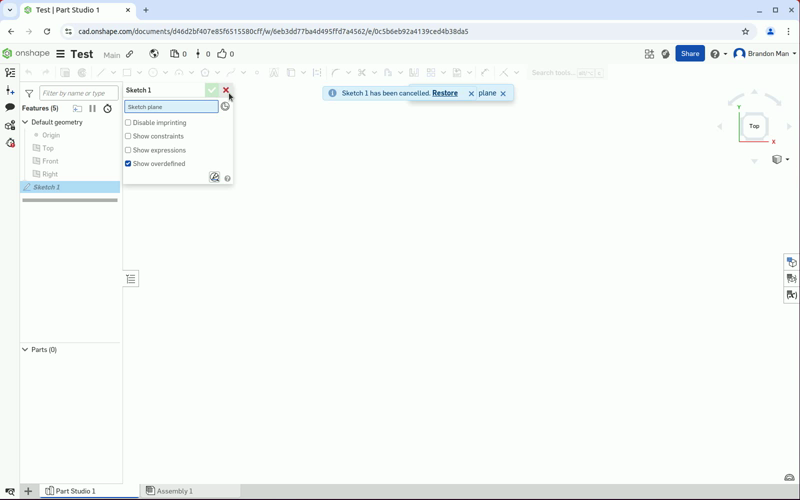
mouse_move(73, 150)
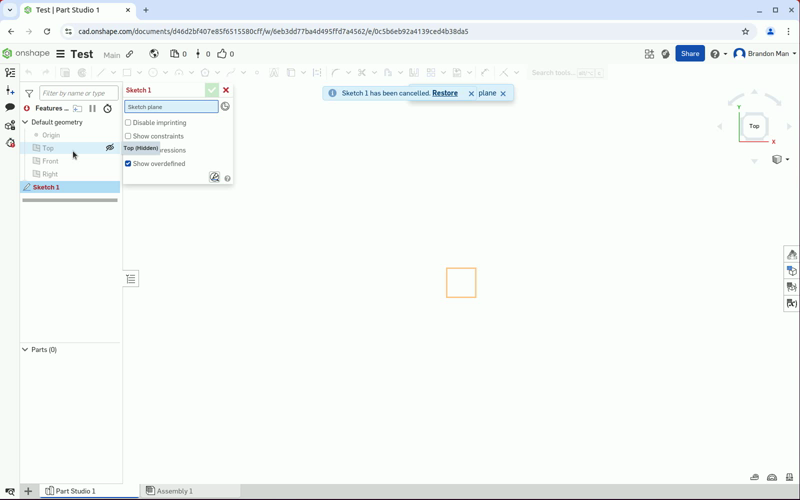
click(73, 150)
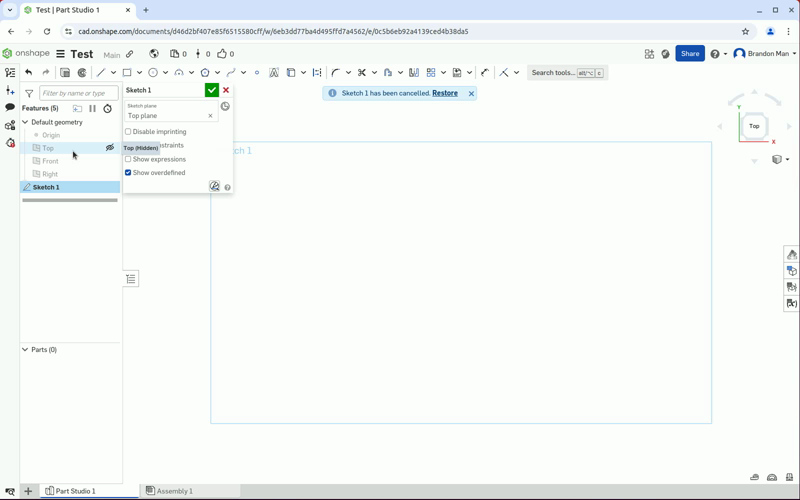
mouse_move(73, 352)
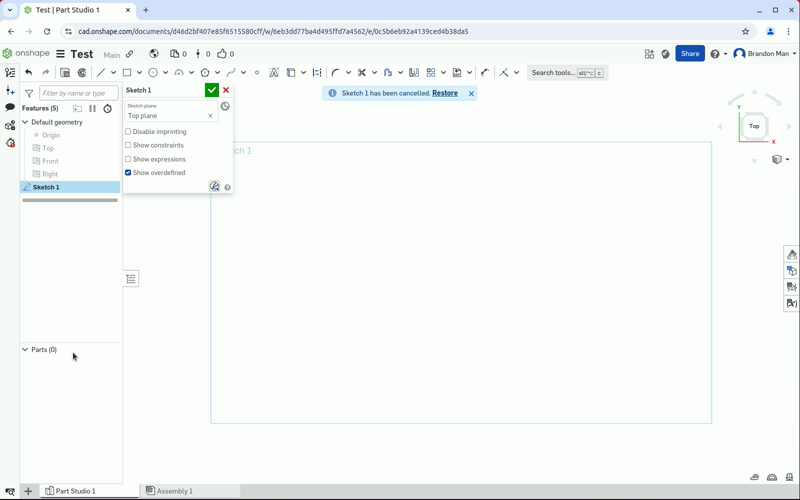
key(y)
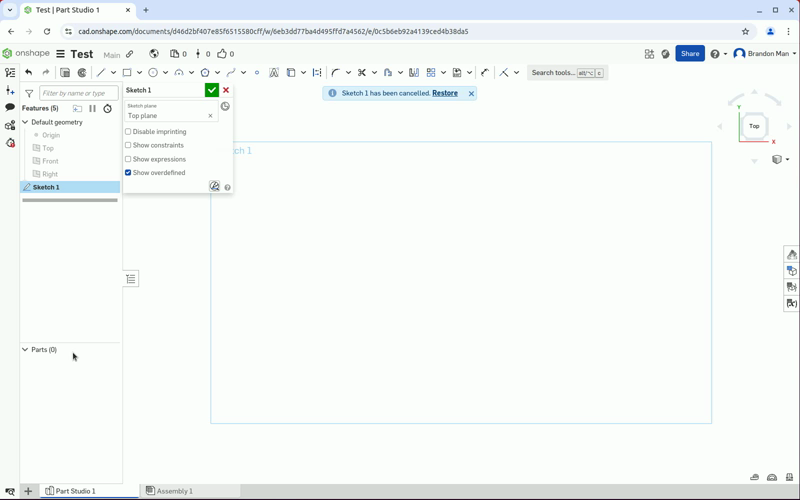
key(c)
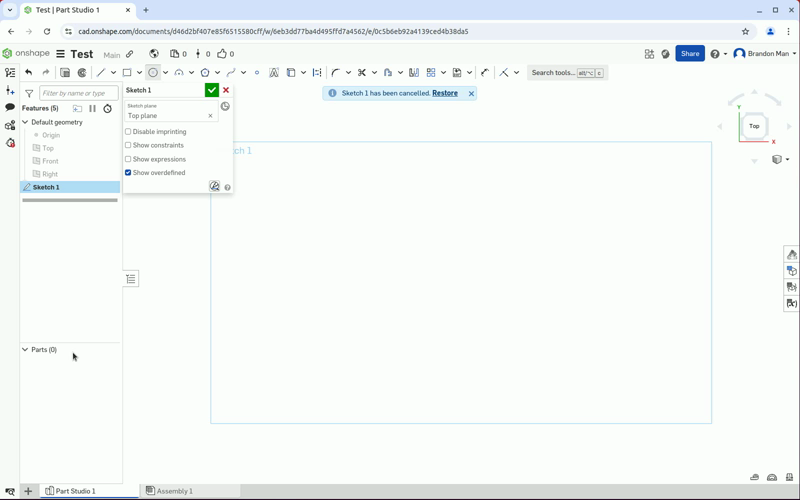
key_down(shift)
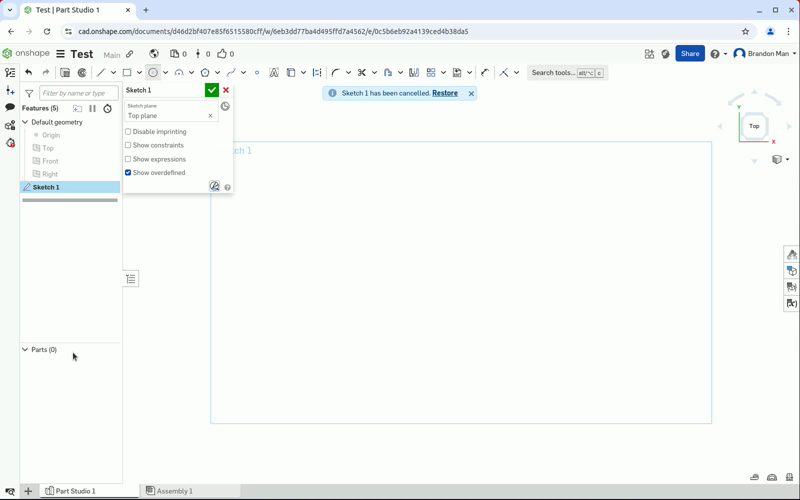
mouse_move(426, 247)
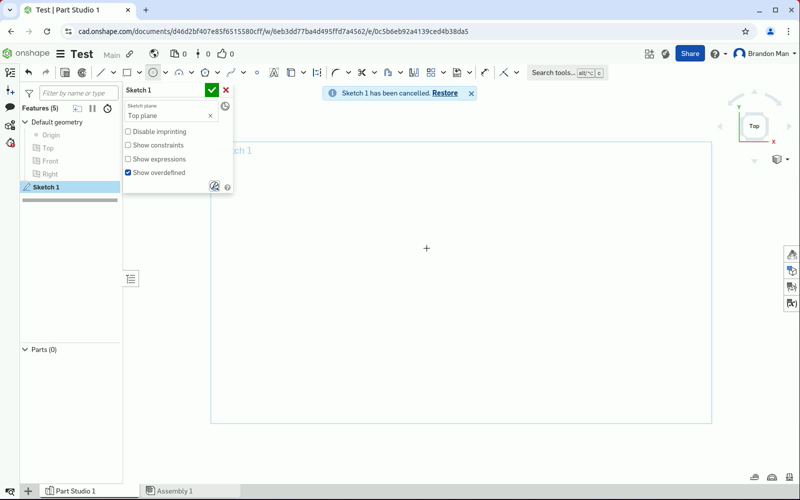
click(426, 247)
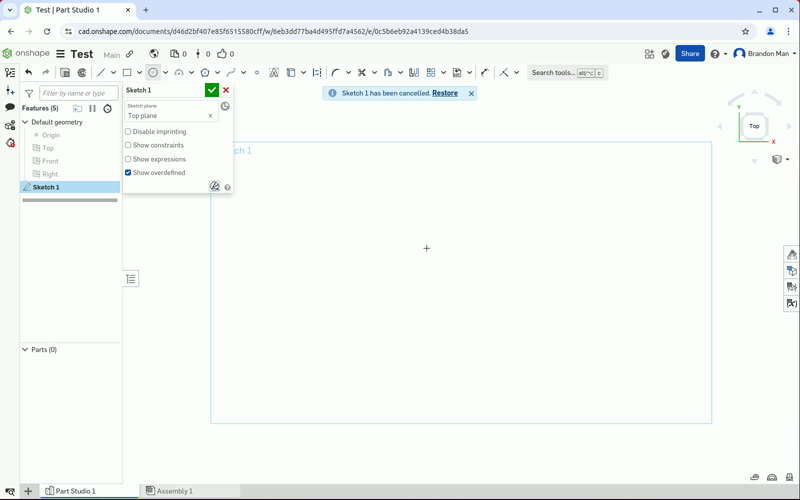
key_up(shift)
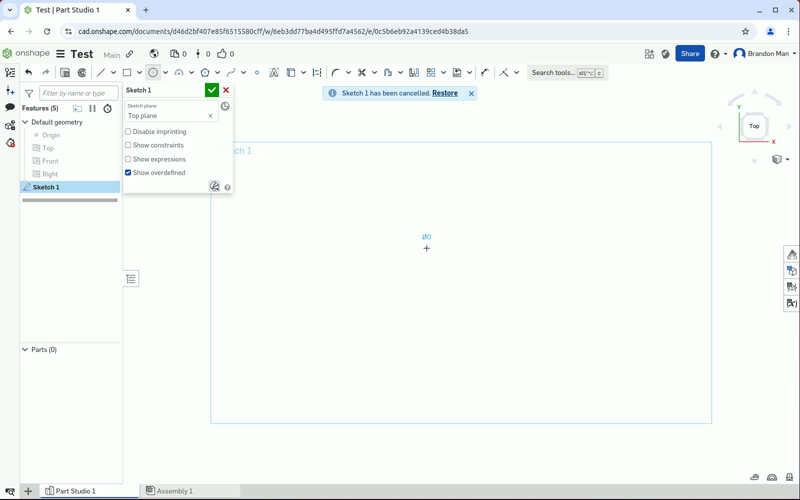
mouse_move(435, 247)
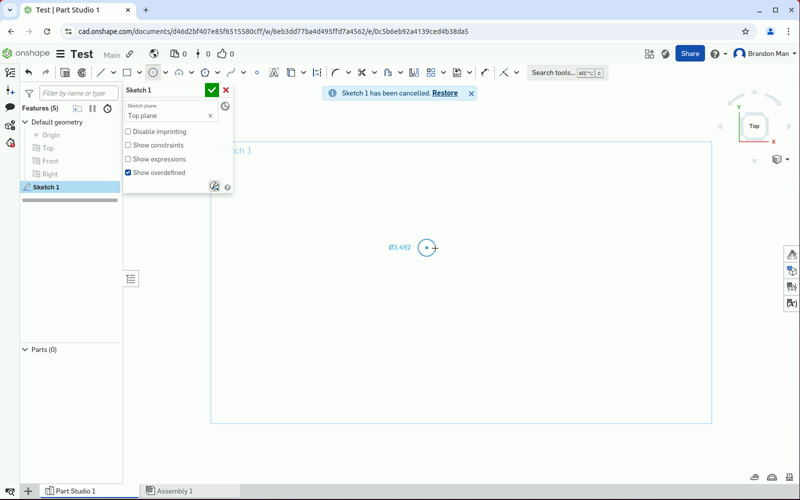
click(435, 247)
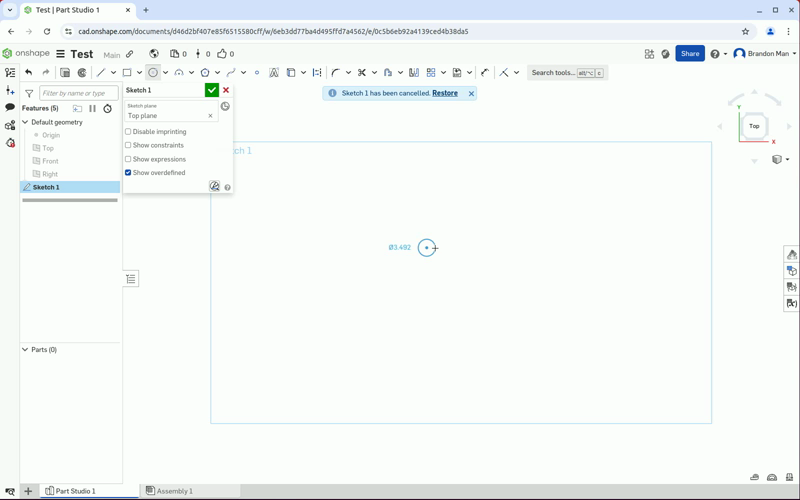
key(esc)
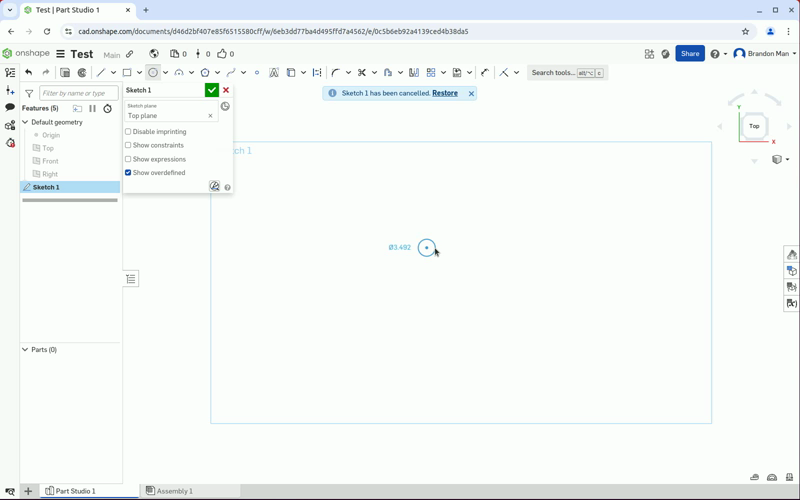
key(c)
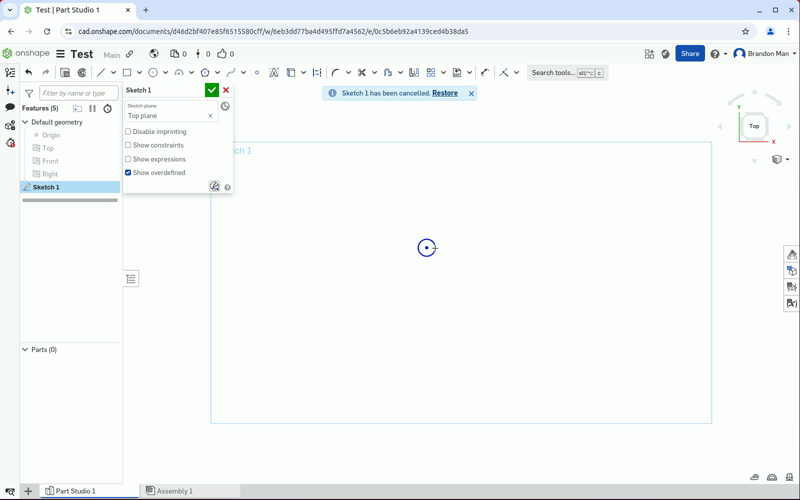
key_down(shift)
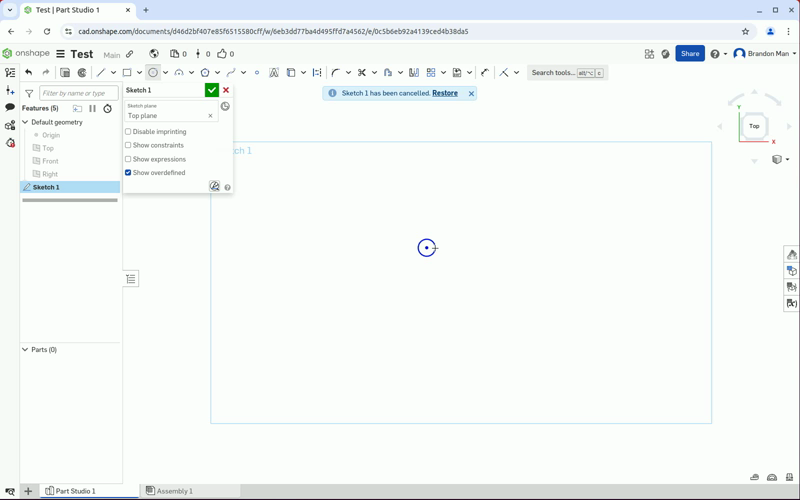
mouse_move(426, 247)
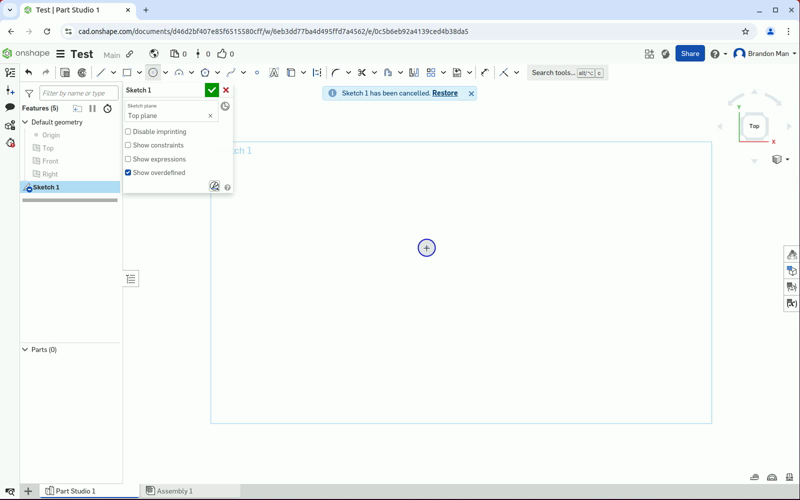
click(426, 247)
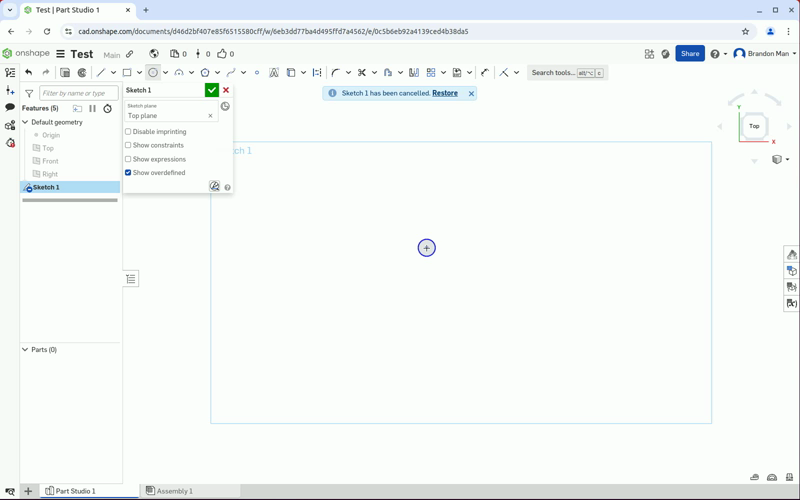
key_up(shift)
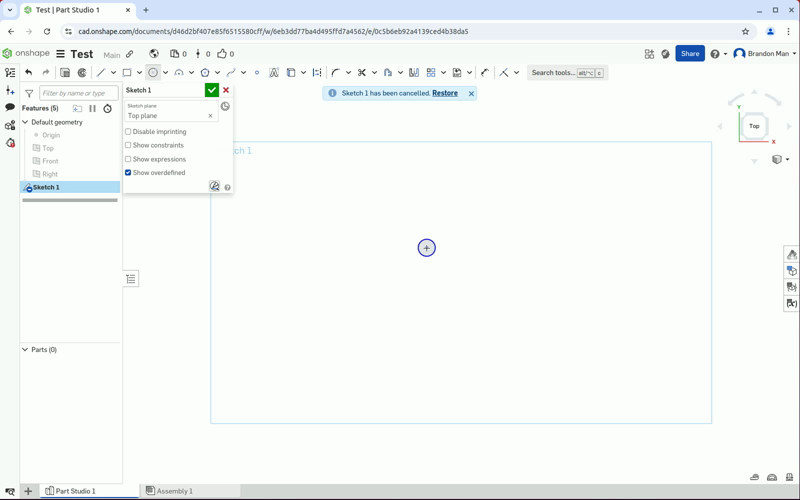
mouse_move(434, 247)
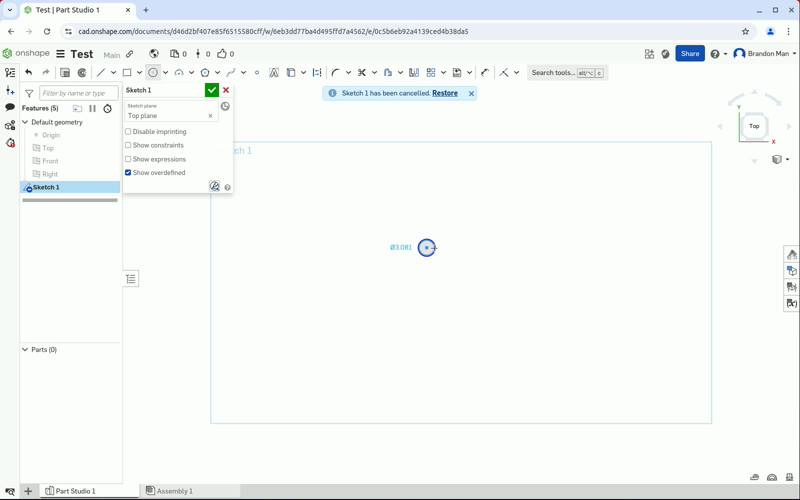
scroll(6)
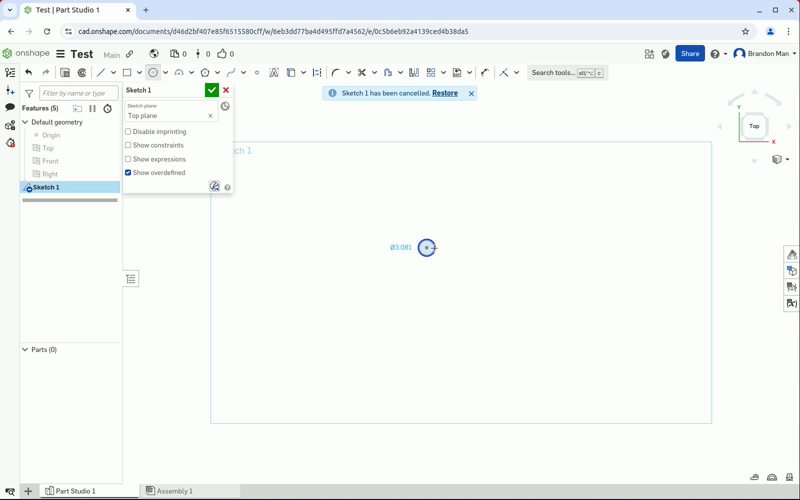
scroll(6)
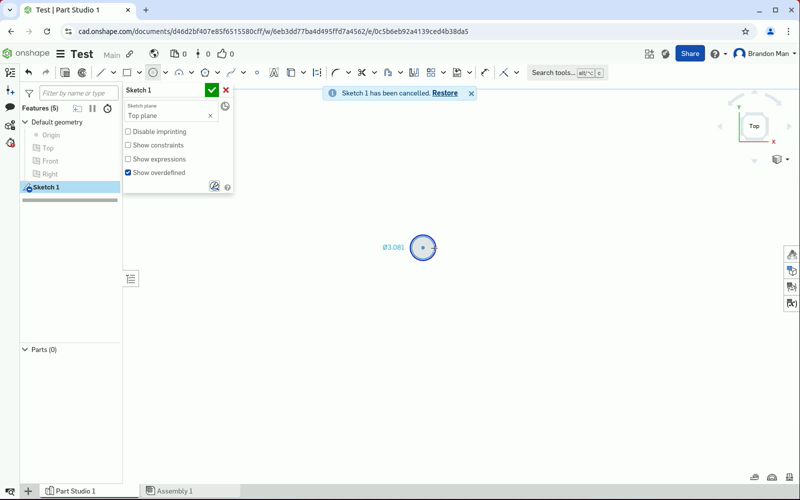
scroll(6)
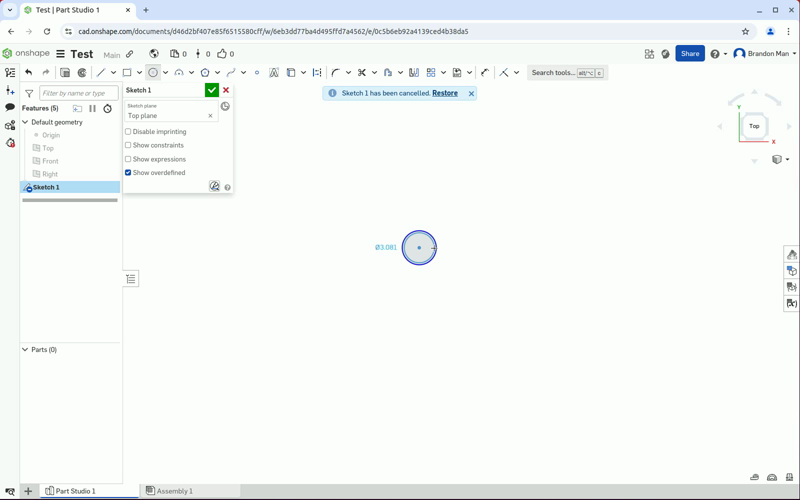
scroll(6)
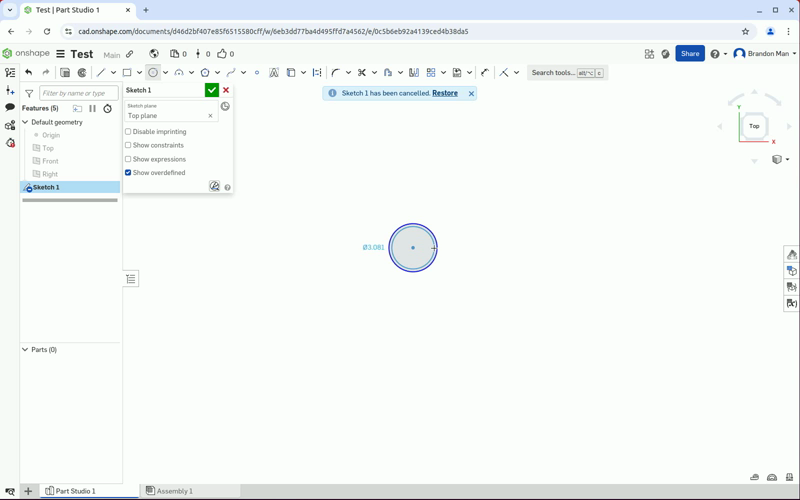
scroll(6)
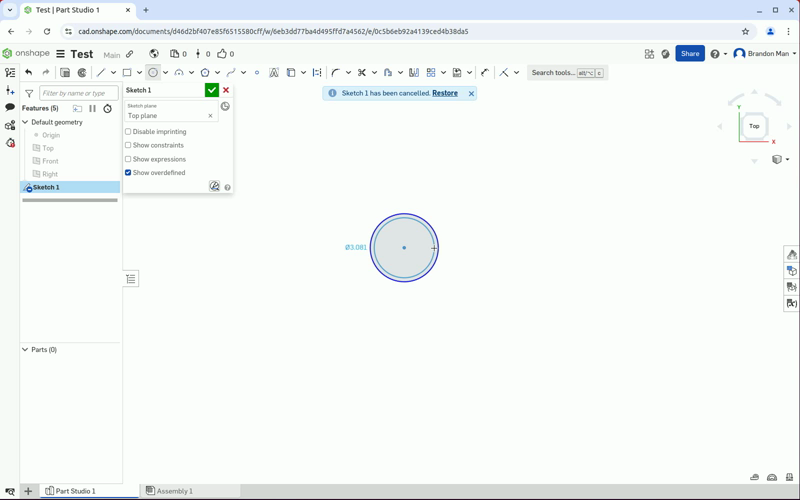
scroll(6)
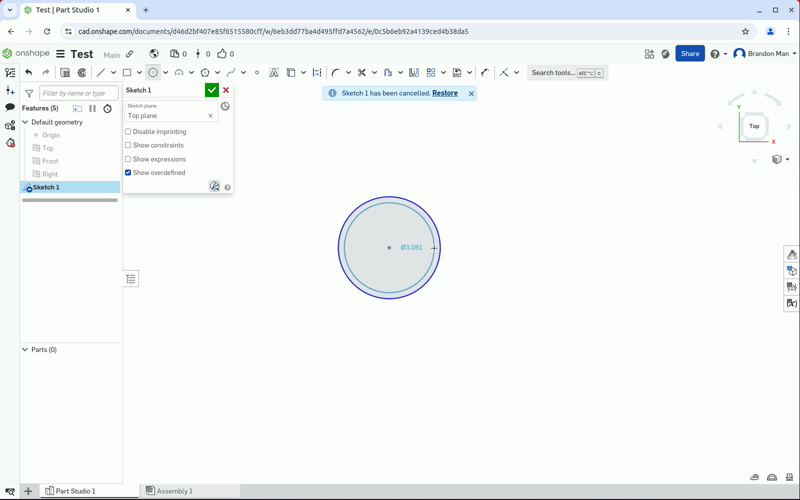
scroll(6)
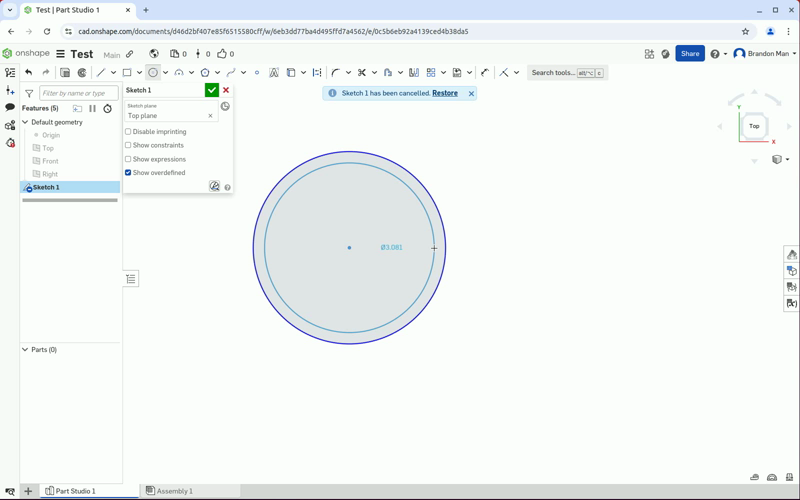
click(434, 247)
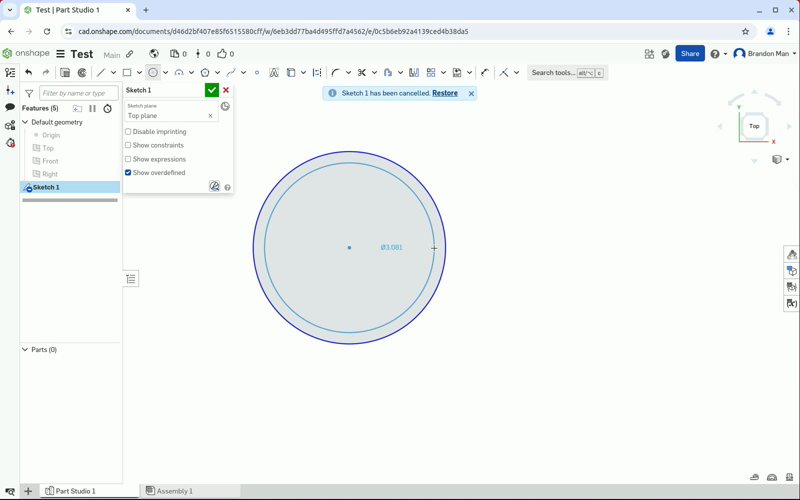
scroll(-6)
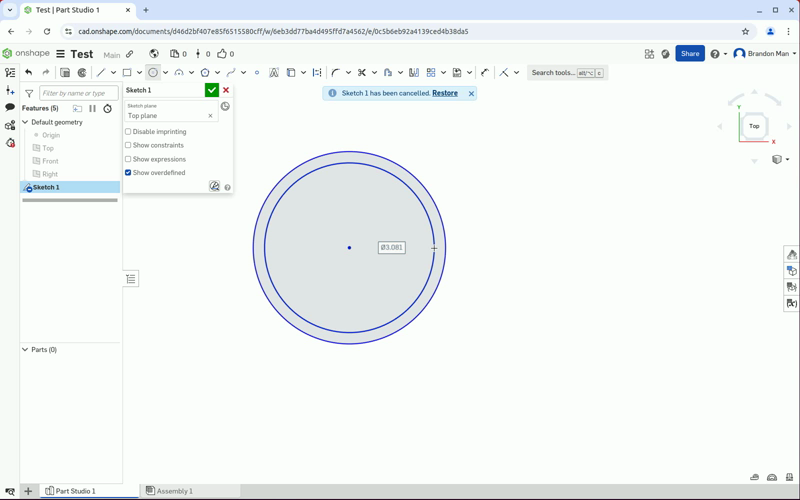
scroll(-6)
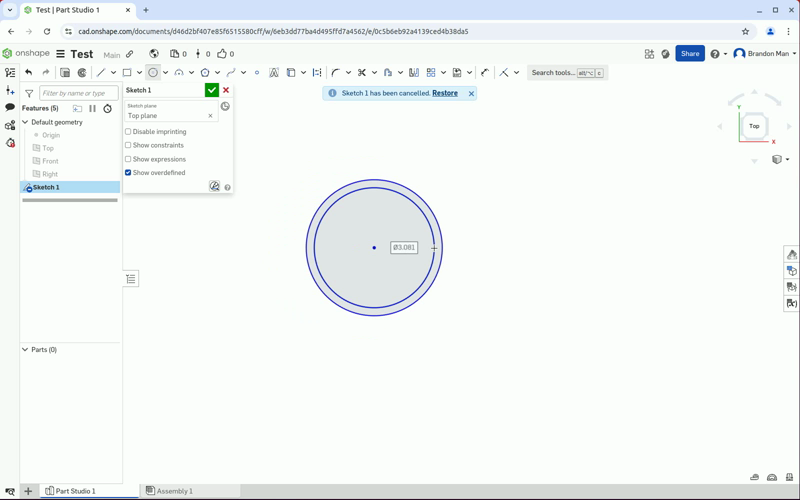
scroll(-6)
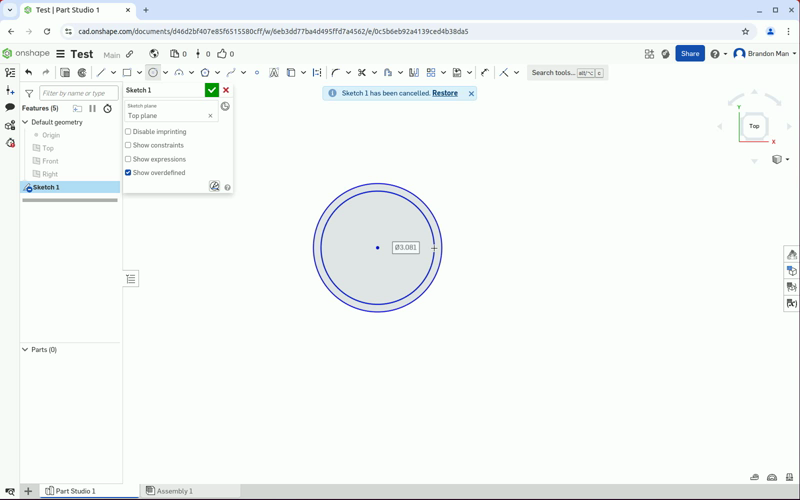
scroll(-6)
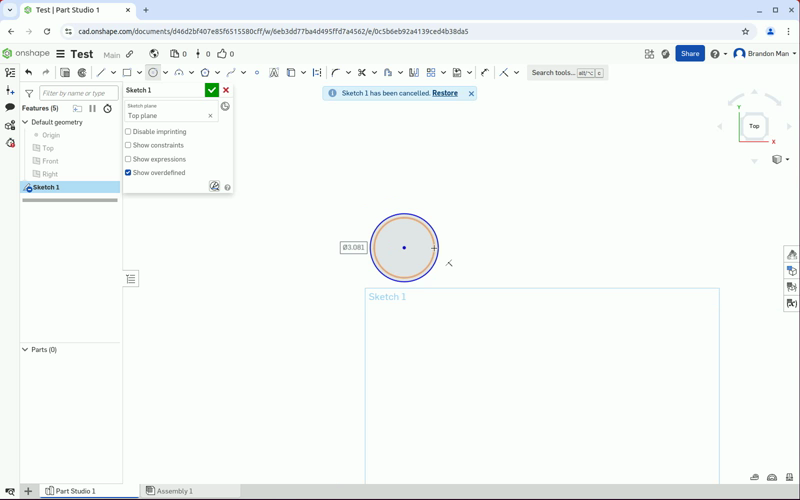
scroll(-6)
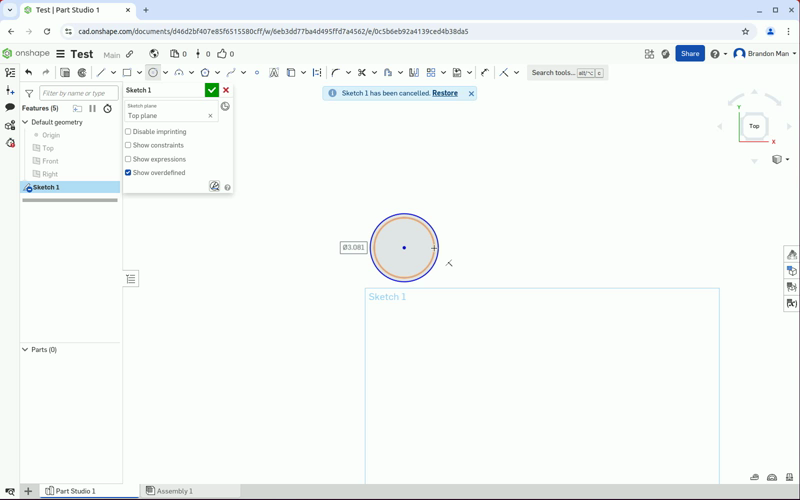
scroll(-6)
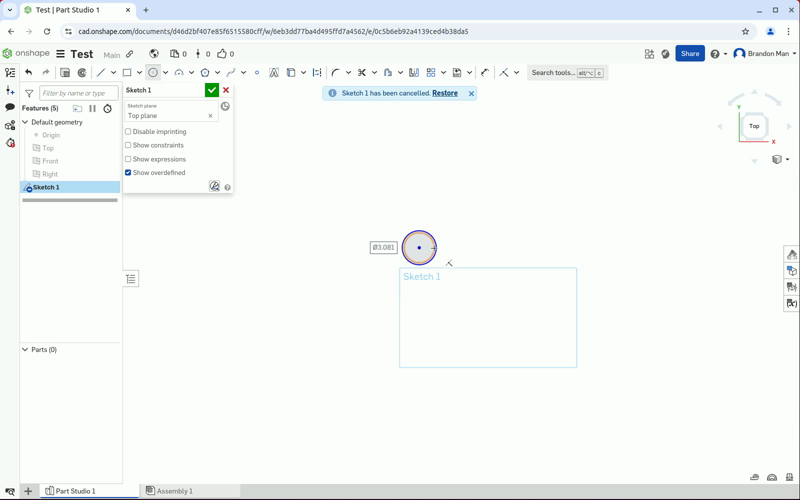
scroll(-6)
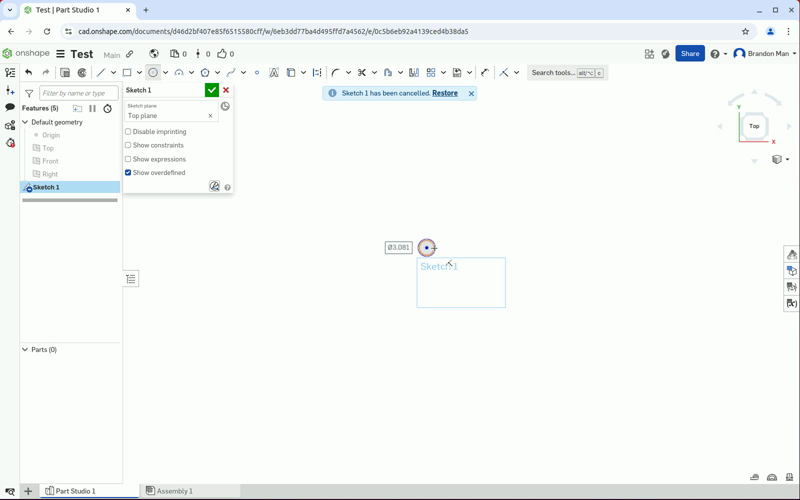
key(esc)
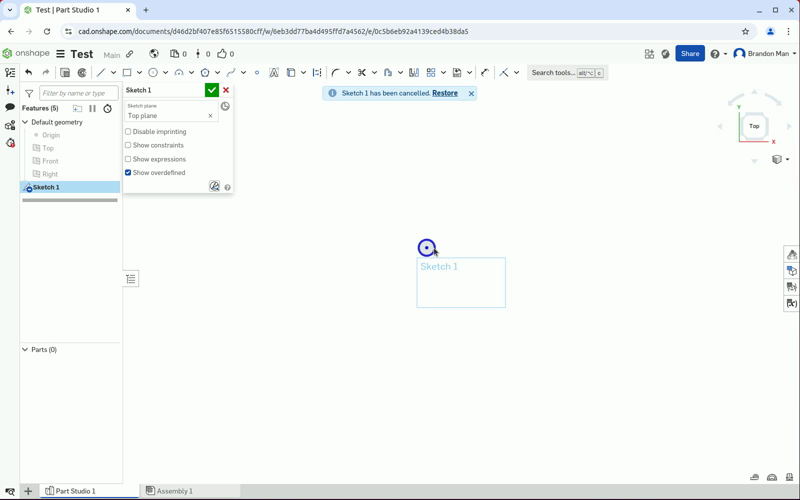
mouse_move(421, 242)
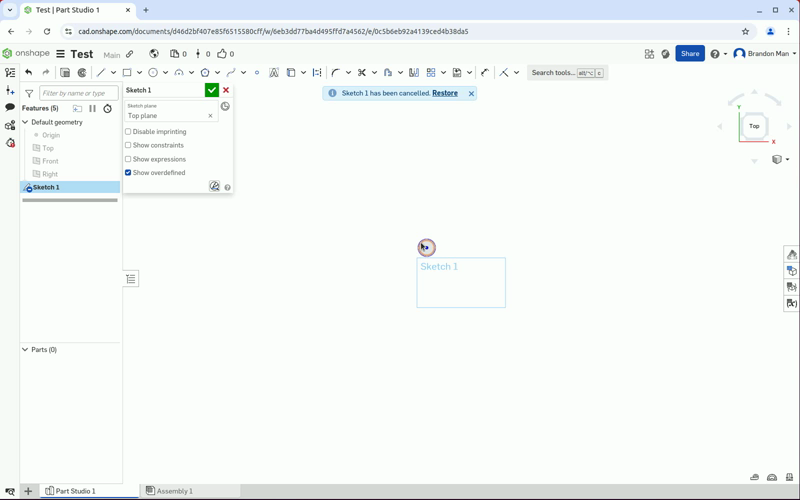
scroll(6)
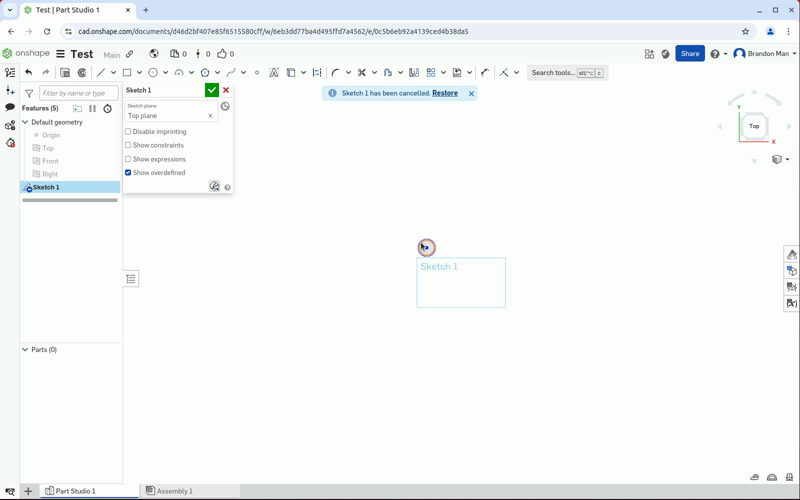
scroll(6)
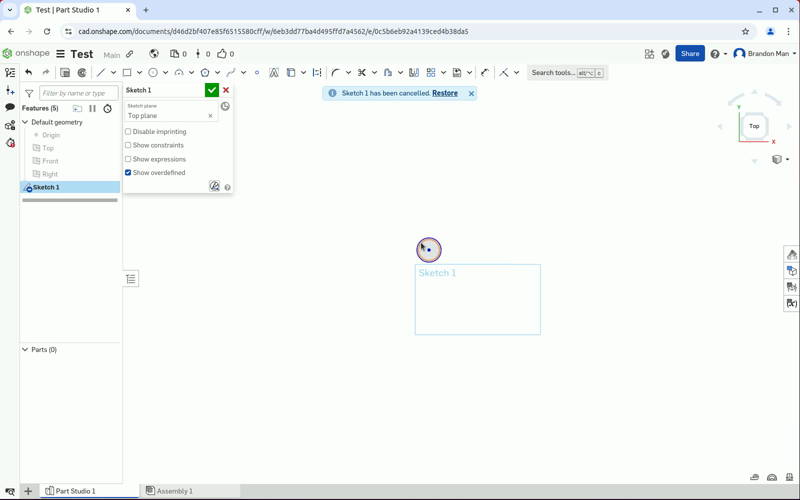
scroll(6)
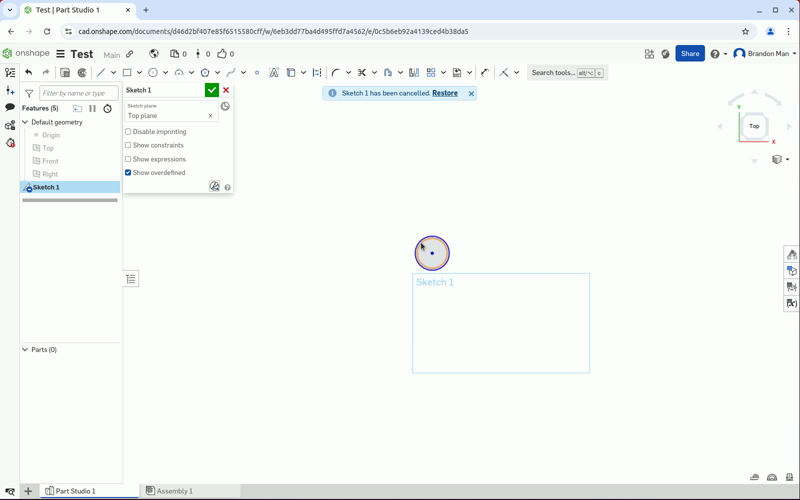
scroll(6)
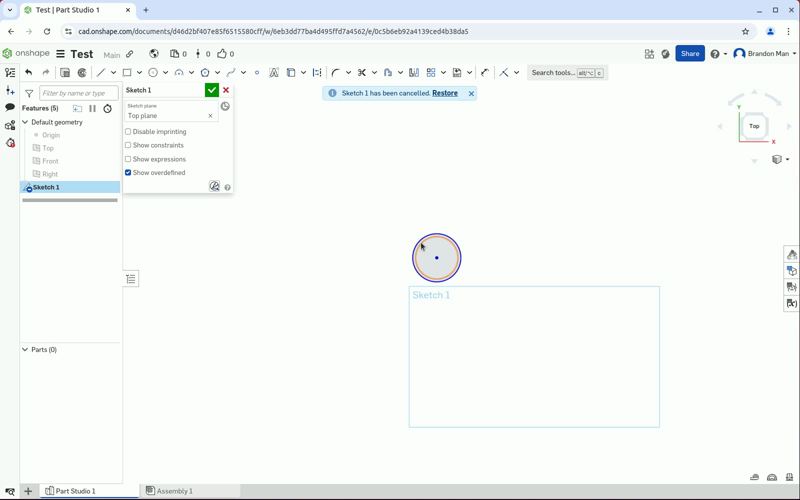
scroll(6)
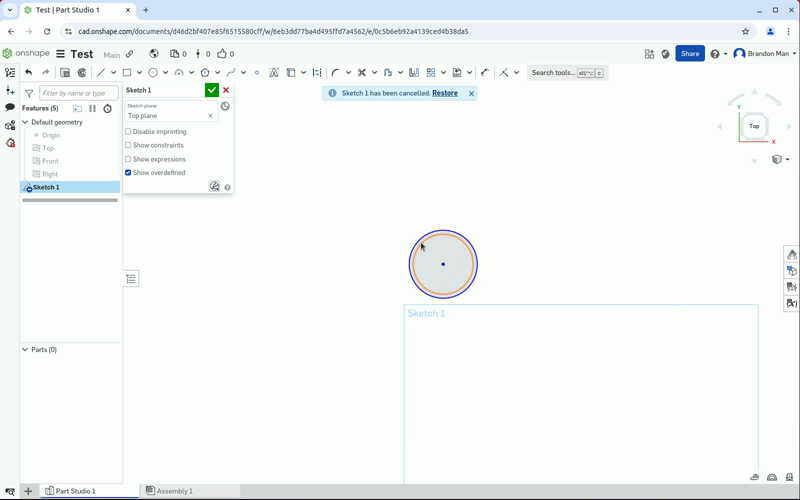
scroll(6)
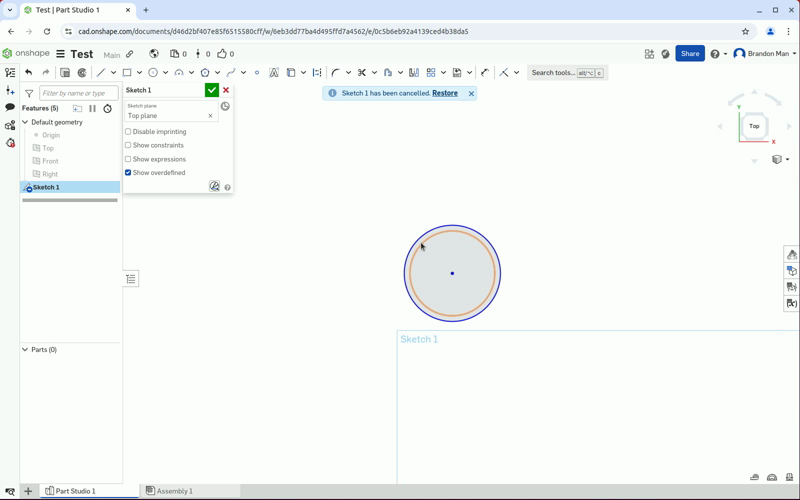
scroll(6)
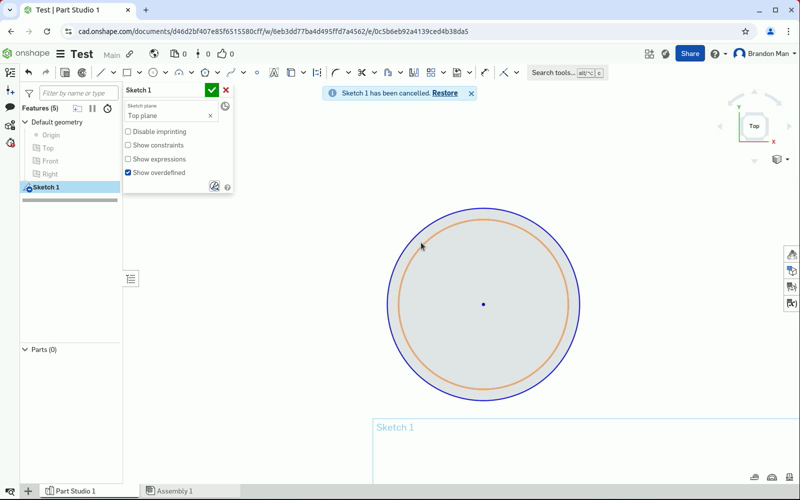
click(421, 242)
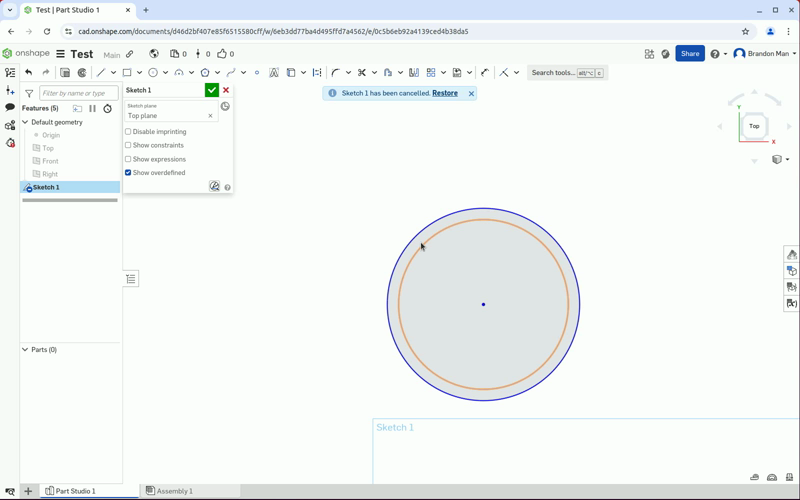
scroll(-6)
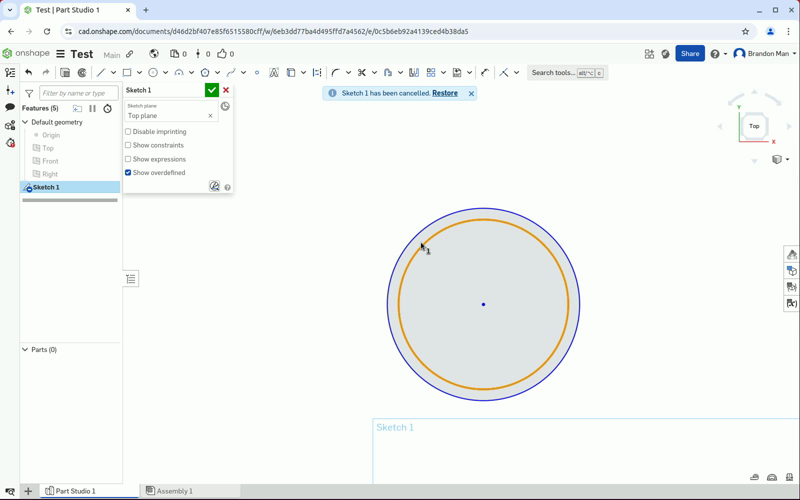
scroll(-6)
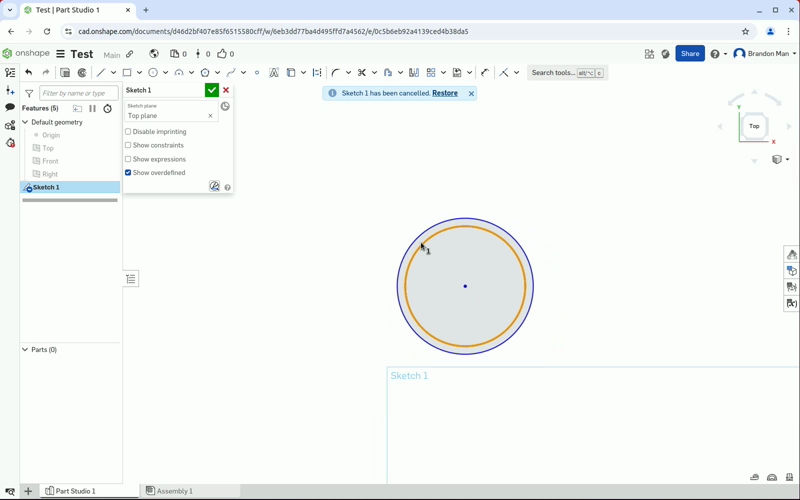
scroll(-6)
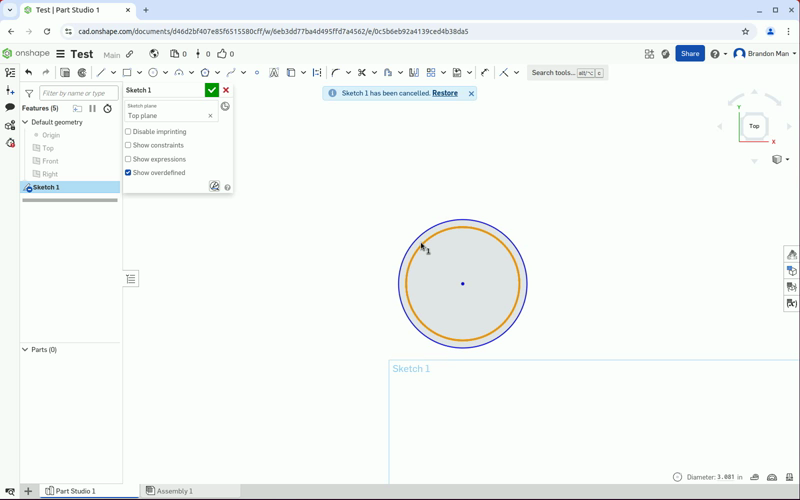
scroll(-6)
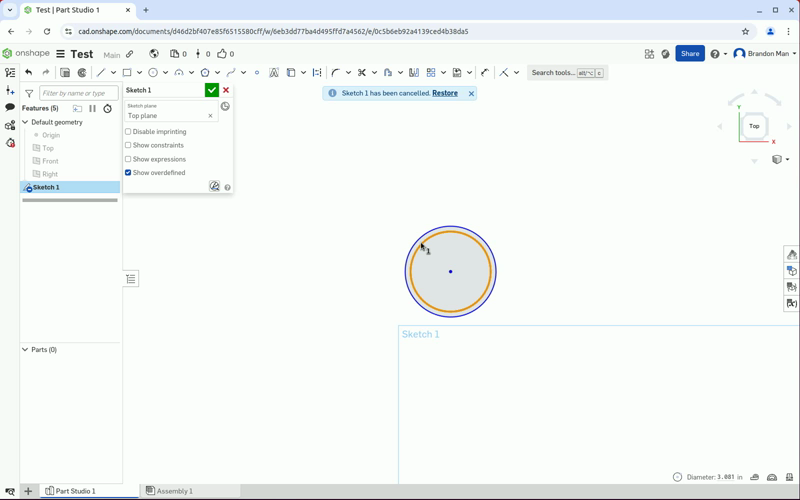
scroll(-6)
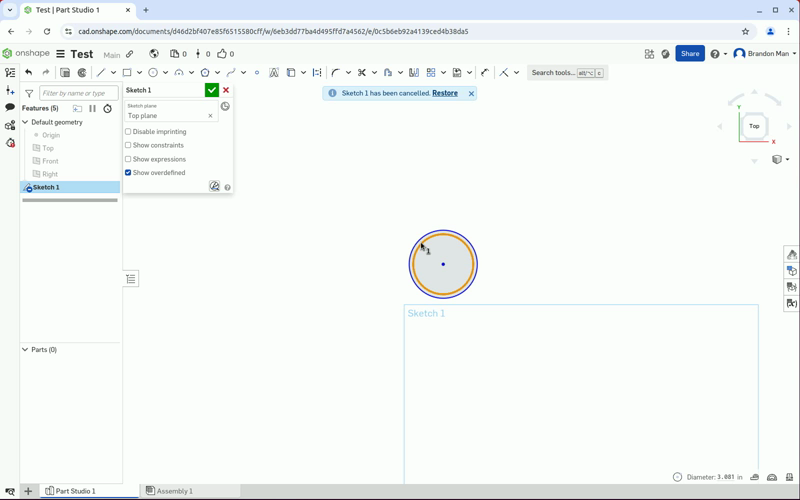
scroll(-6)
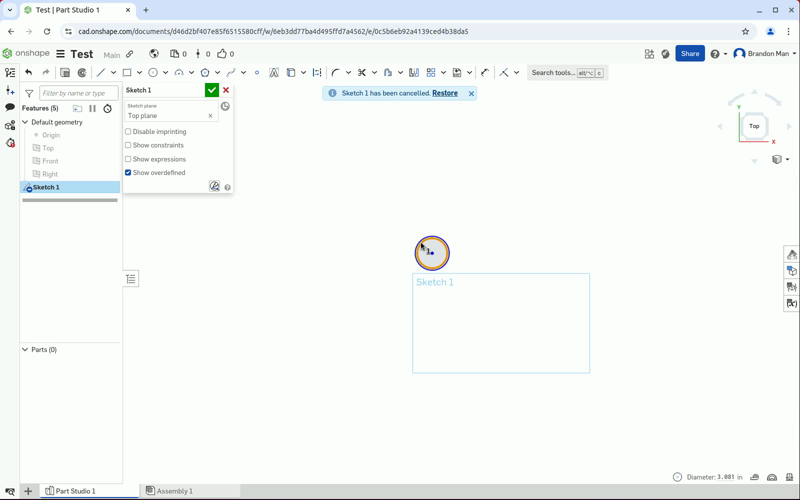
scroll(-6)
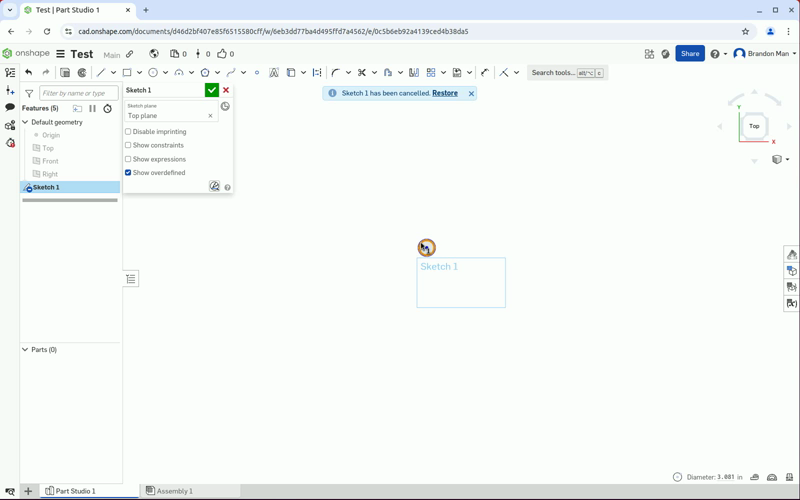
mouse_move(73, 352)
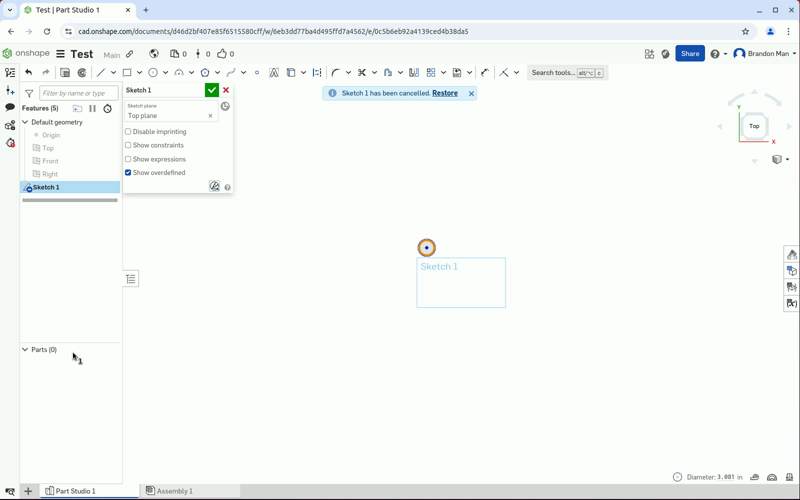
key(shift+y)
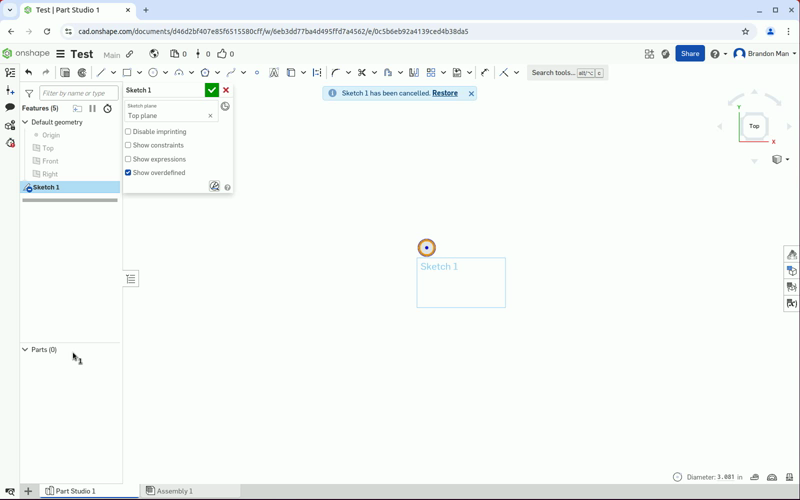
key(shift+e)
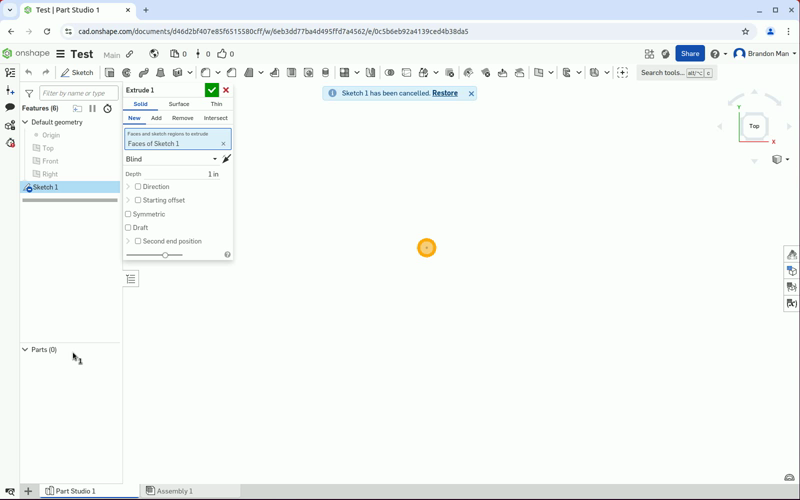
mouse_move(143, 106)
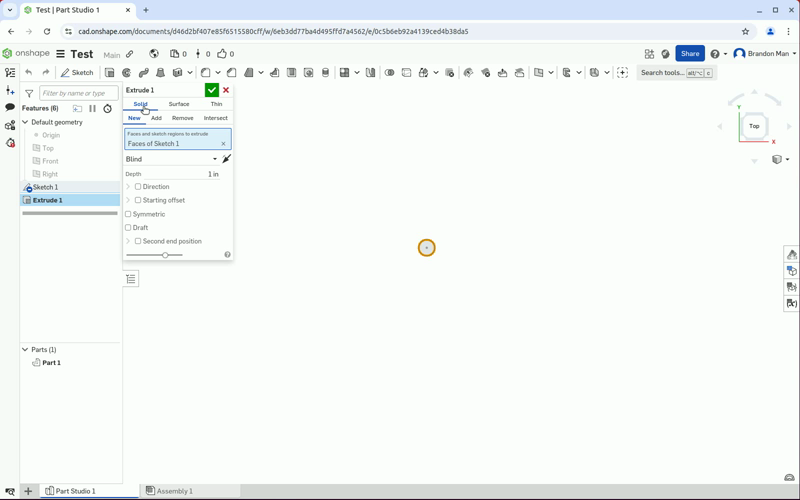
click(143, 106)
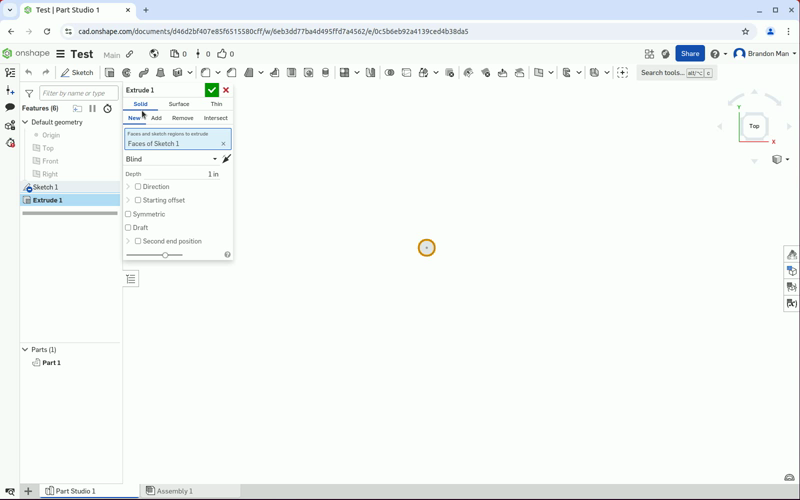
mouse_move(137, 120)
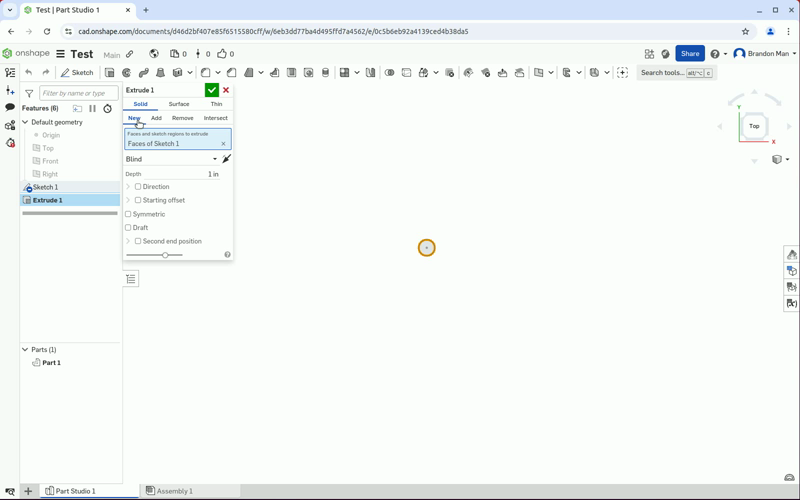
click(137, 120)
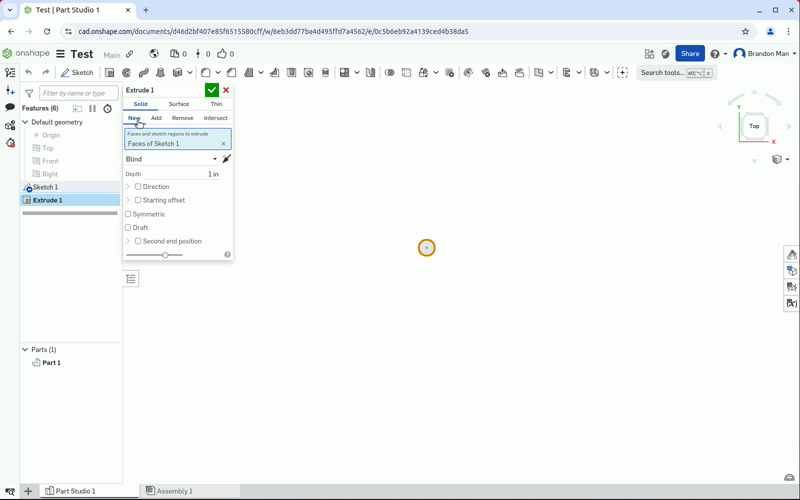
key(tab, 4)
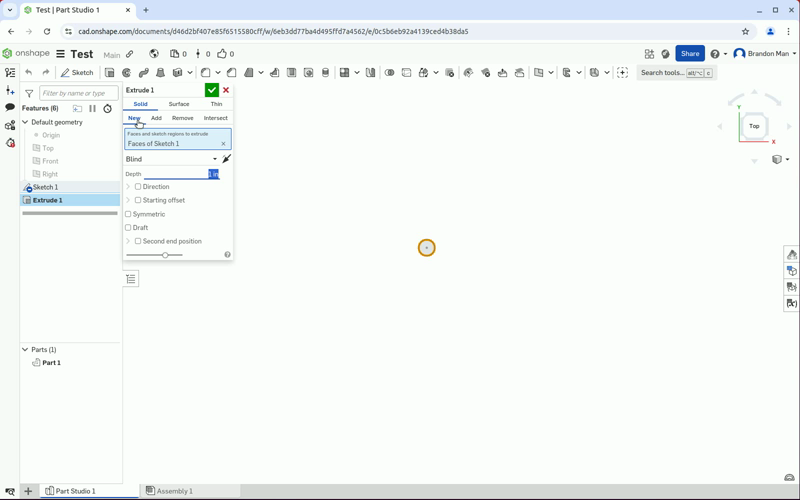
text(-0.722)
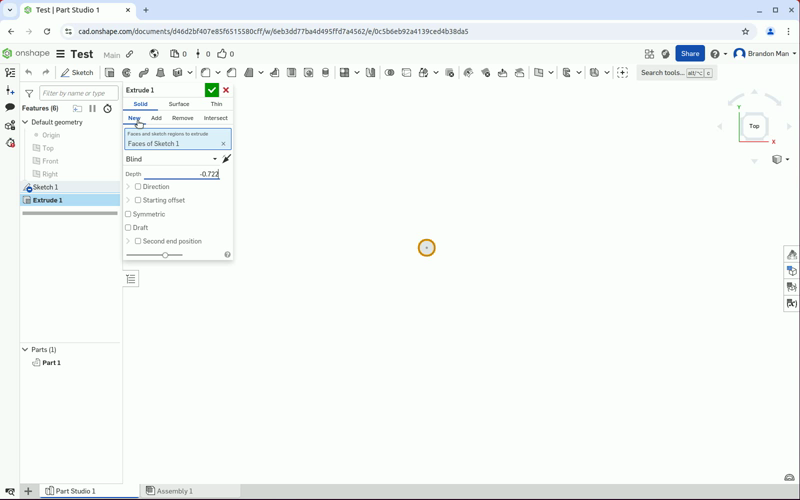
key(enter)
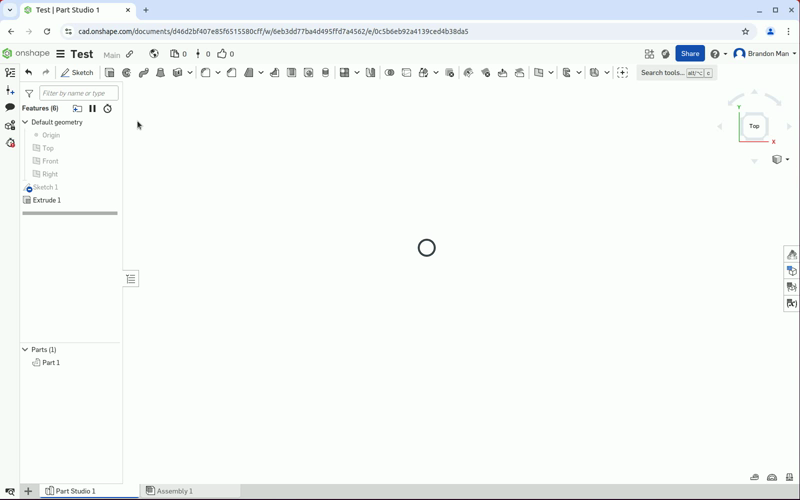
key(shift+h)
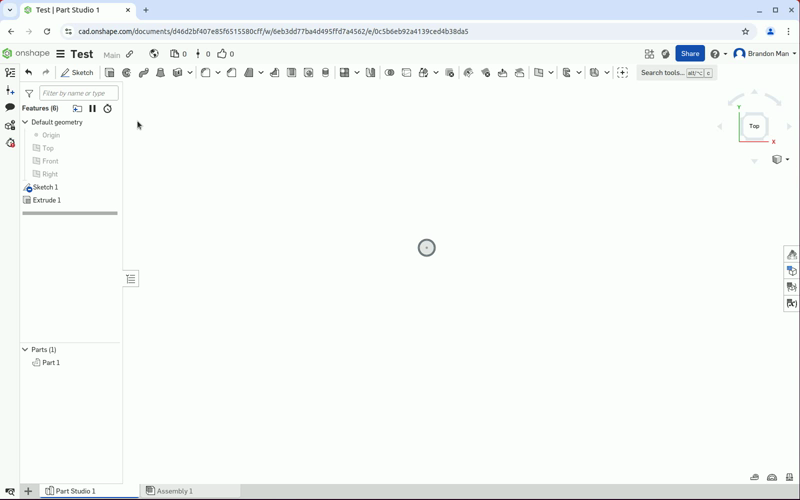
key(shift+h)
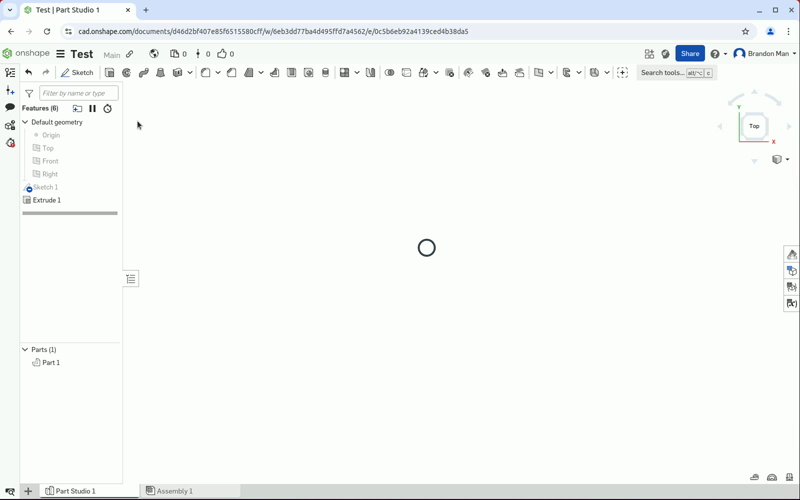
mouse_move(73, 189)
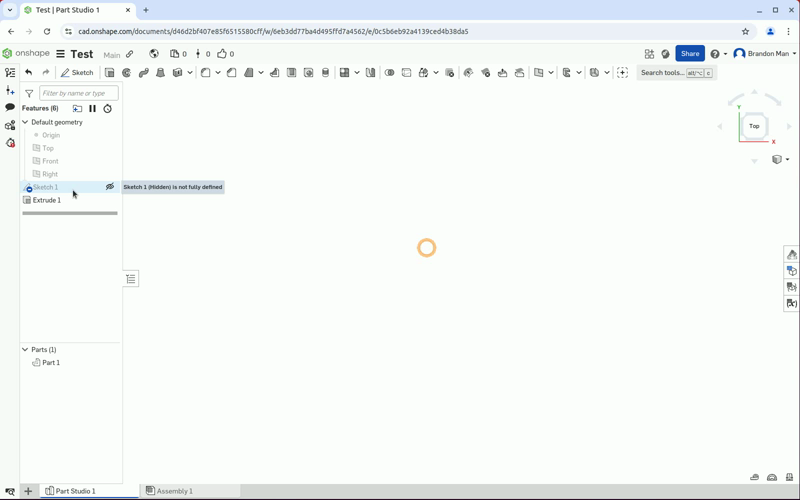
click(73, 189)
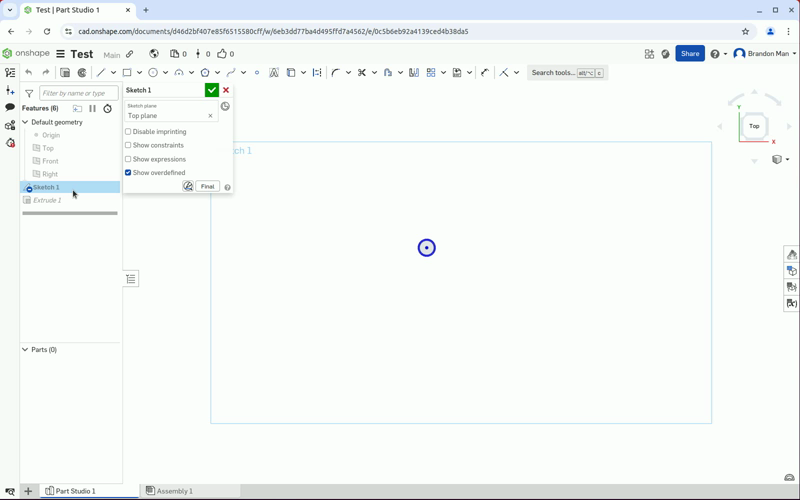
mouse_move(229, 92)
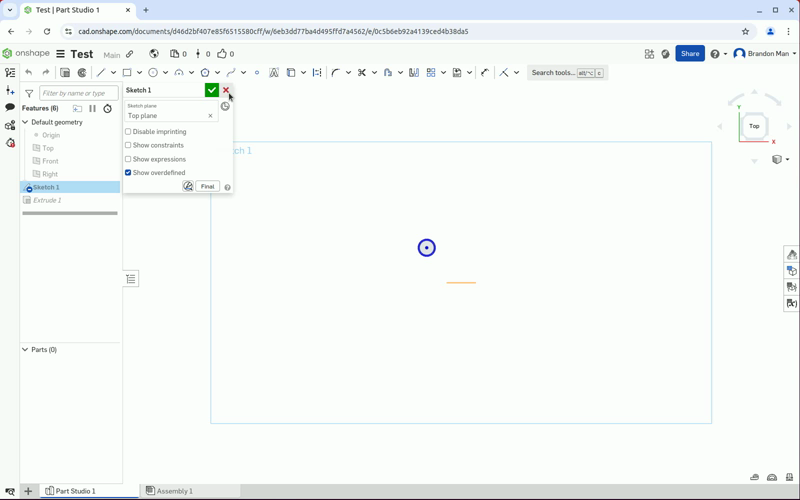
click(229, 92)
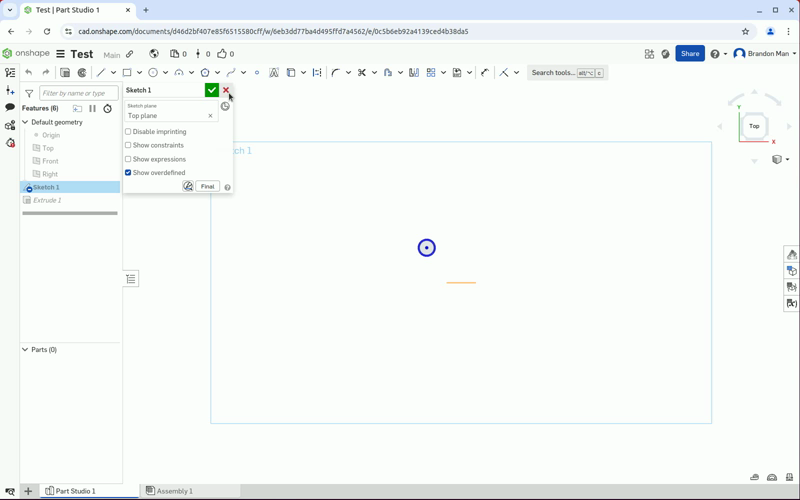
key(shift+s)
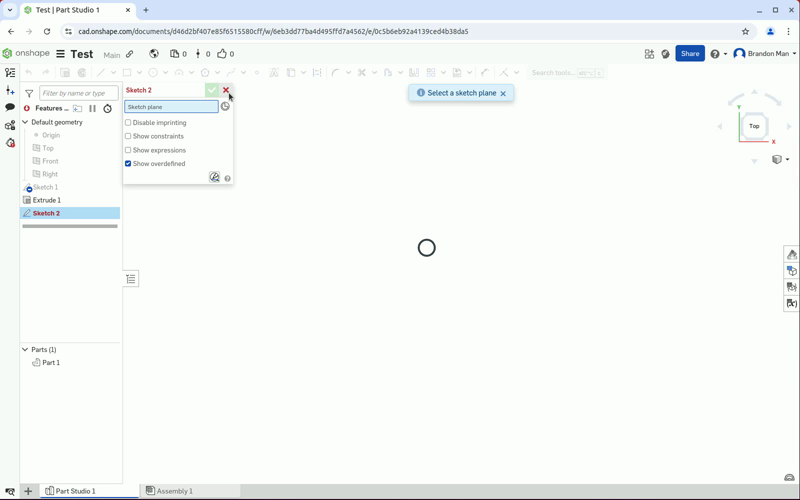
mouse_move(73, 150)
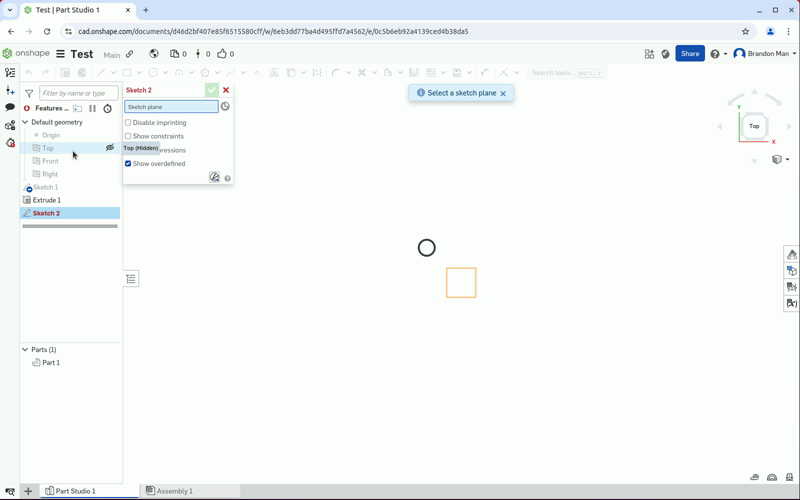
click(73, 150)
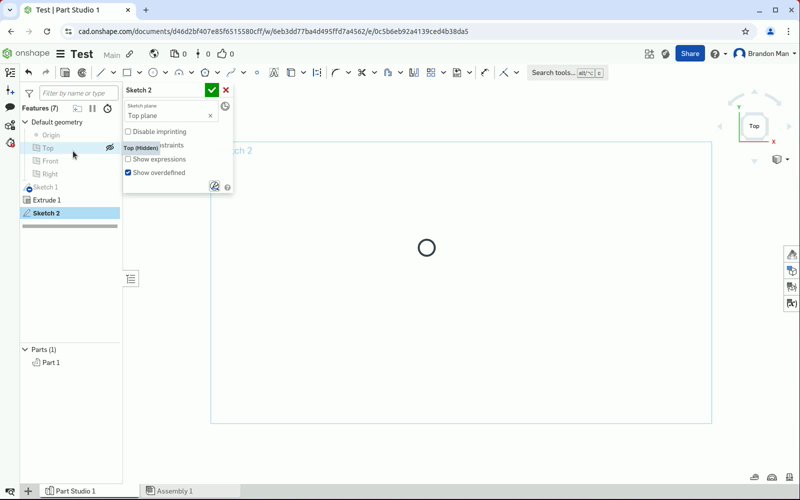
mouse_move(73, 352)
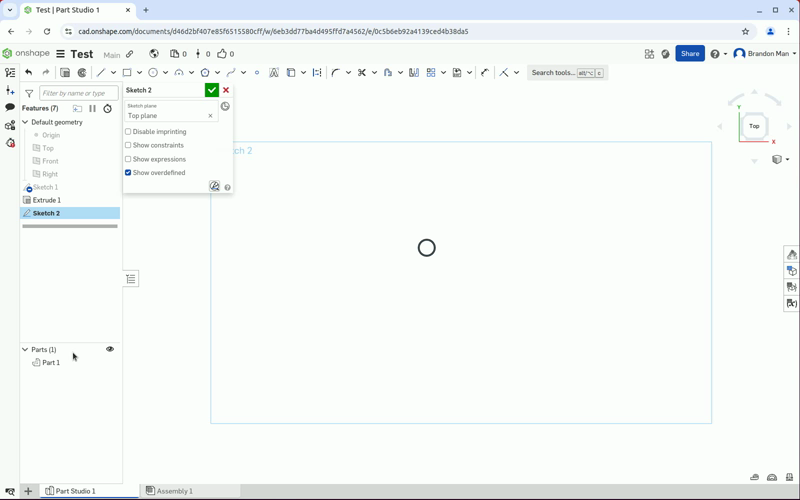
key(y)
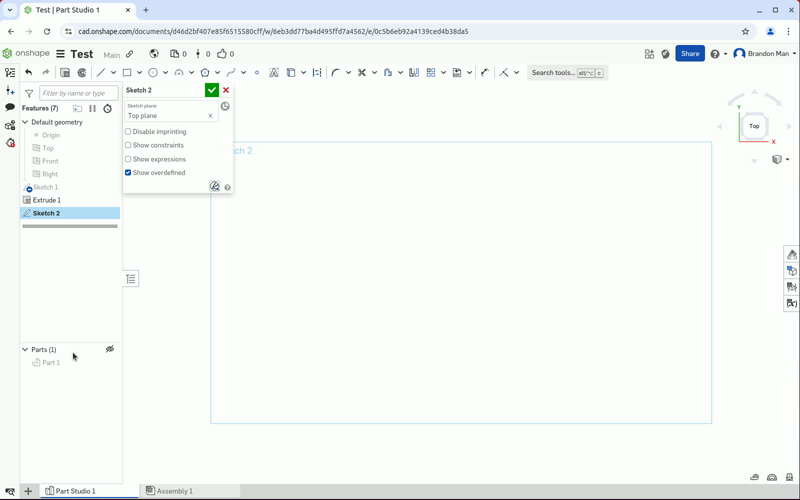
key(c)
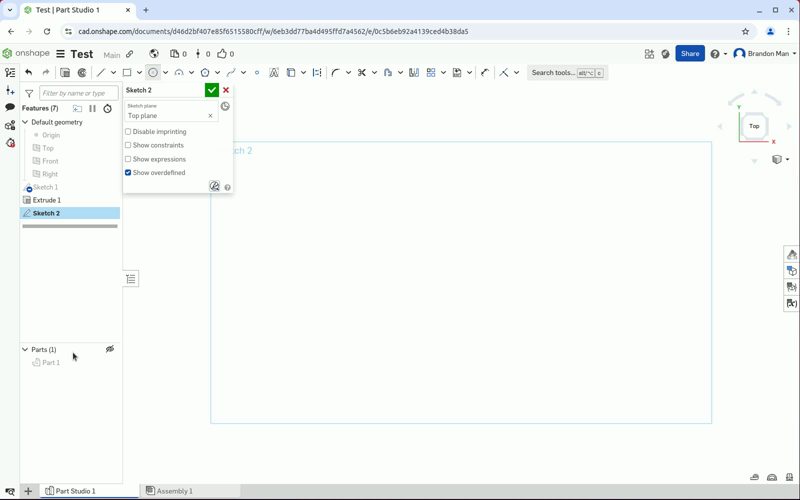
key_down(shift)
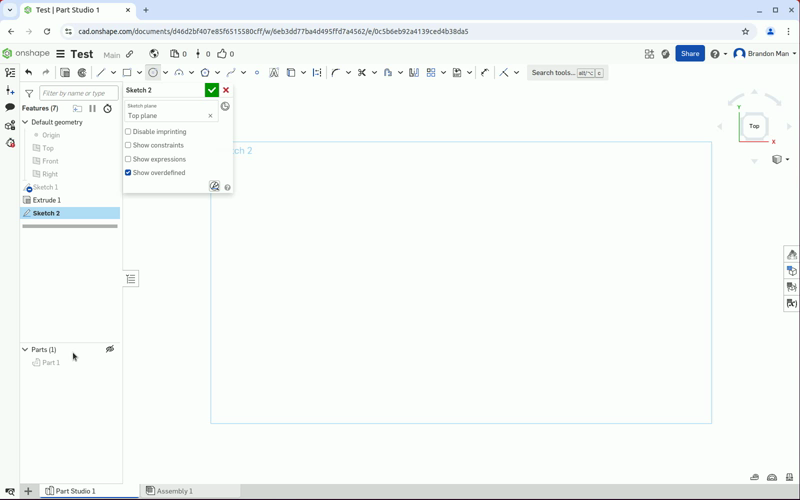
mouse_move(426, 318)
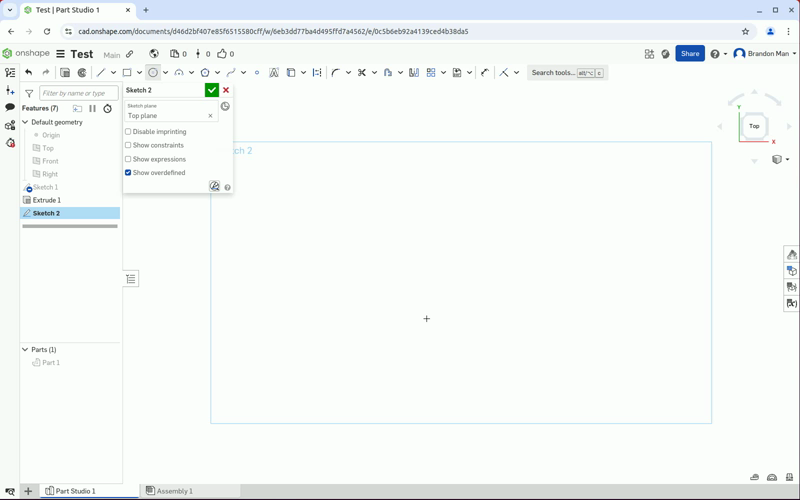
click(426, 318)
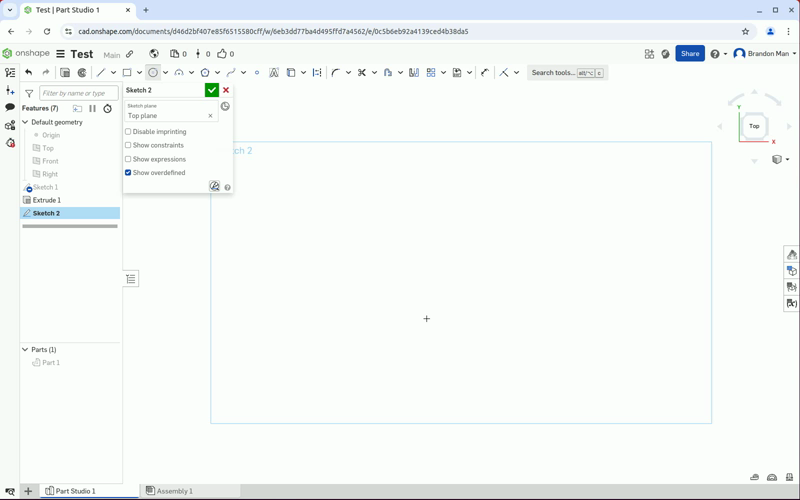
key_up(shift)
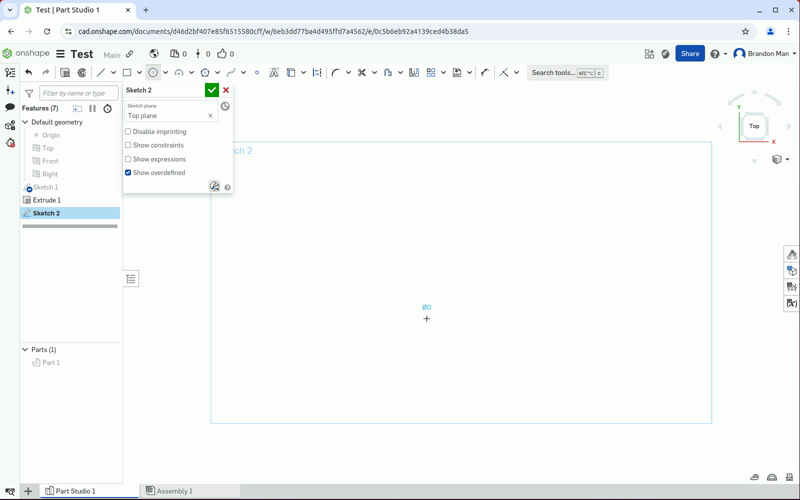
mouse_move(435, 318)
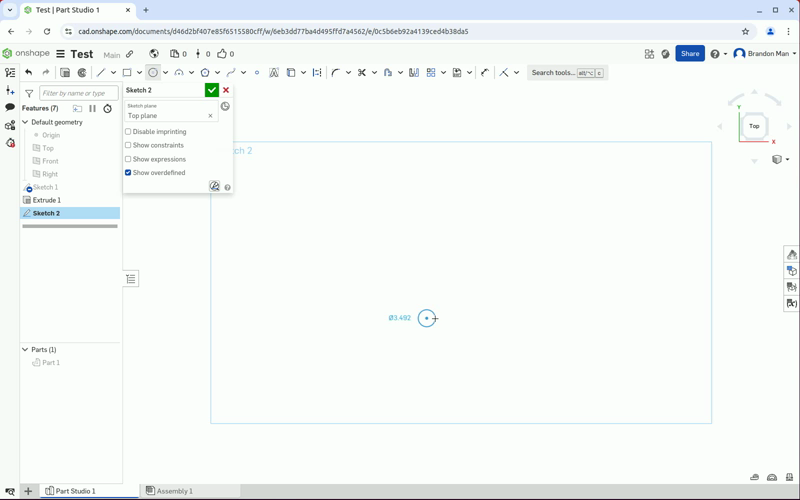
click(435, 318)
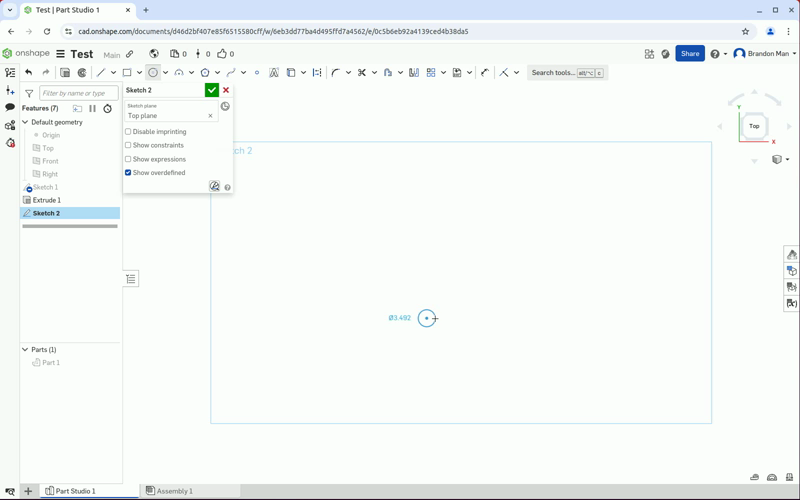
key(esc)
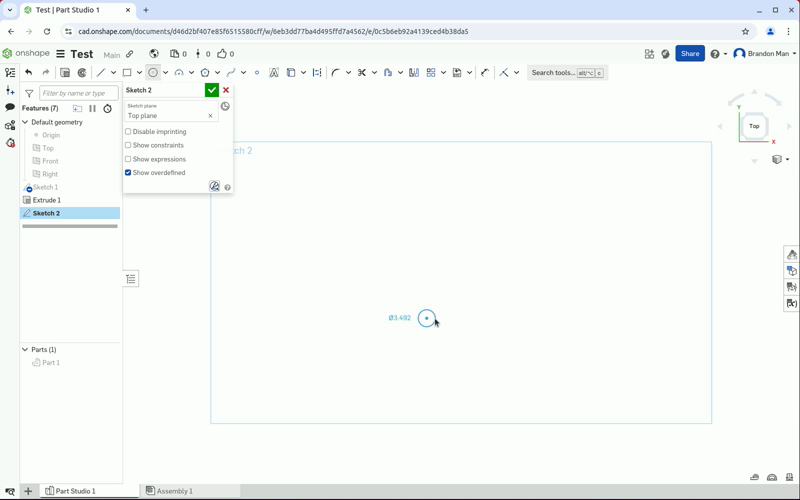
key(c)
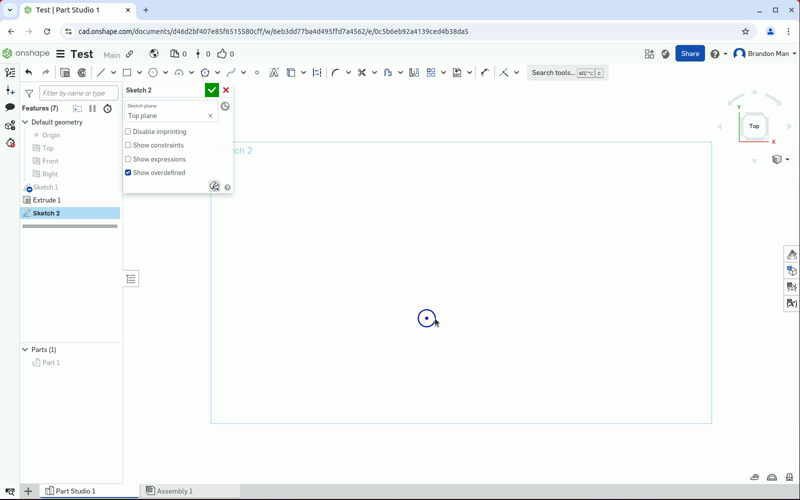
key_down(shift)
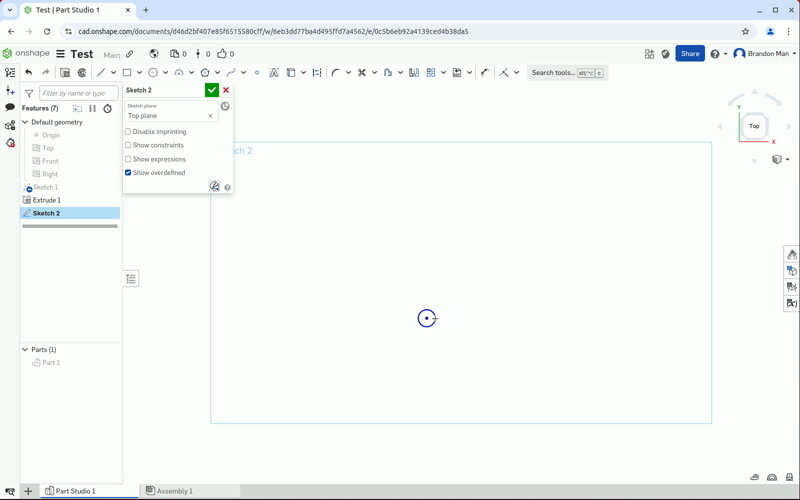
mouse_move(426, 318)
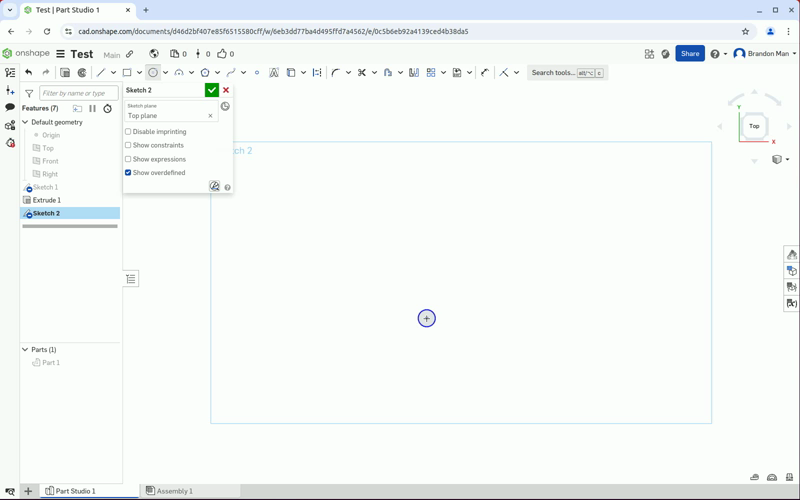
click(426, 318)
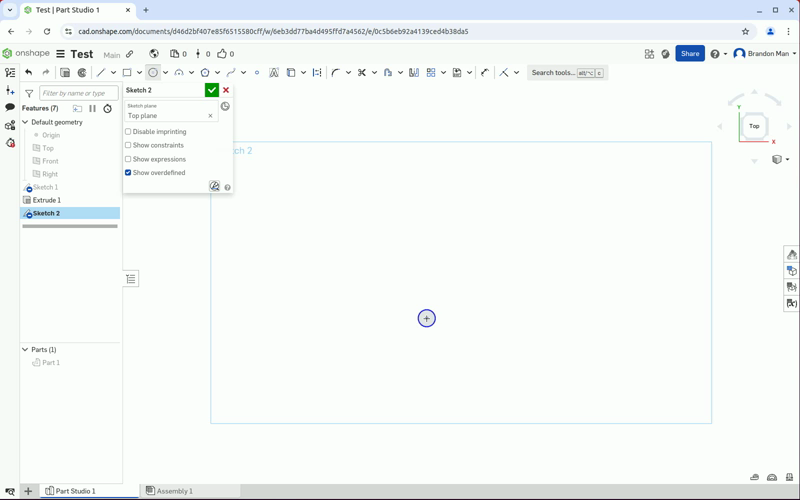
key_up(shift)
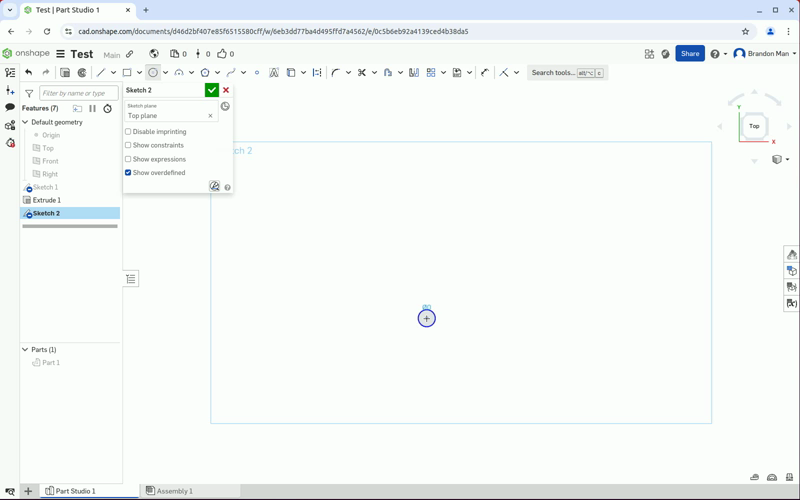
mouse_move(433, 318)
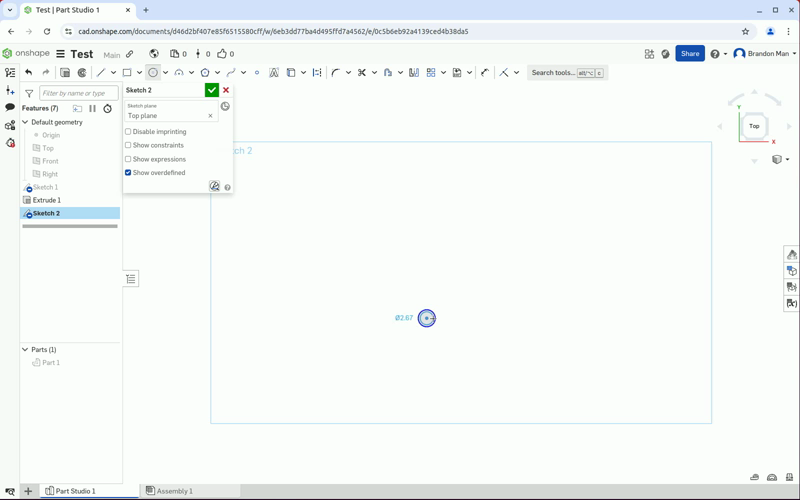
scroll(6)
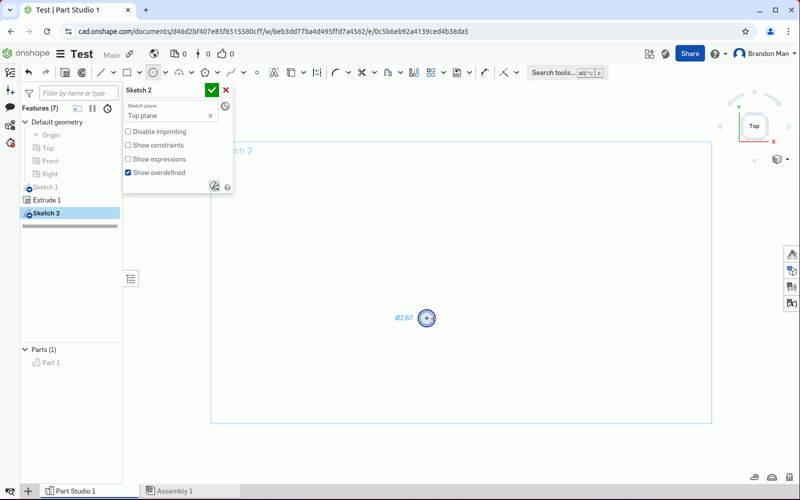
scroll(6)
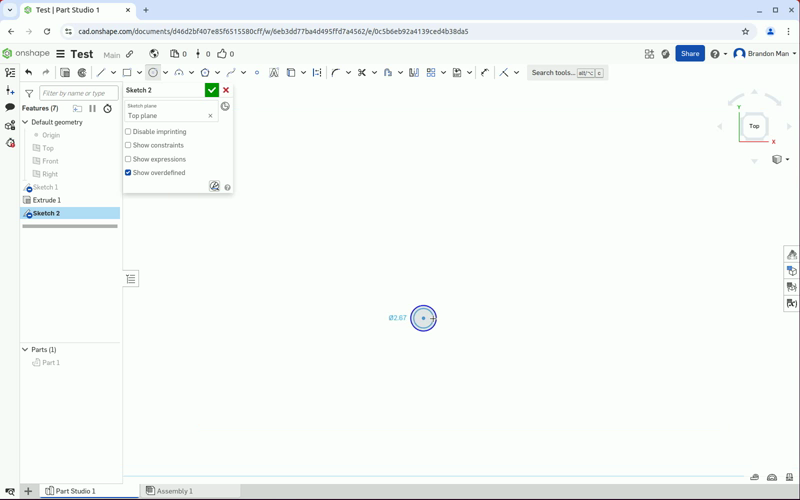
scroll(6)
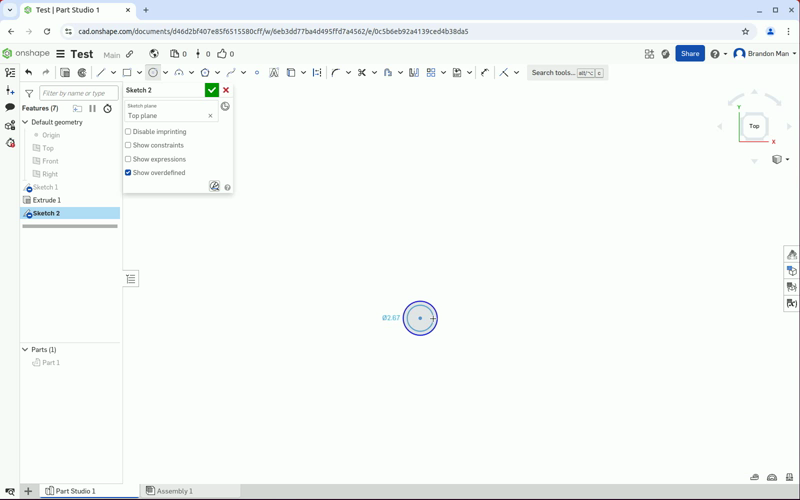
scroll(6)
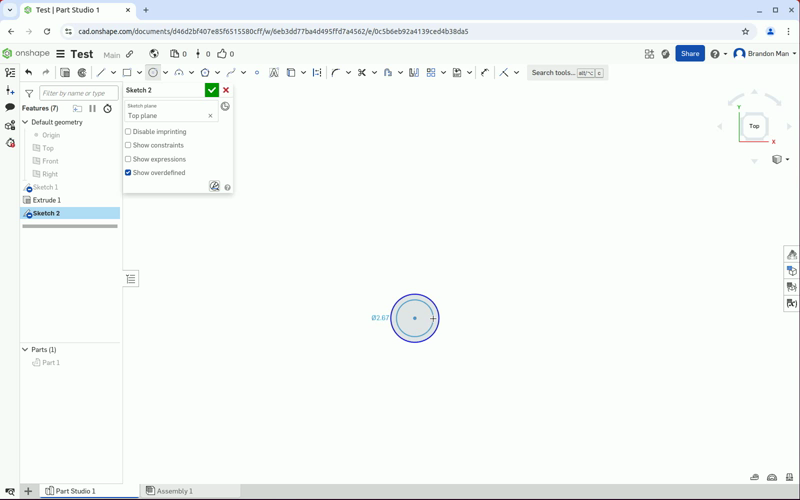
scroll(6)
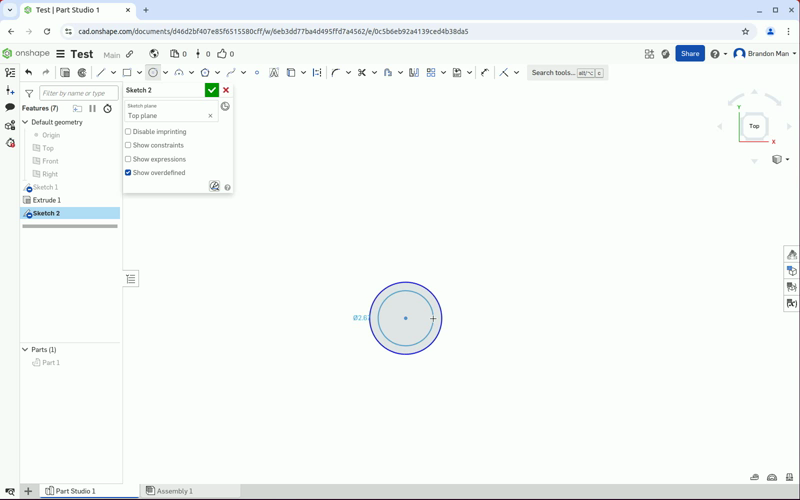
scroll(6)
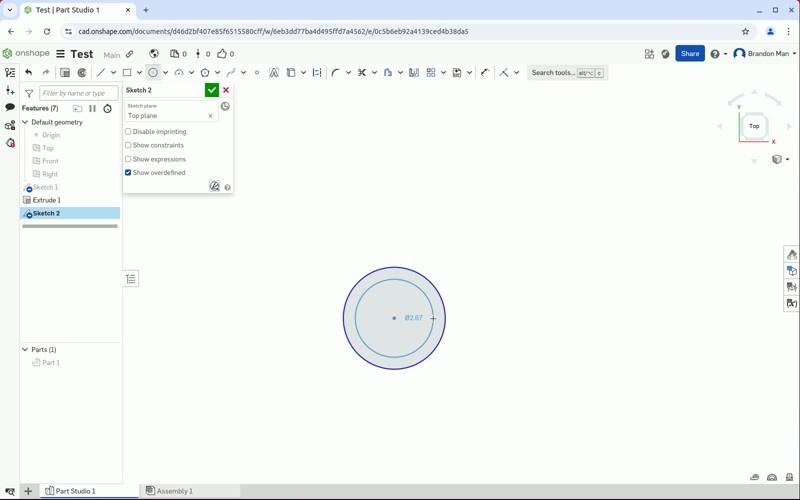
scroll(6)
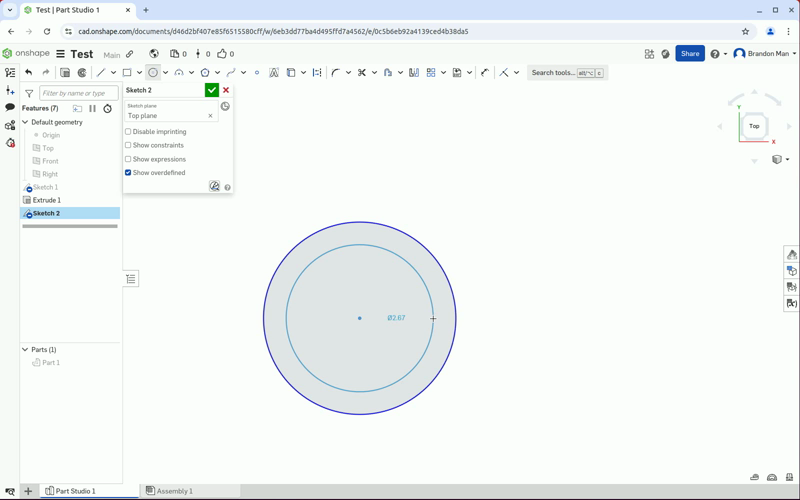
click(433, 318)
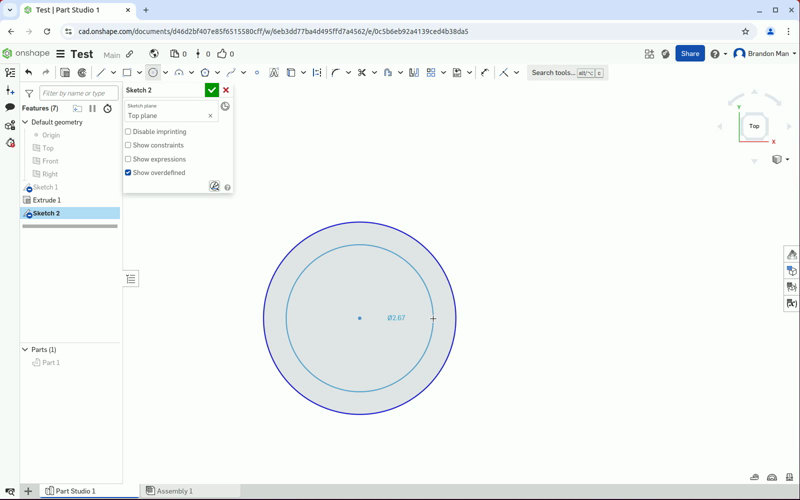
scroll(-6)
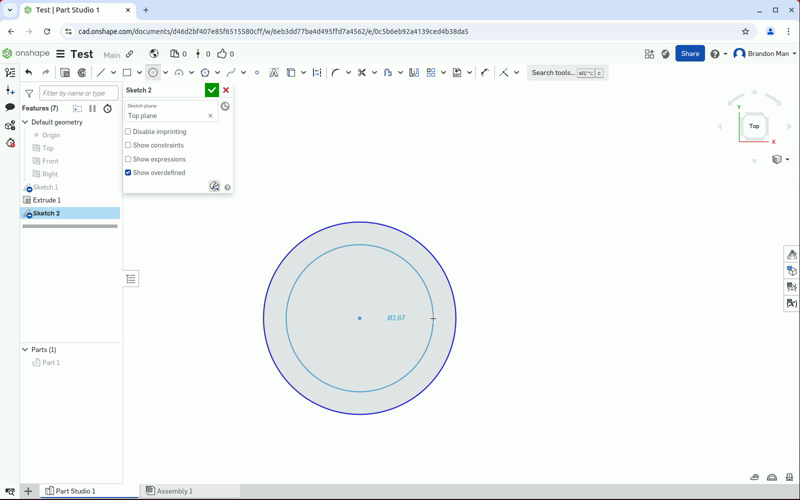
scroll(-6)
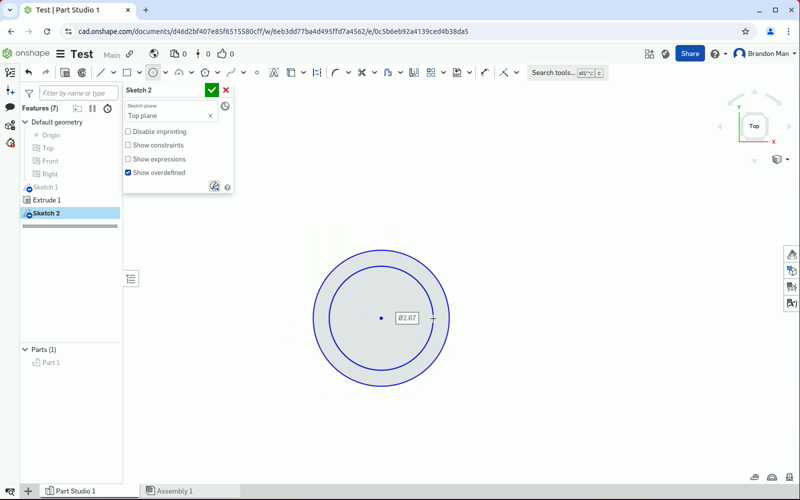
scroll(-6)
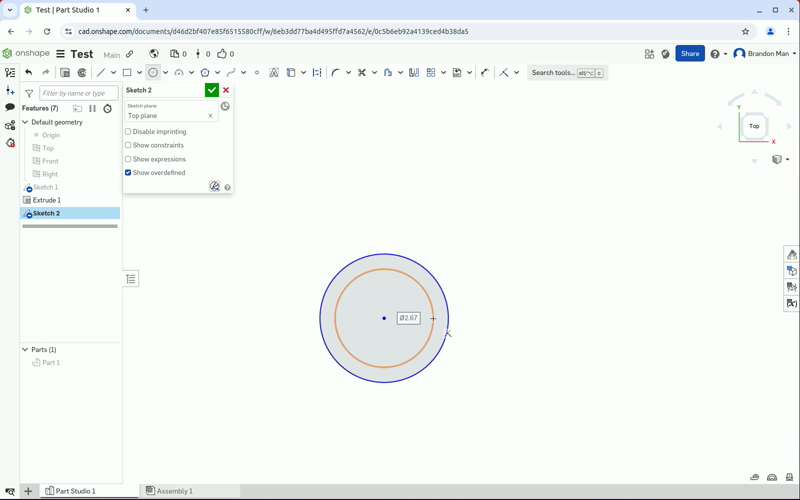
scroll(-6)
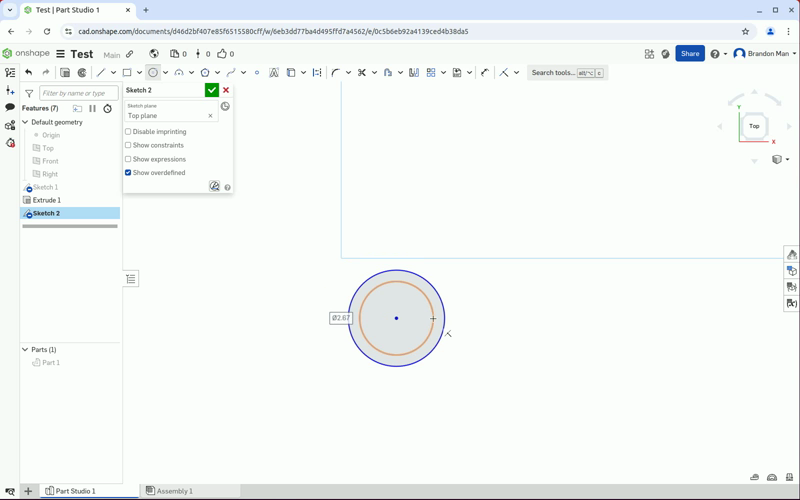
scroll(-6)
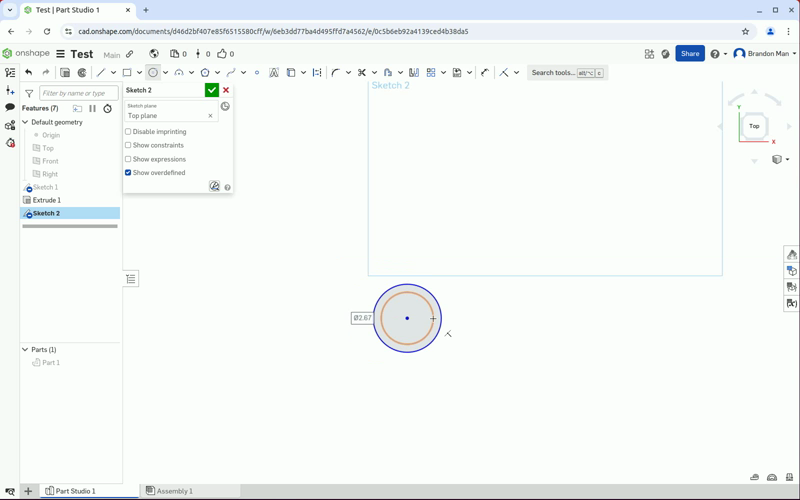
scroll(-6)
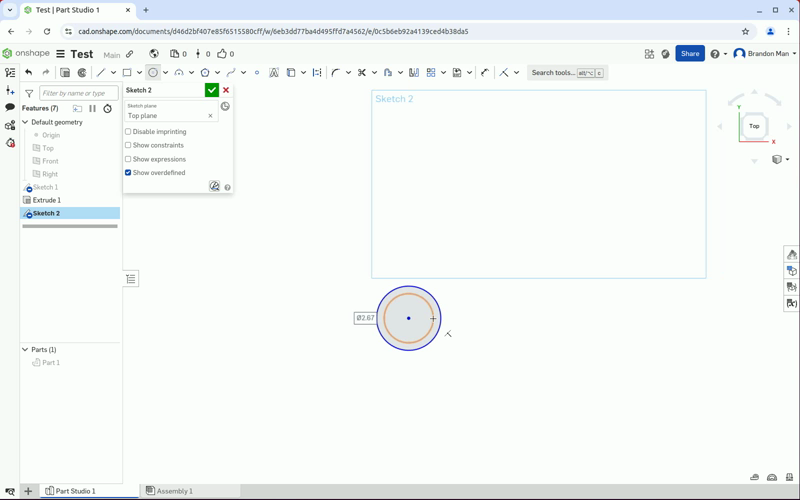
scroll(-6)
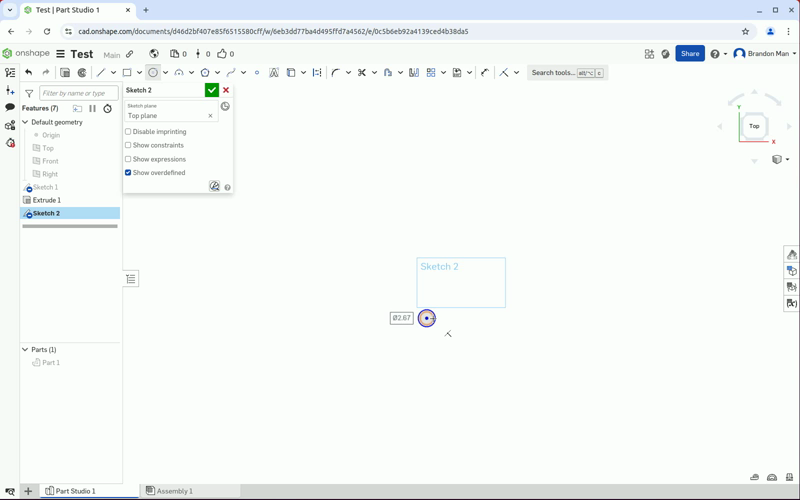
key(esc)
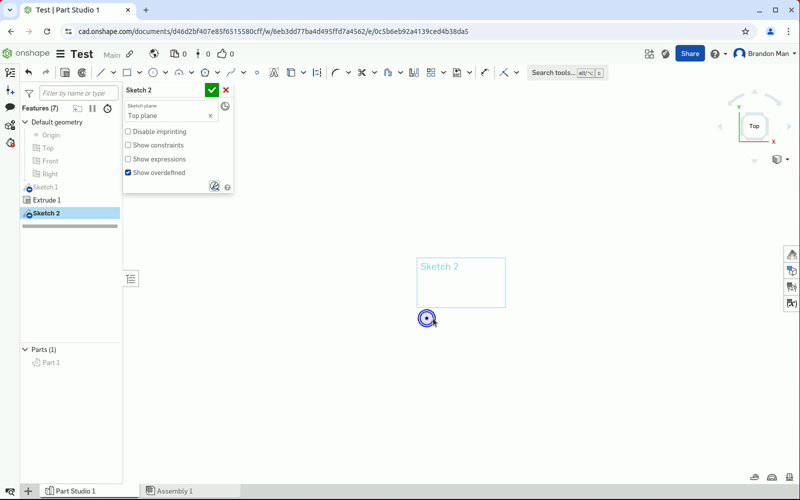
mouse_move(424, 324)
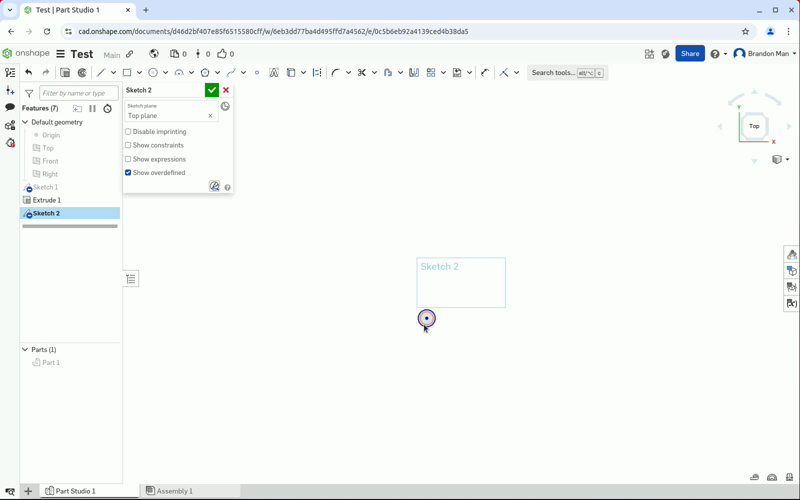
scroll(6)
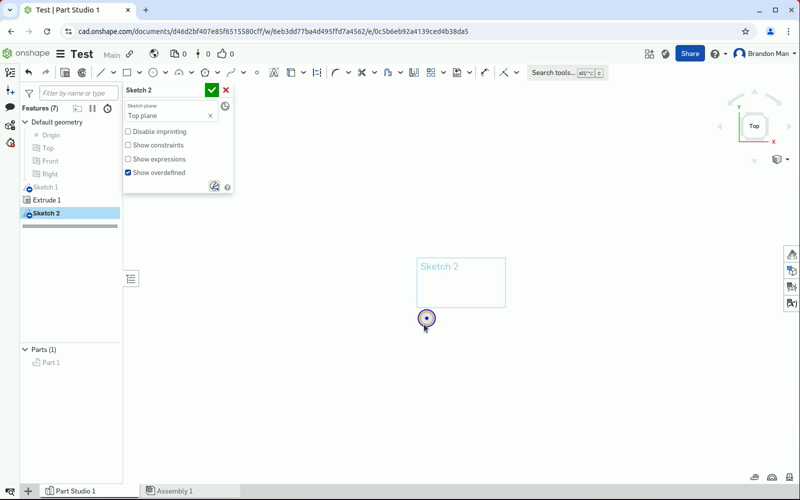
scroll(6)
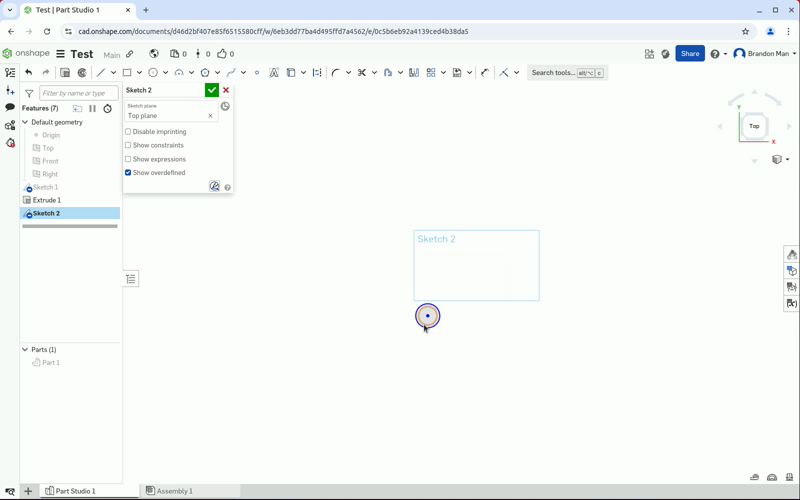
scroll(6)
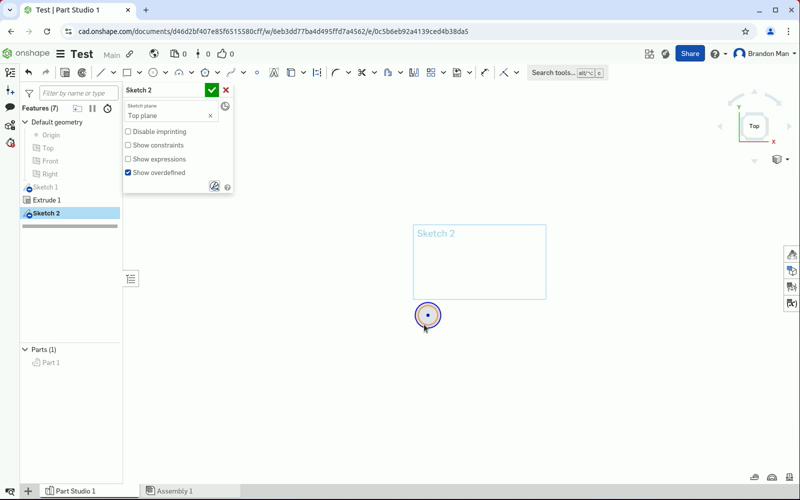
scroll(6)
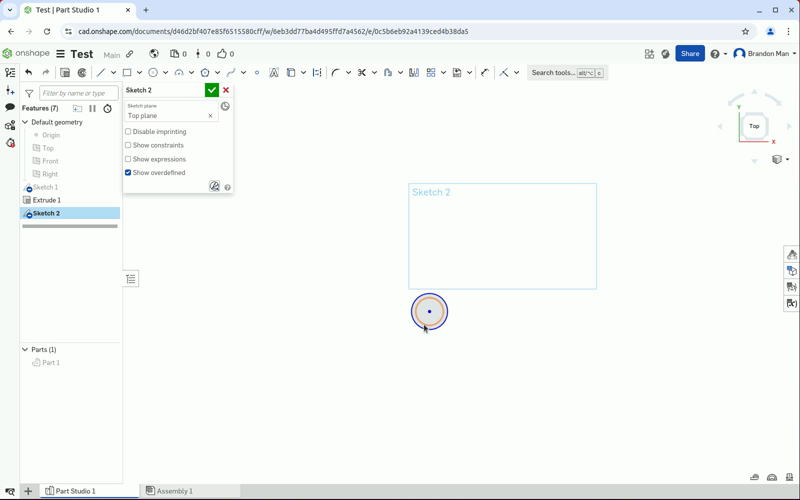
scroll(6)
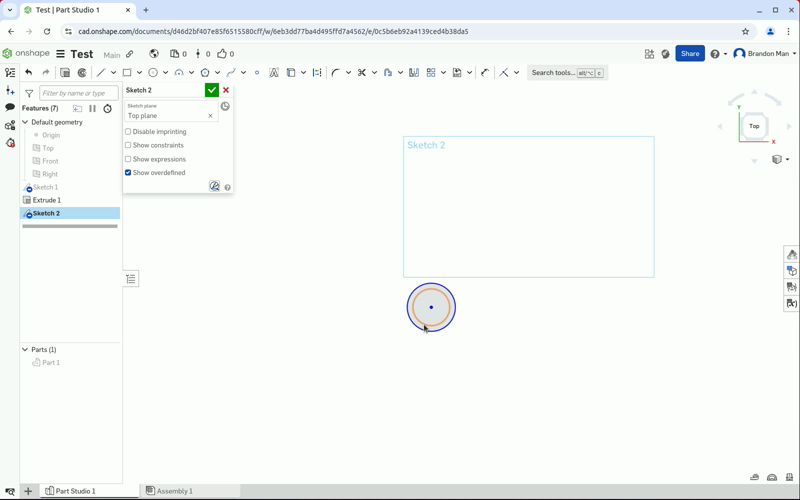
scroll(6)
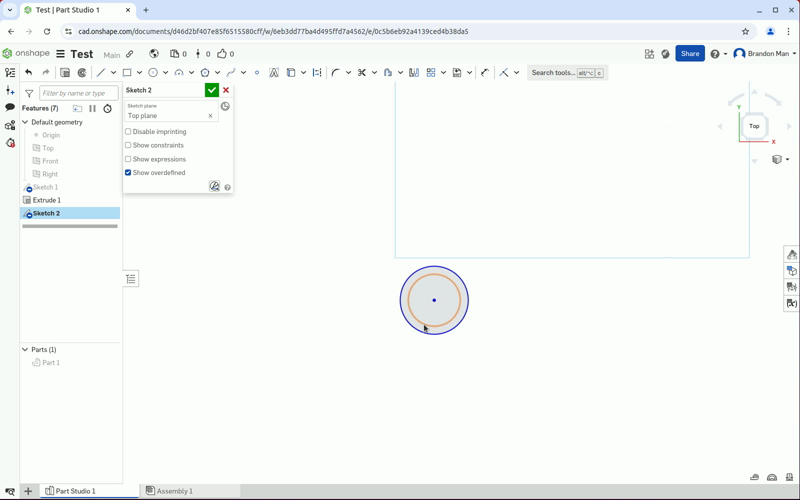
scroll(6)
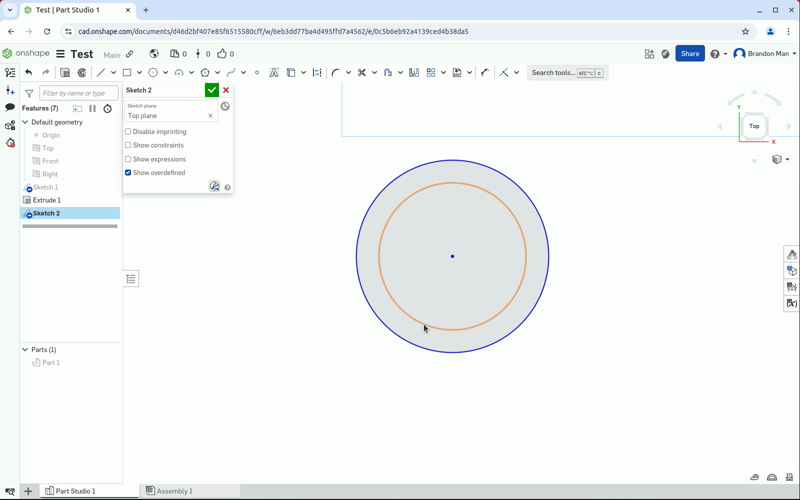
click(424, 324)
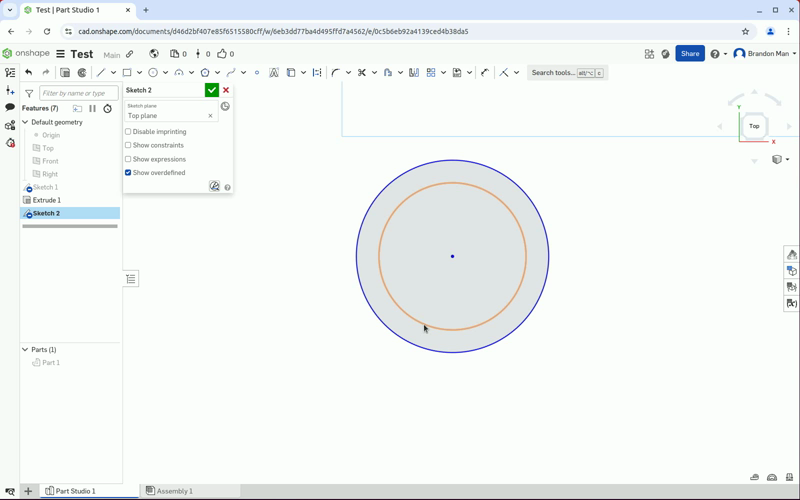
scroll(-6)
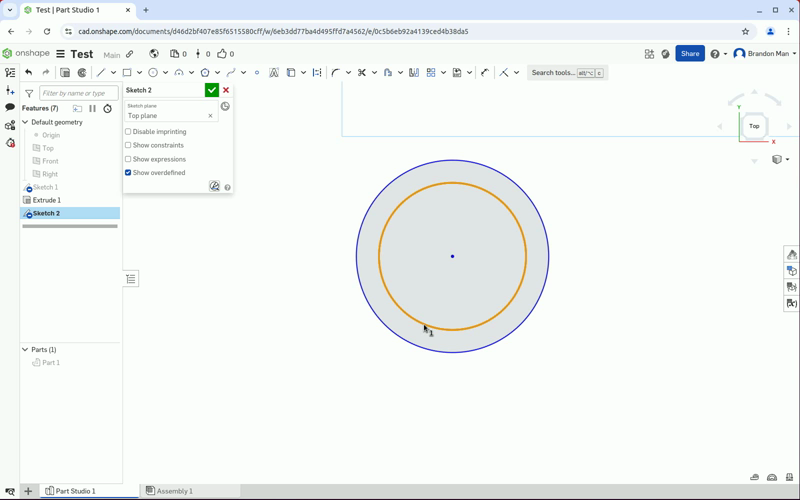
scroll(-6)
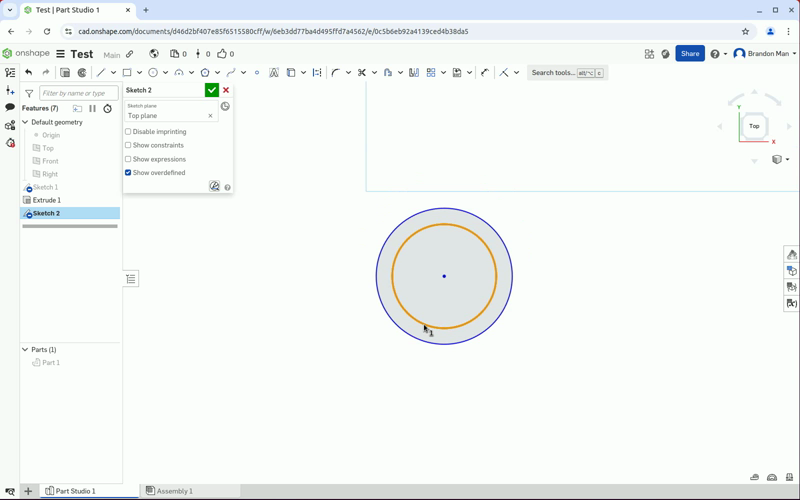
scroll(-6)
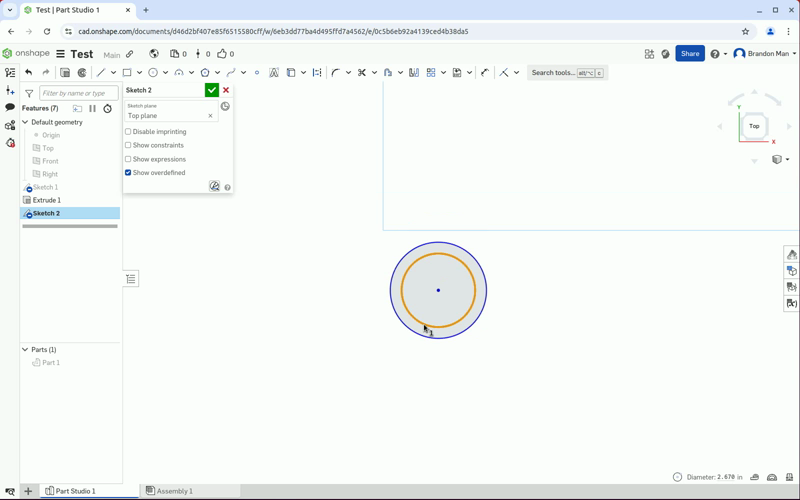
scroll(-6)
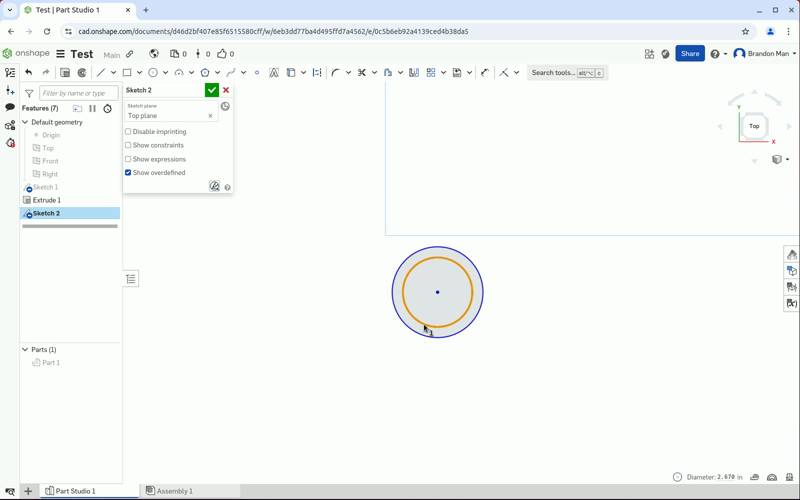
scroll(-6)
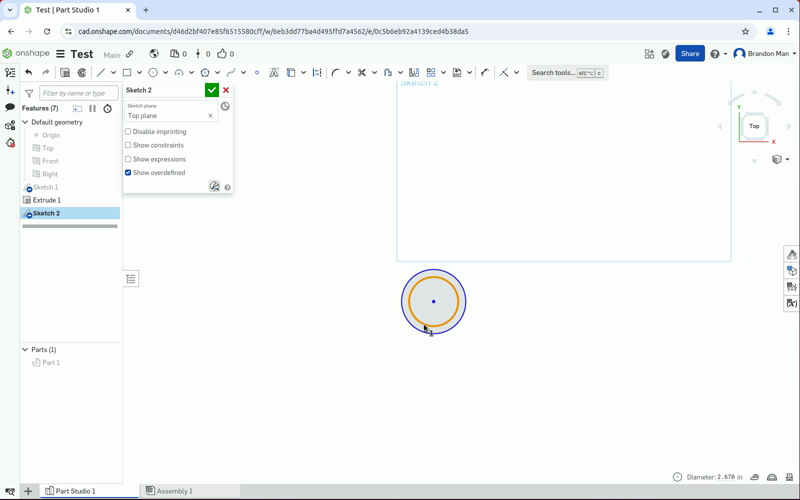
scroll(-6)
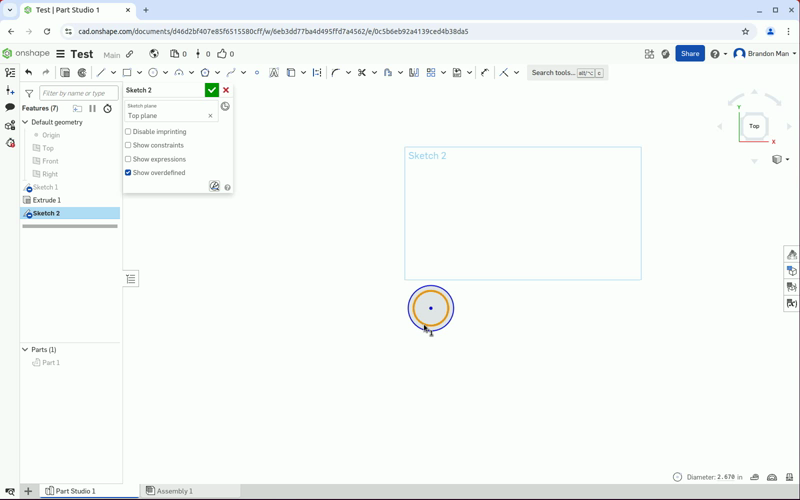
scroll(-6)
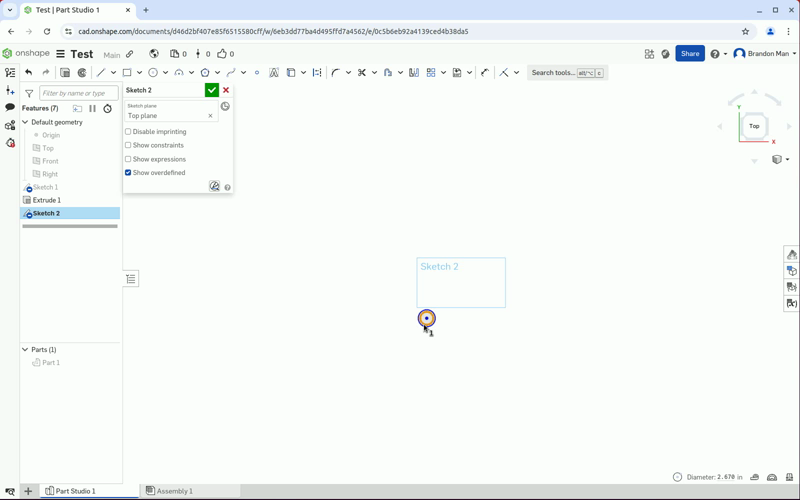
mouse_move(73, 352)
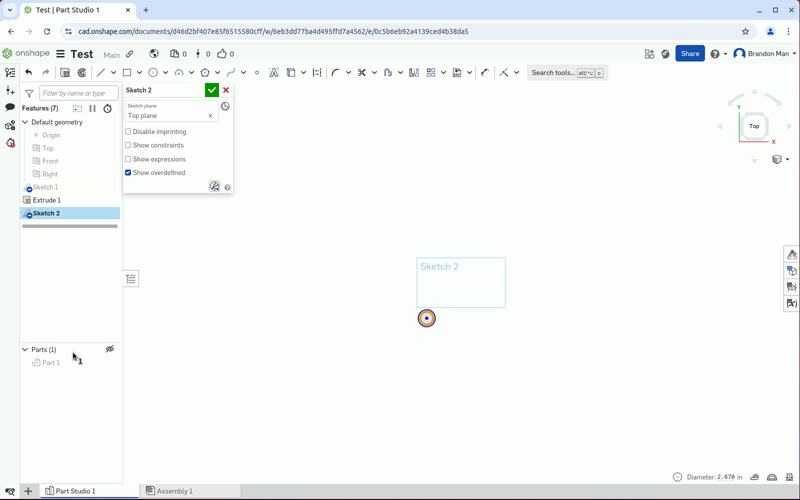
key(shift+y)
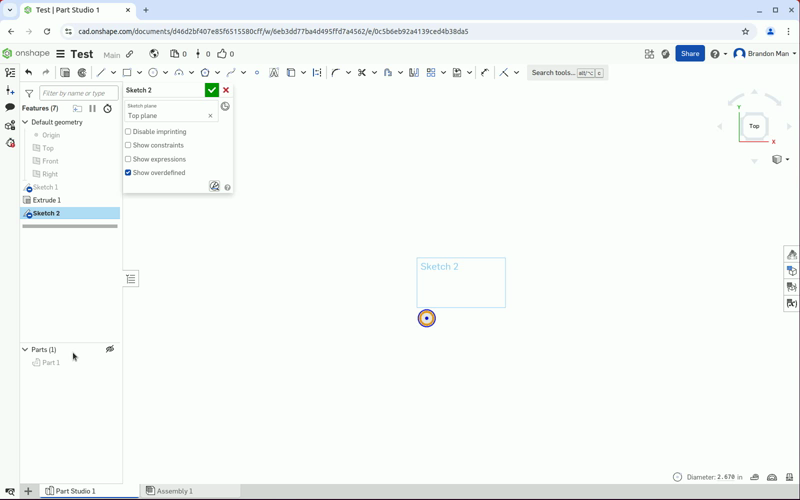
key(shift+e)
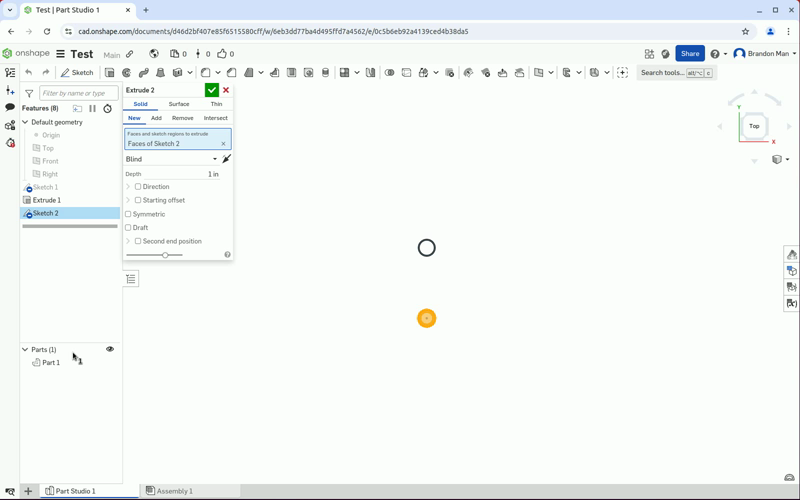
mouse_move(143, 106)
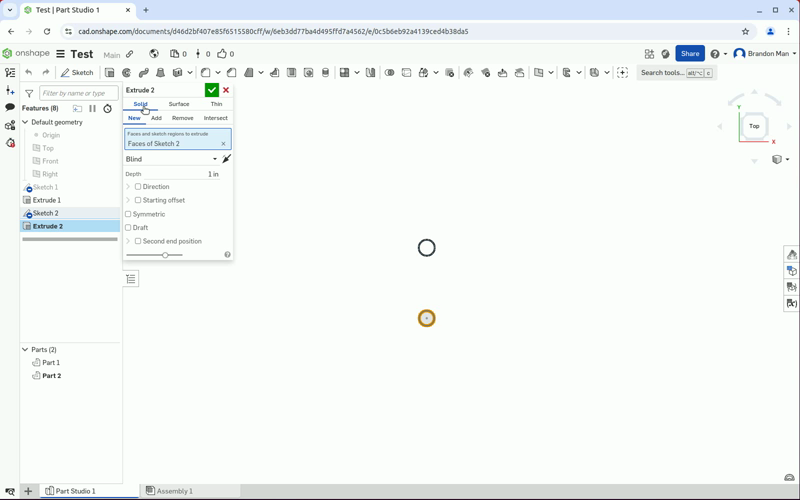
click(143, 106)
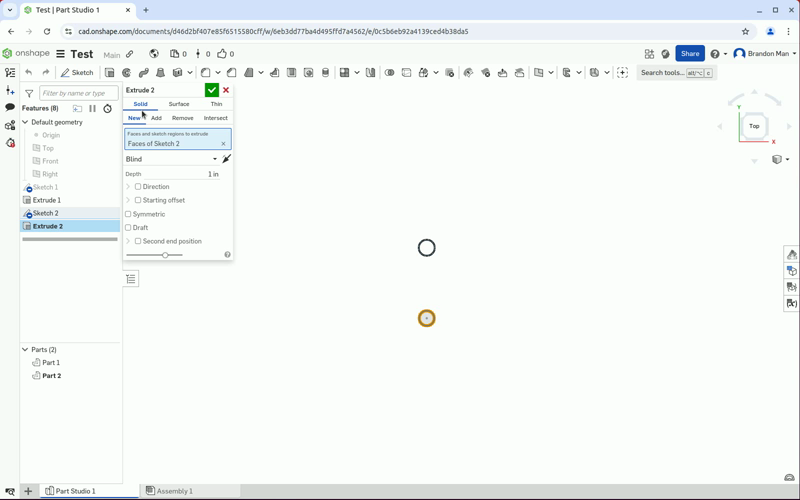
mouse_move(137, 120)
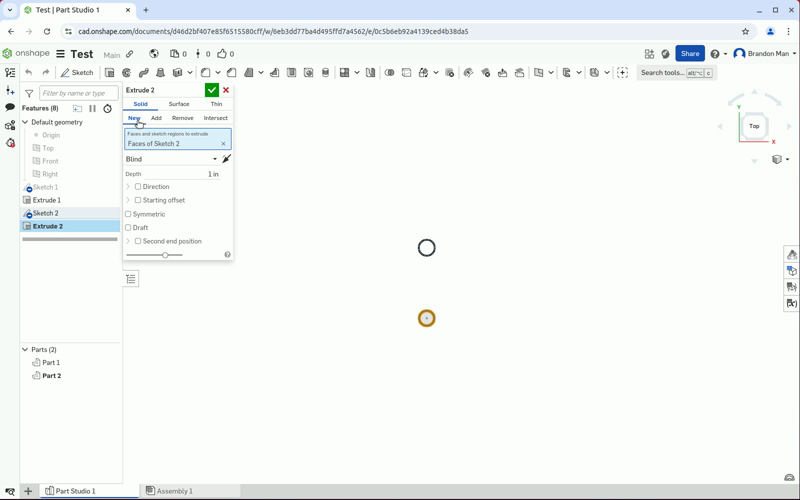
click(137, 120)
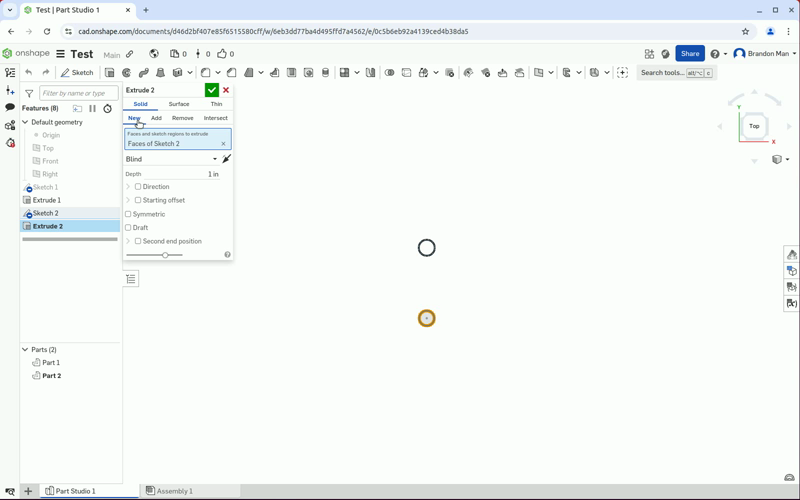
key(tab, 4)
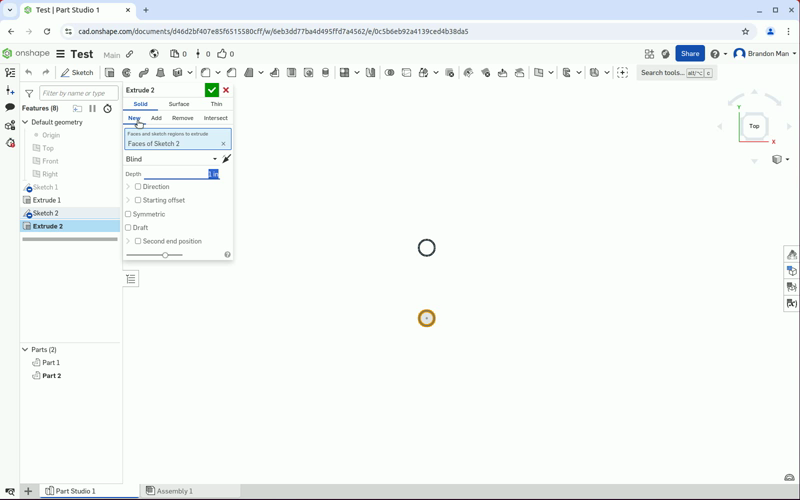
text(-0.722)
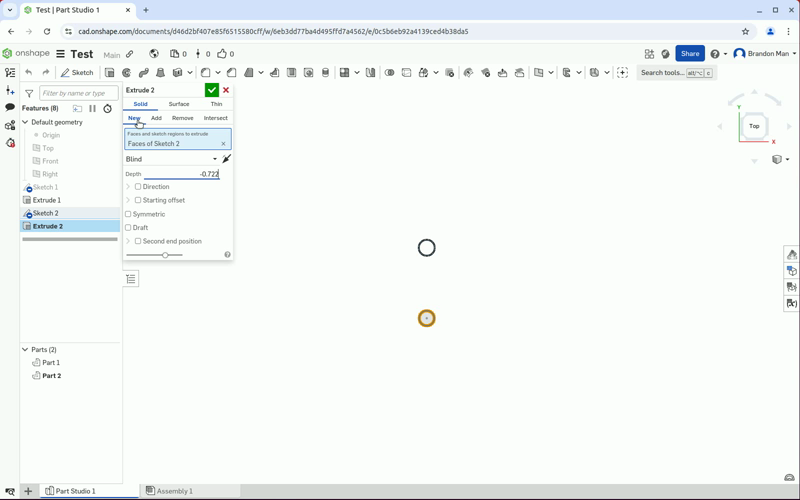
key(enter)
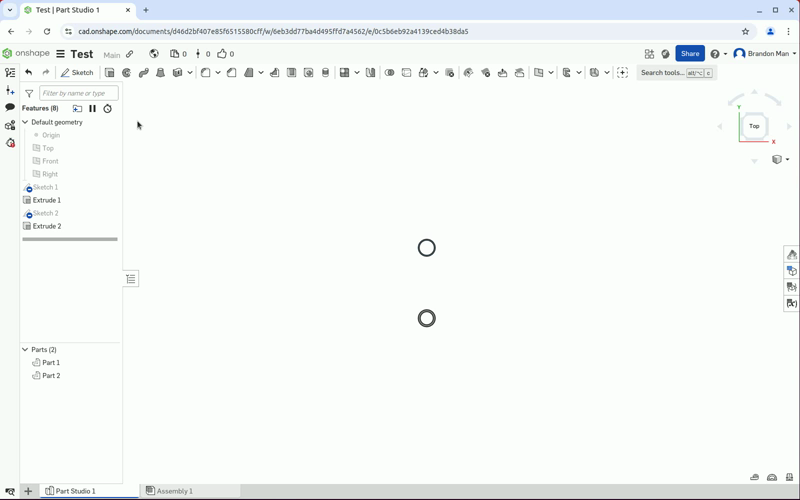
key(shift+h)
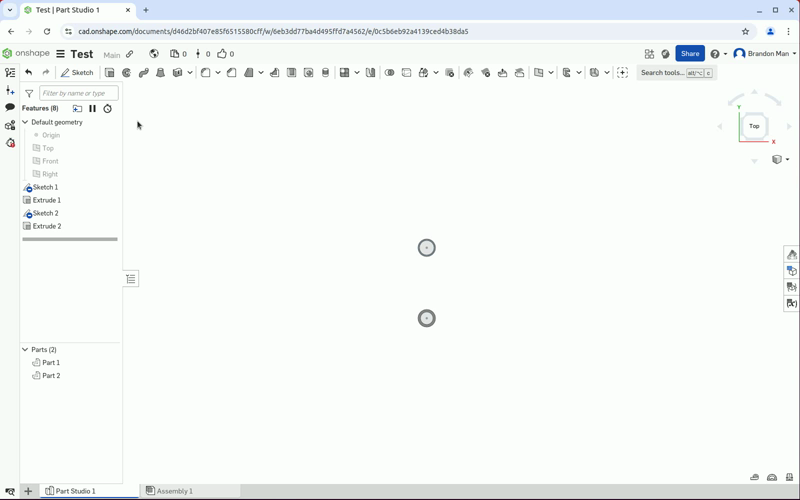
key(shift+h)
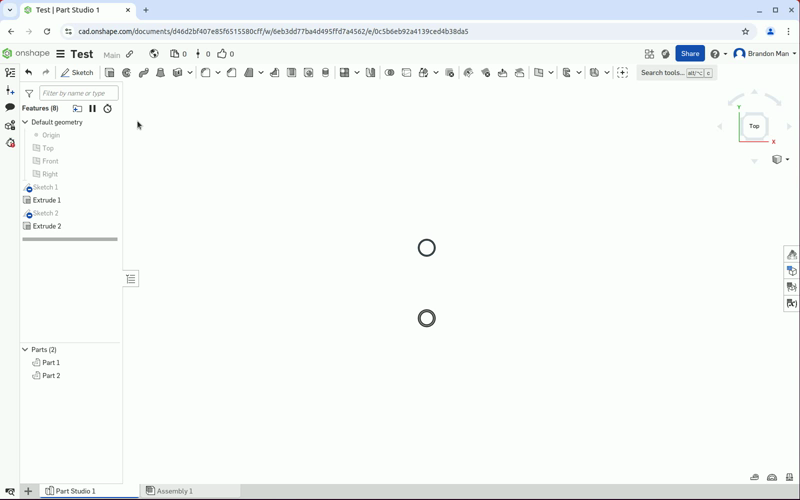
mouse_move(73, 189)
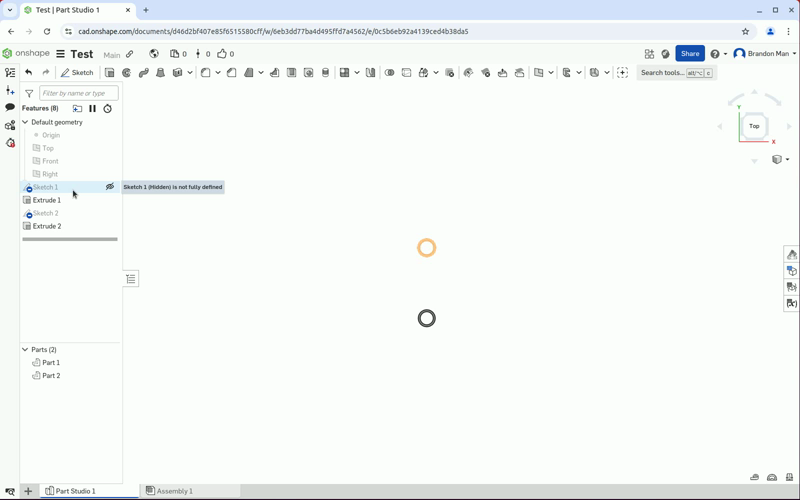
click(73, 189)
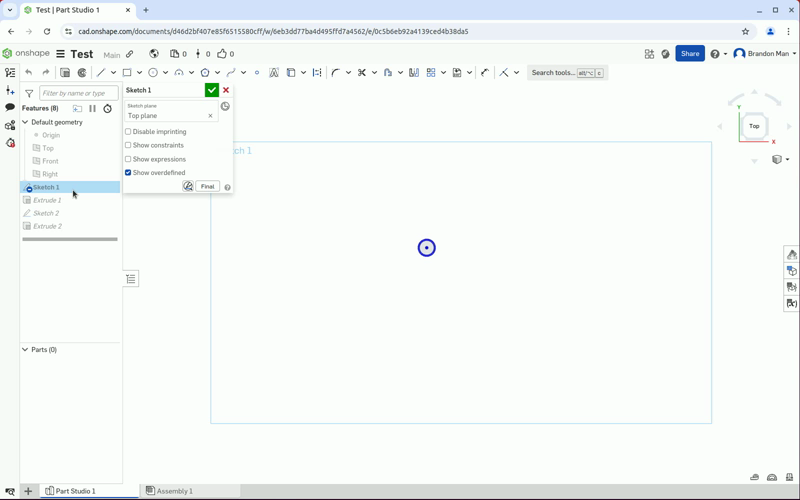
mouse_move(229, 92)
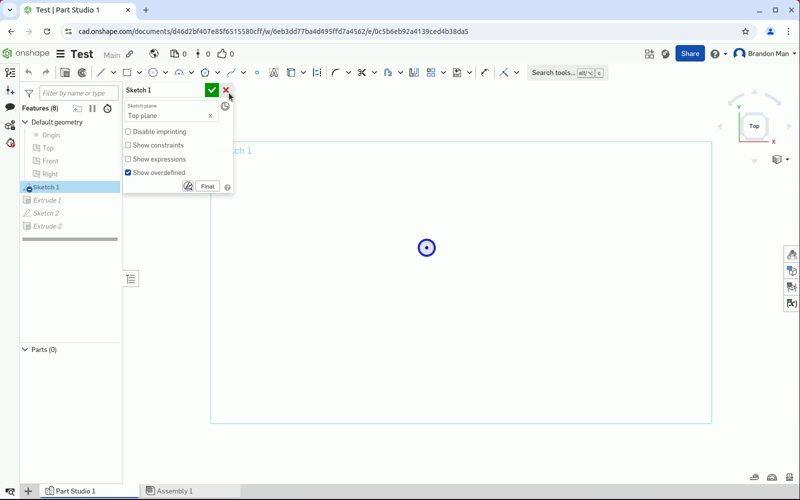
click(229, 92)
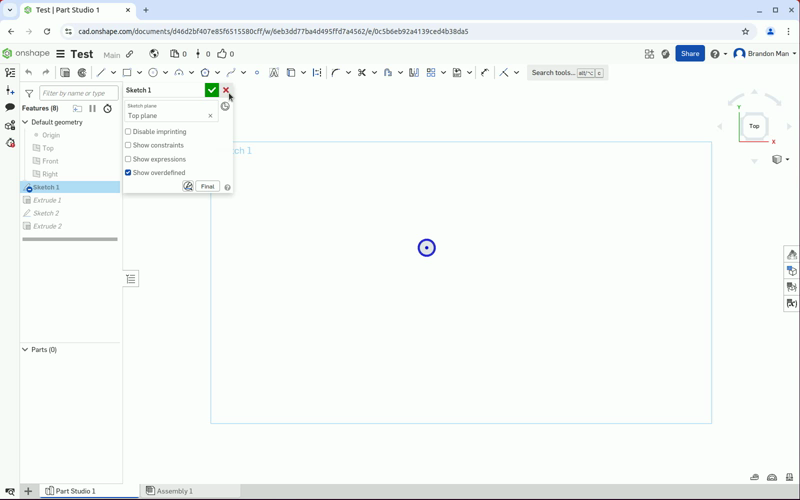
key(shift+s)
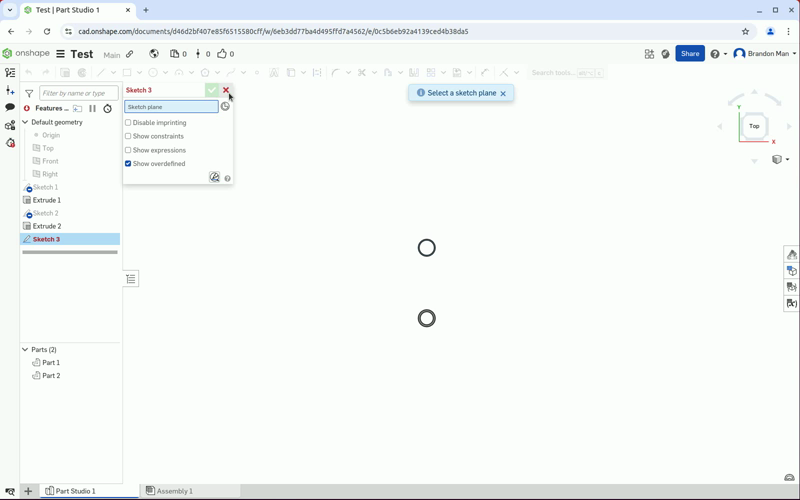
mouse_move(73, 150)
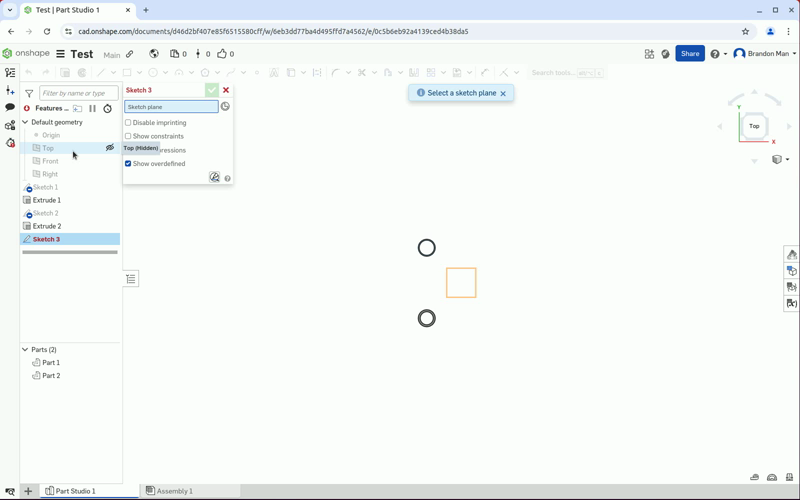
click(73, 150)
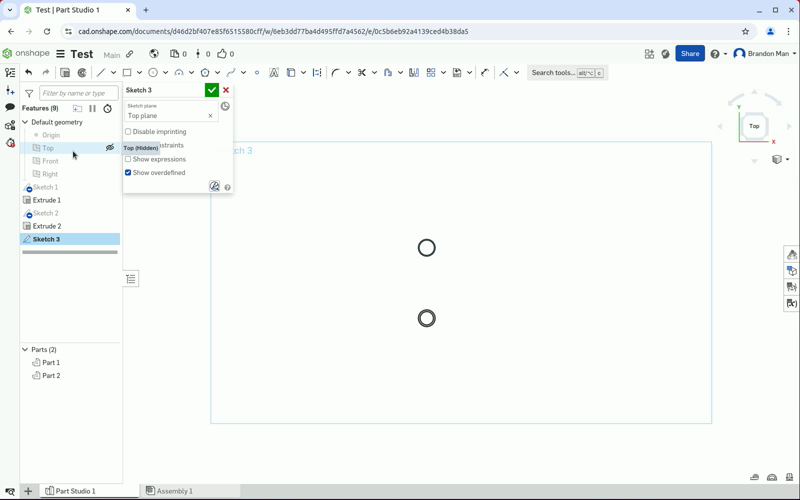
mouse_move(73, 352)
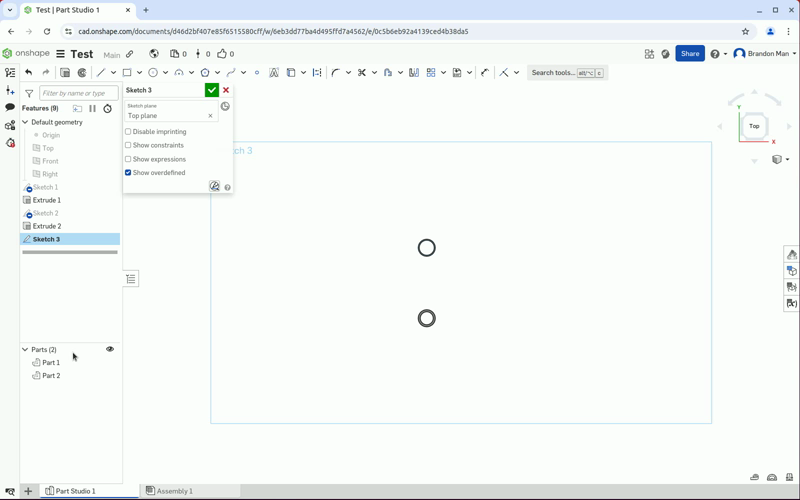
key(y)
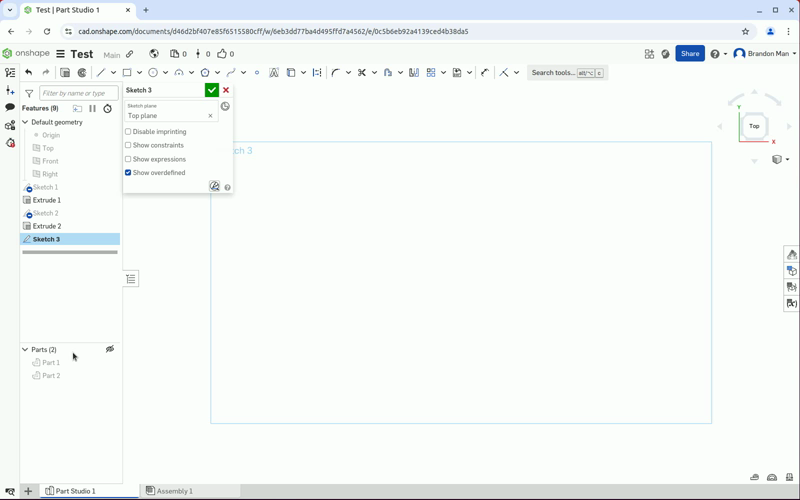
key(c)
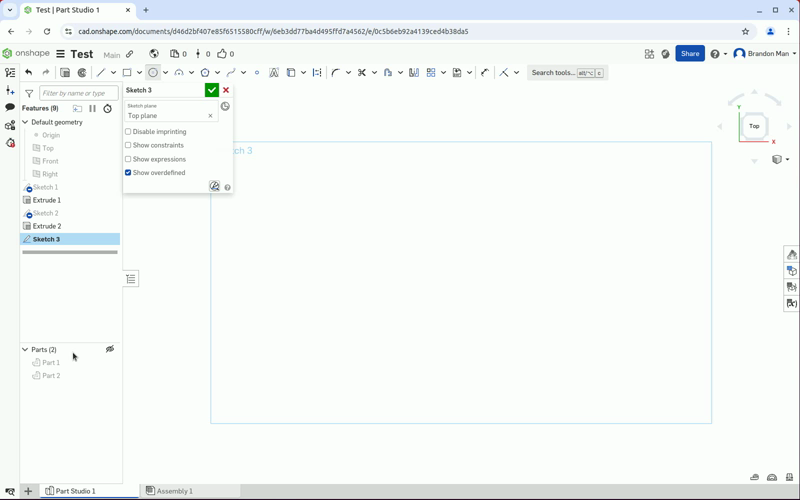
key_down(shift)
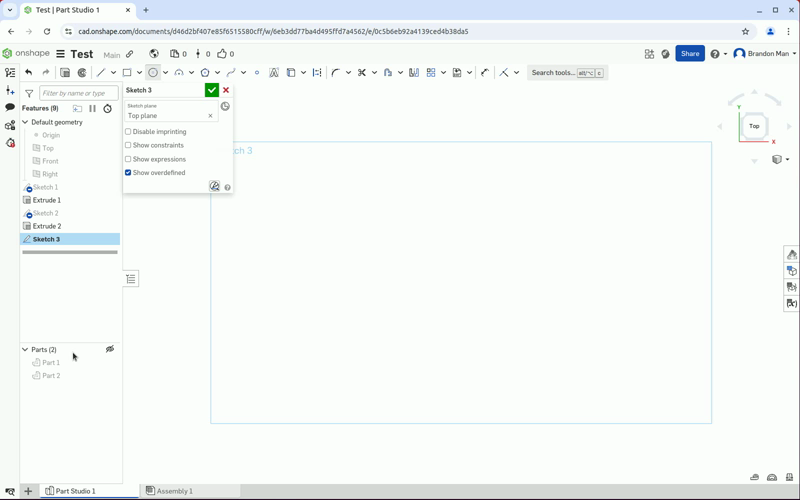
mouse_move(496, 318)
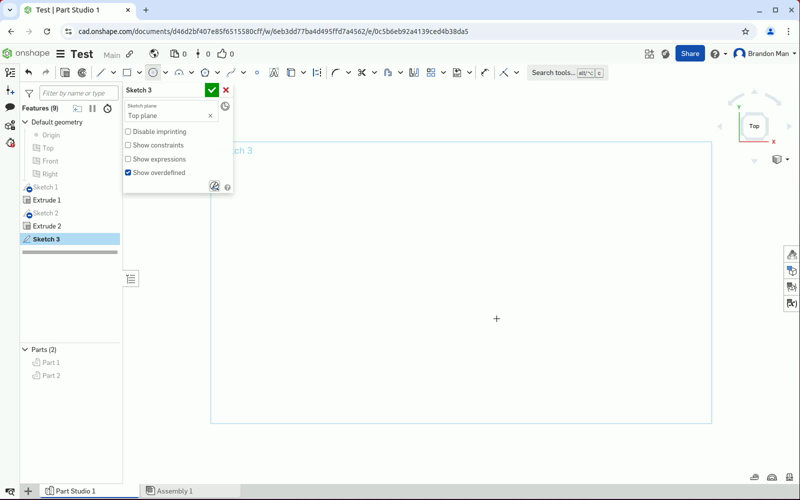
click(496, 318)
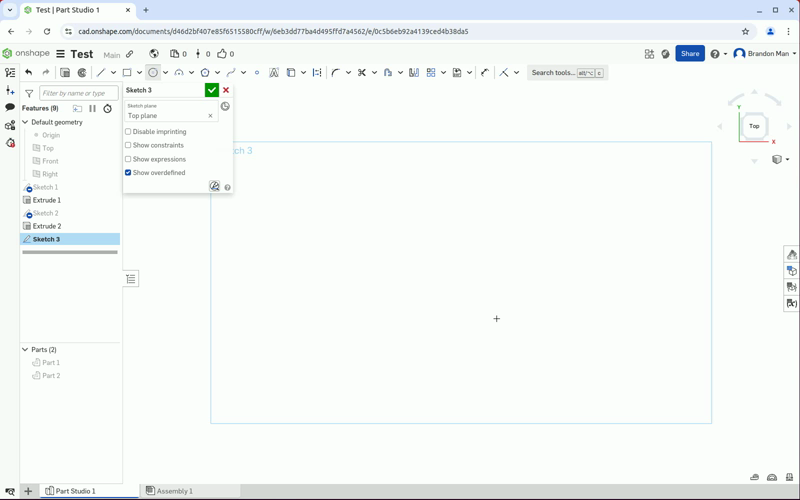
key_up(shift)
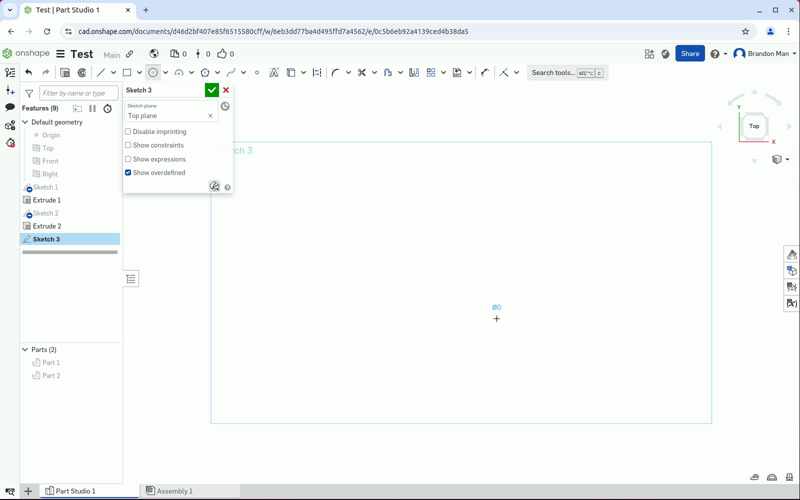
mouse_move(505, 318)
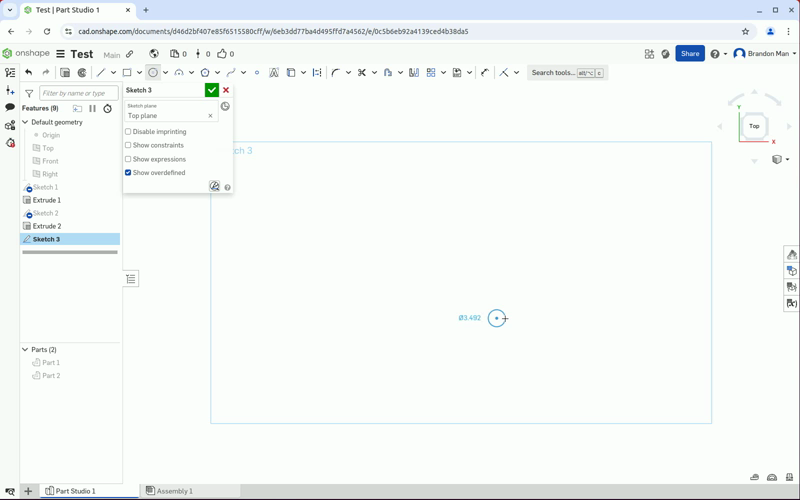
click(505, 318)
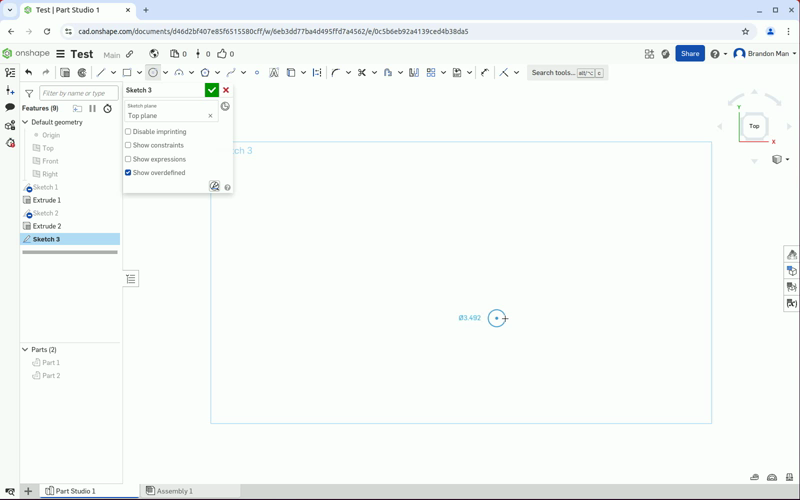
key(esc)
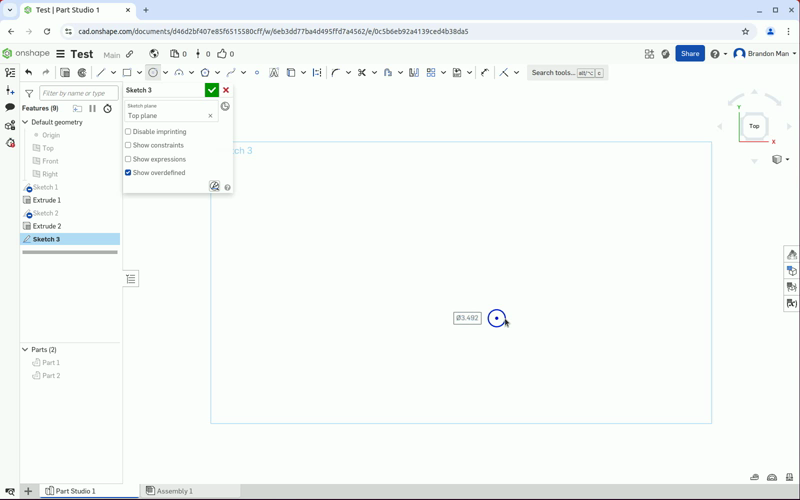
key(c)
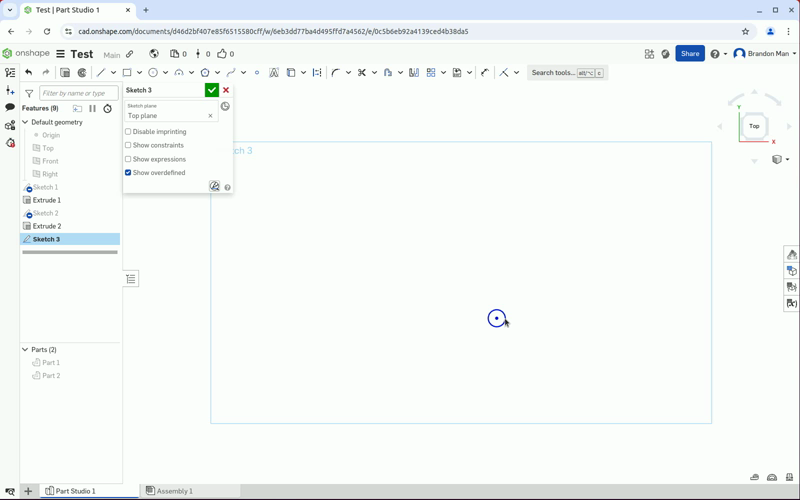
key_down(shift)
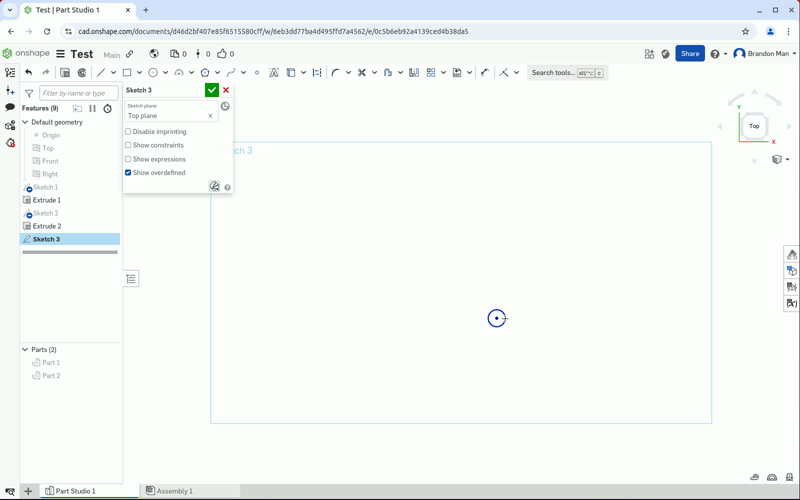
mouse_move(496, 318)
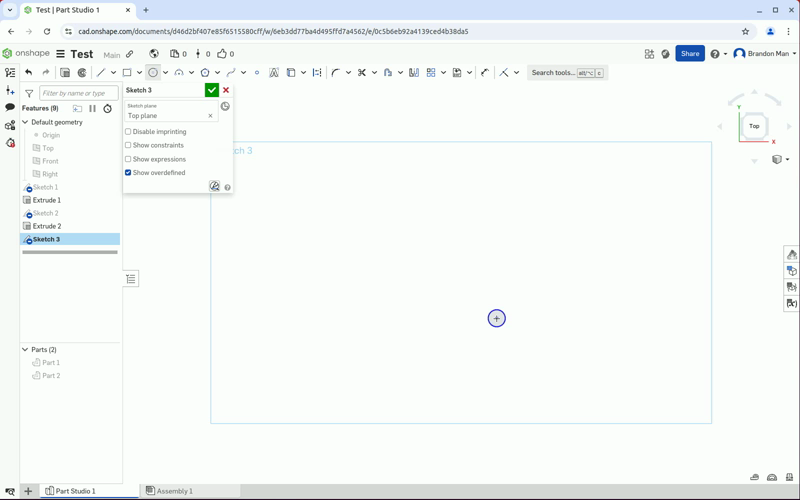
click(496, 318)
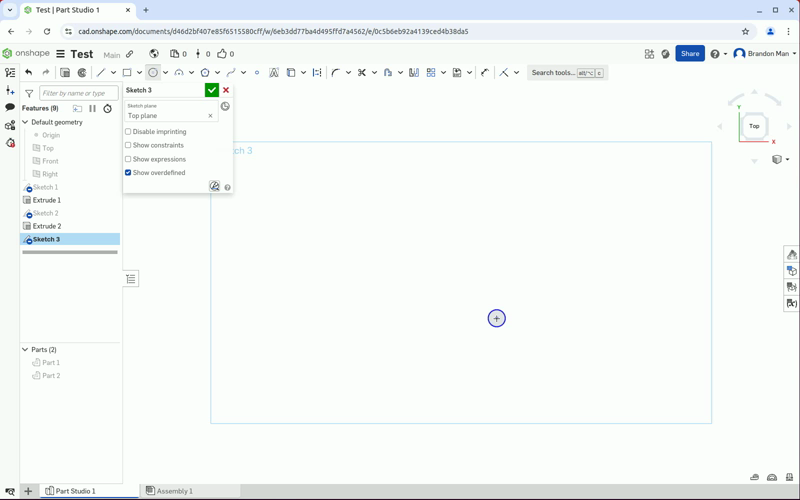
key_up(shift)
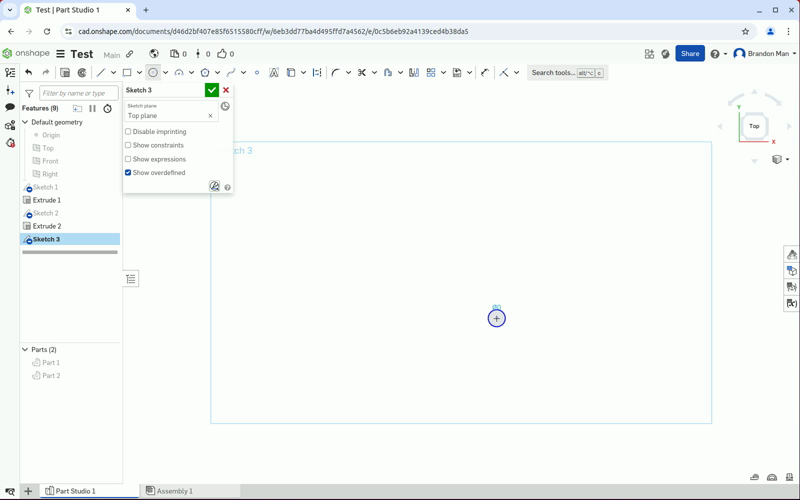
mouse_move(504, 318)
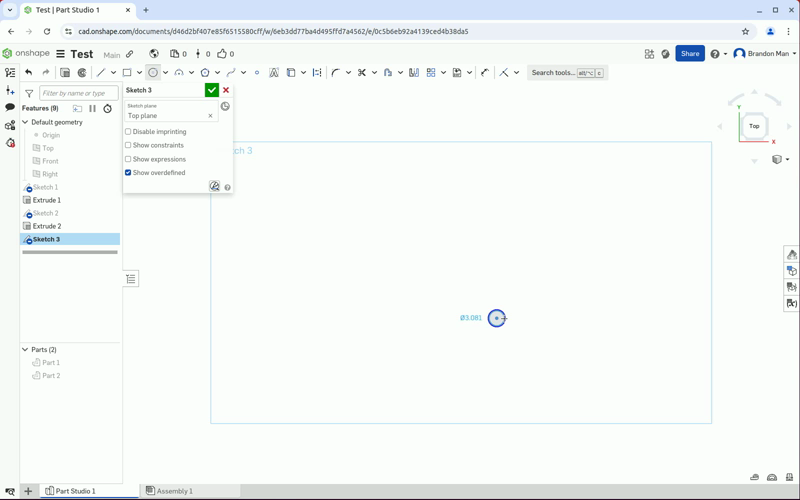
scroll(6)
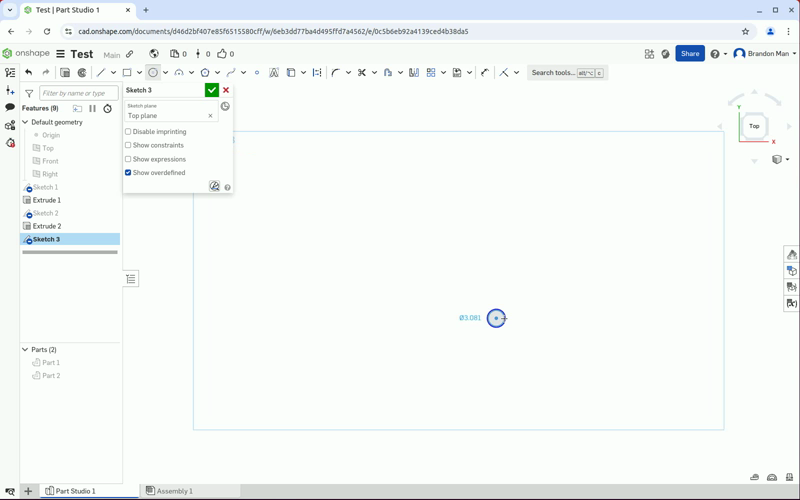
scroll(6)
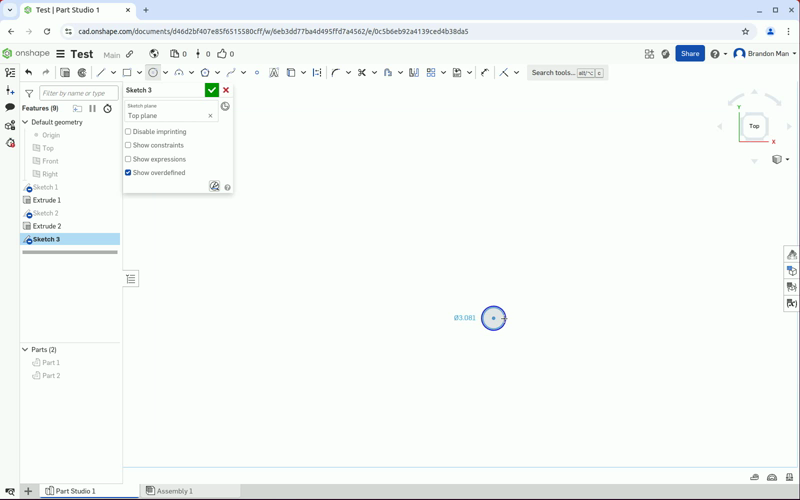
scroll(6)
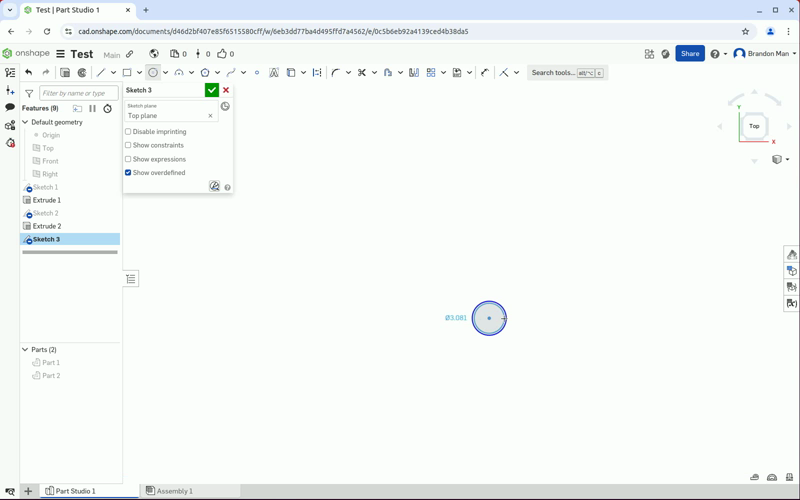
scroll(6)
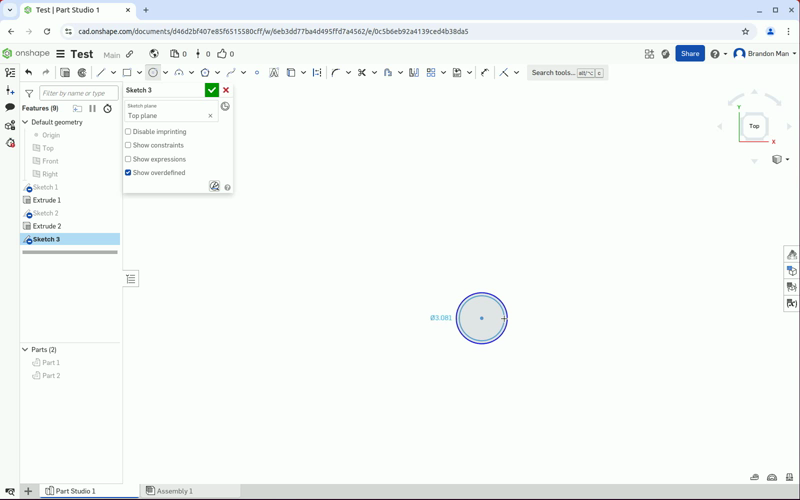
scroll(6)
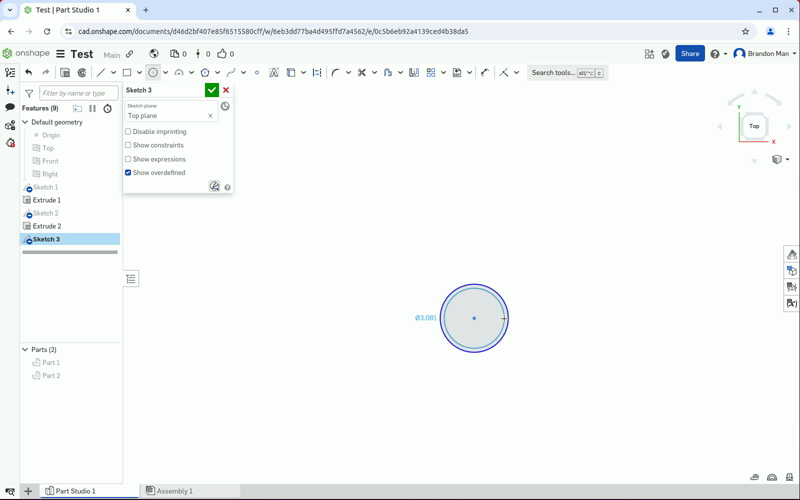
scroll(6)
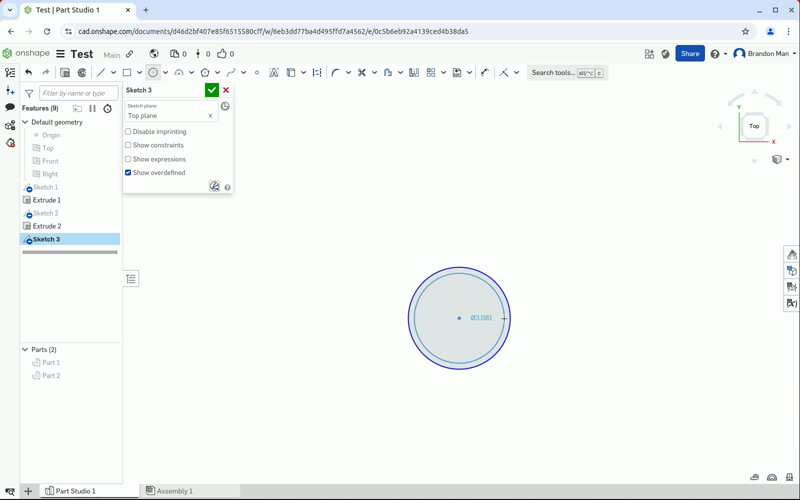
scroll(6)
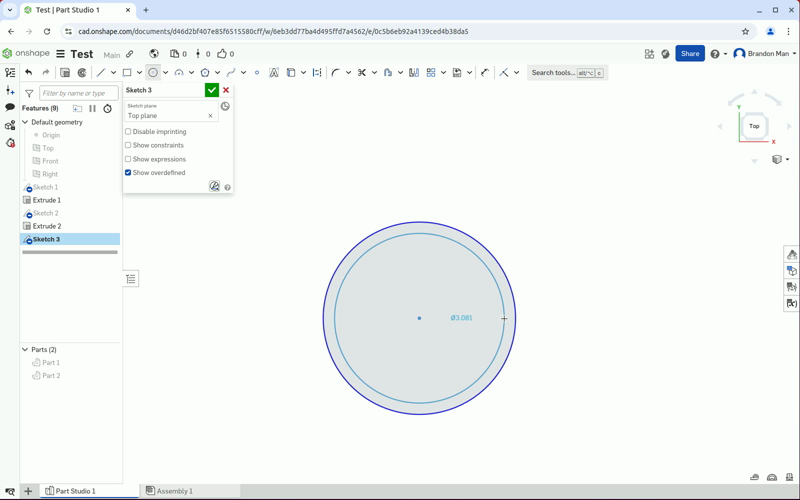
click(504, 318)
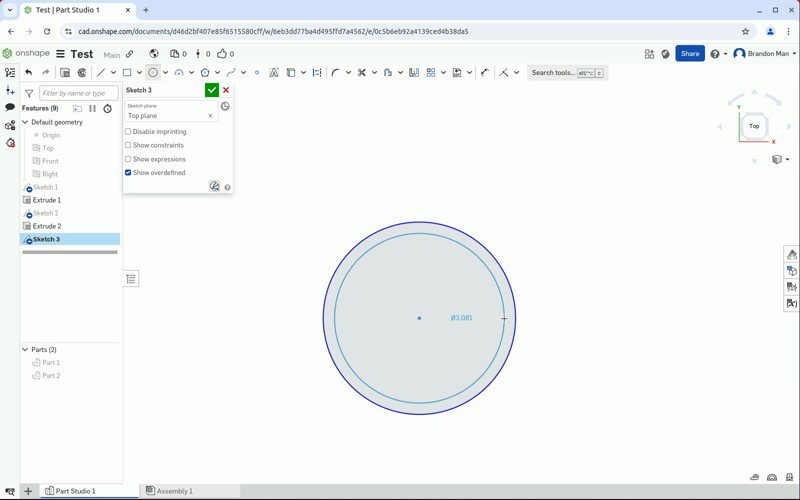
scroll(-6)
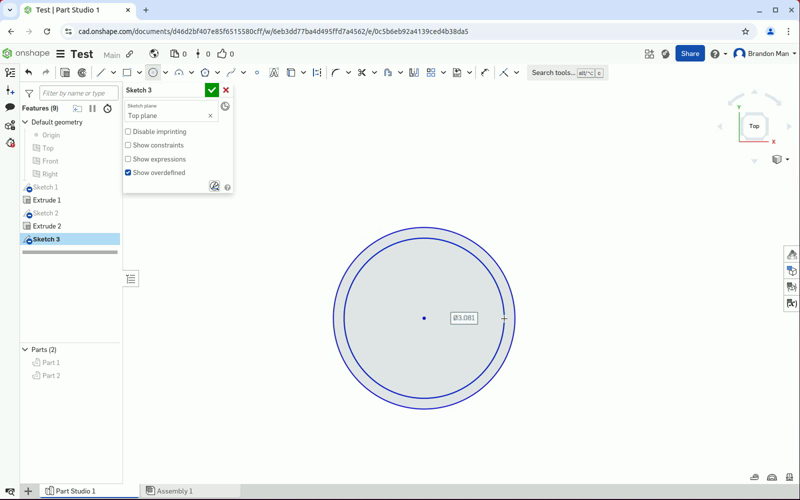
scroll(-6)
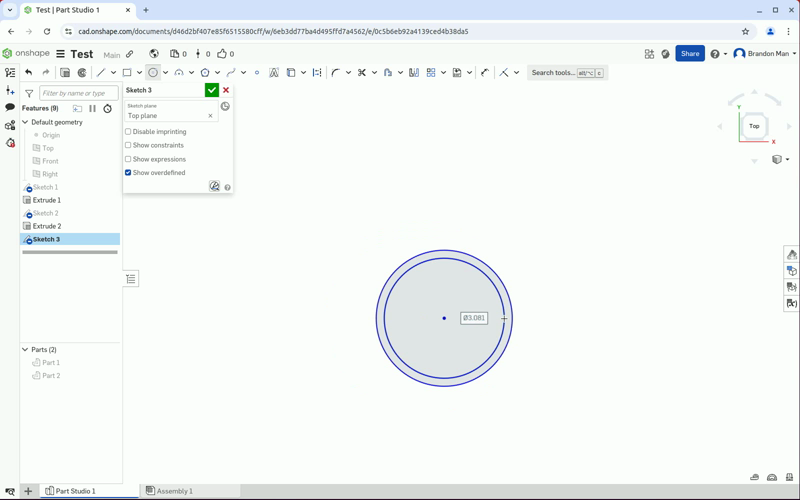
scroll(-6)
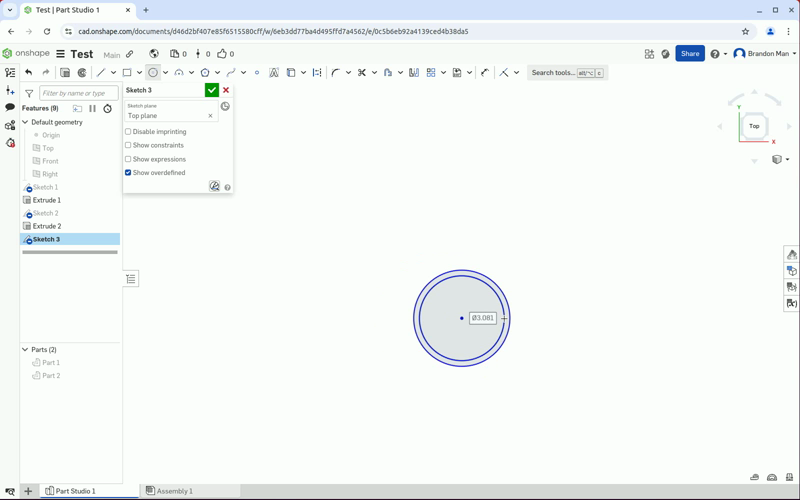
scroll(-6)
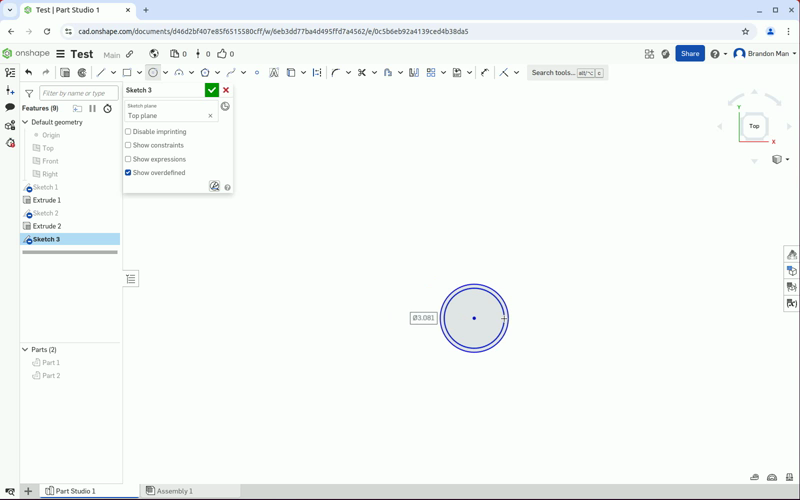
scroll(-6)
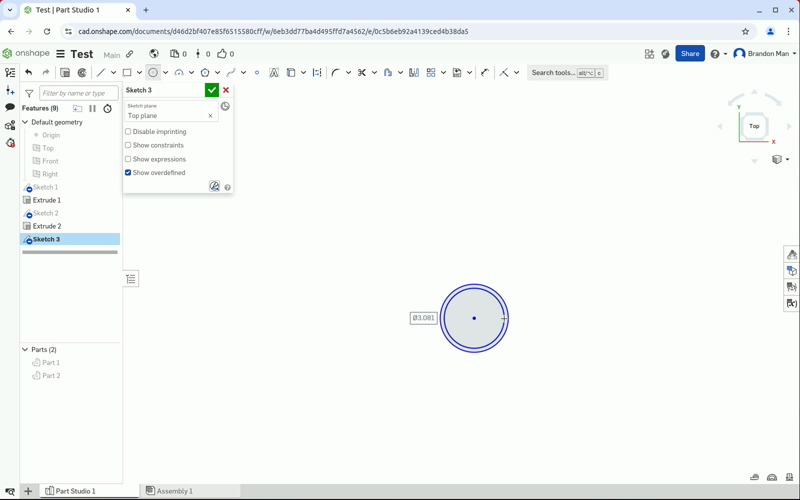
scroll(-6)
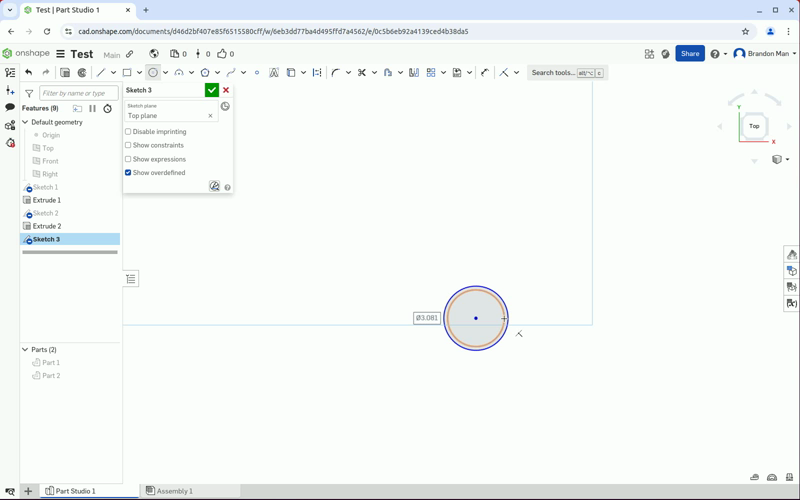
scroll(-6)
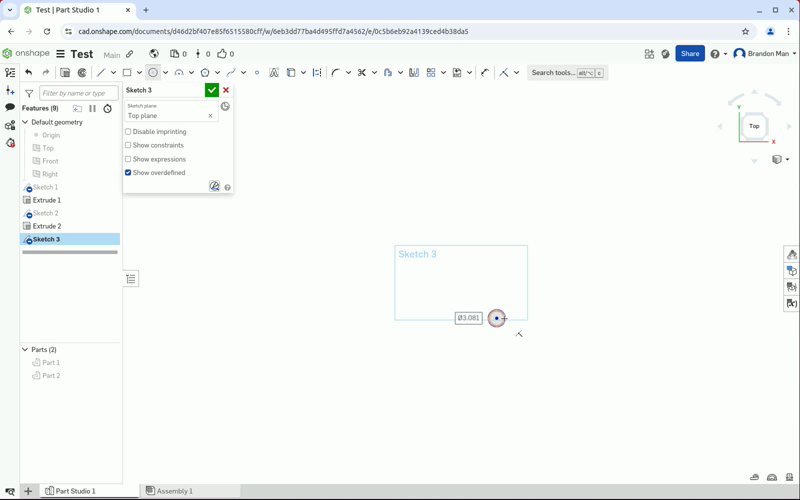
key(esc)
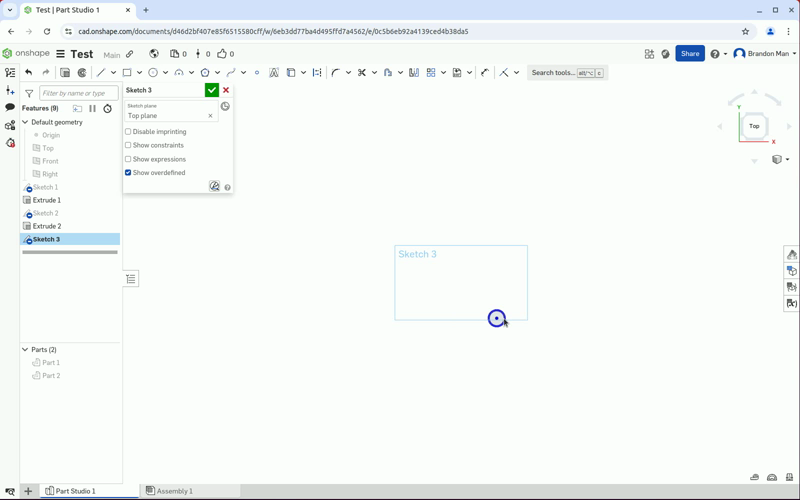
mouse_move(496, 325)
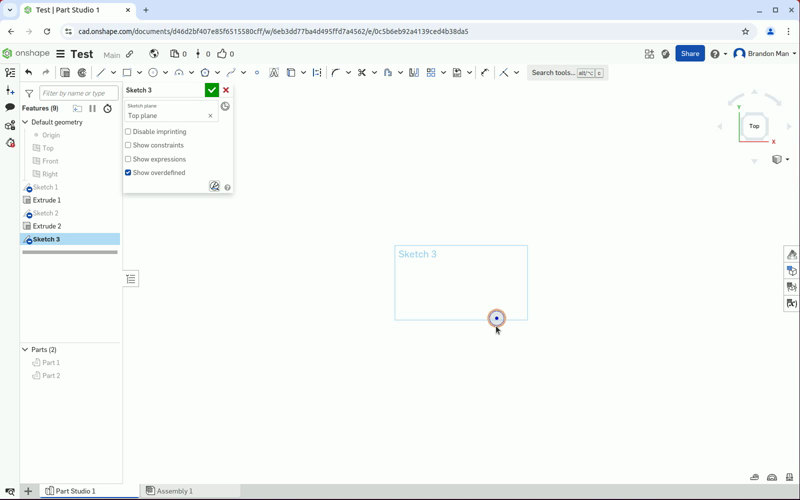
scroll(6)
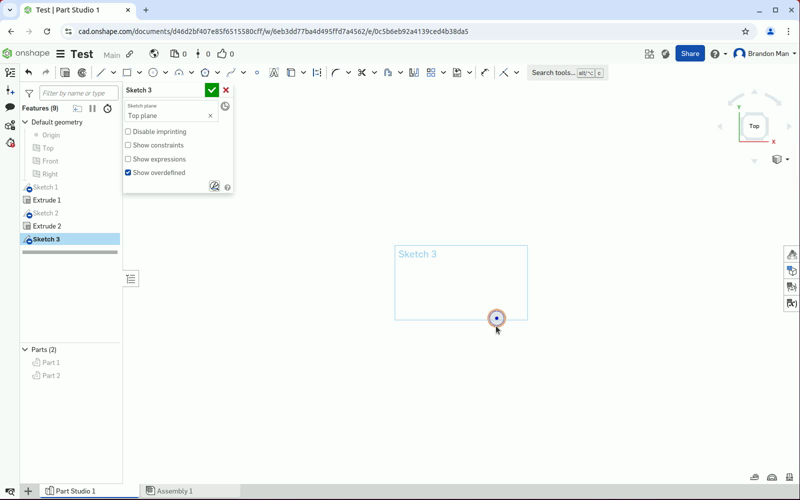
scroll(6)
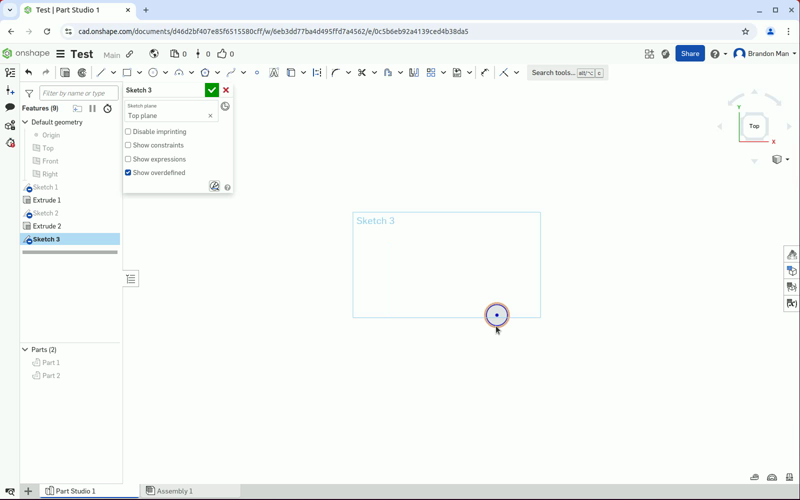
scroll(6)
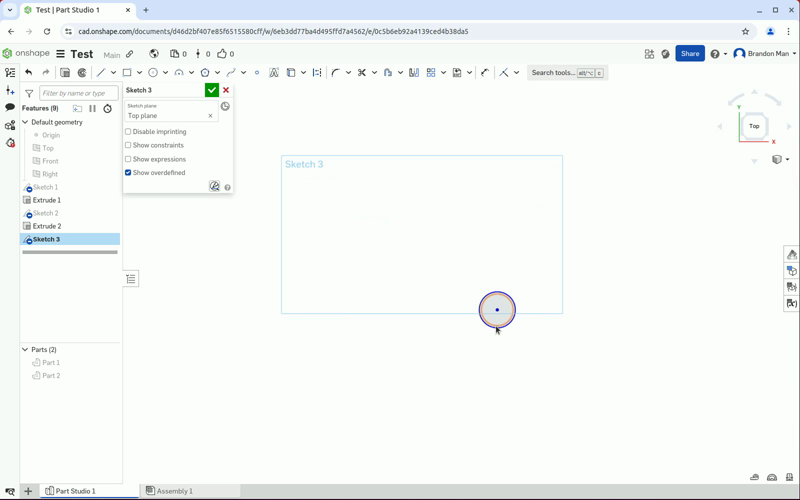
scroll(6)
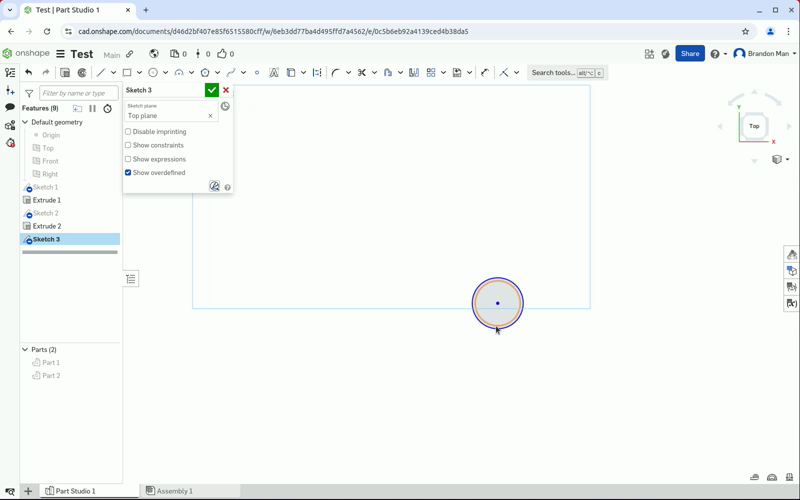
scroll(6)
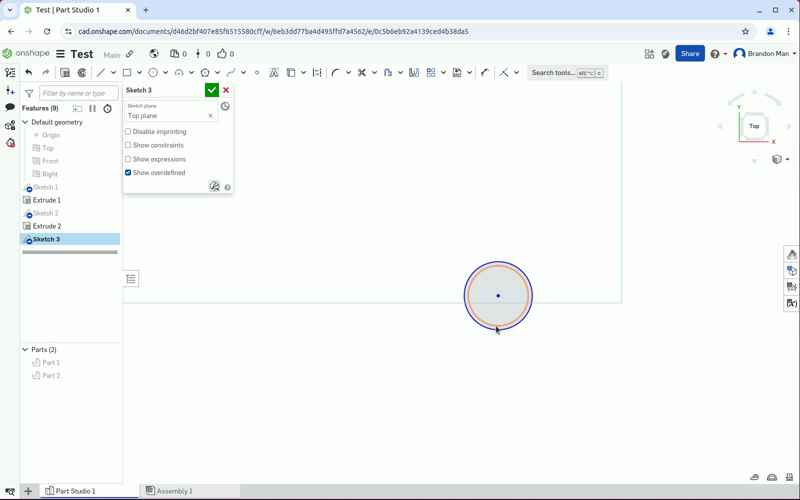
scroll(6)
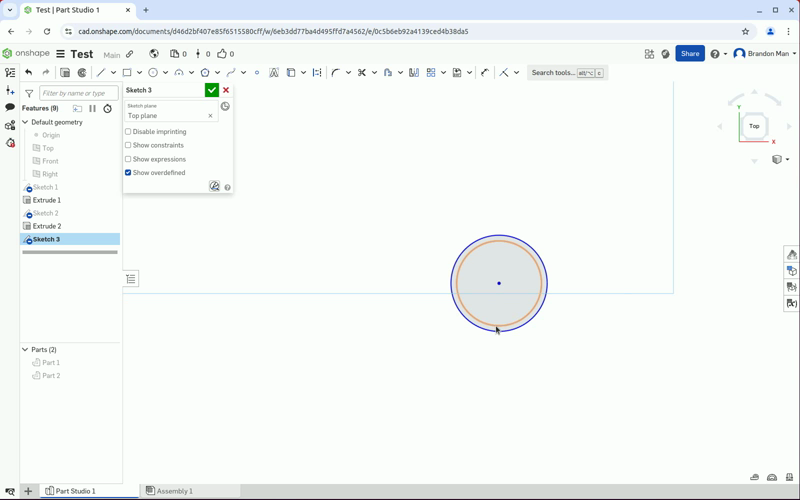
scroll(6)
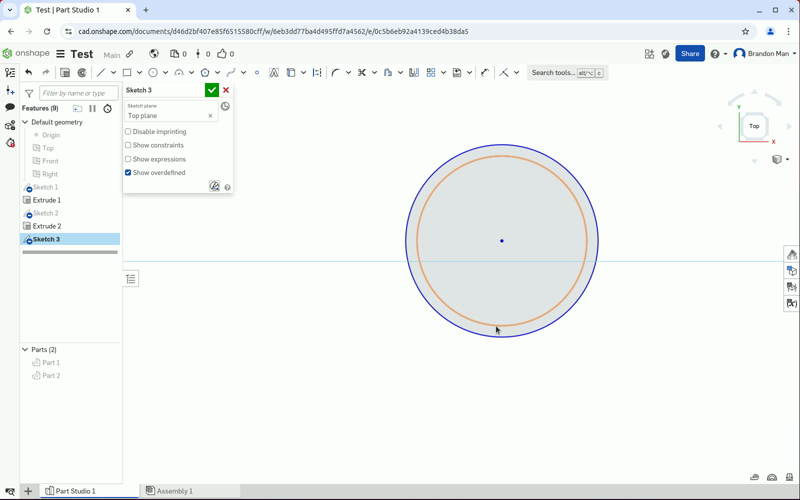
click(496, 325)
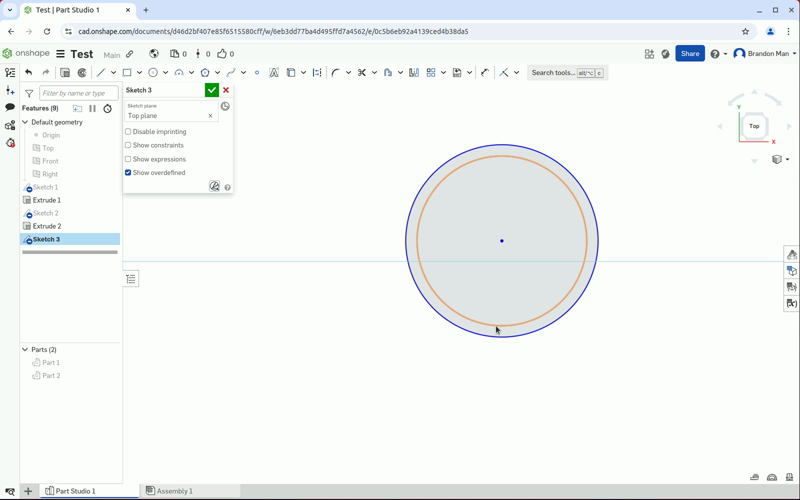
scroll(-6)
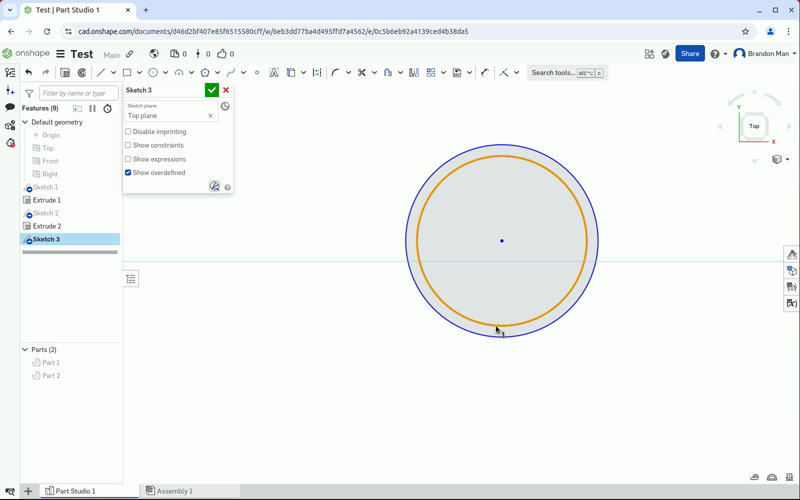
scroll(-6)
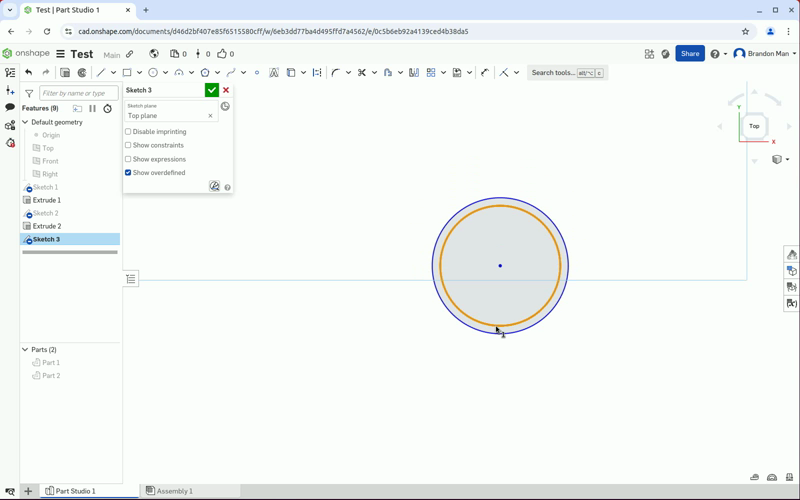
scroll(-6)
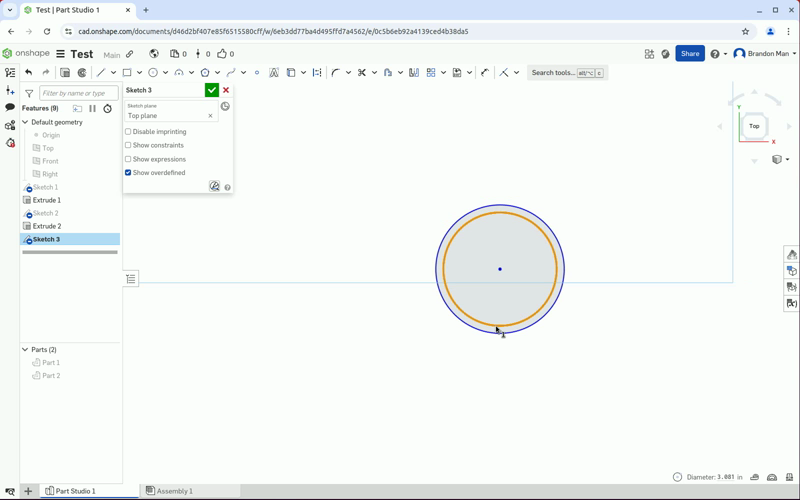
scroll(-6)
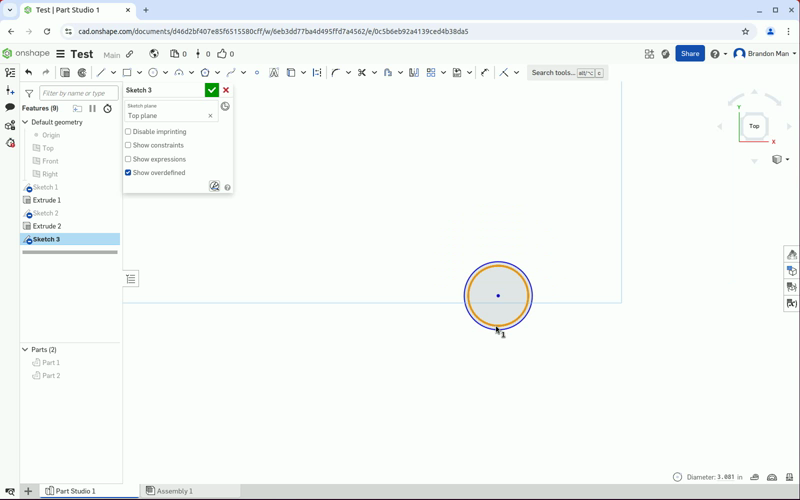
scroll(-6)
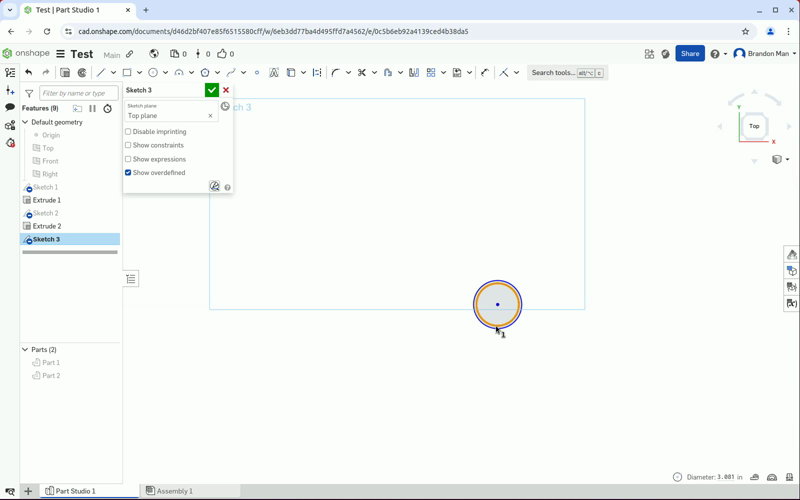
scroll(-6)
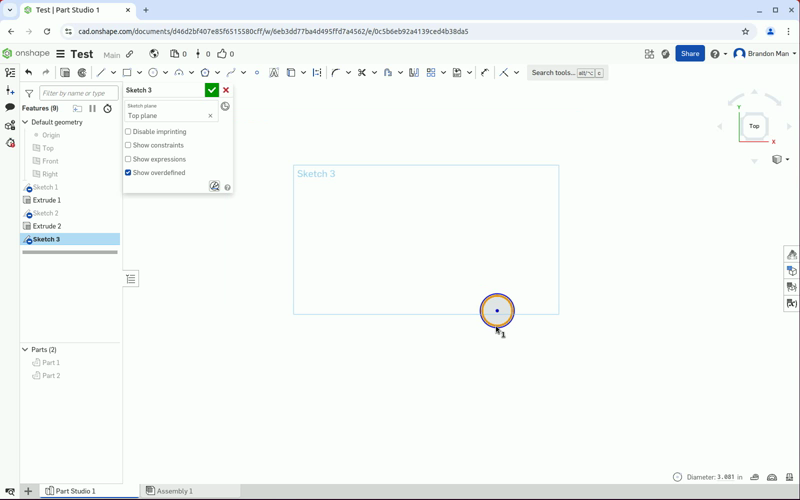
scroll(-6)
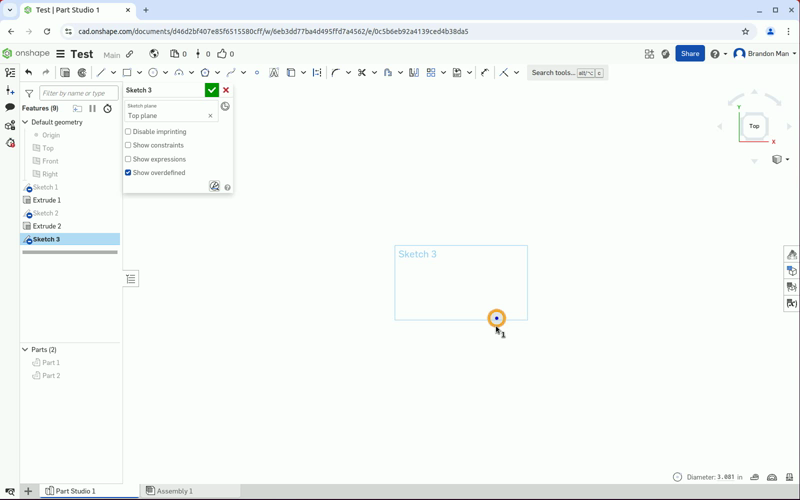
mouse_move(73, 352)
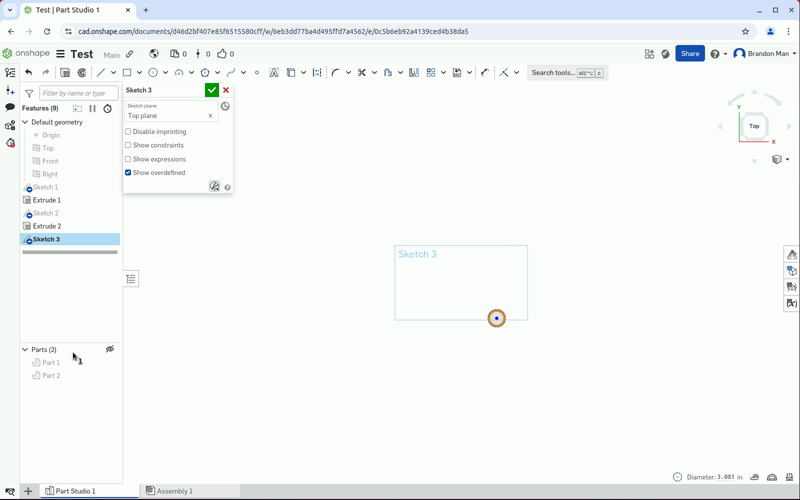
key(shift+y)
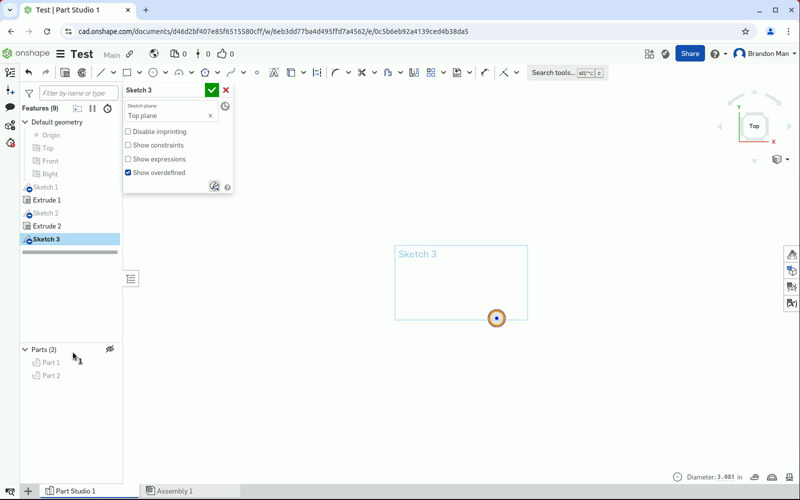
key(shift+e)
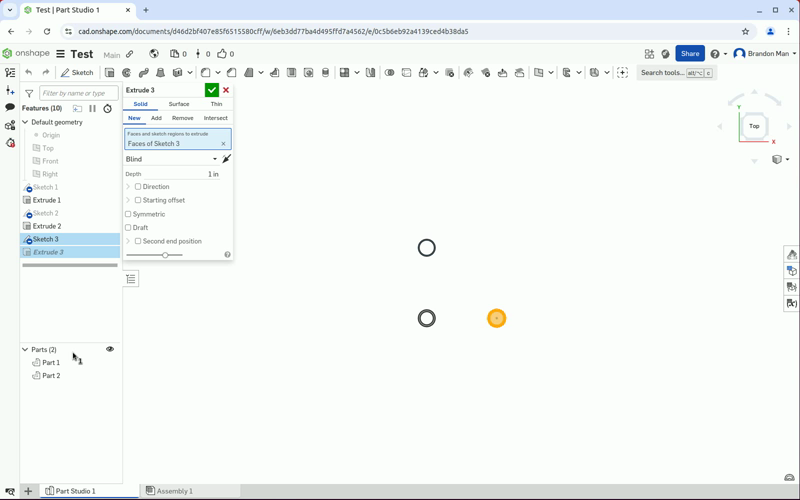
mouse_move(143, 106)
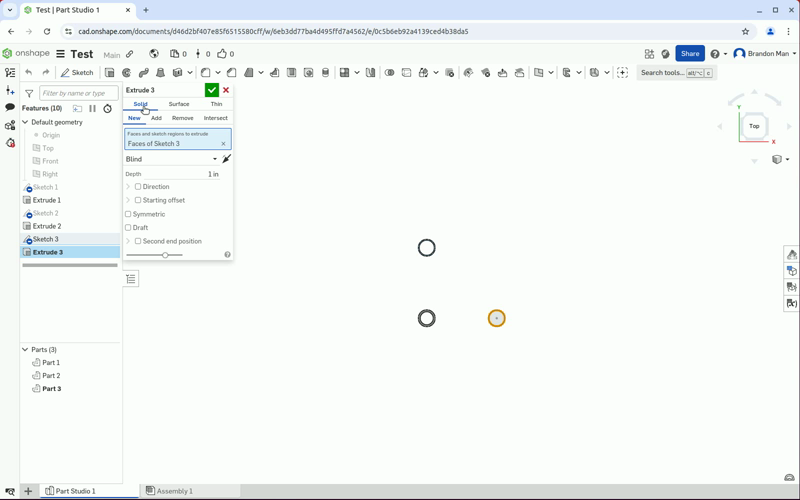
click(143, 106)
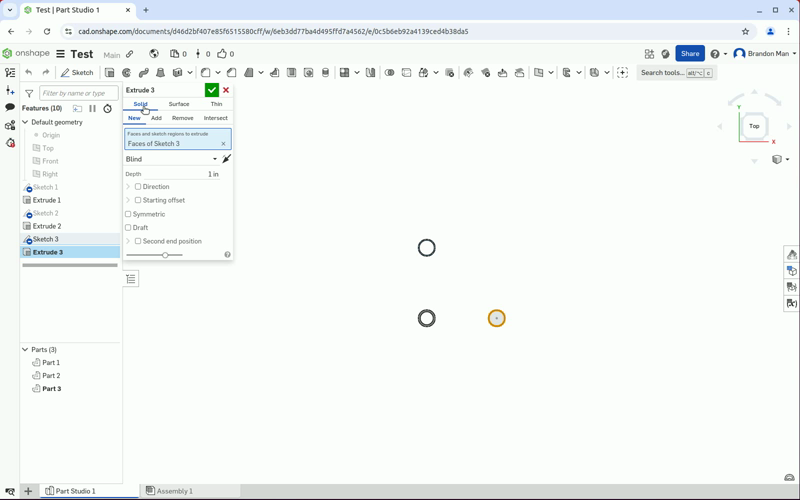
mouse_move(137, 120)
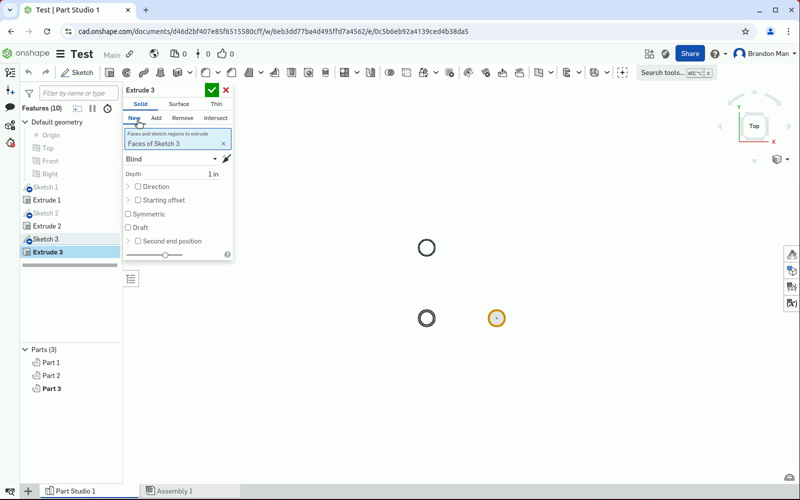
click(137, 120)
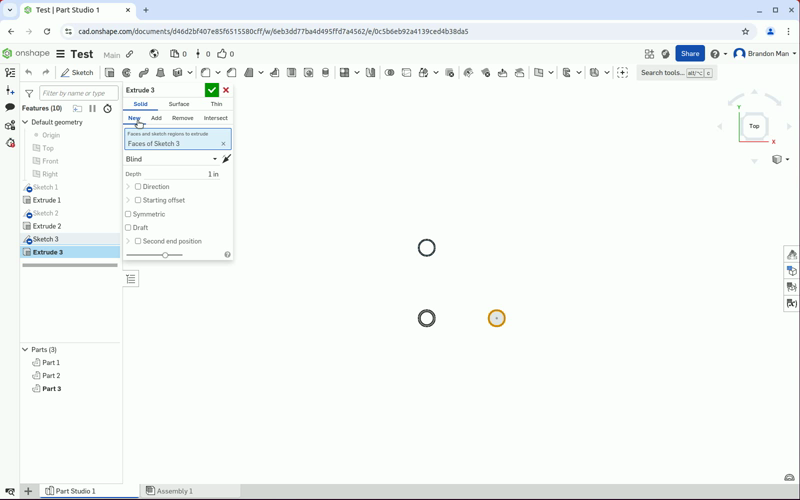
key(tab, 4)
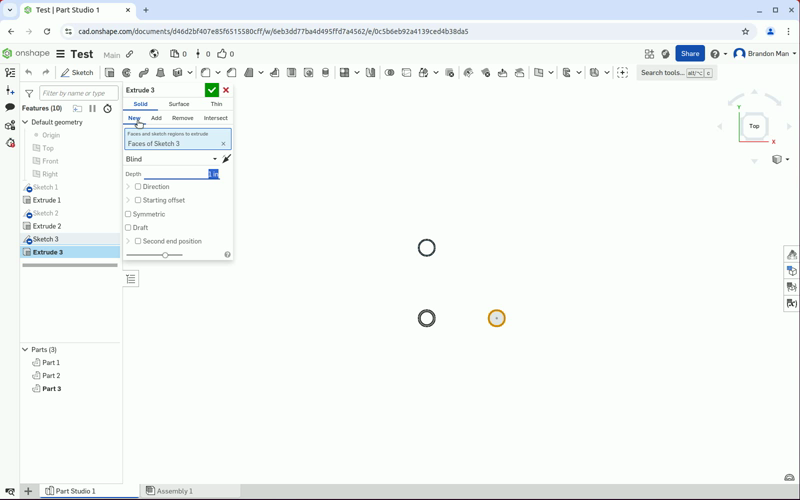
text(-0.722)
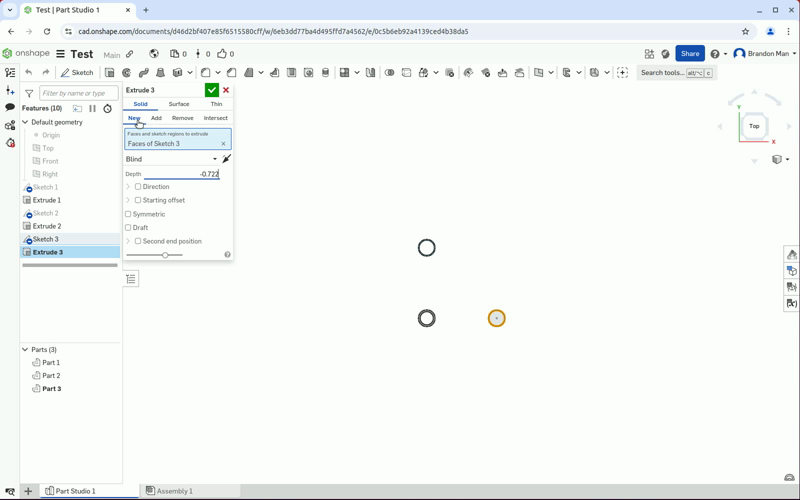
key(enter)
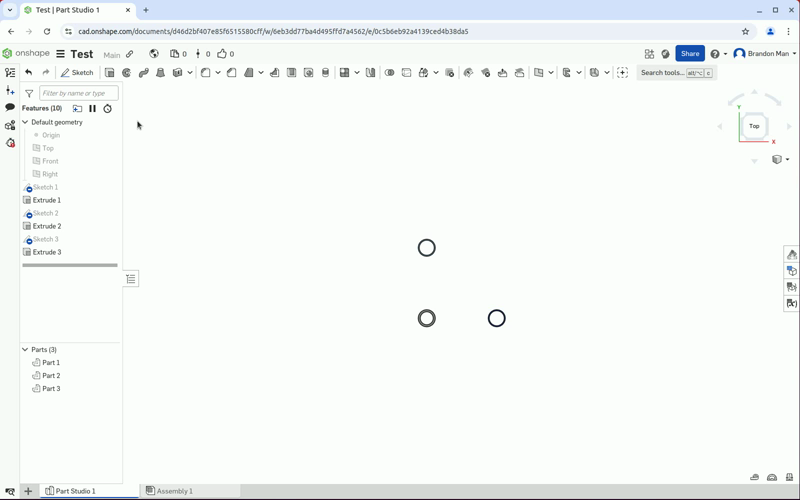
key(shift+h)
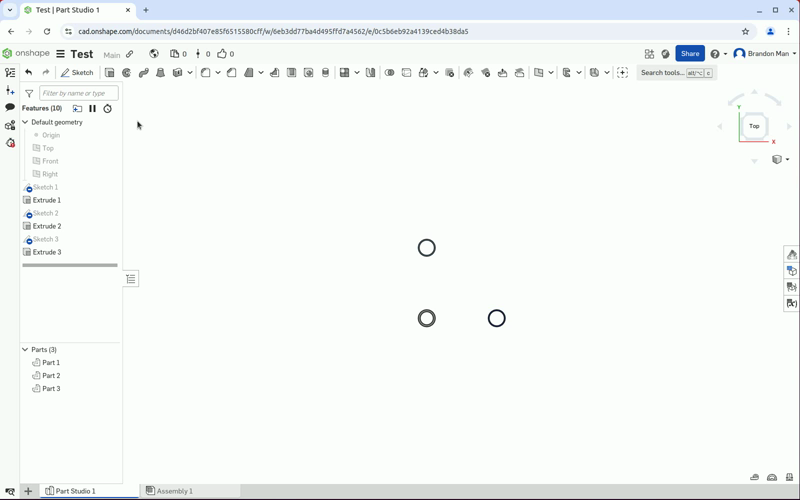
key(shift+h)
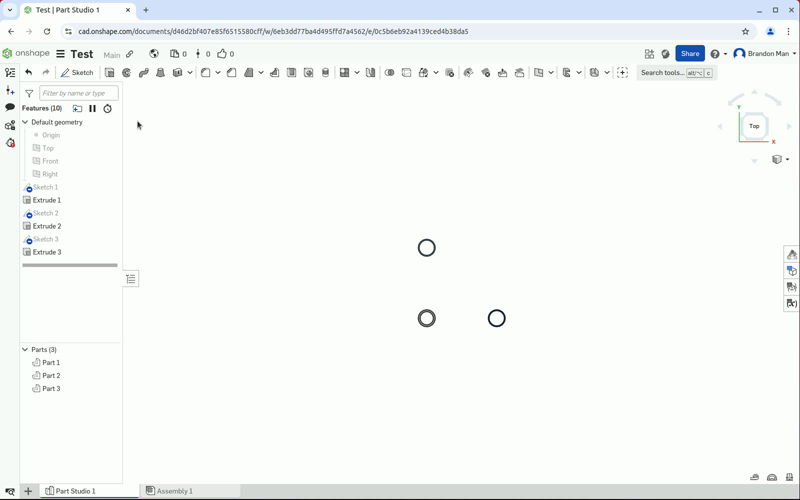
mouse_move(73, 189)
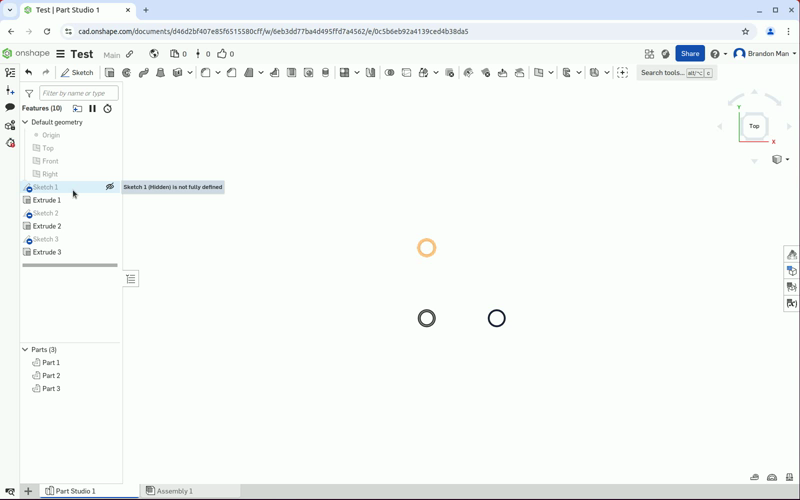
click(73, 189)
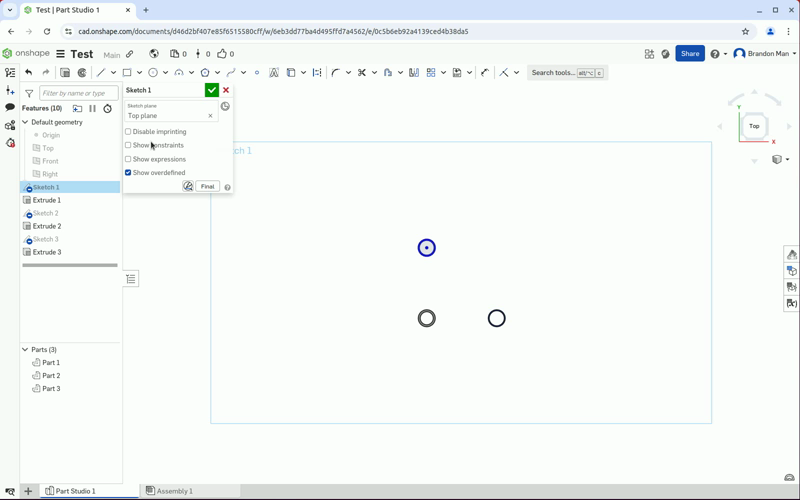
mouse_move(229, 92)
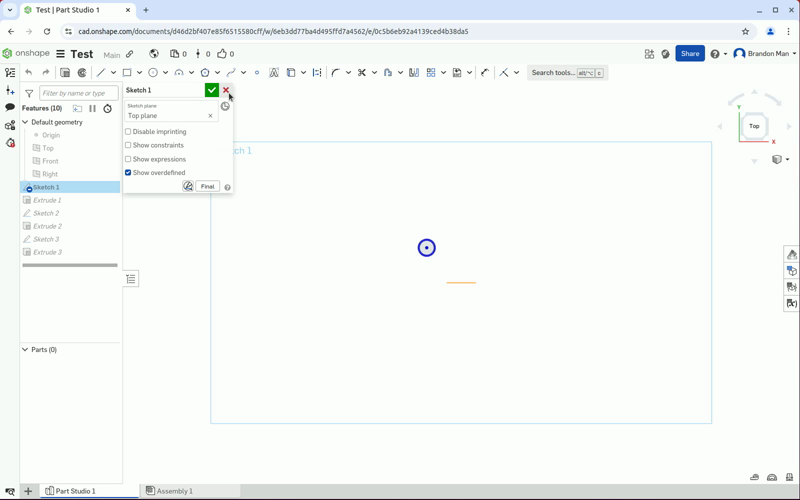
click(229, 92)
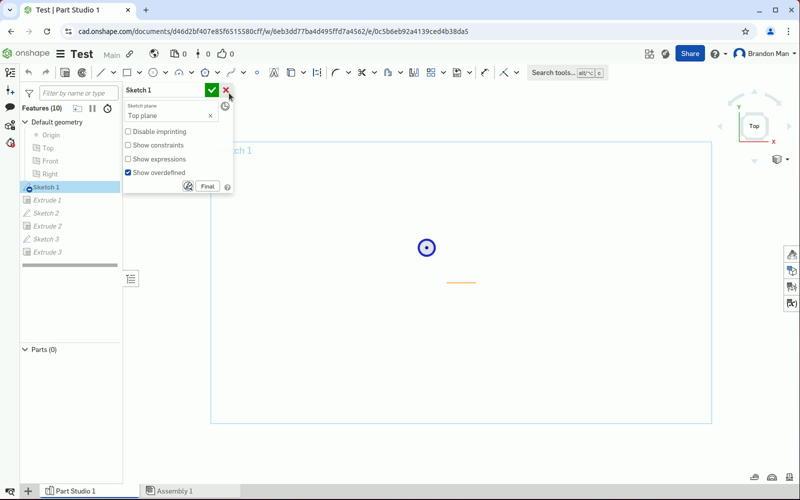
key(shift+s)
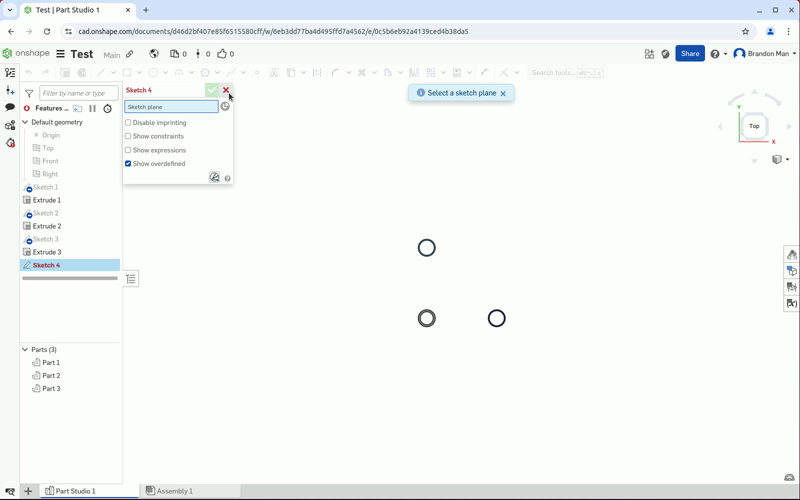
mouse_move(73, 150)
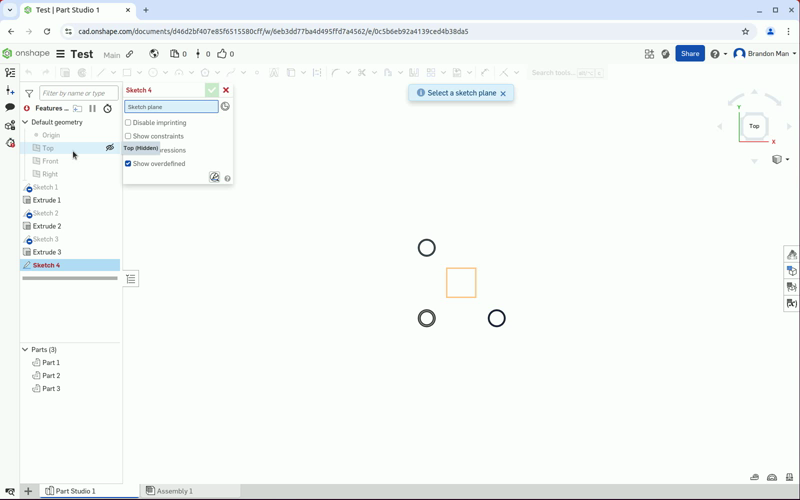
click(73, 150)
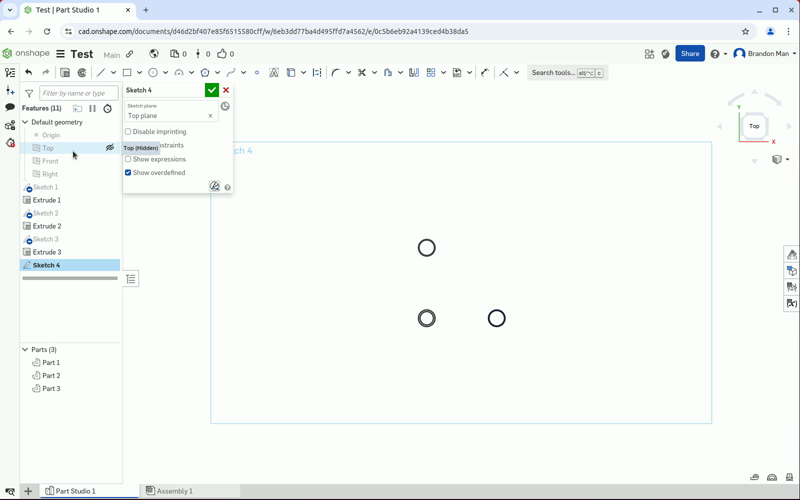
mouse_move(73, 352)
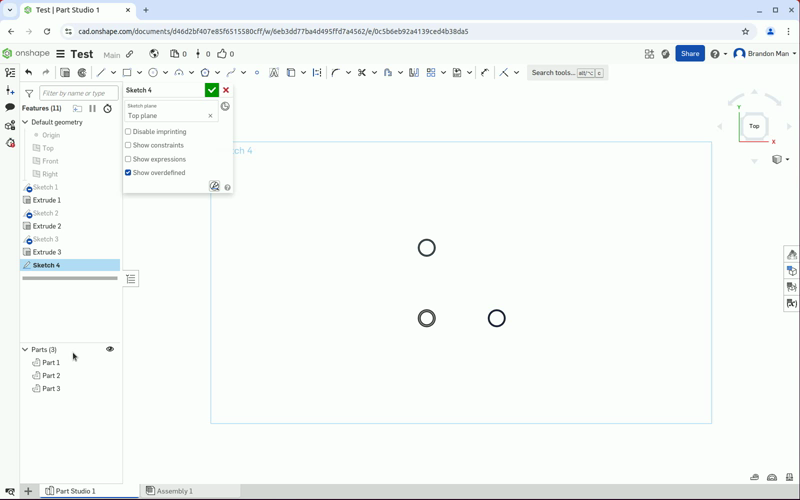
key(y)
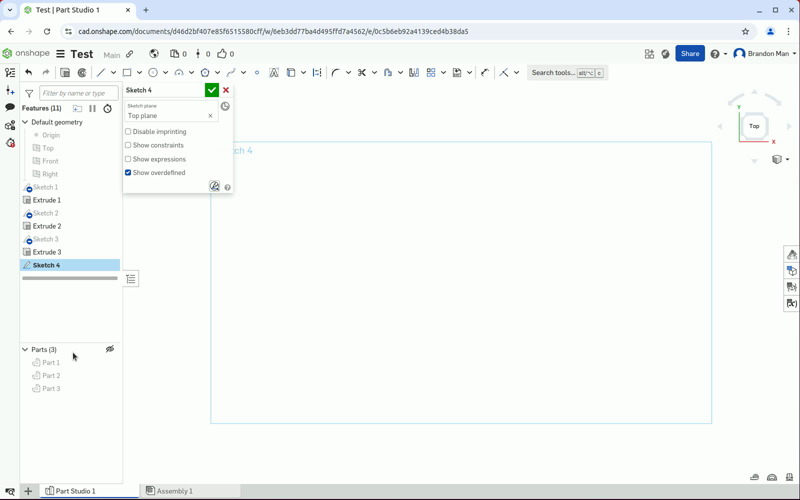
key(c)
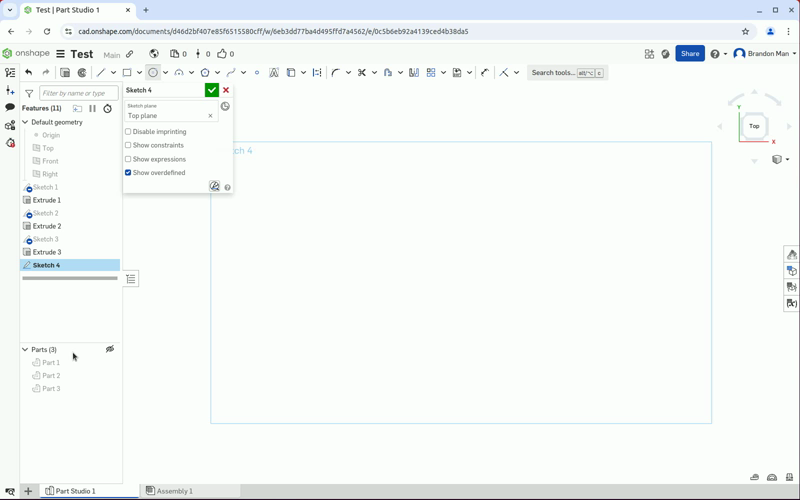
key_down(shift)
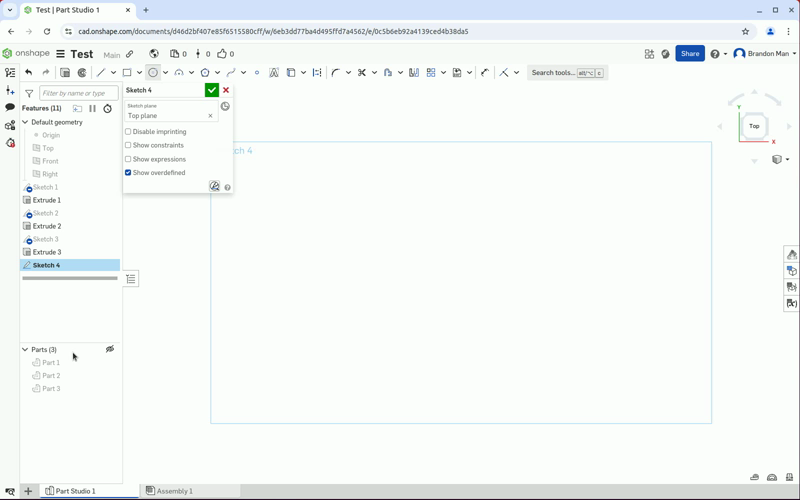
mouse_move(495, 318)
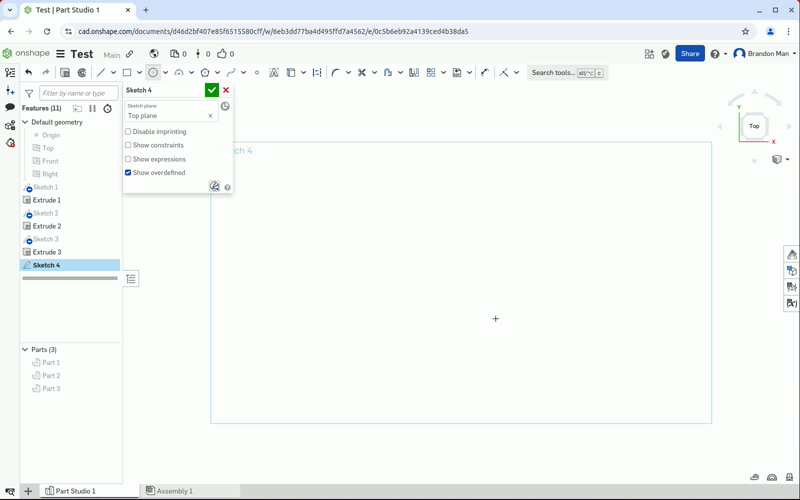
click(495, 318)
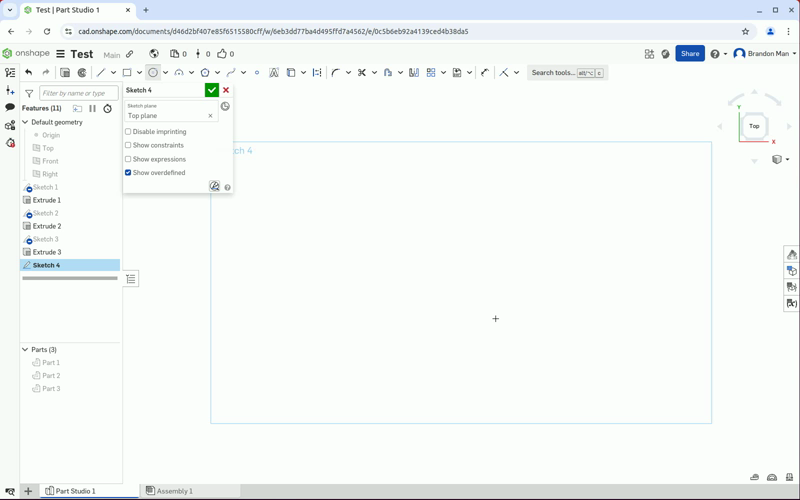
key_up(shift)
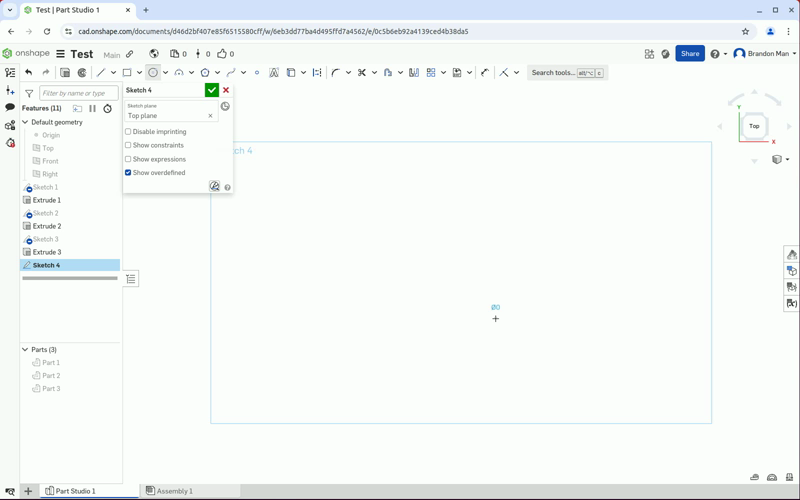
mouse_move(505, 318)
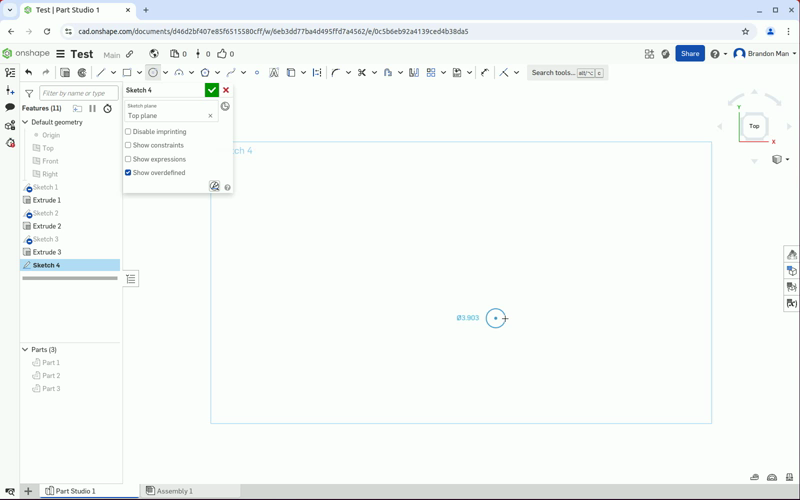
click(505, 318)
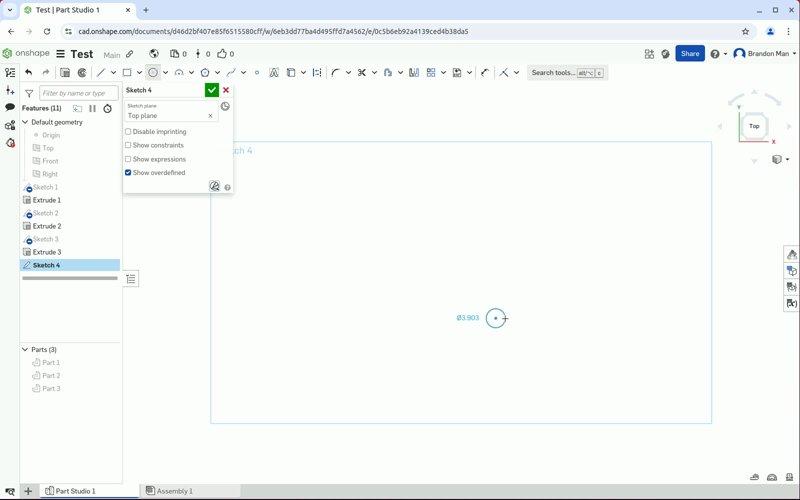
key(esc)
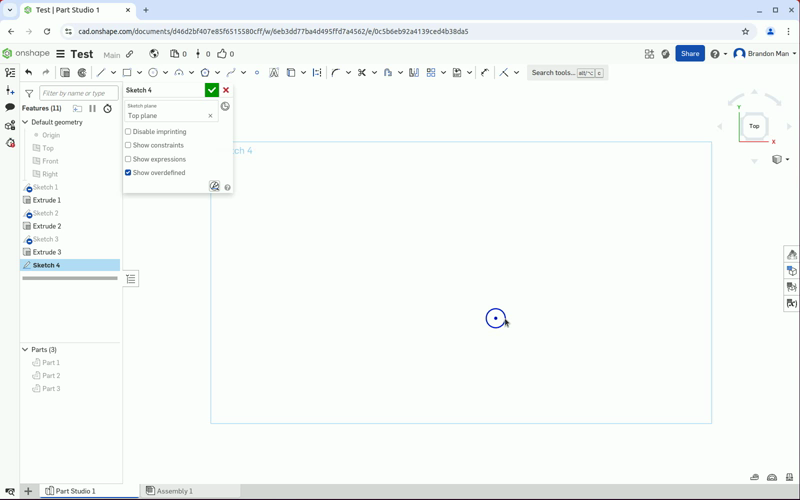
key(c)
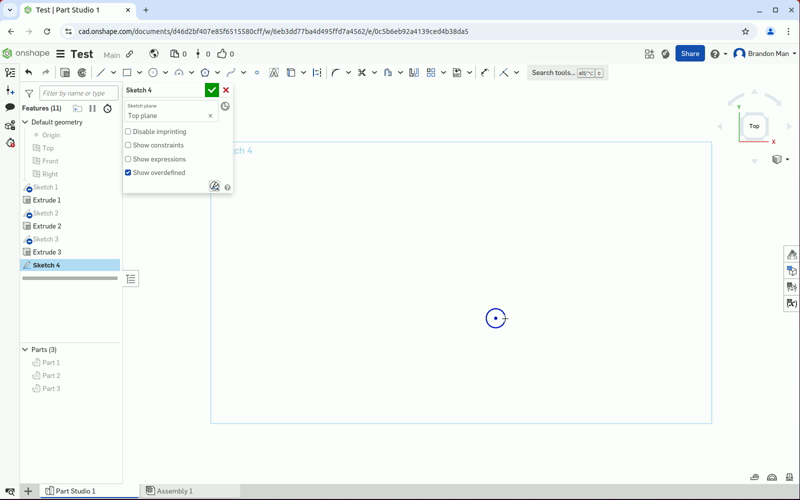
key_down(shift)
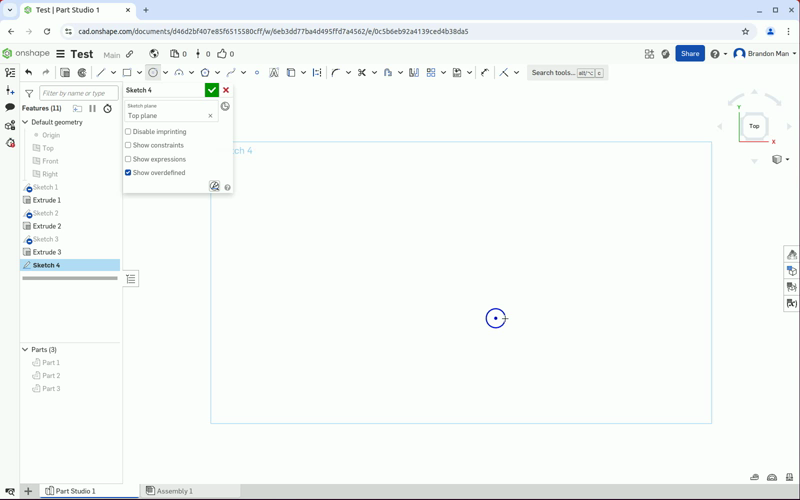
mouse_move(495, 318)
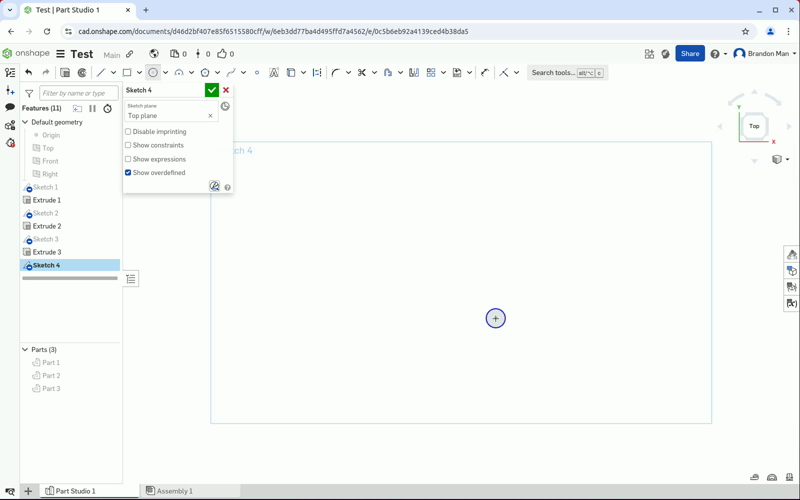
click(495, 318)
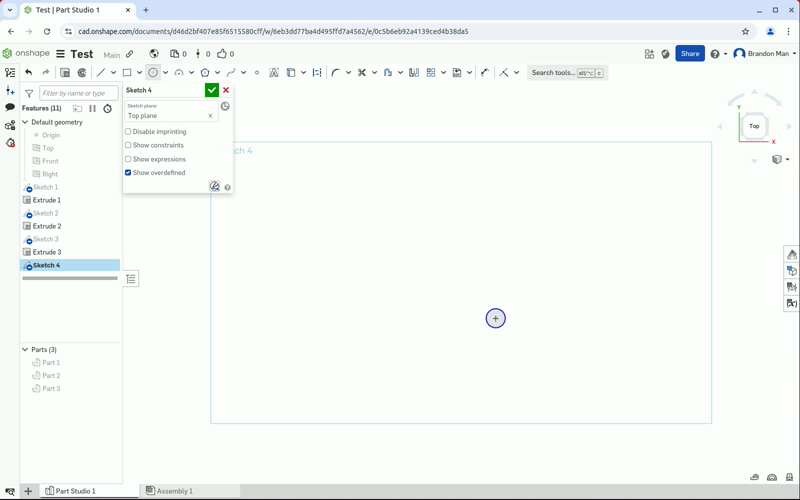
key_up(shift)
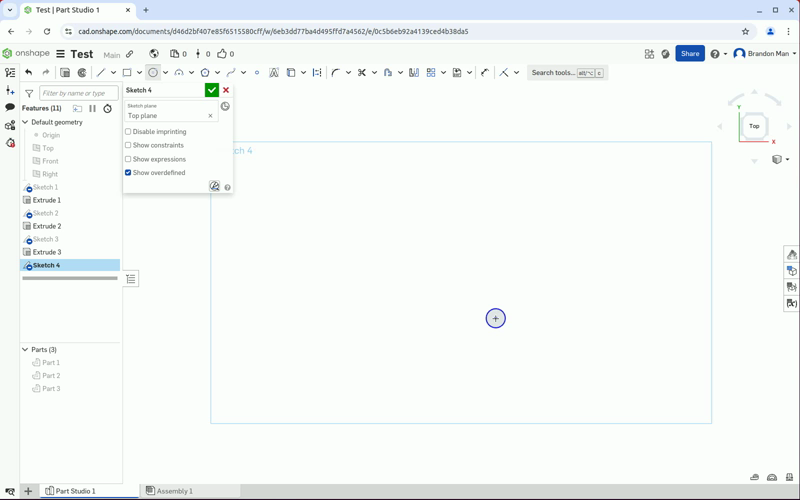
mouse_move(504, 318)
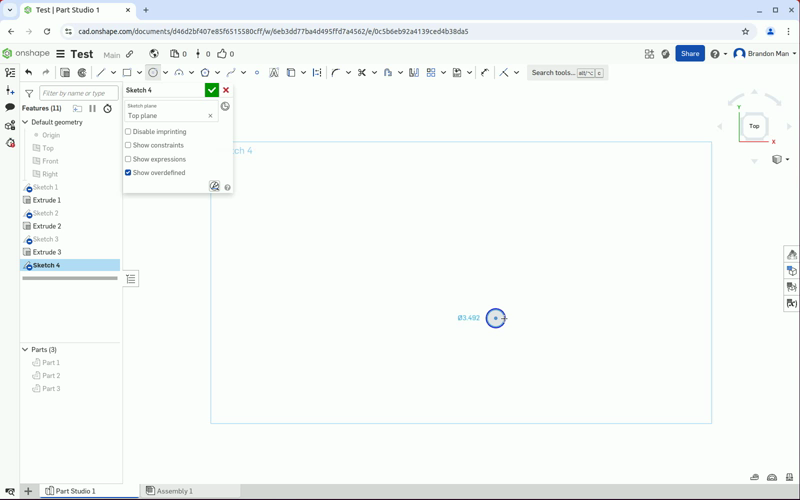
scroll(6)
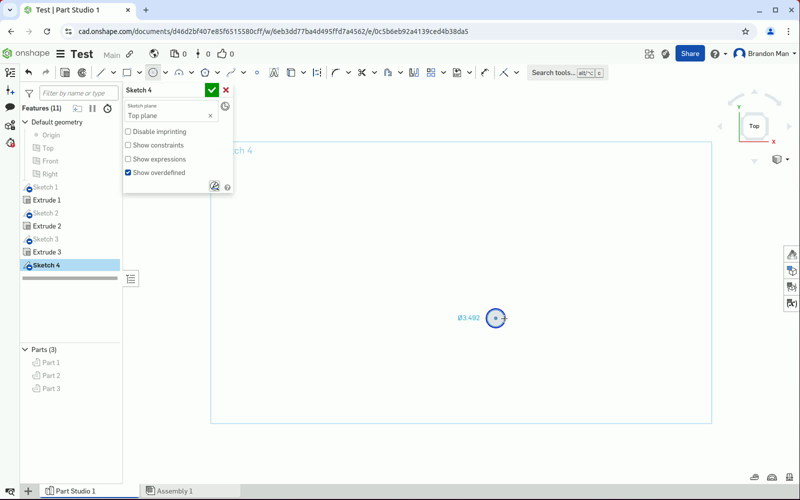
scroll(6)
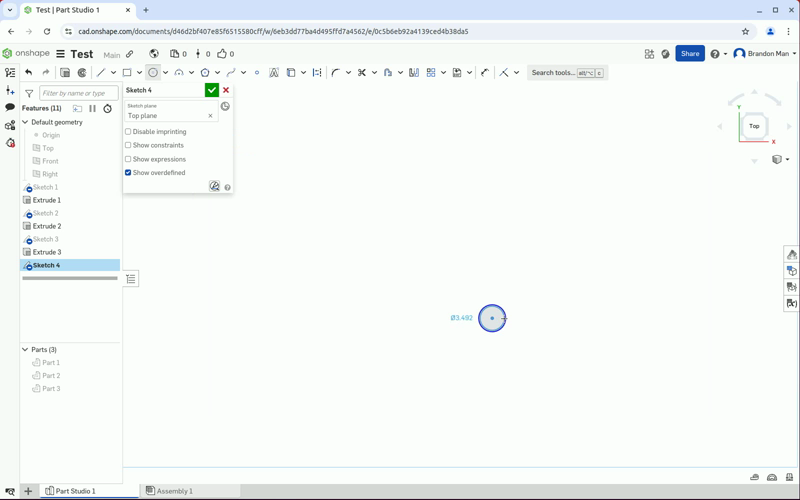
scroll(6)
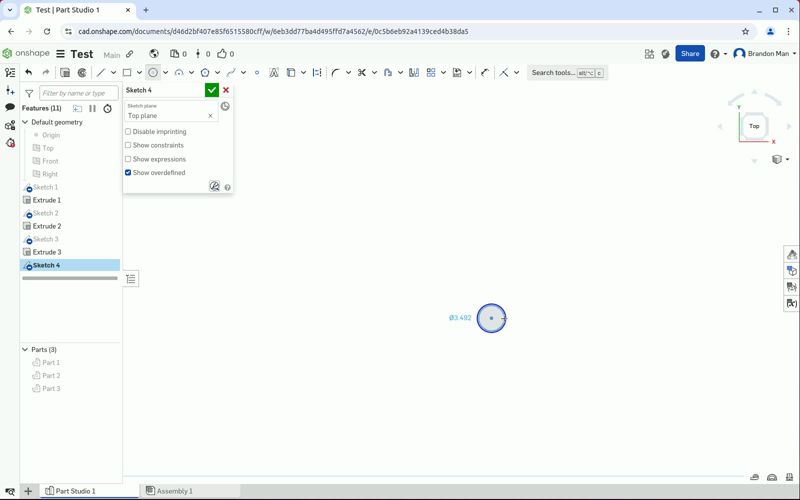
scroll(6)
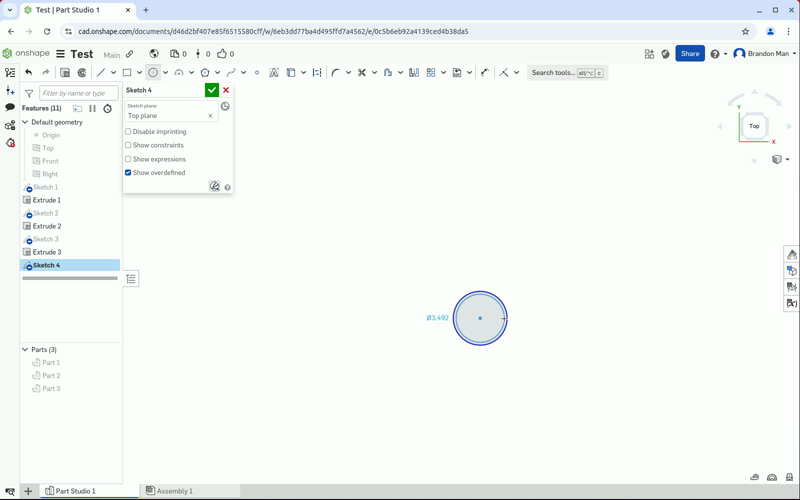
scroll(6)
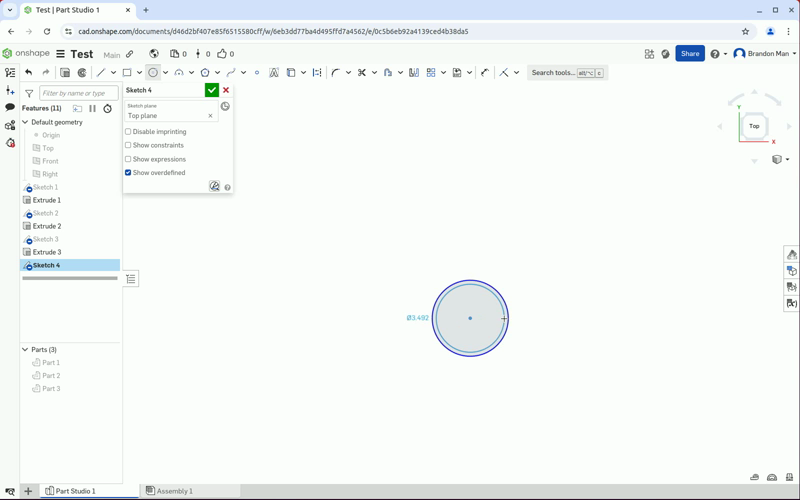
scroll(6)
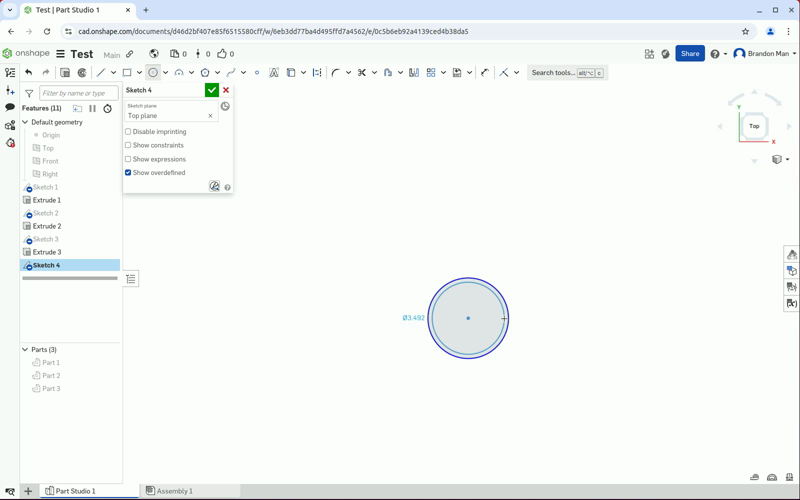
scroll(6)
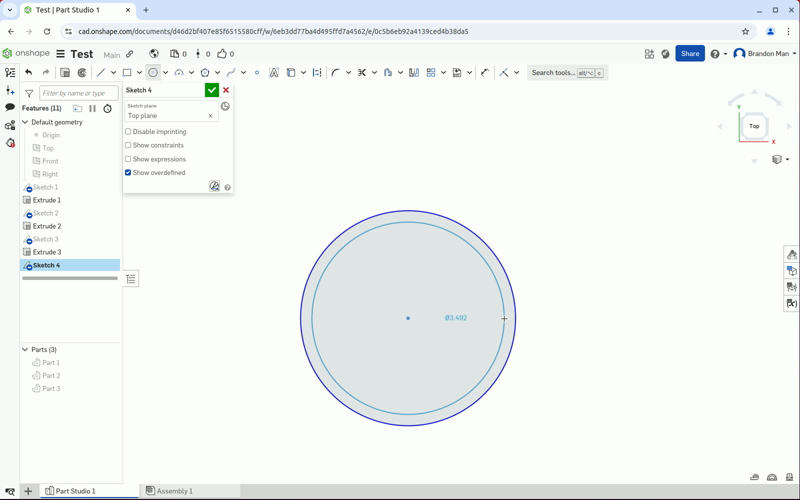
click(504, 318)
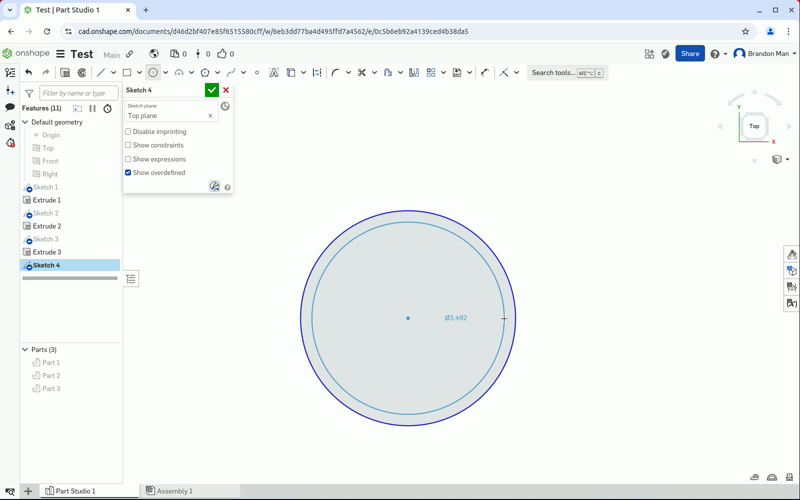
scroll(-6)
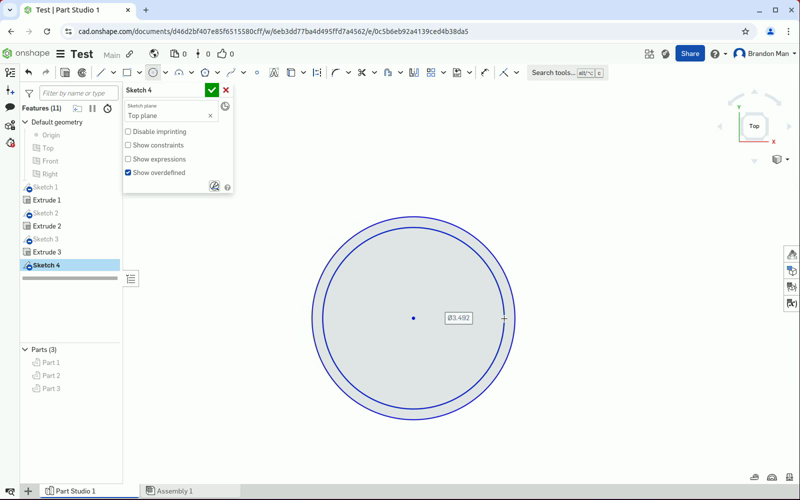
scroll(-6)
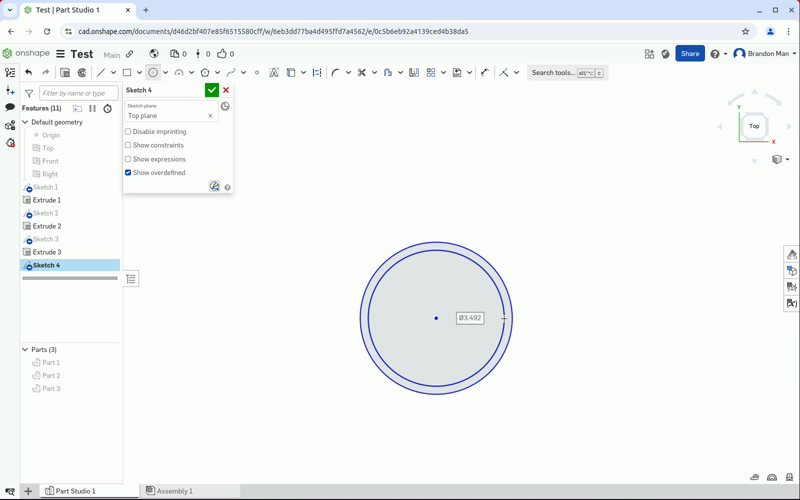
scroll(-6)
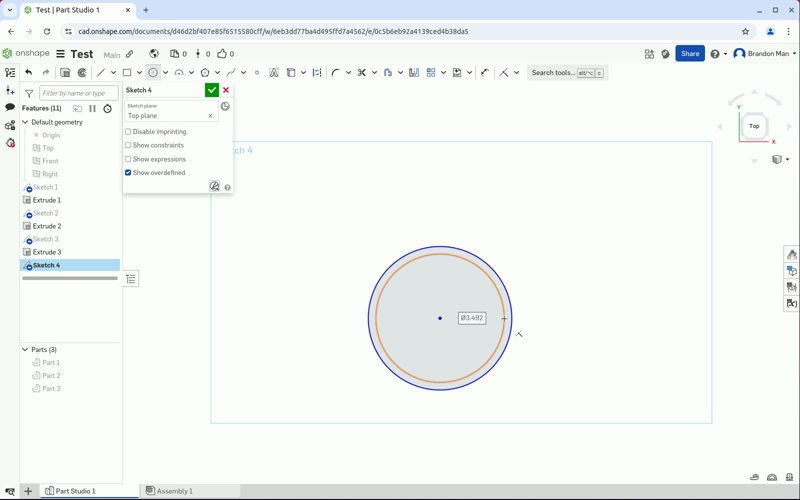
scroll(-6)
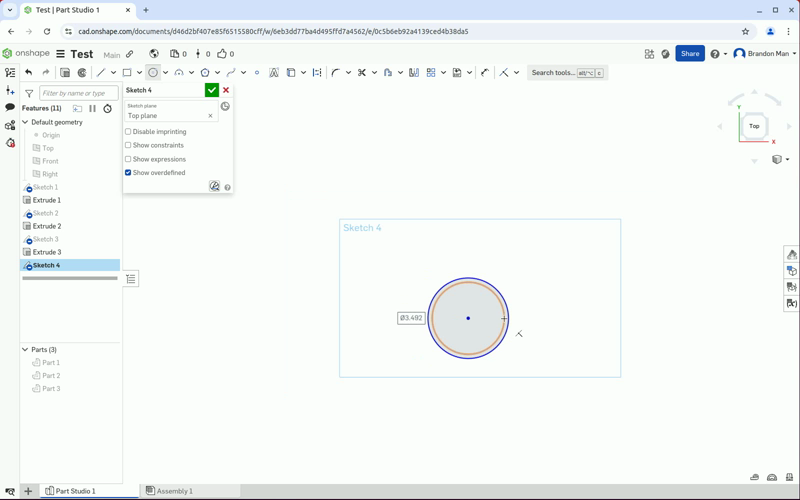
scroll(-6)
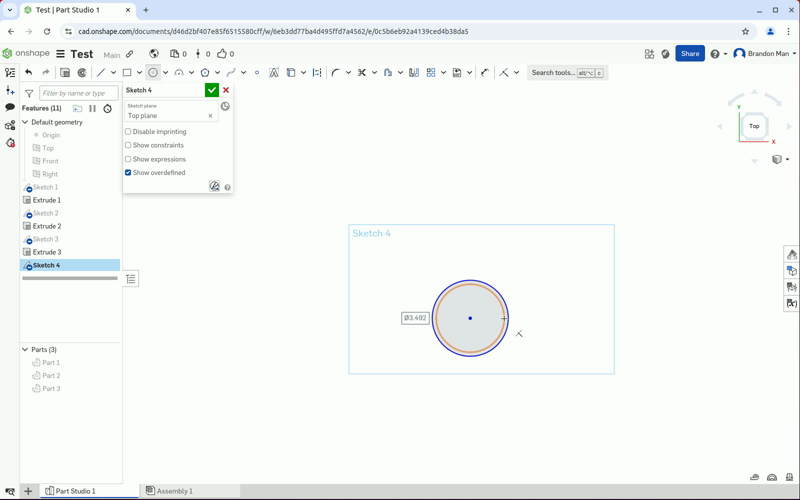
scroll(-6)
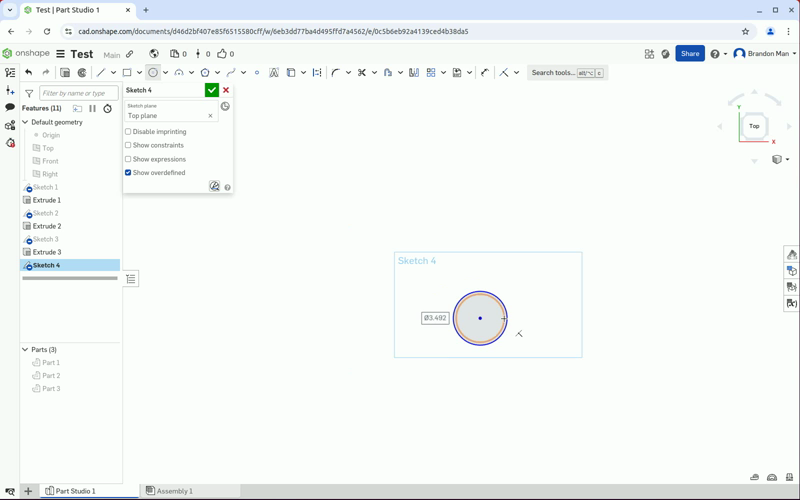
scroll(-6)
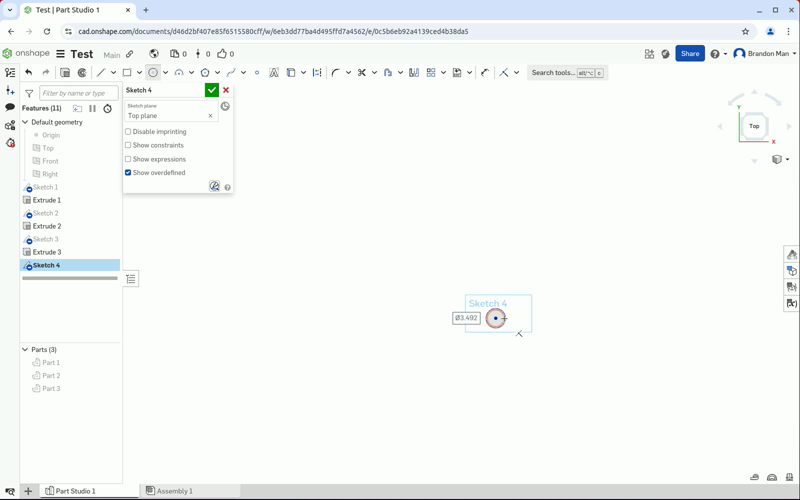
key(esc)
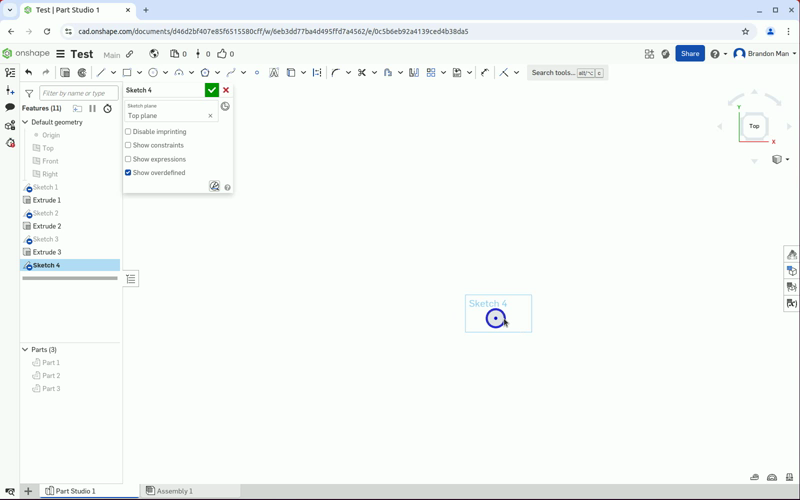
mouse_move(502, 324)
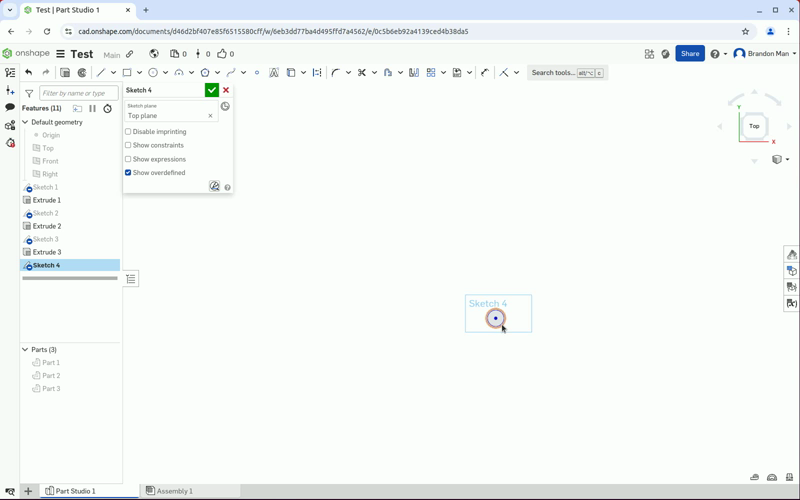
scroll(6)
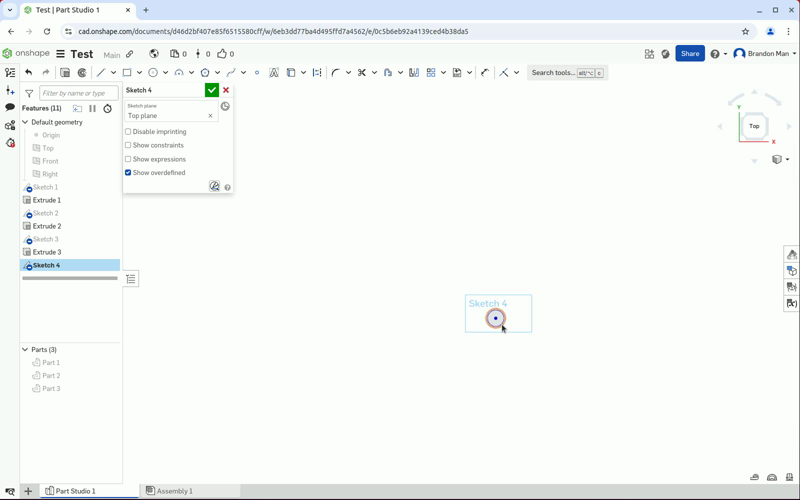
scroll(6)
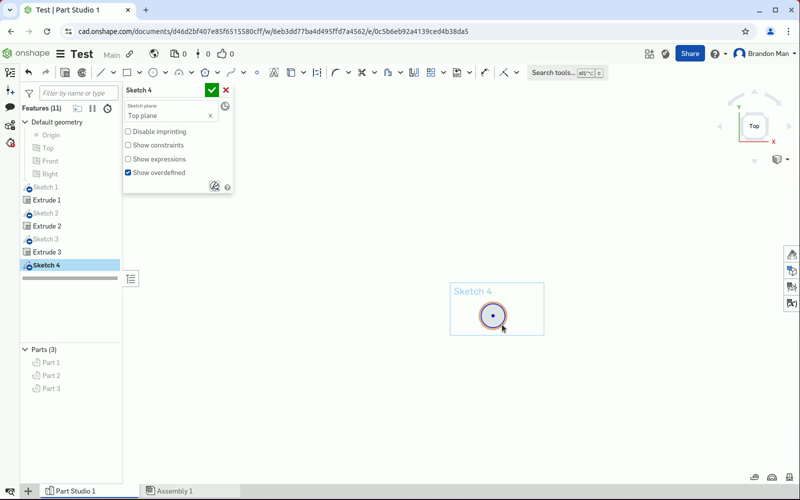
scroll(6)
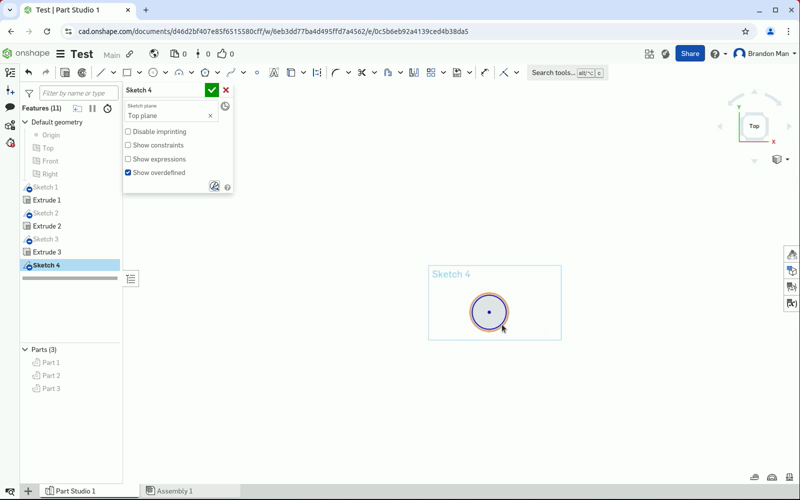
scroll(6)
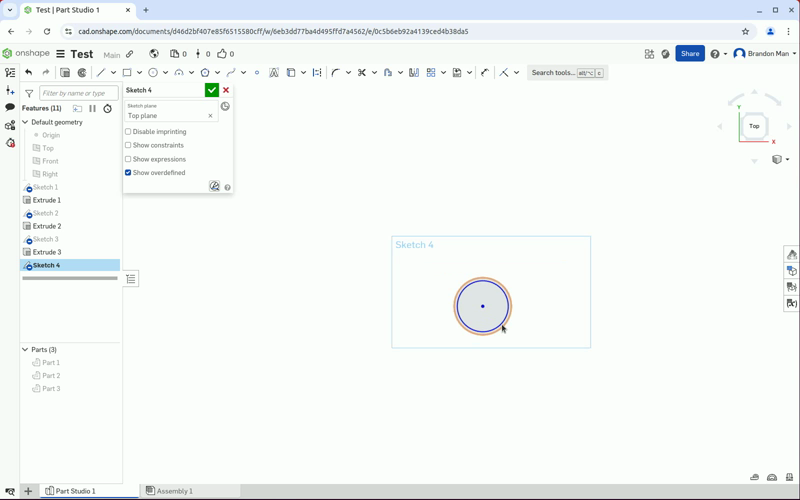
scroll(6)
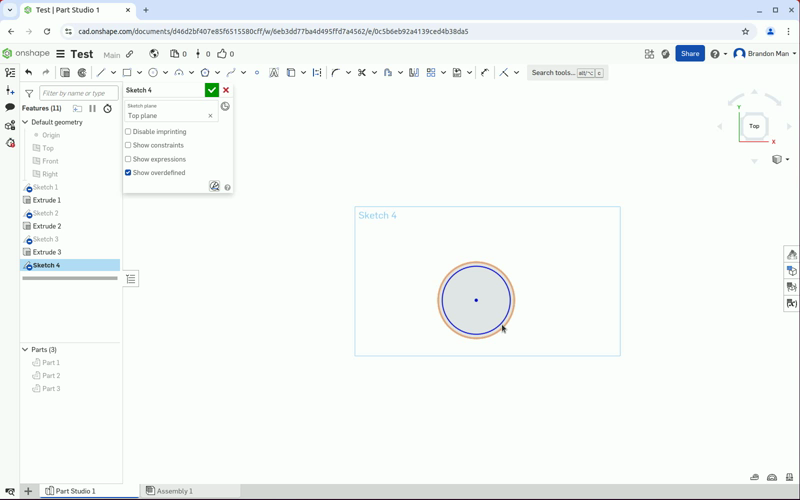
scroll(6)
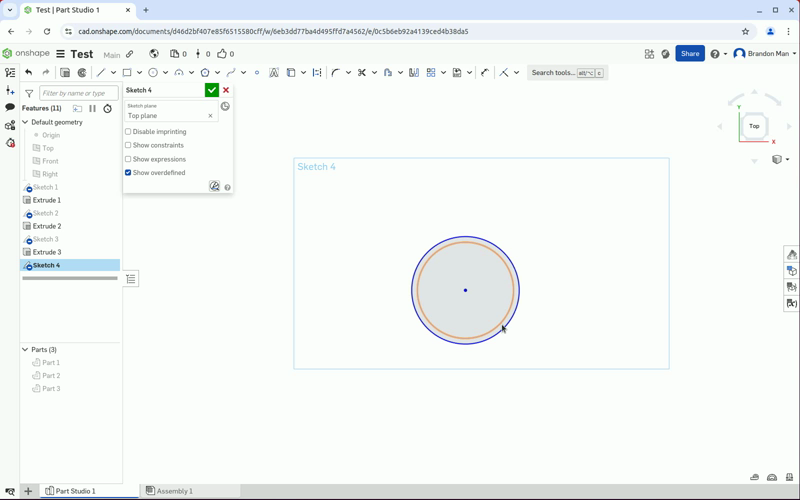
scroll(6)
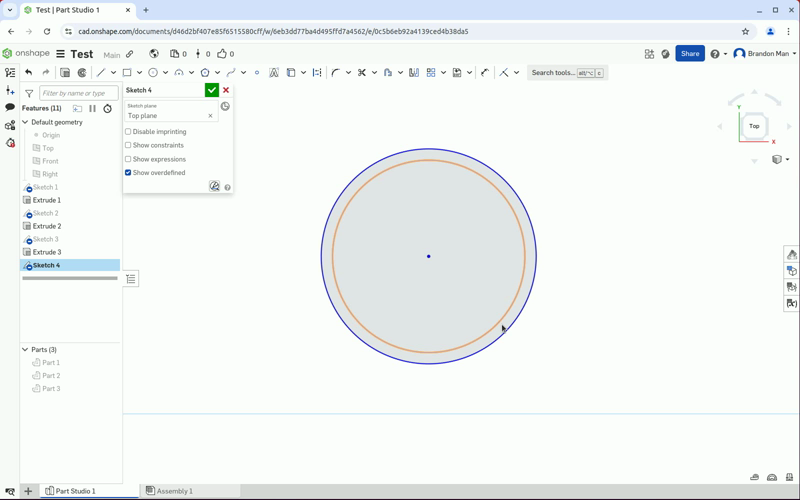
click(502, 324)
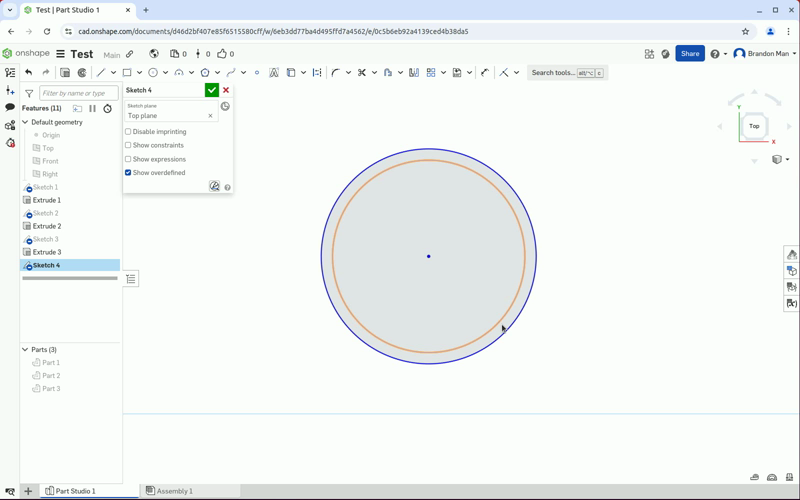
scroll(-6)
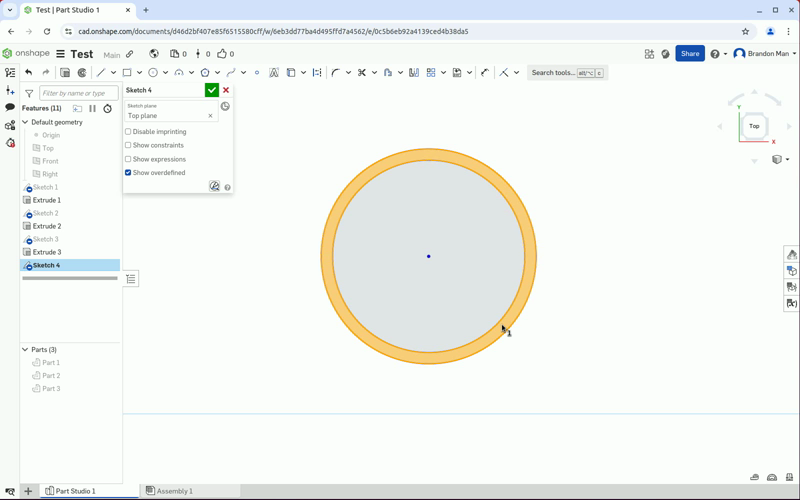
scroll(-6)
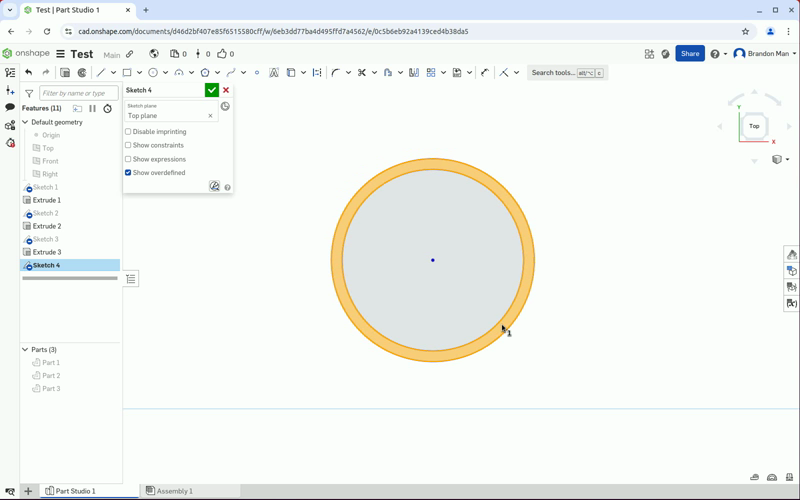
scroll(-6)
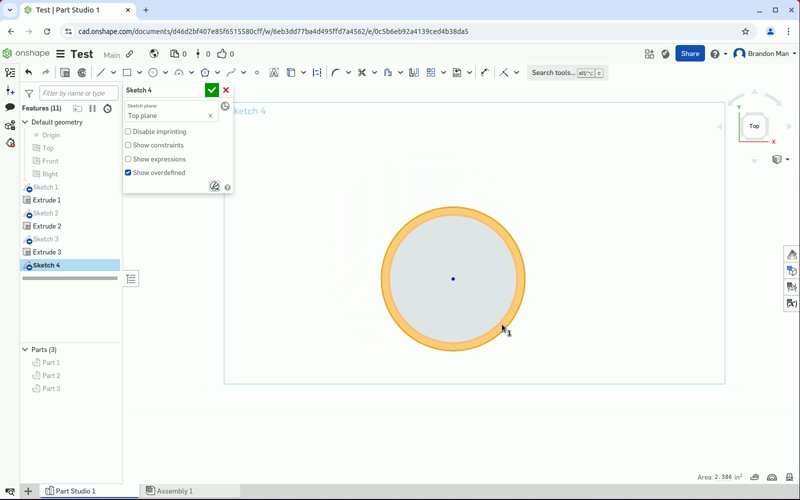
scroll(-6)
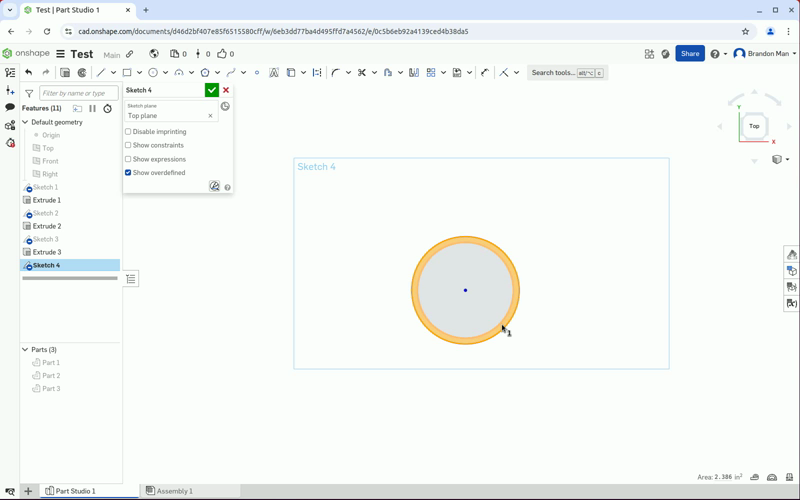
scroll(-6)
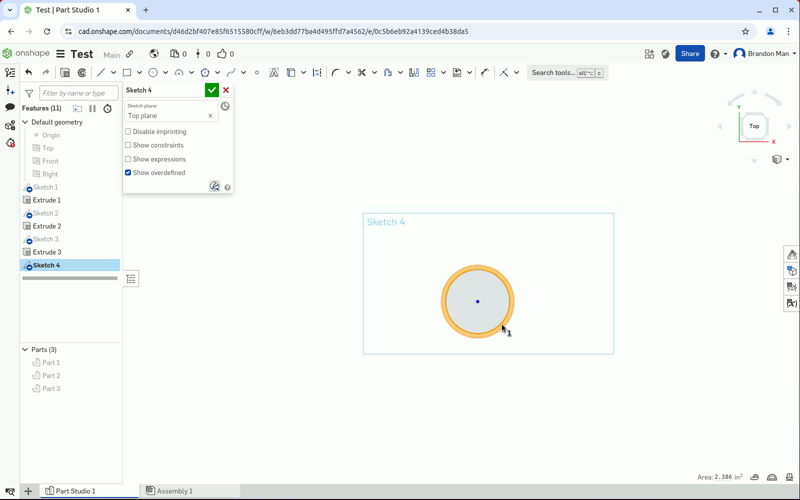
scroll(-6)
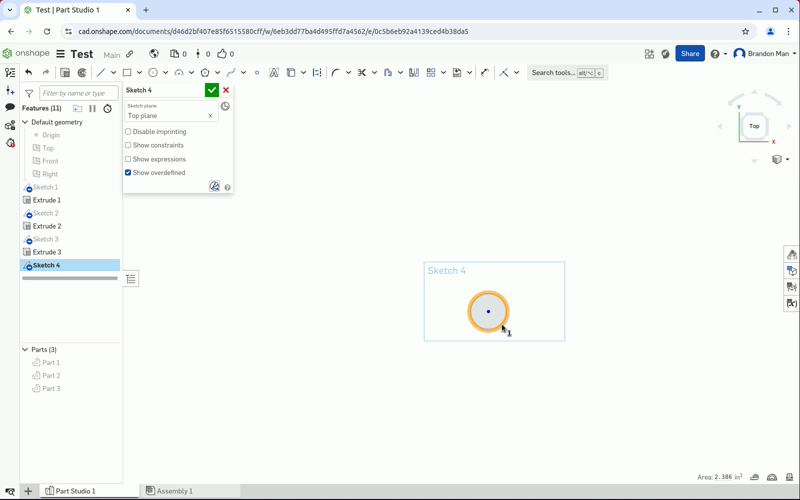
scroll(-6)
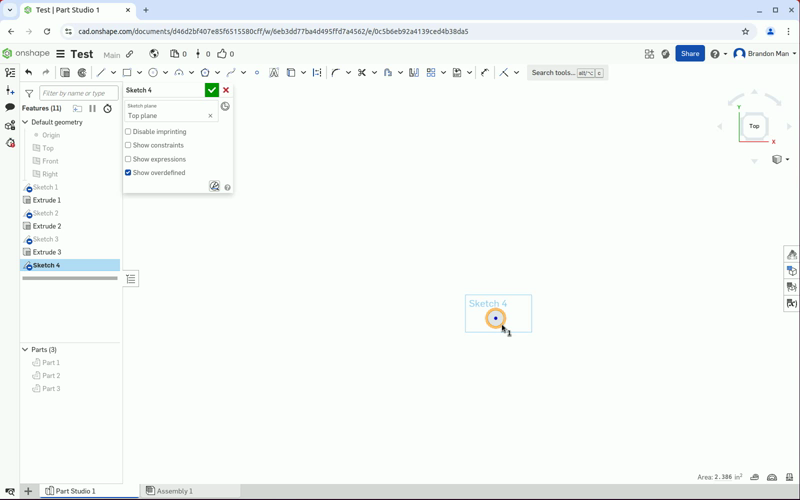
mouse_move(73, 352)
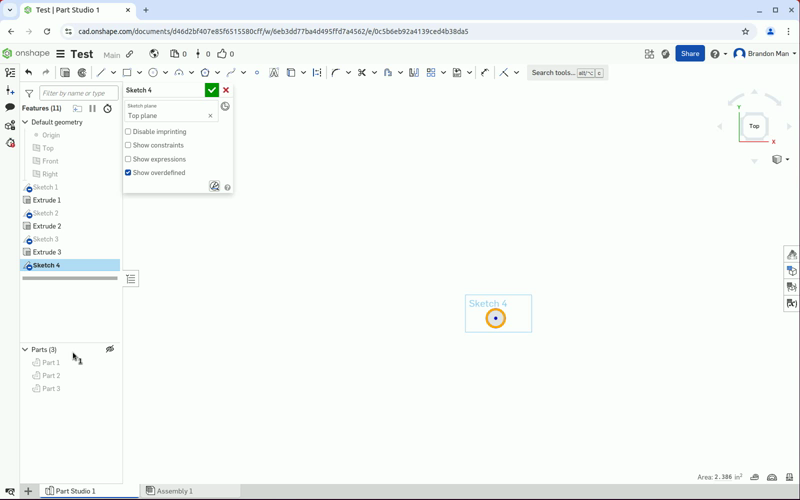
key(shift+y)
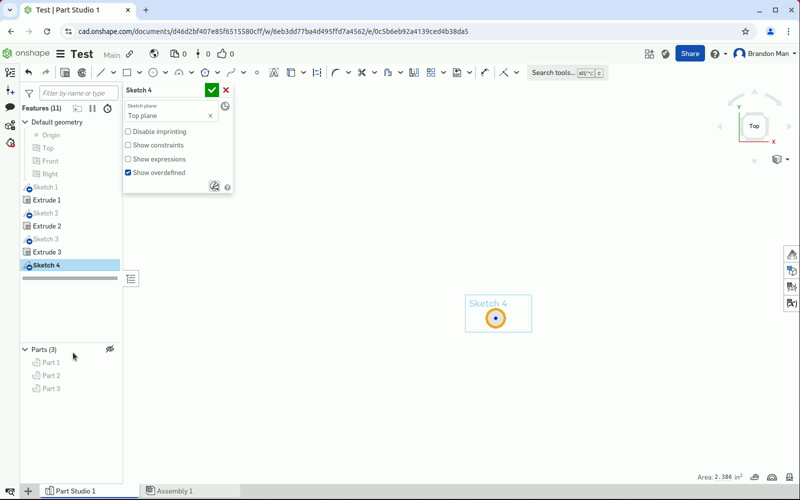
key(shift+e)
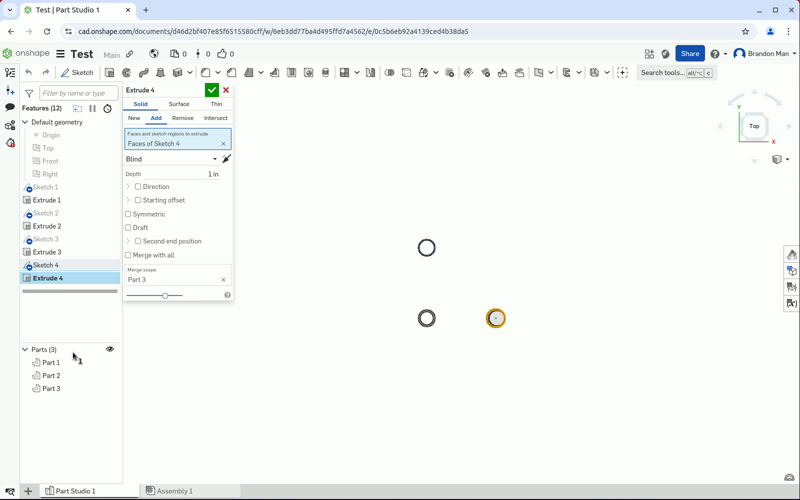
mouse_move(143, 106)
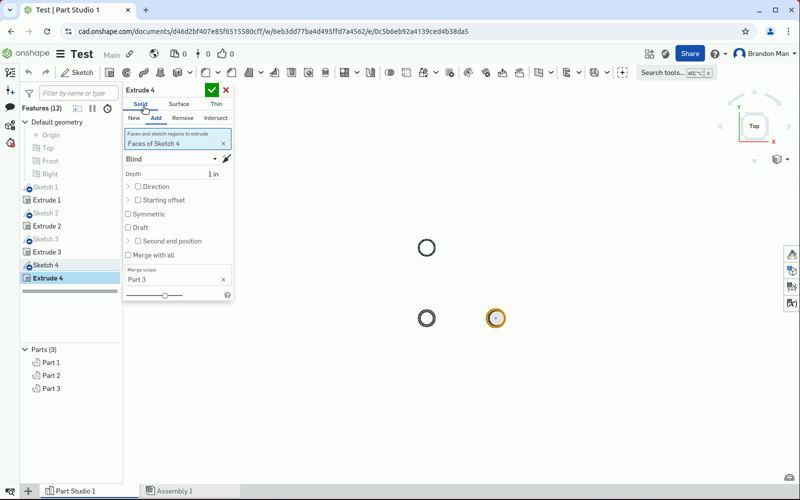
click(143, 106)
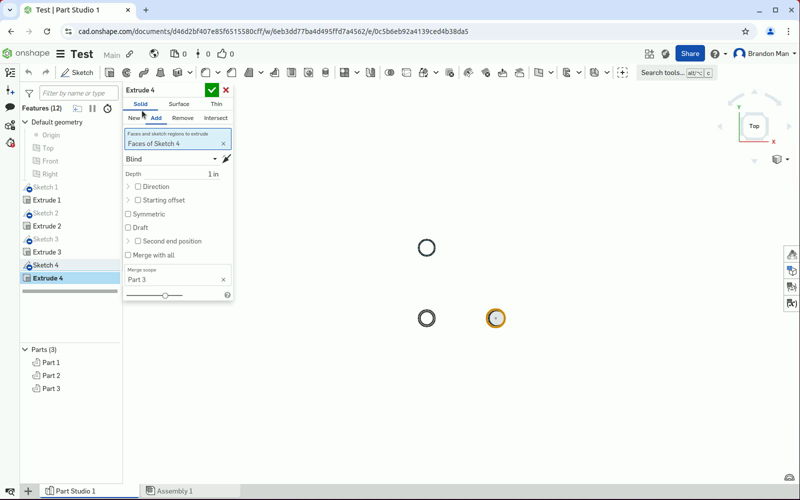
mouse_move(137, 120)
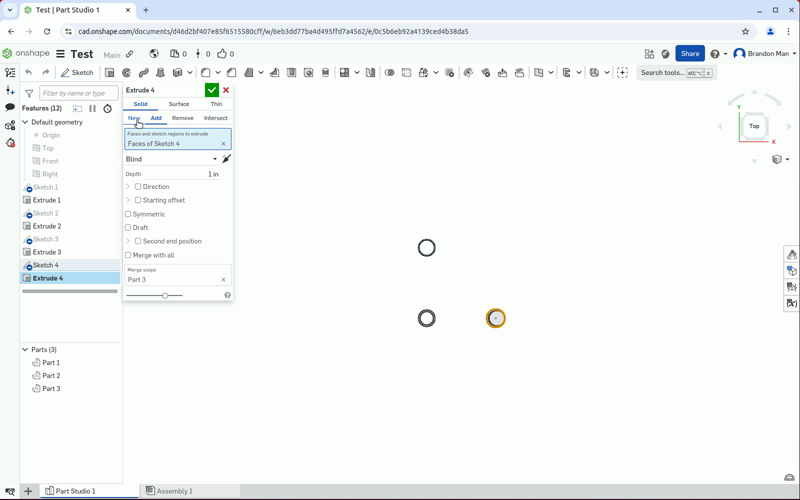
click(137, 120)
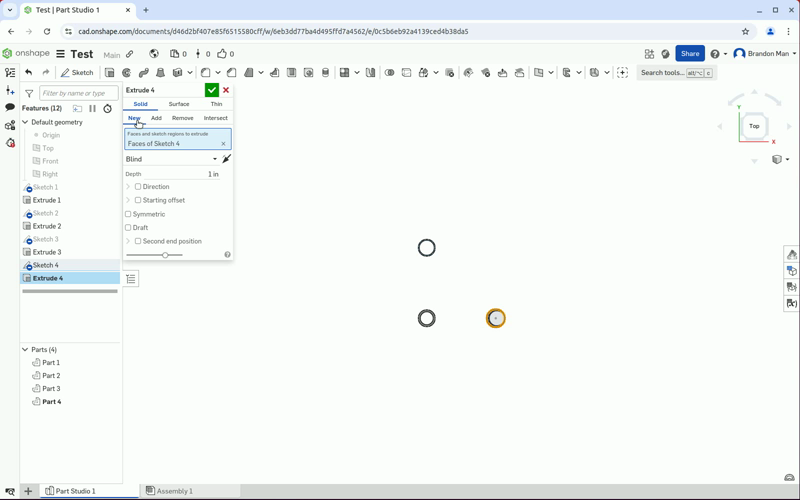
key(tab, 4)
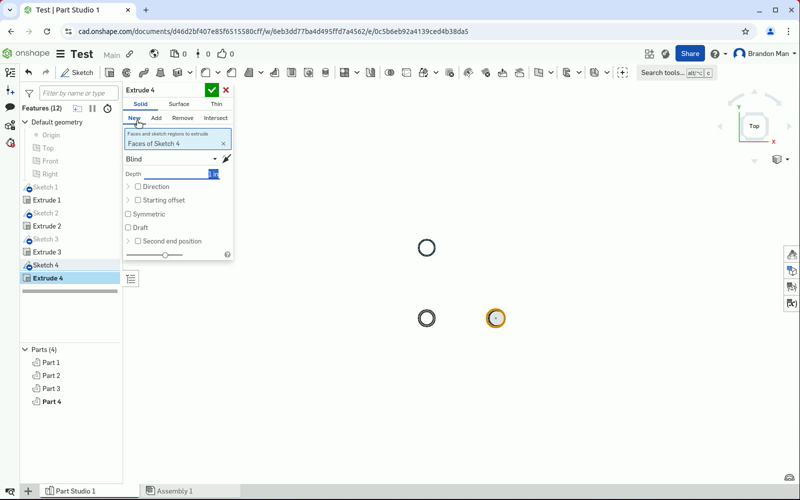
text(-0.722)
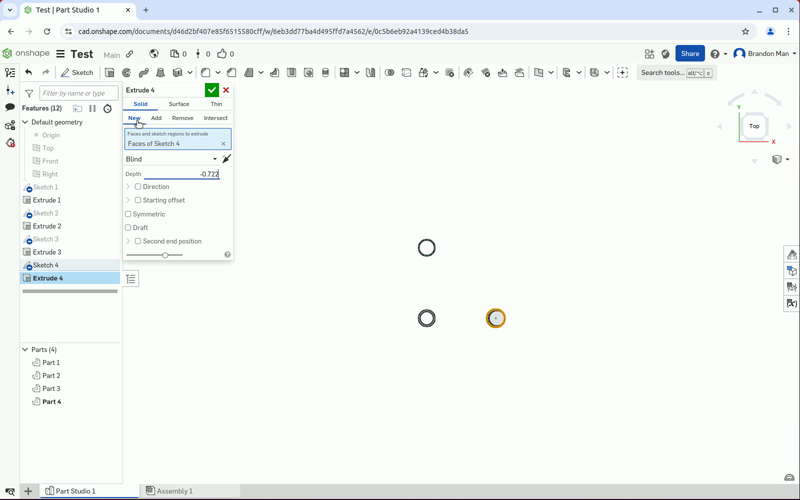
key(enter)
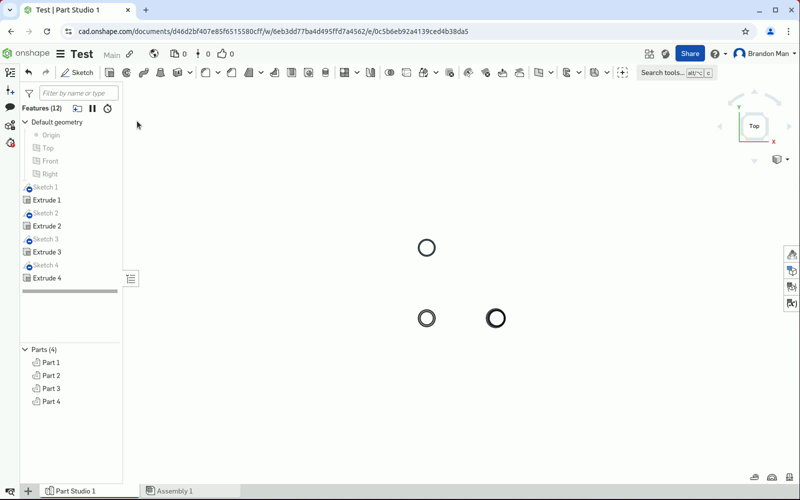
key(shift+h)
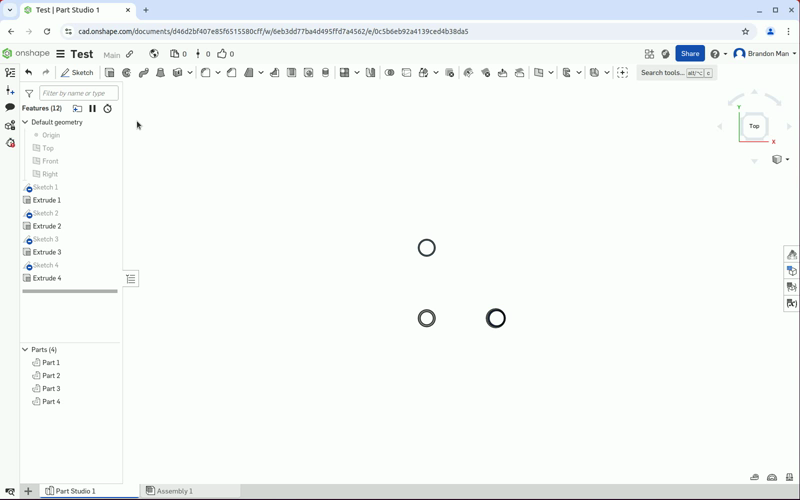
key(shift+h)
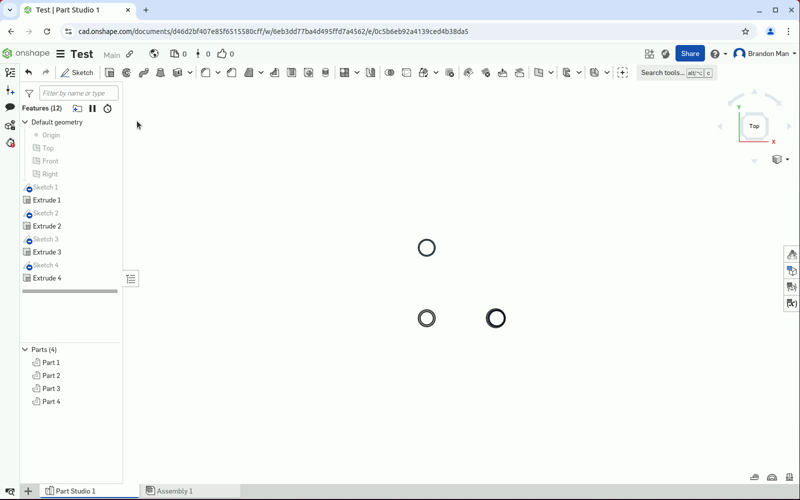
mouse_move(73, 189)
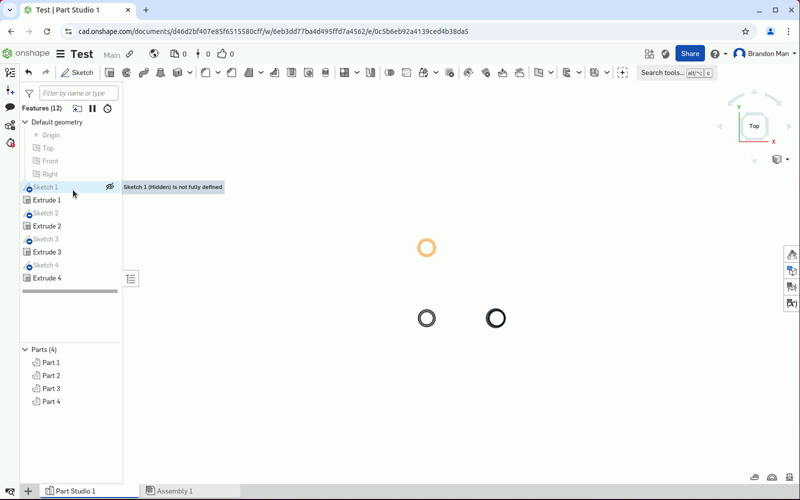
click(73, 189)
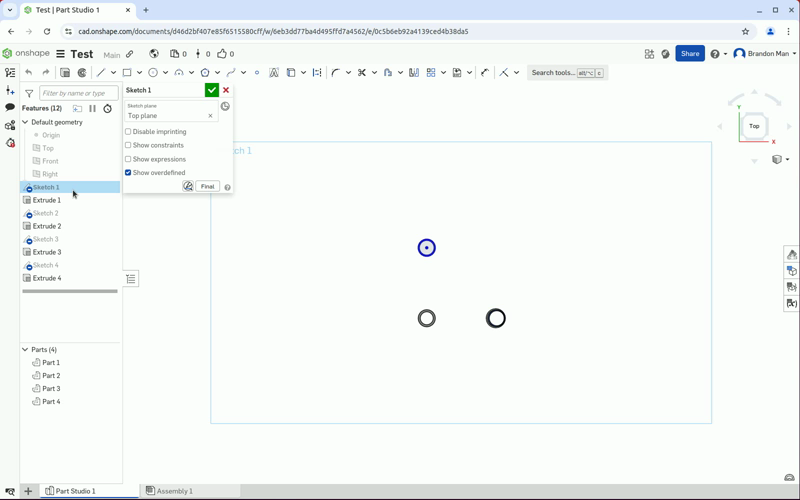
mouse_move(229, 92)
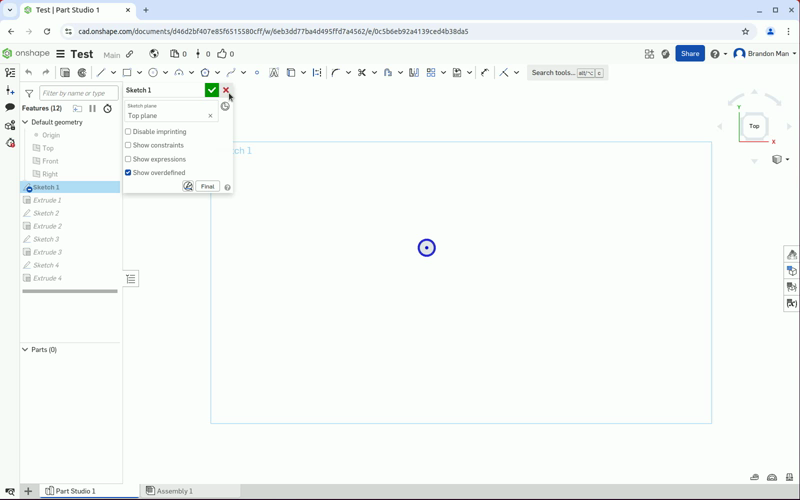
click(229, 92)
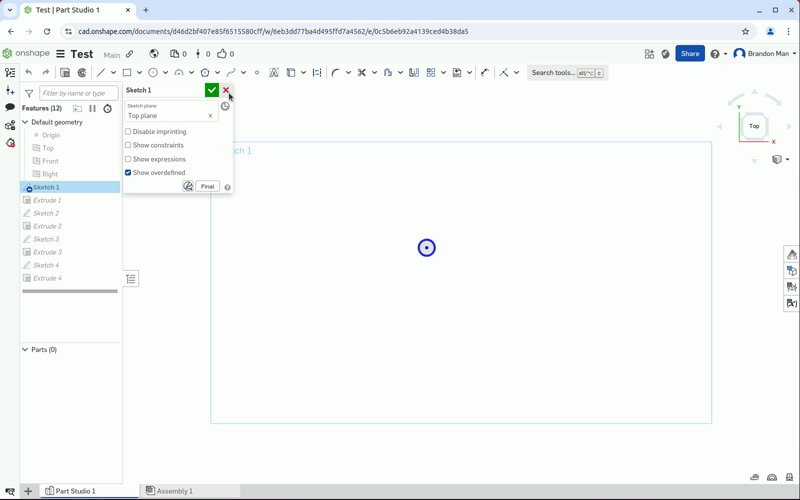
key(shift+s)
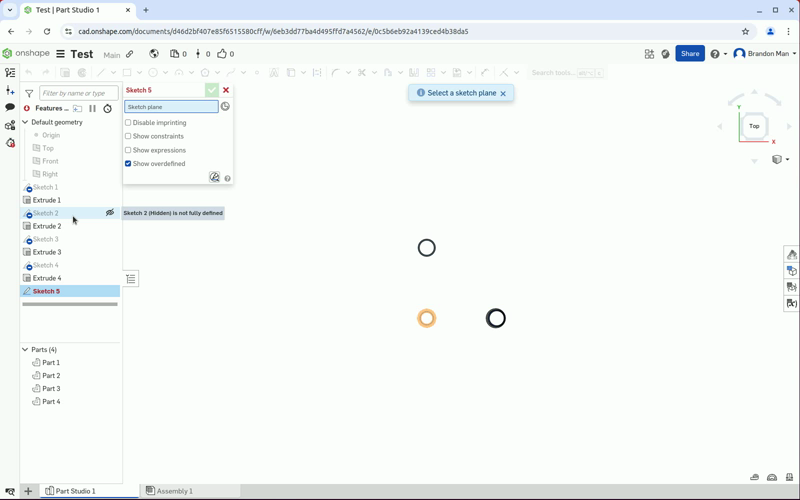
scroll(3)
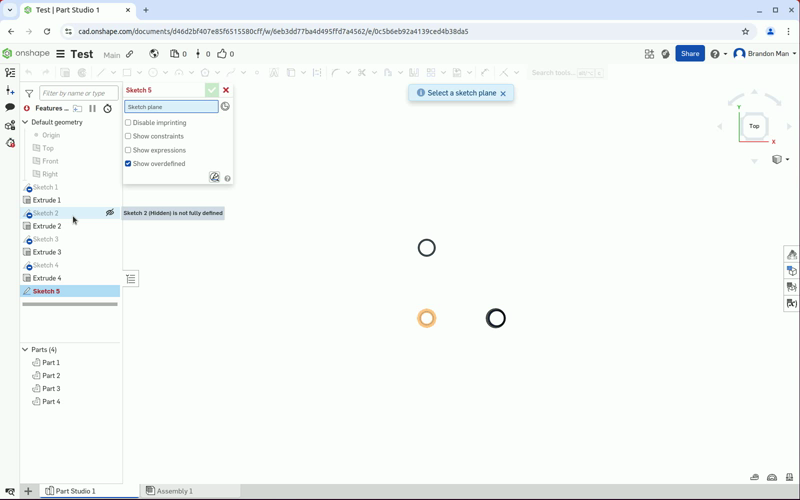
mouse_move(73, 150)
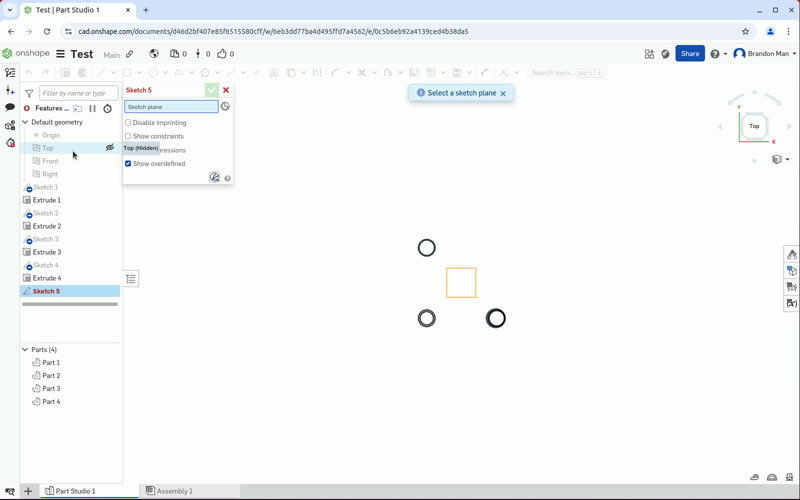
click(73, 150)
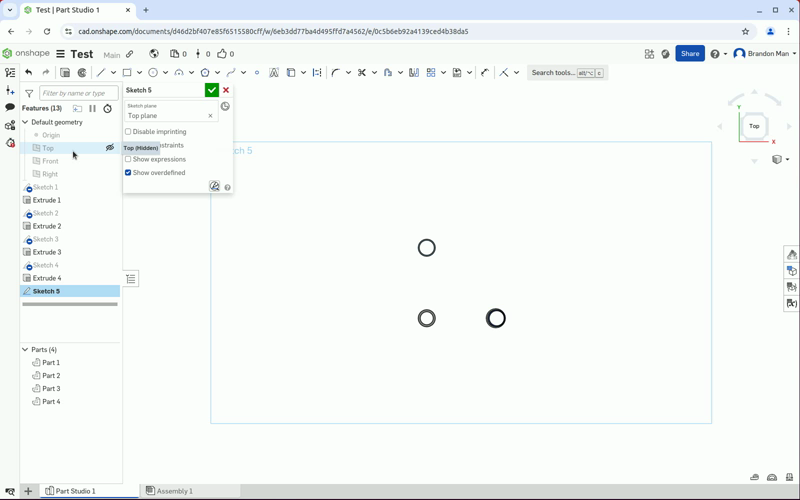
mouse_move(73, 352)
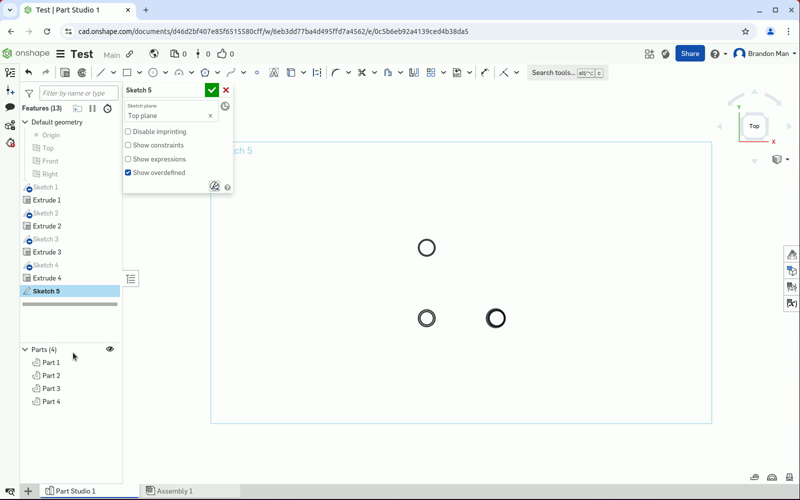
key(y)
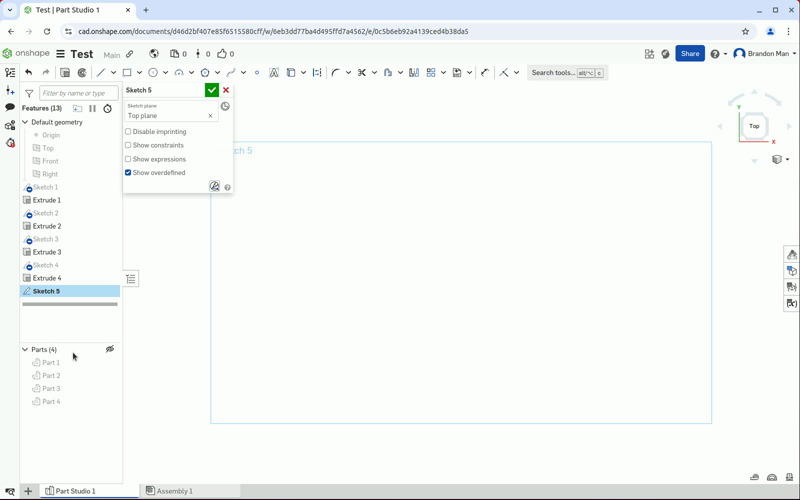
key(c)
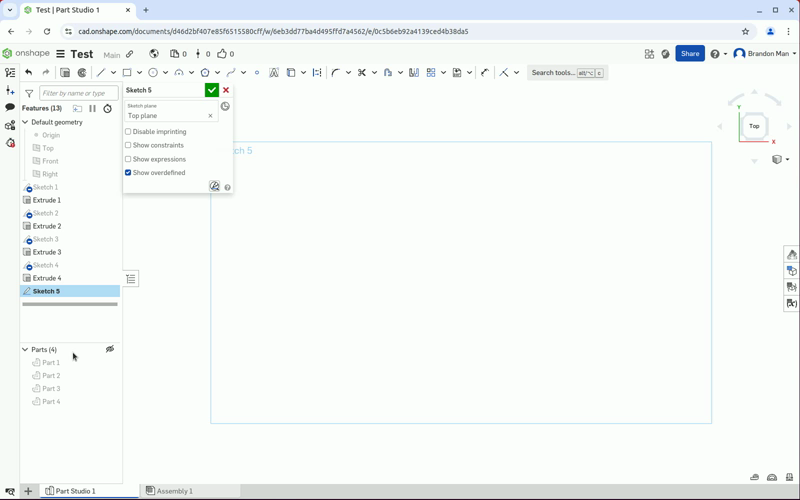
key_down(shift)
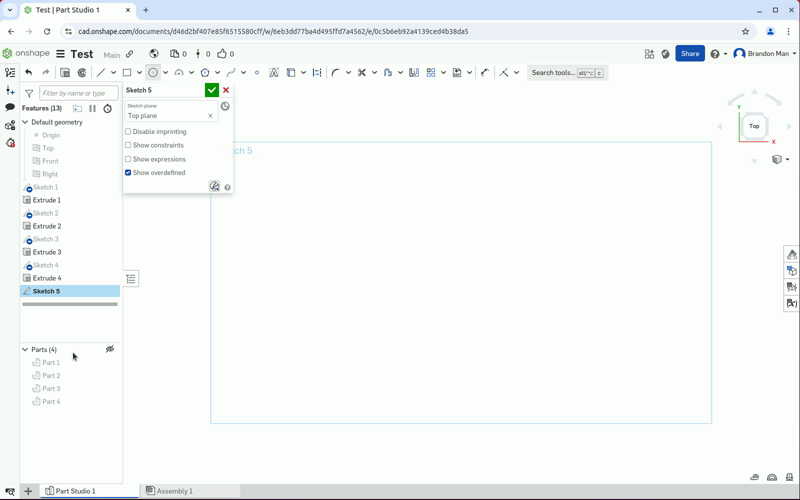
mouse_move(496, 247)
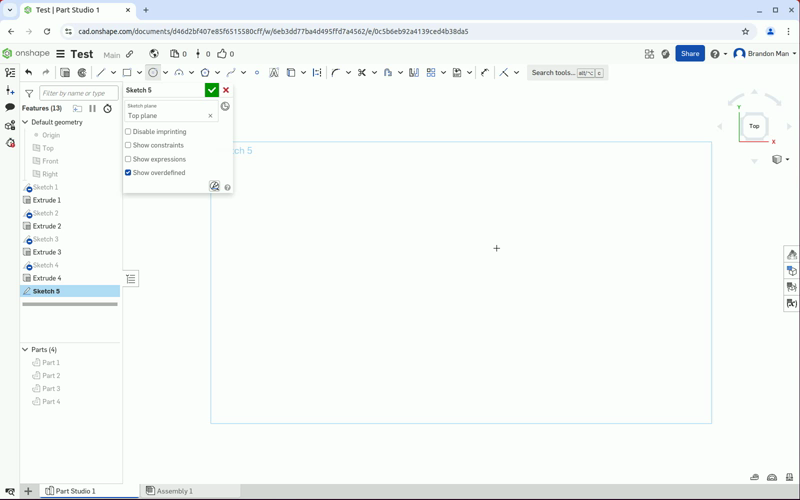
click(496, 247)
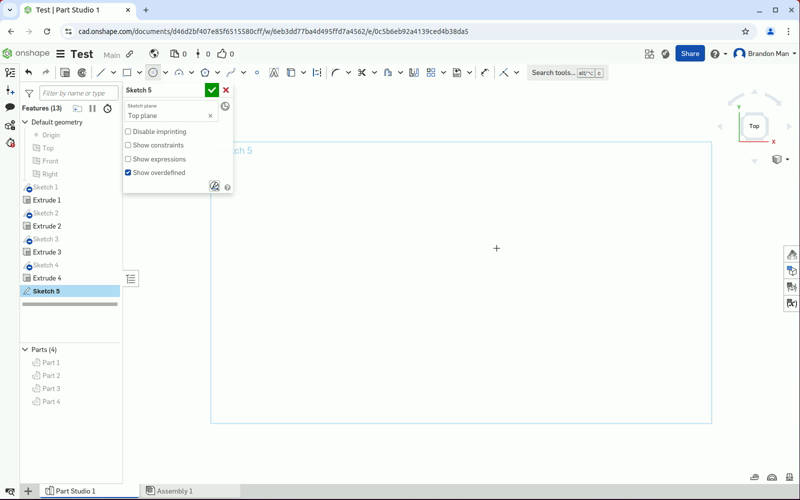
key_up(shift)
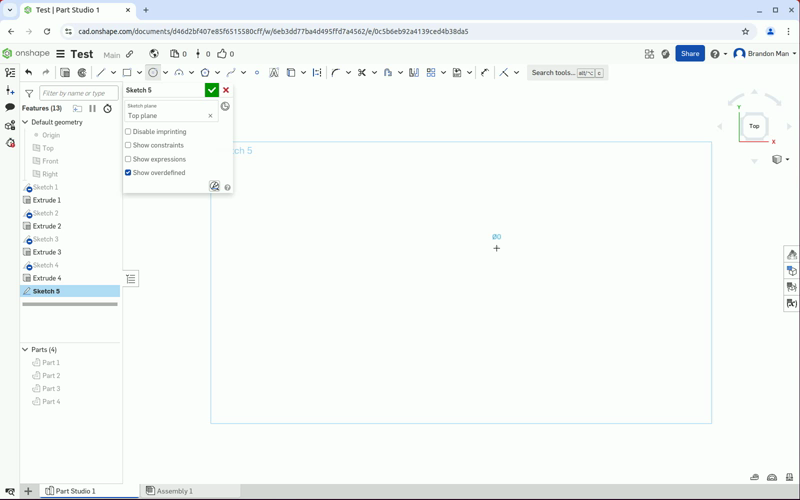
mouse_move(504, 247)
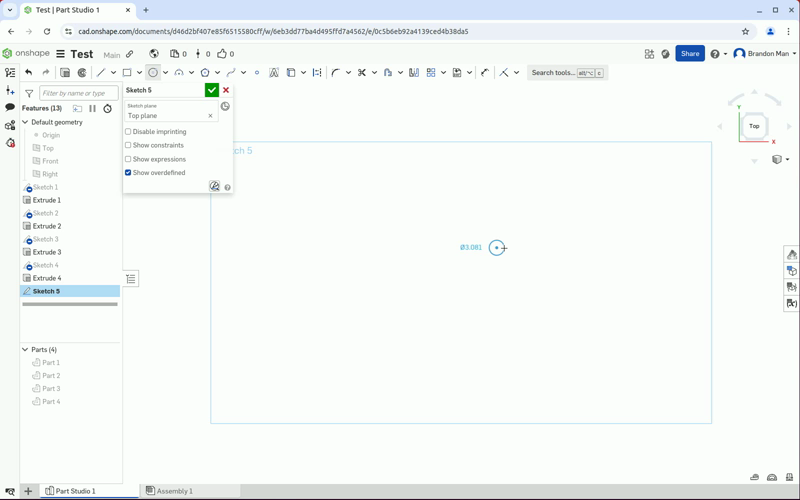
click(504, 247)
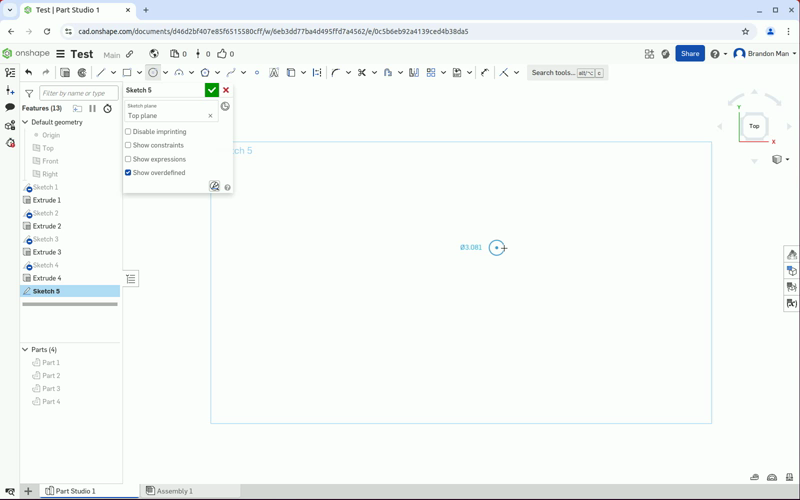
key(esc)
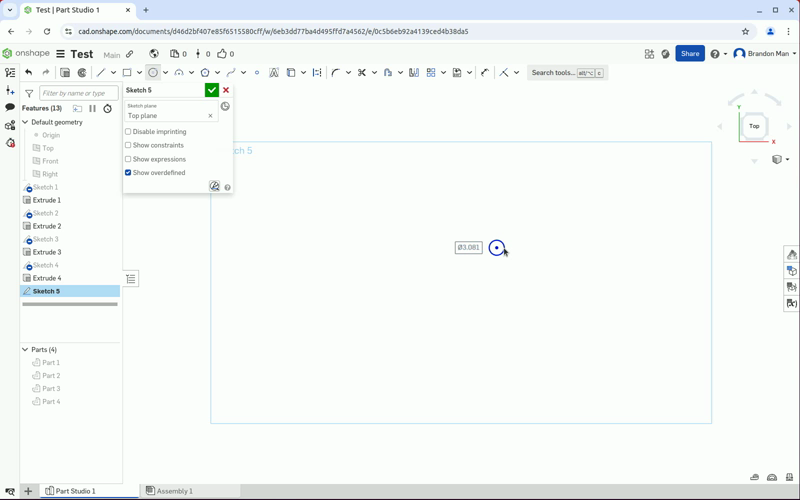
key(c)
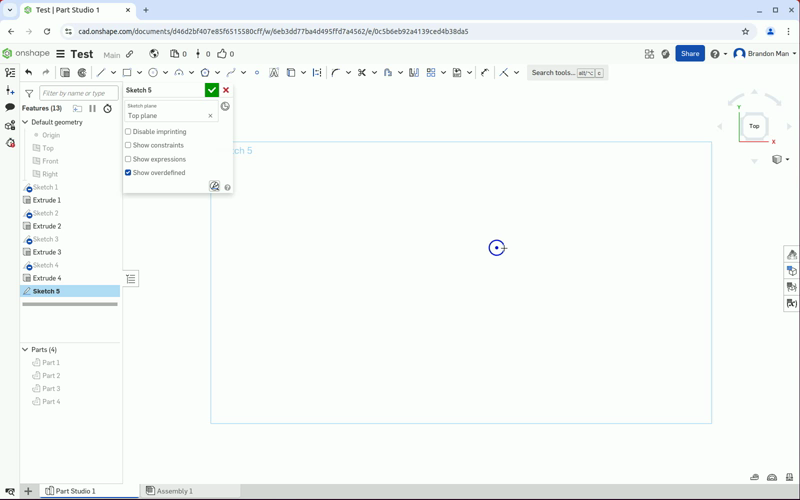
key_down(shift)
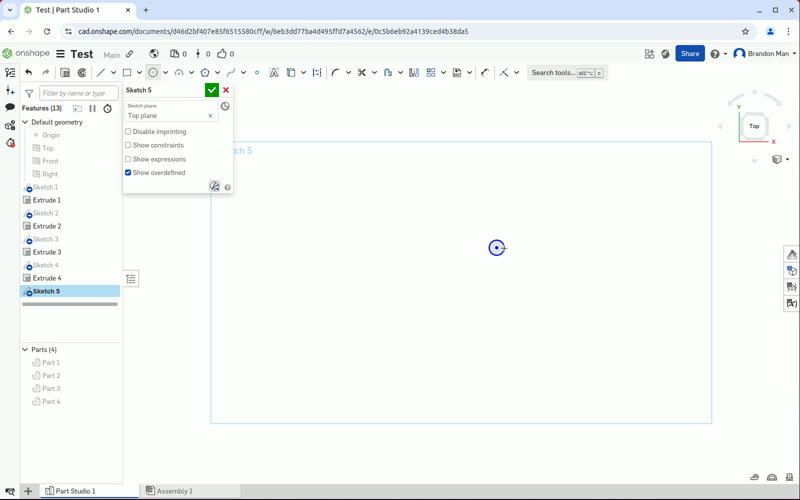
mouse_move(496, 247)
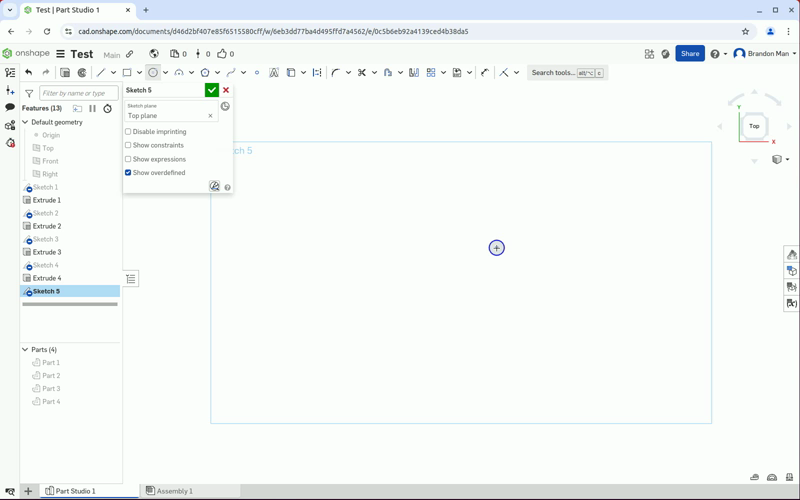
click(496, 247)
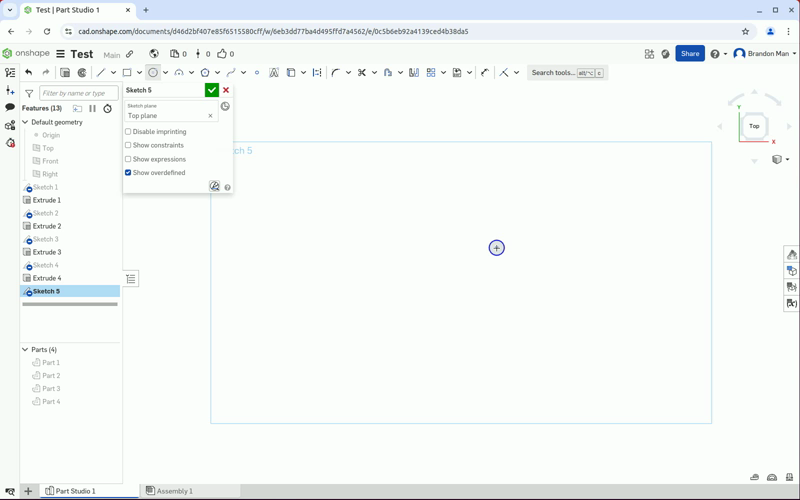
key_up(shift)
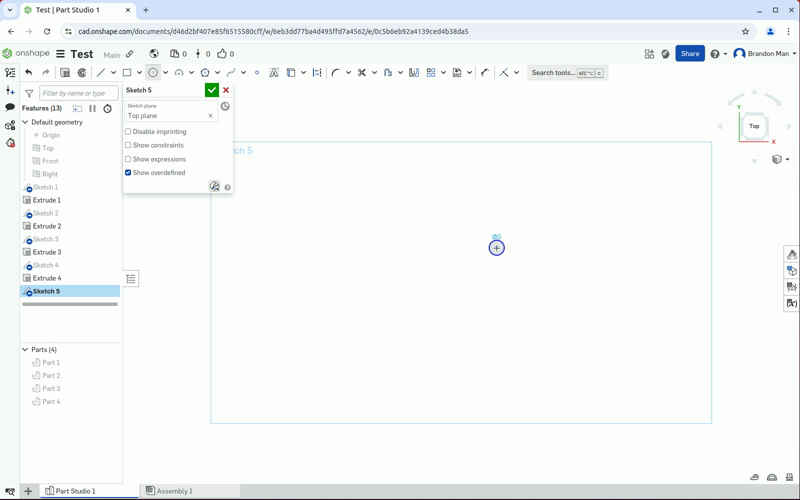
mouse_move(503, 247)
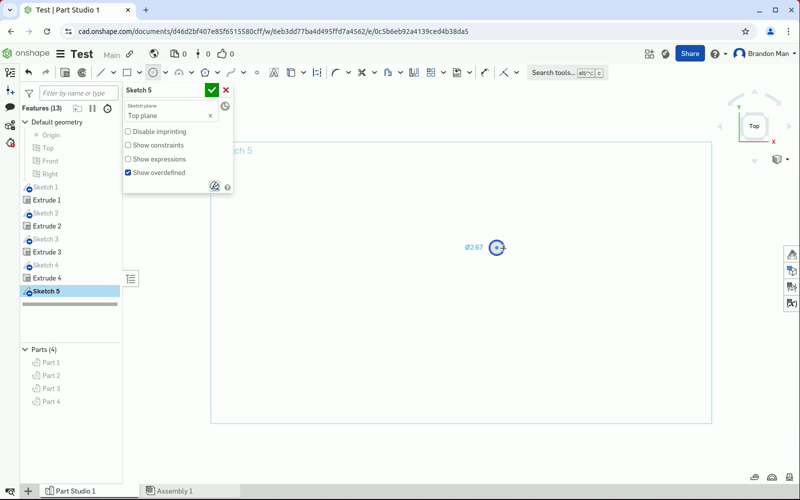
scroll(6)
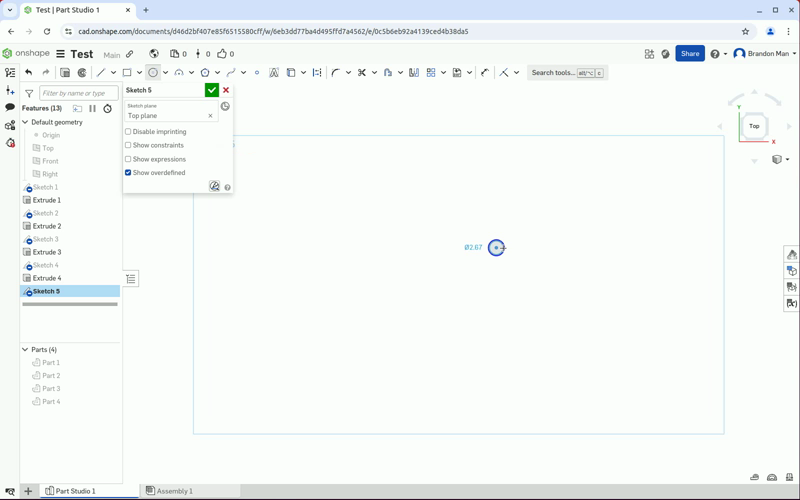
scroll(6)
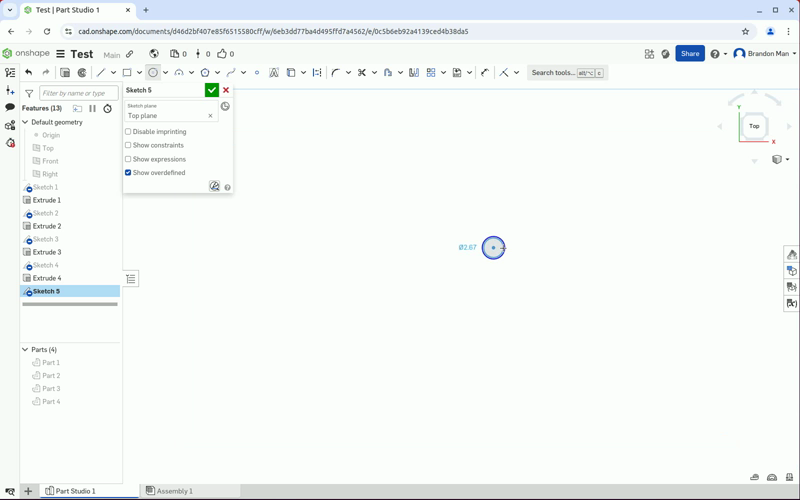
scroll(6)
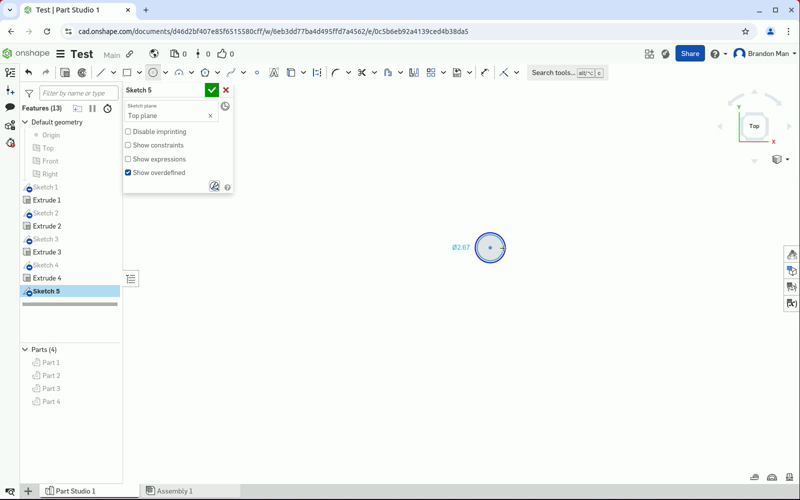
scroll(6)
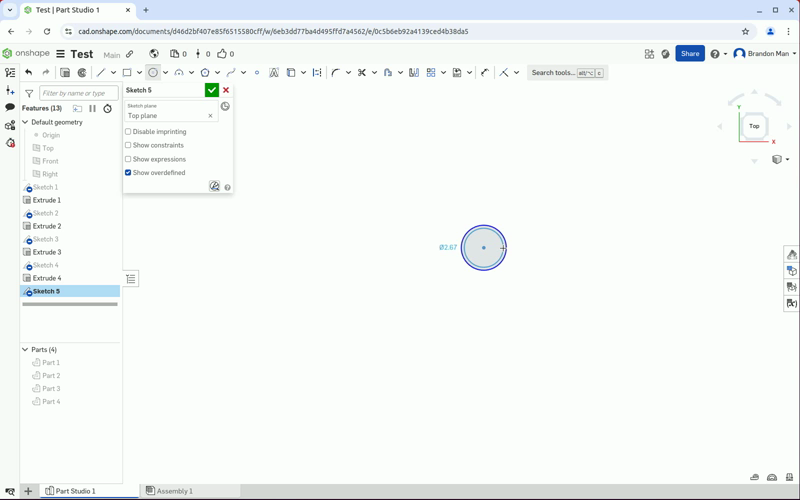
scroll(6)
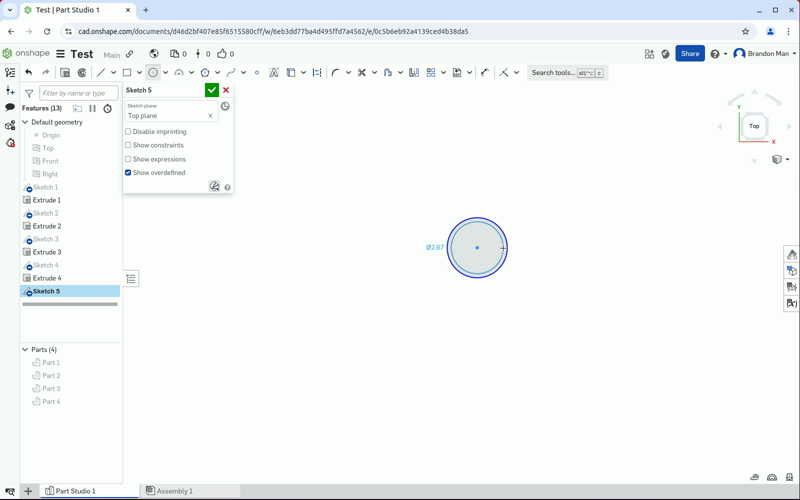
scroll(6)
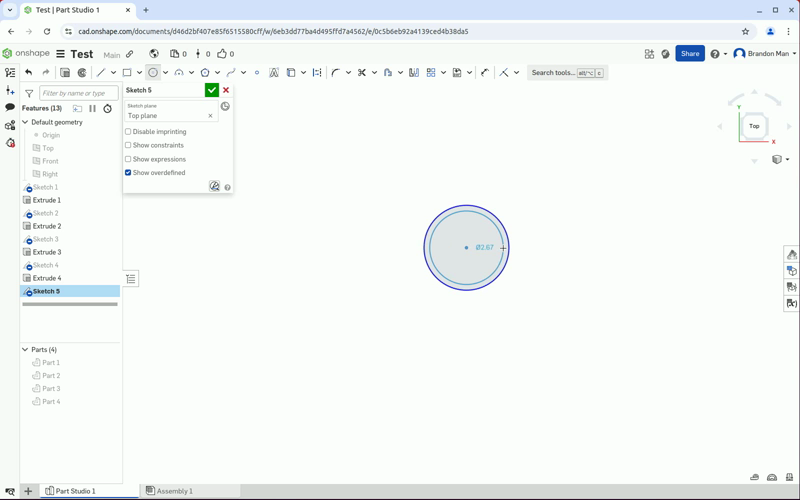
scroll(6)
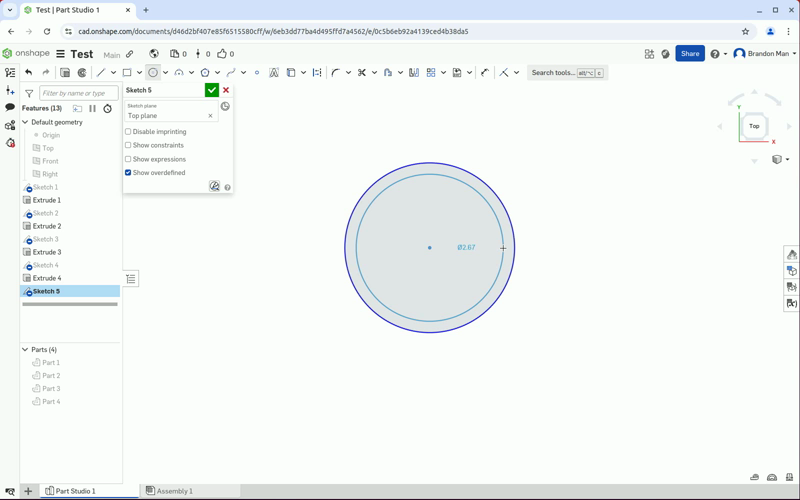
click(503, 247)
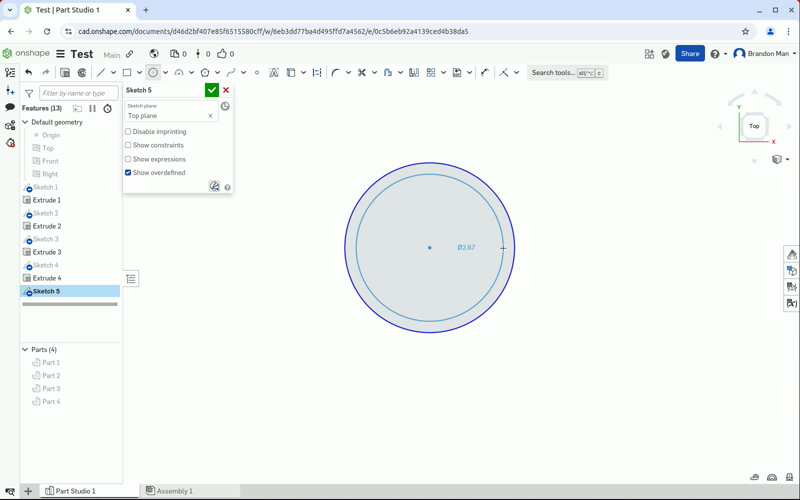
scroll(-6)
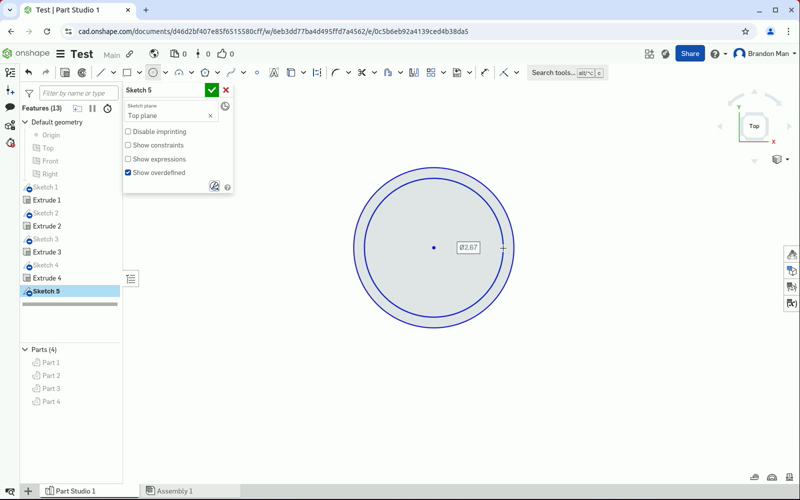
scroll(-6)
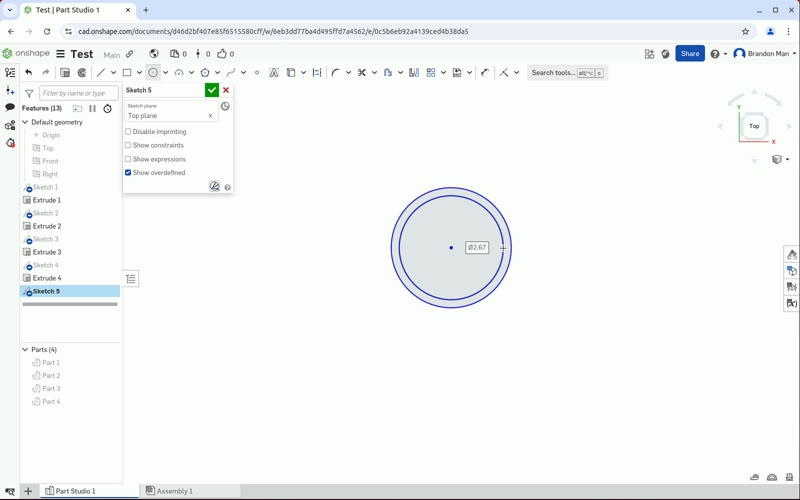
scroll(-6)
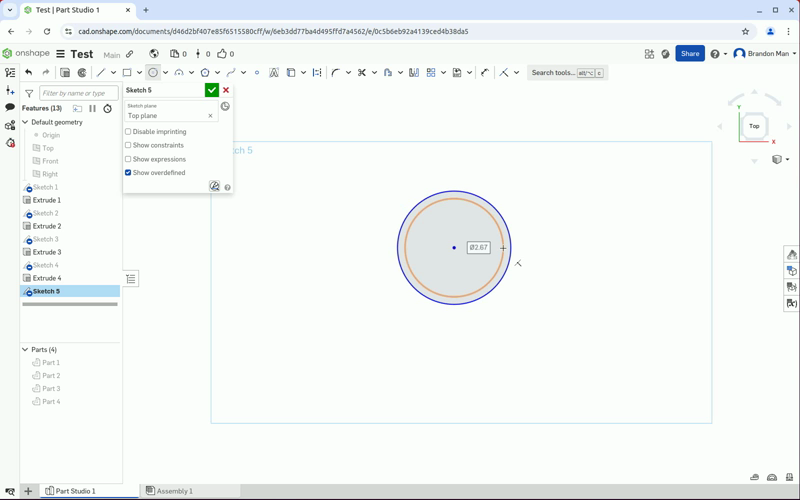
scroll(-6)
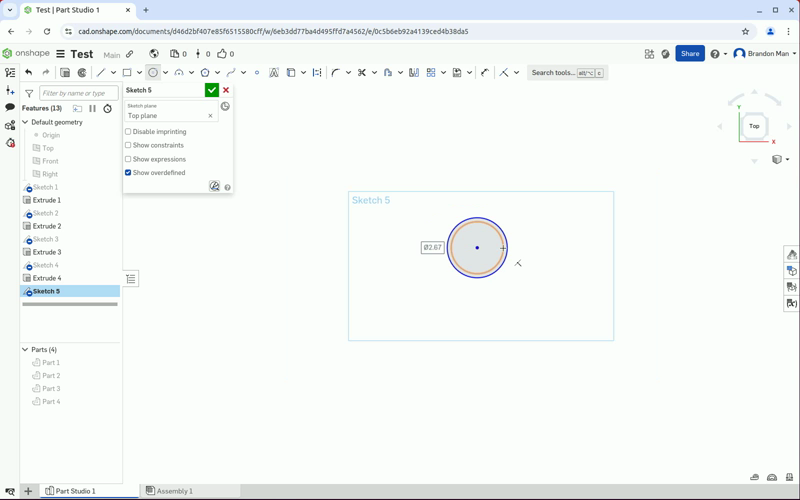
scroll(-6)
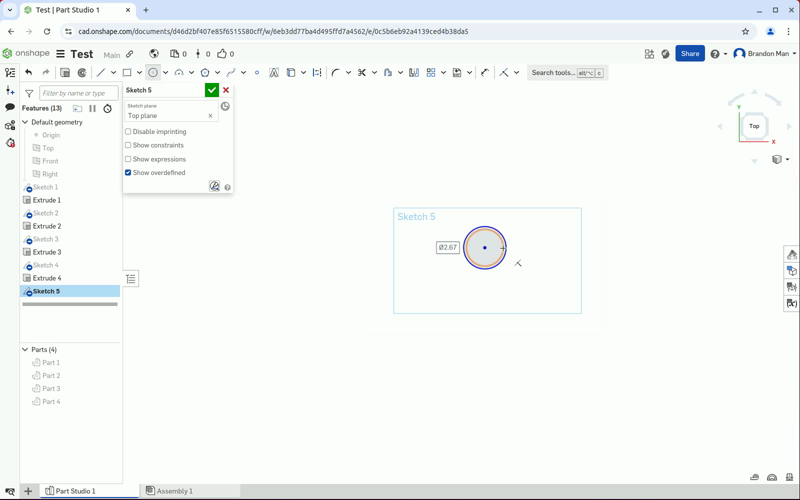
scroll(-6)
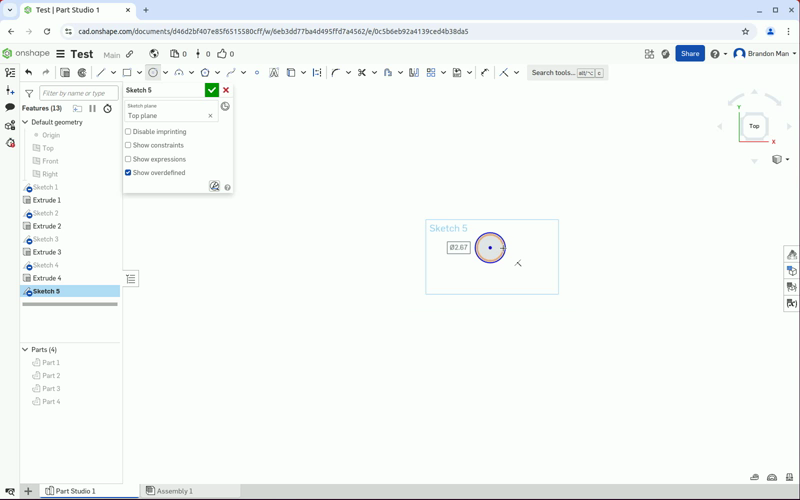
scroll(-6)
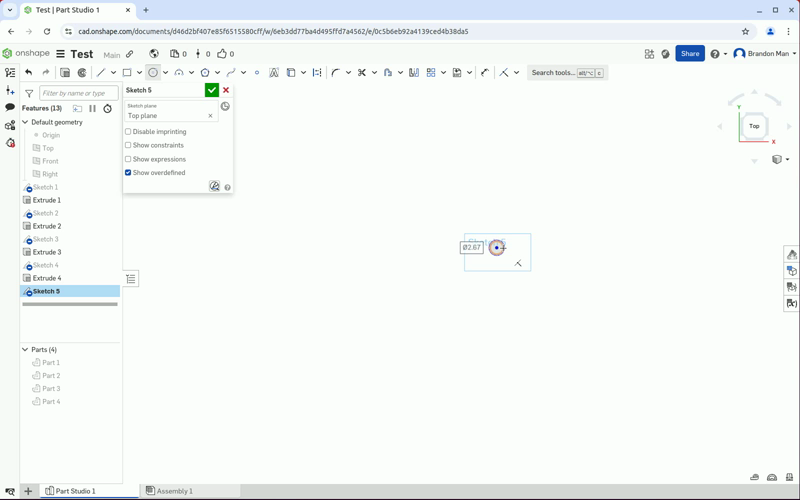
key(esc)
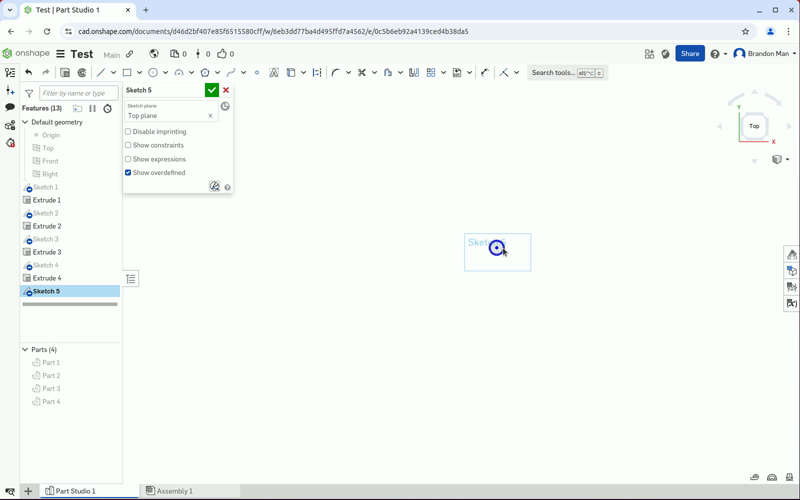
mouse_move(502, 244)
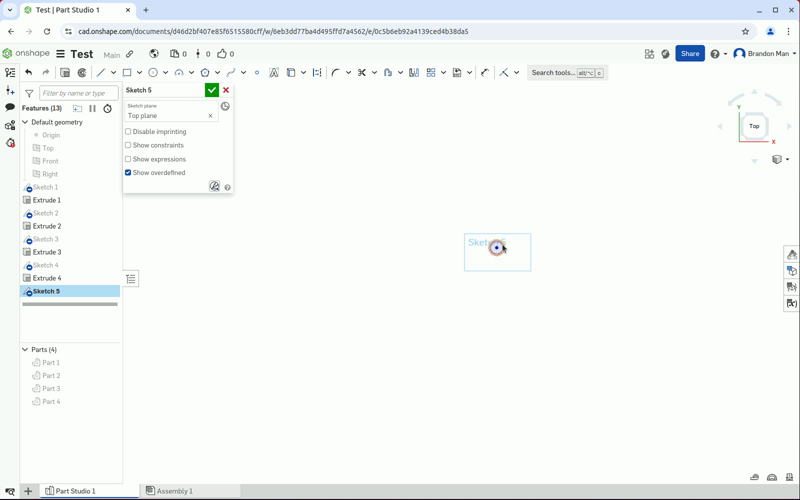
scroll(6)
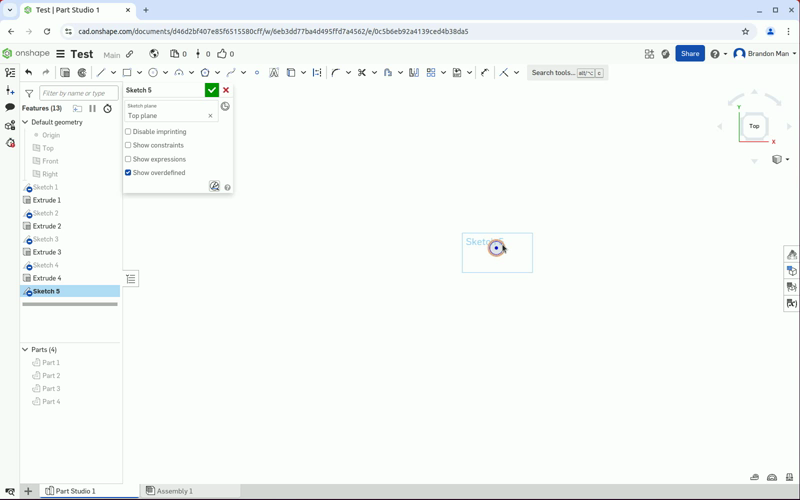
scroll(6)
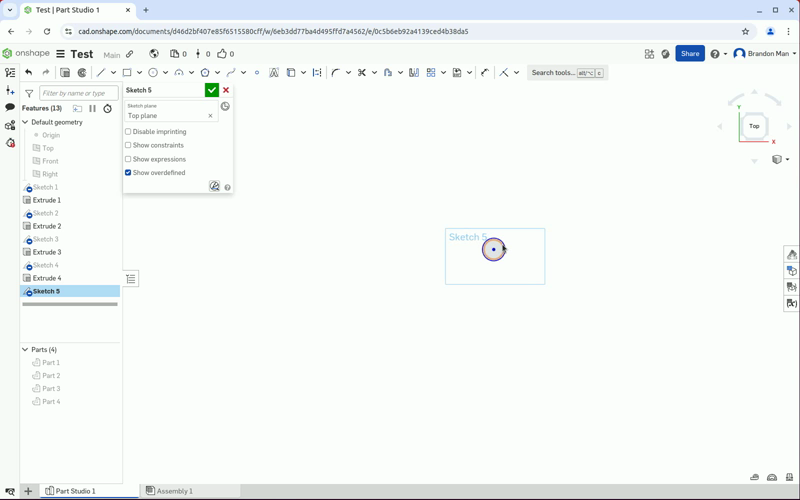
scroll(6)
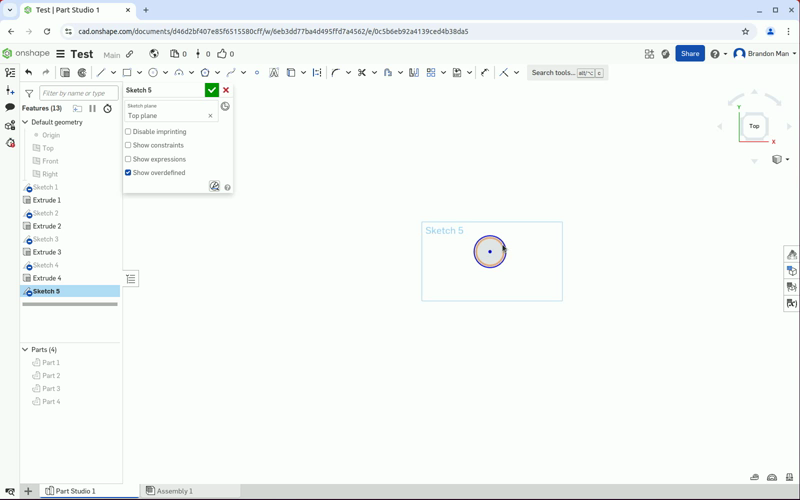
scroll(6)
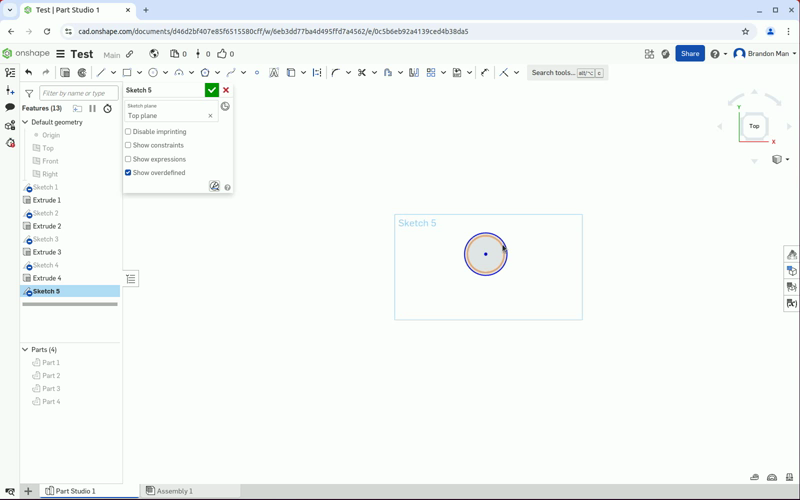
scroll(6)
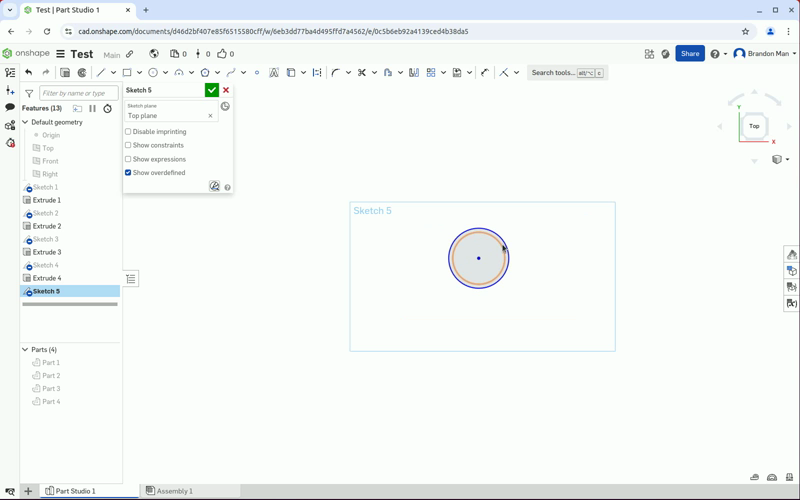
scroll(6)
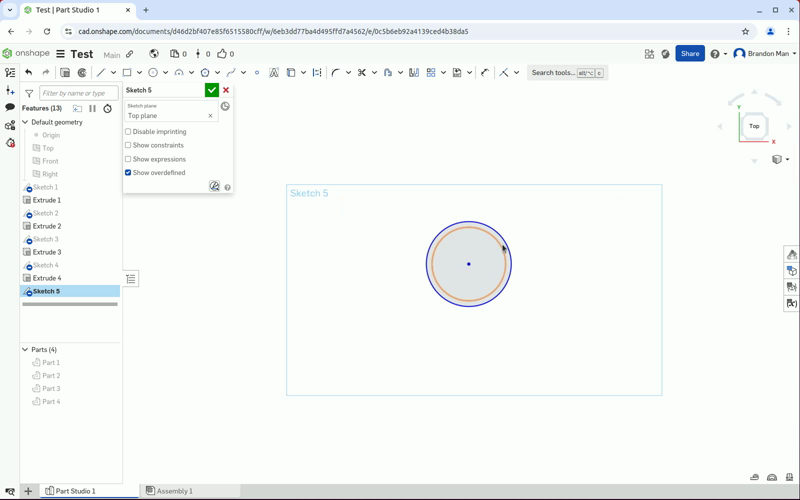
scroll(6)
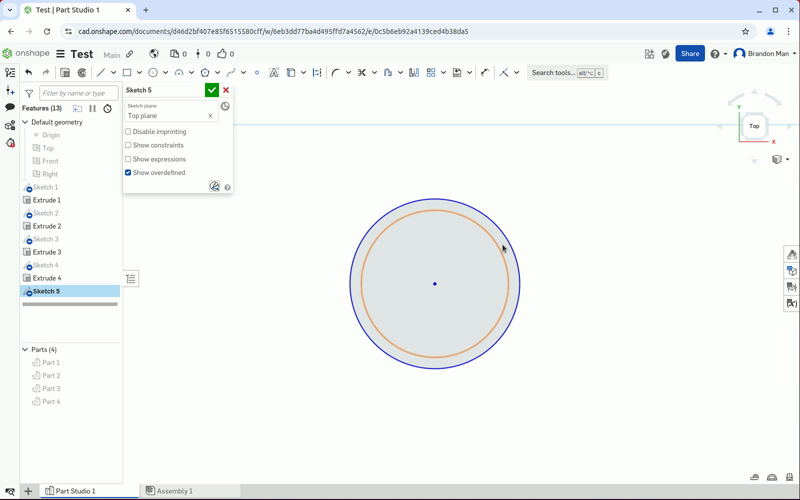
click(502, 244)
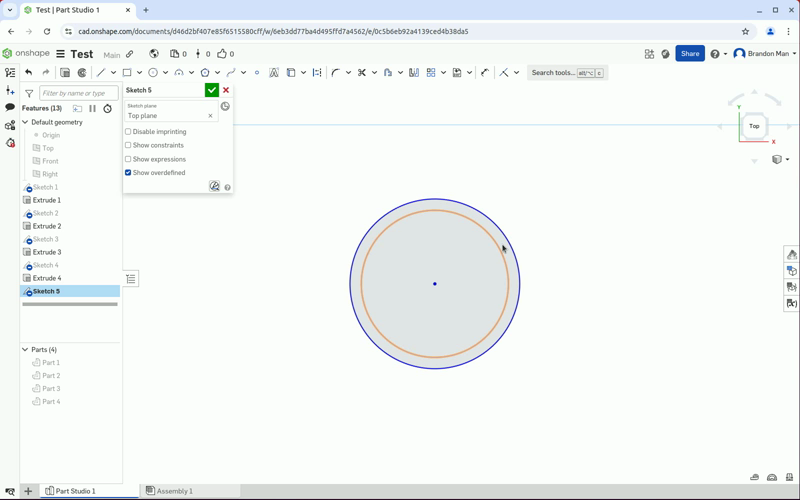
scroll(-6)
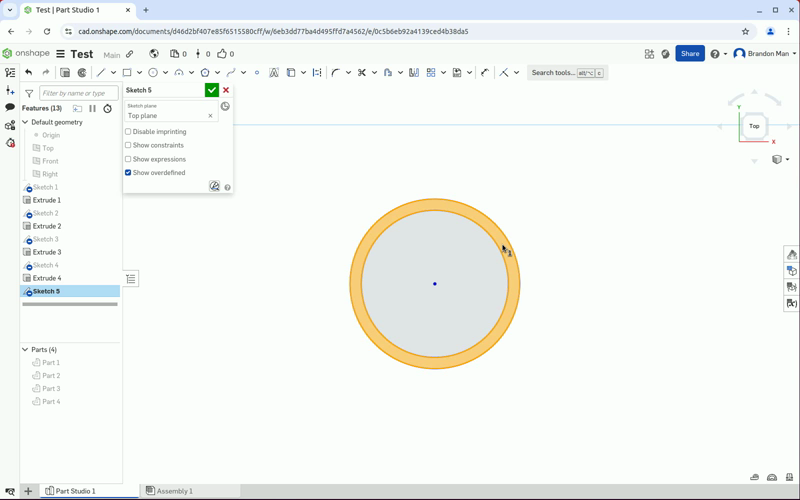
scroll(-6)
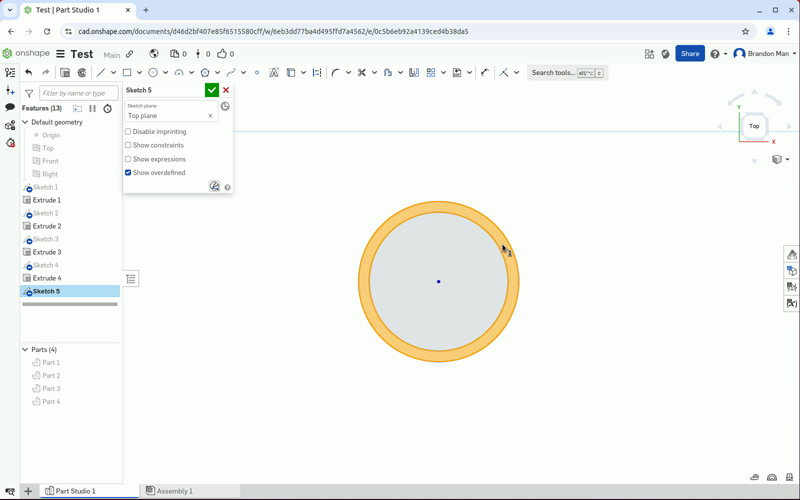
scroll(-6)
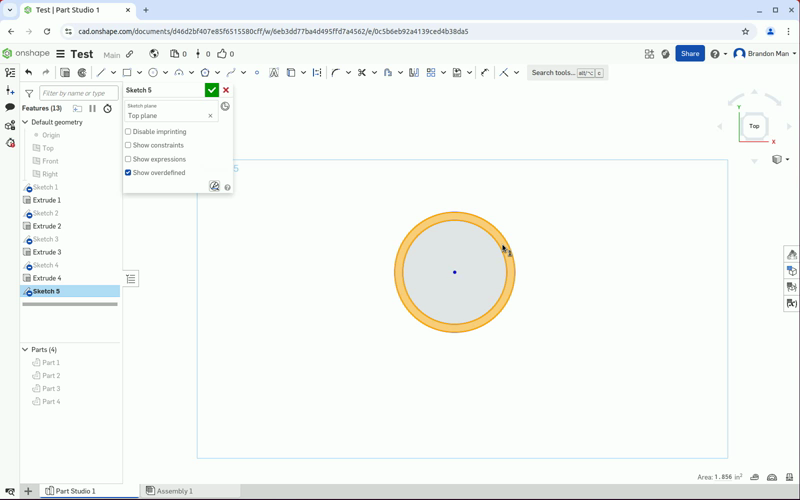
scroll(-6)
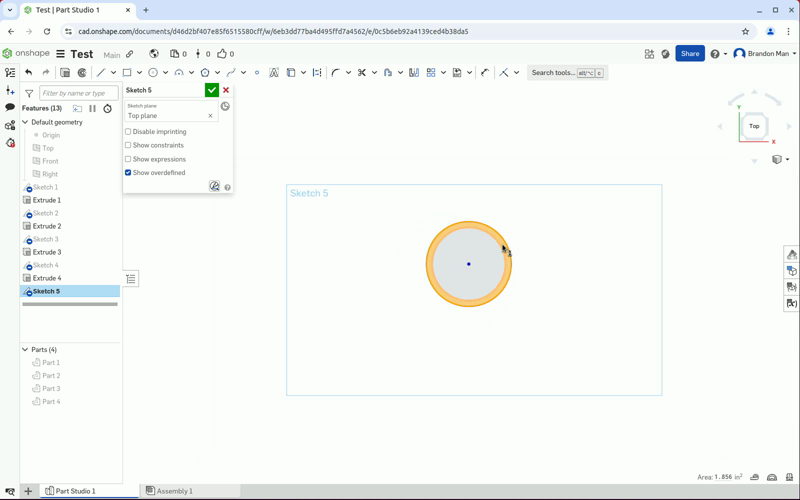
scroll(-6)
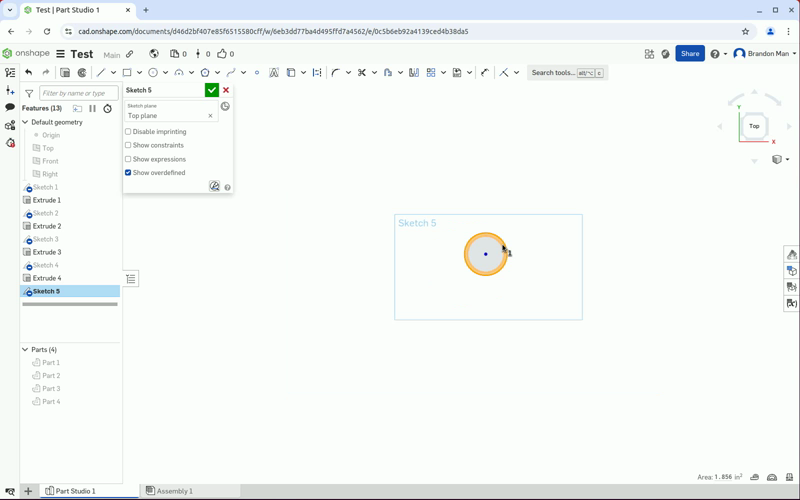
scroll(-6)
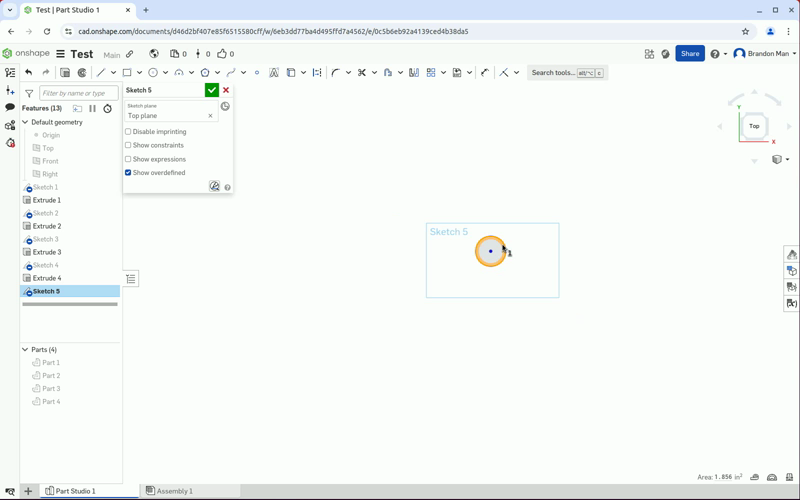
scroll(-6)
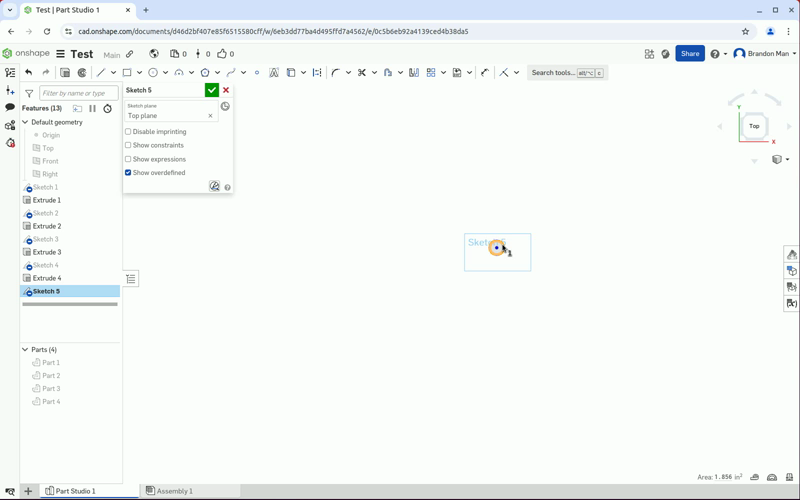
mouse_move(73, 352)
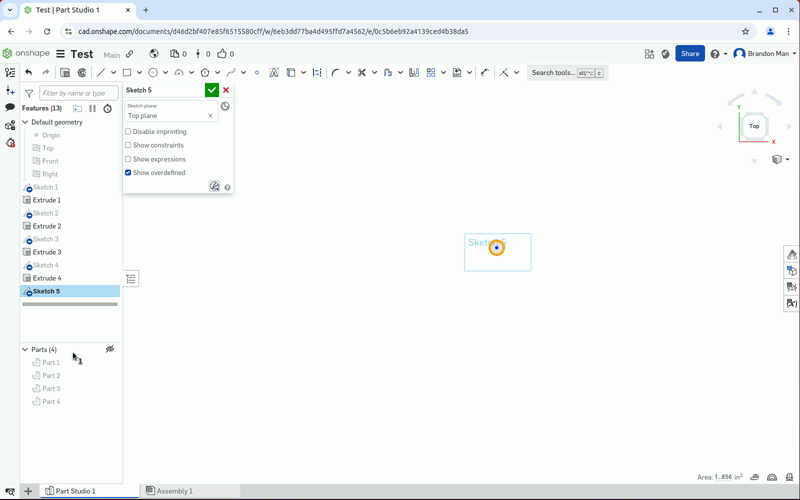
key(shift+y)
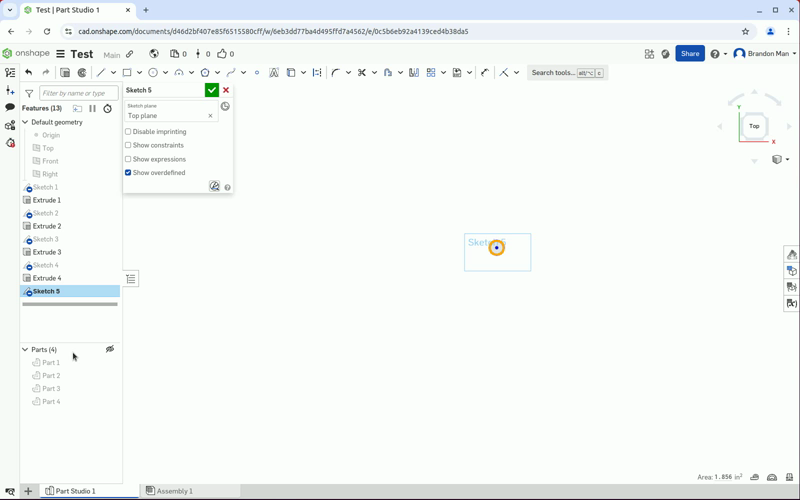
key(shift+e)
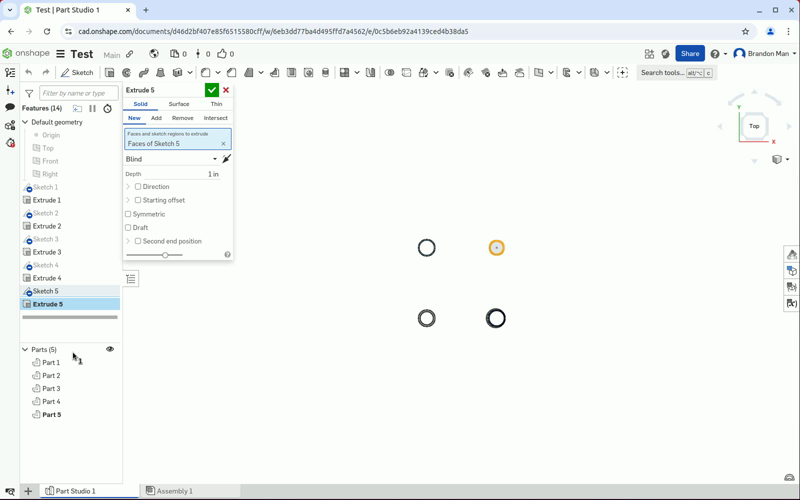
mouse_move(143, 106)
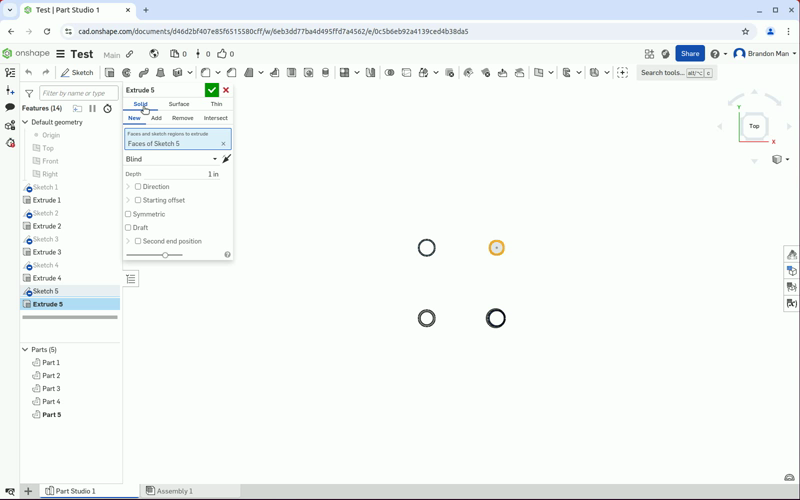
click(143, 106)
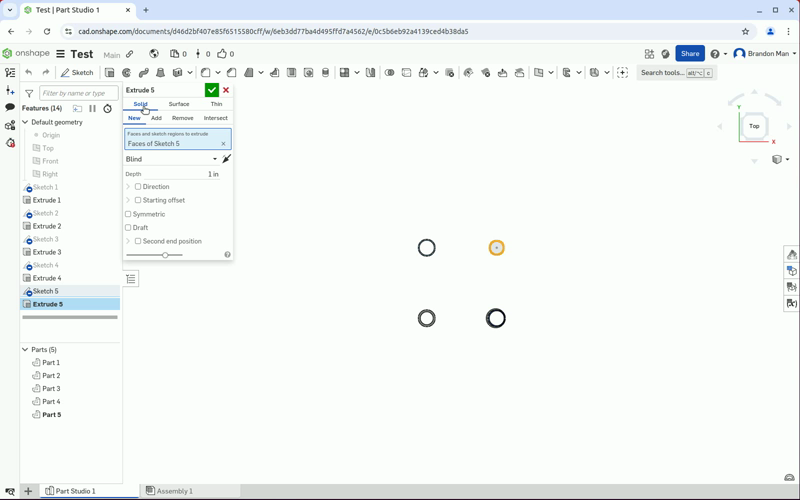
mouse_move(137, 120)
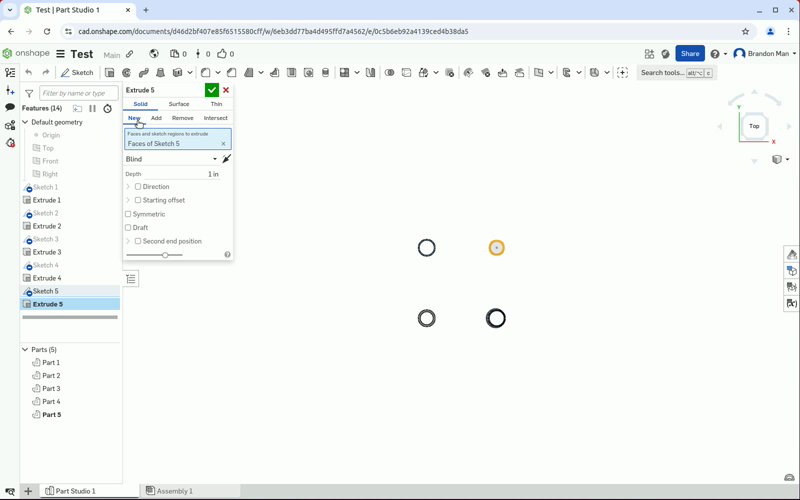
click(137, 120)
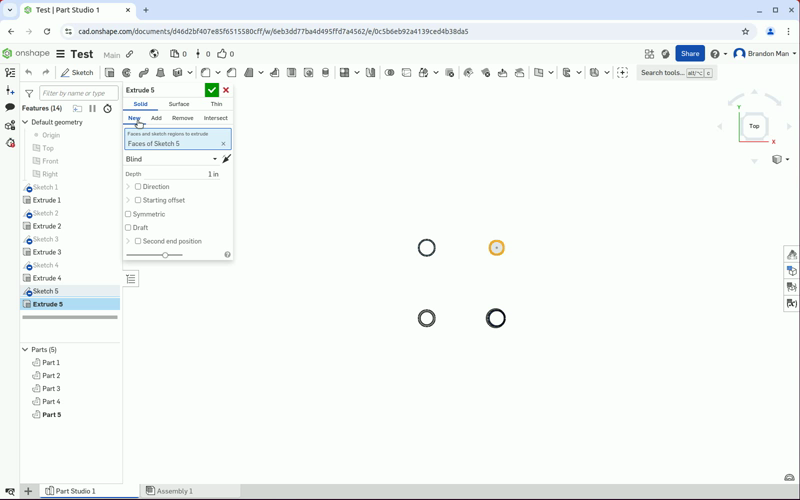
key(tab, 4)
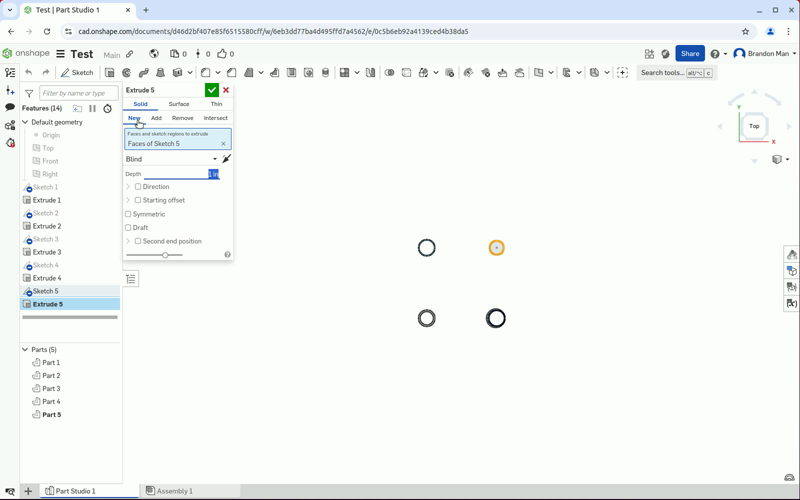
text(-0.722)
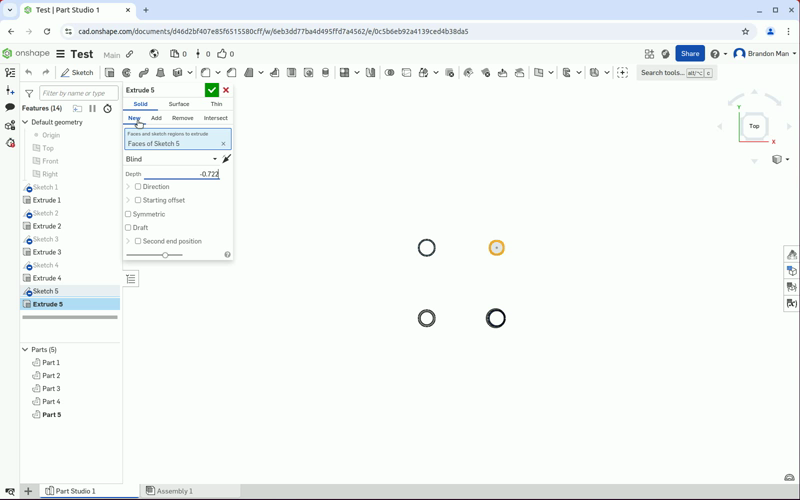
key(enter)
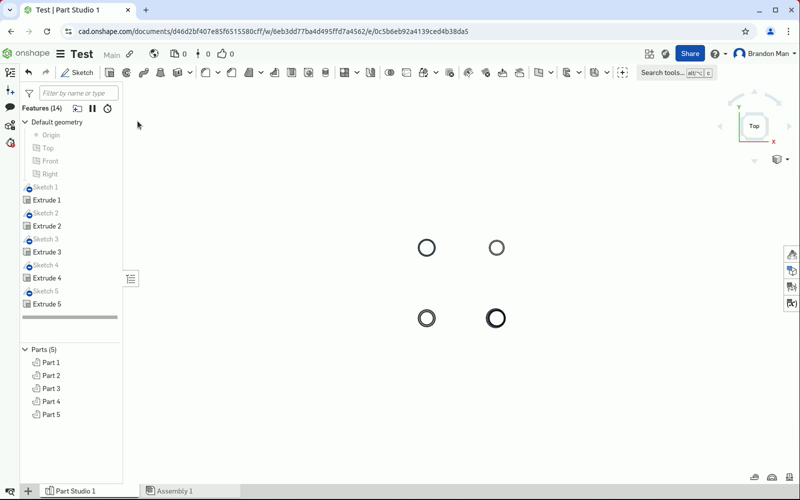
key(shift+h)
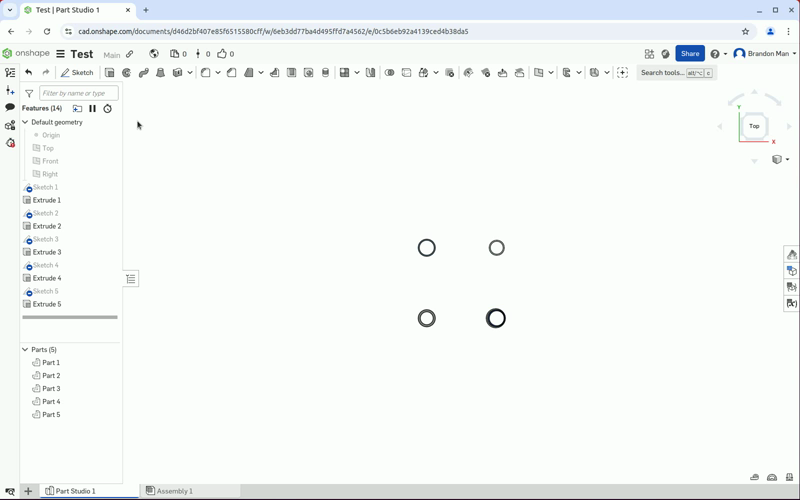
key(shift+h)
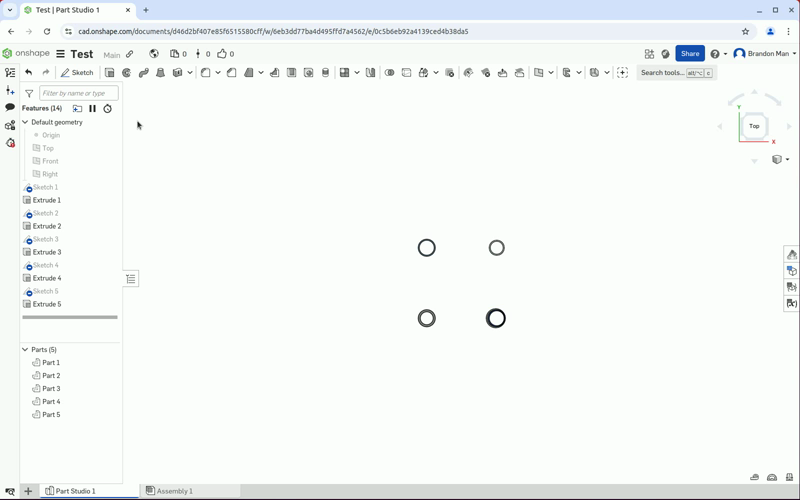
mouse_move(73, 189)
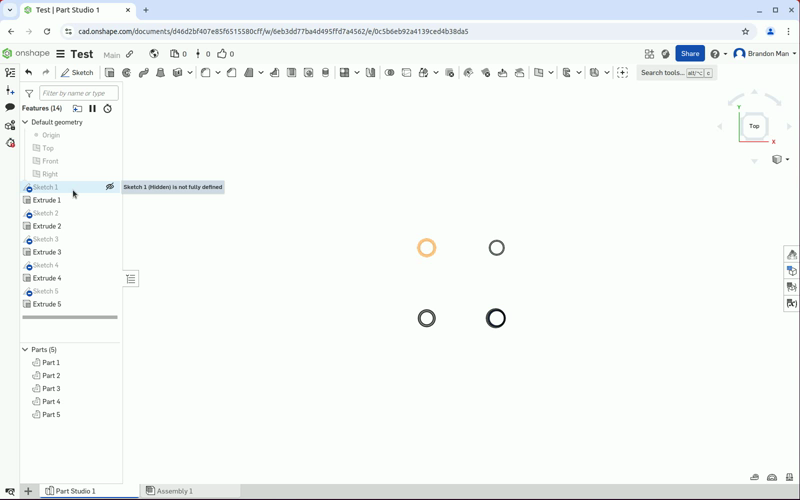
click(73, 189)
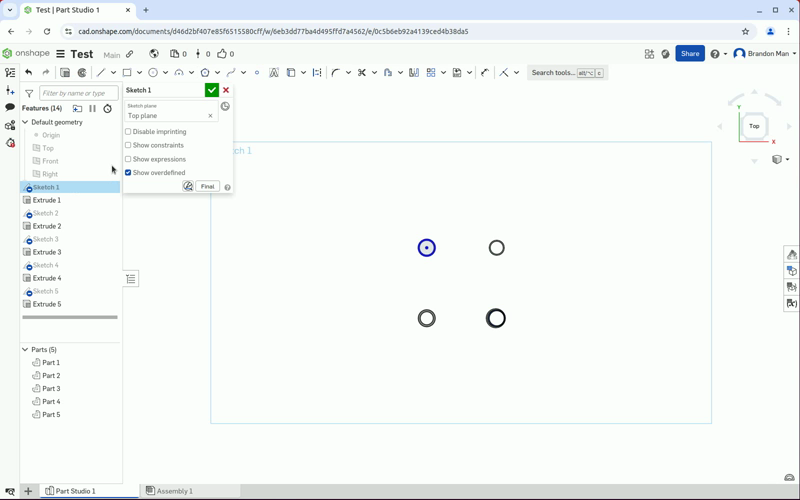
mouse_move(229, 92)
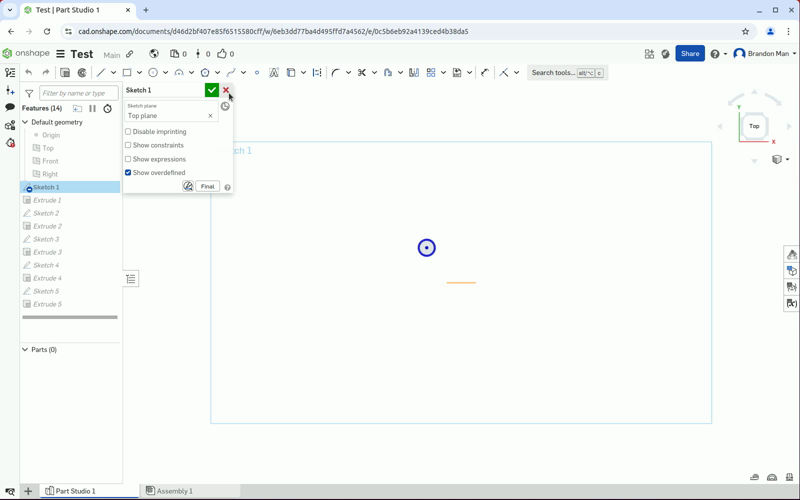
click(229, 92)
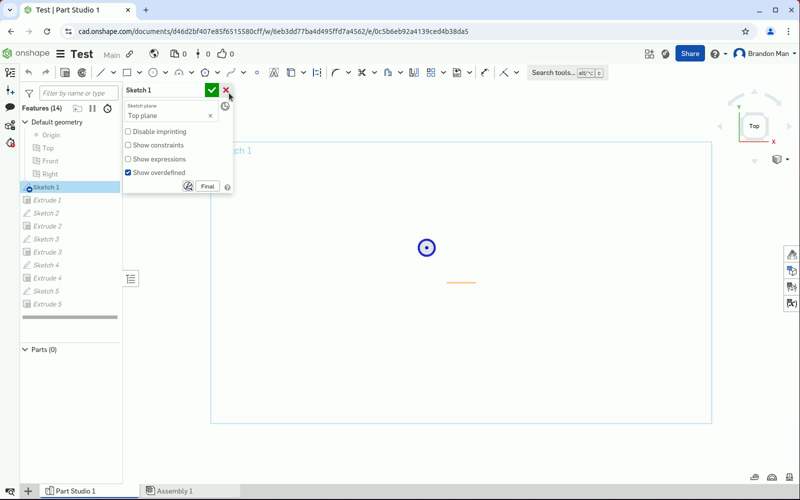
key(shift+s)
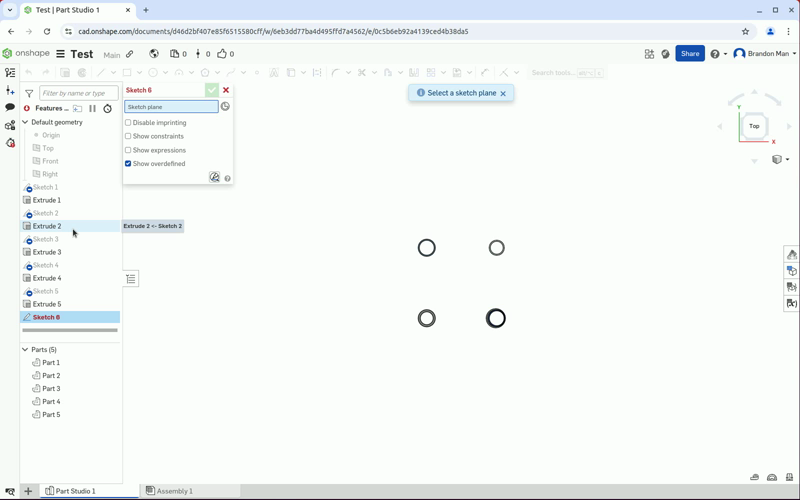
scroll(3)
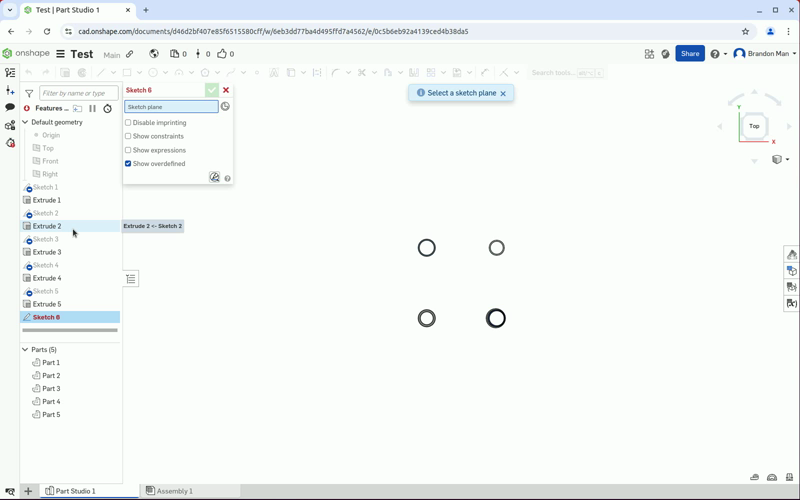
mouse_move(73, 150)
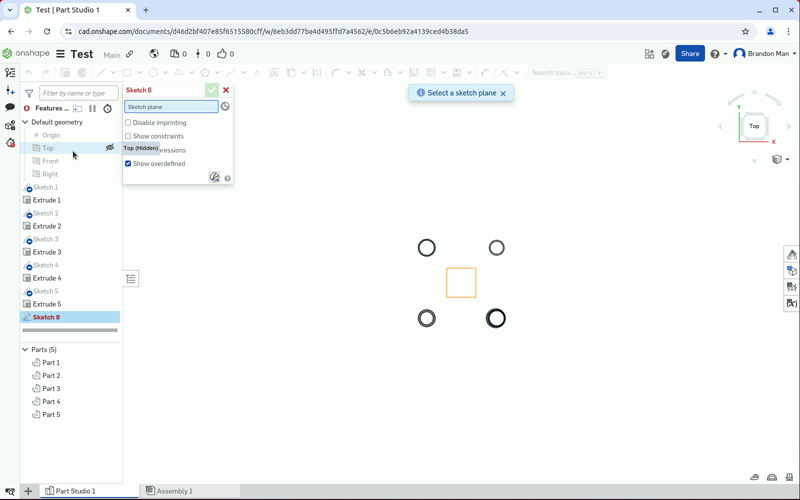
click(73, 150)
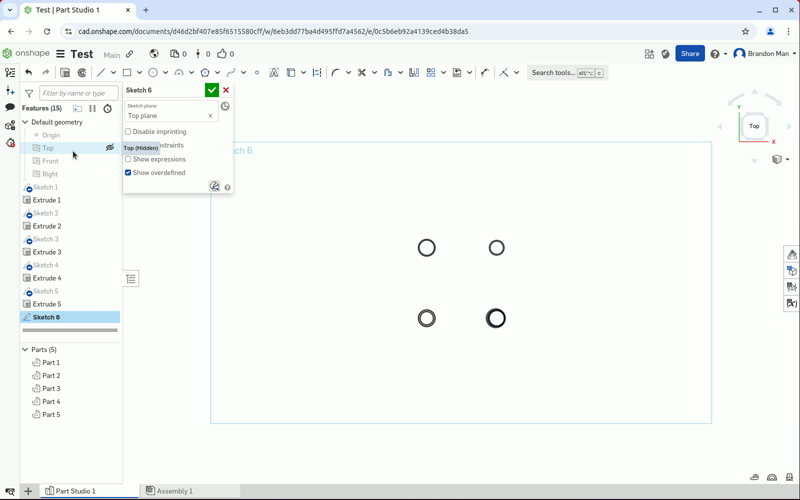
mouse_move(73, 352)
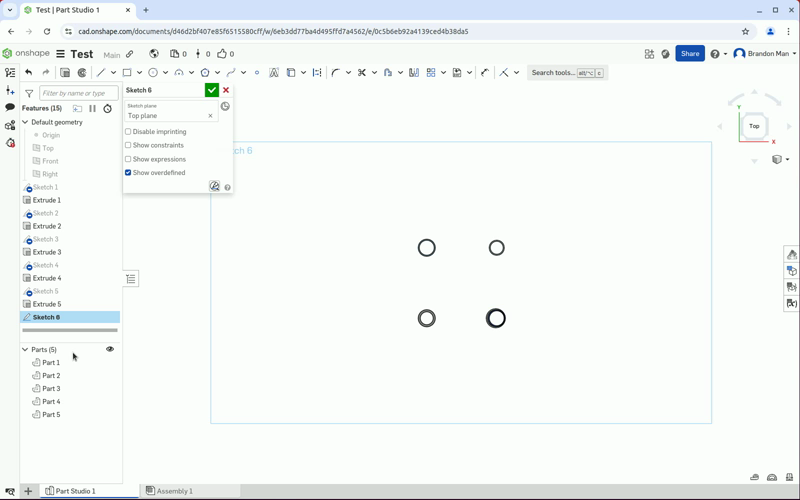
key(y)
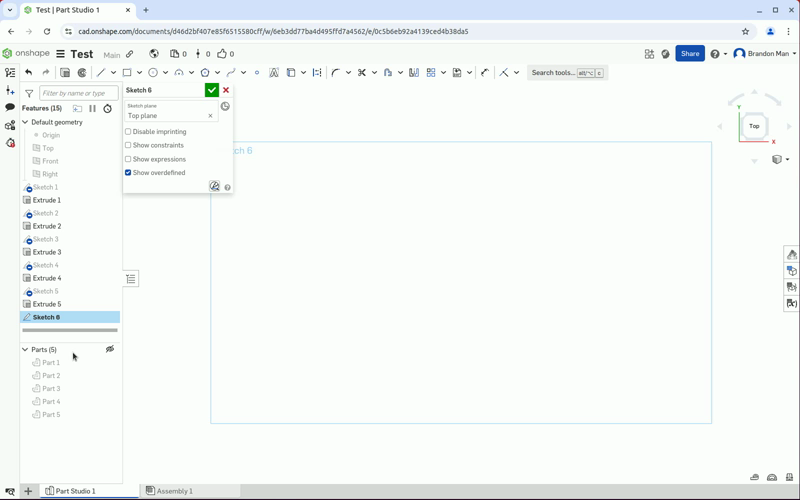
key(c)
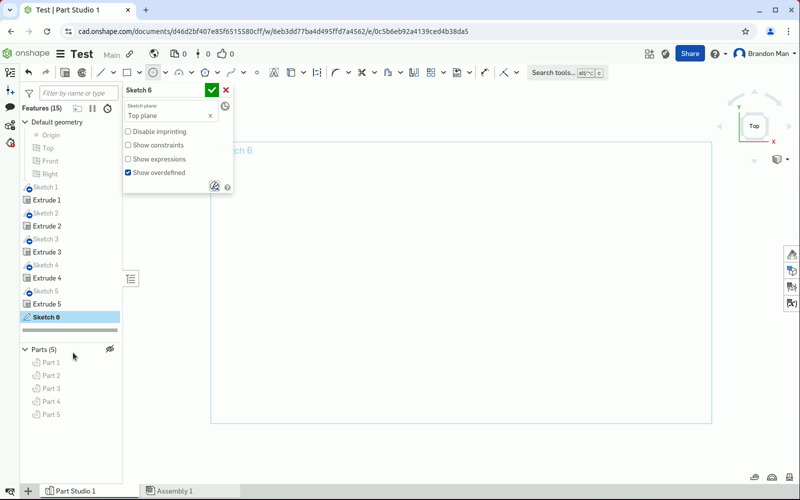
key_down(shift)
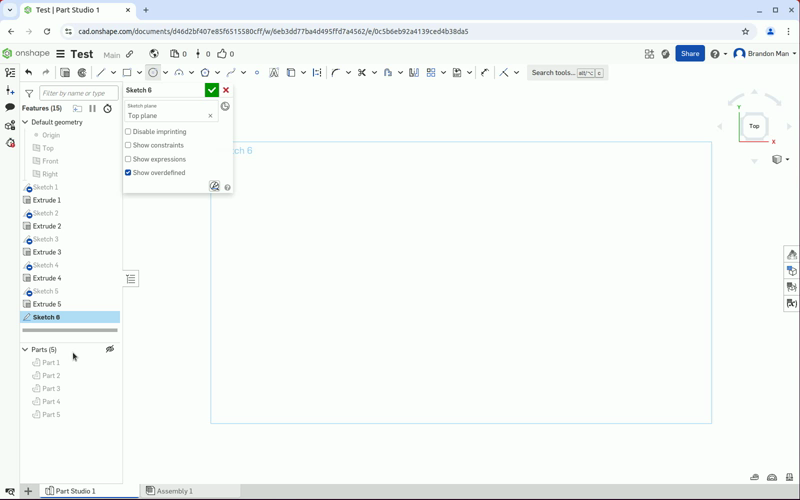
mouse_move(495, 247)
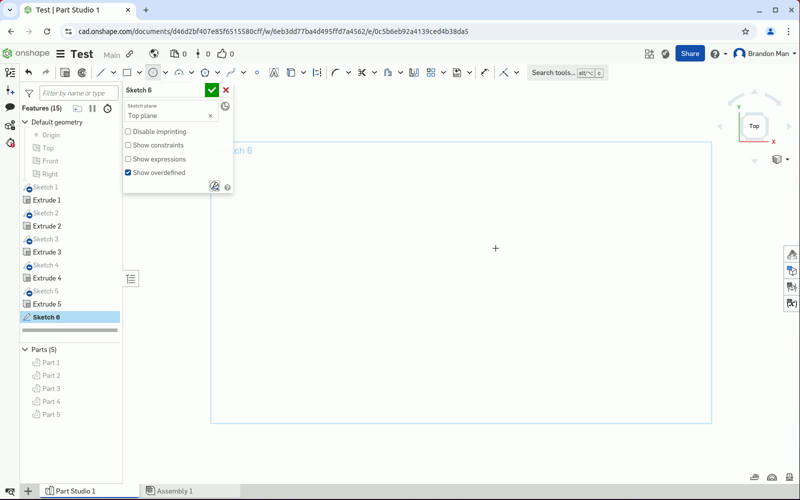
click(495, 247)
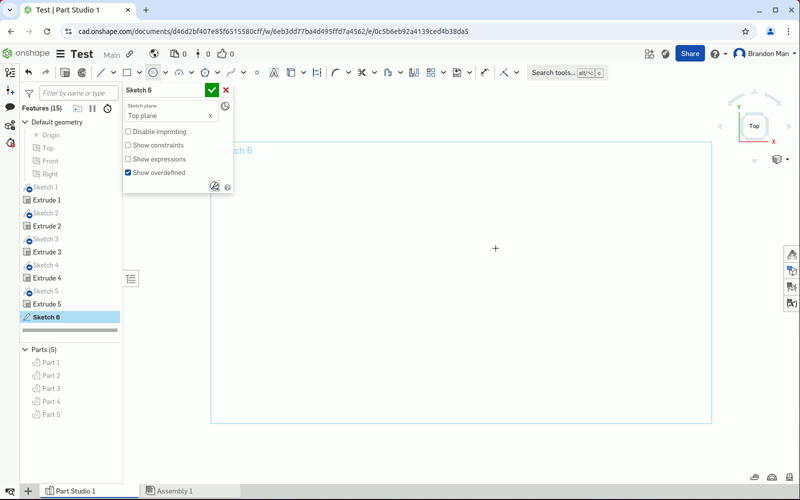
key_up(shift)
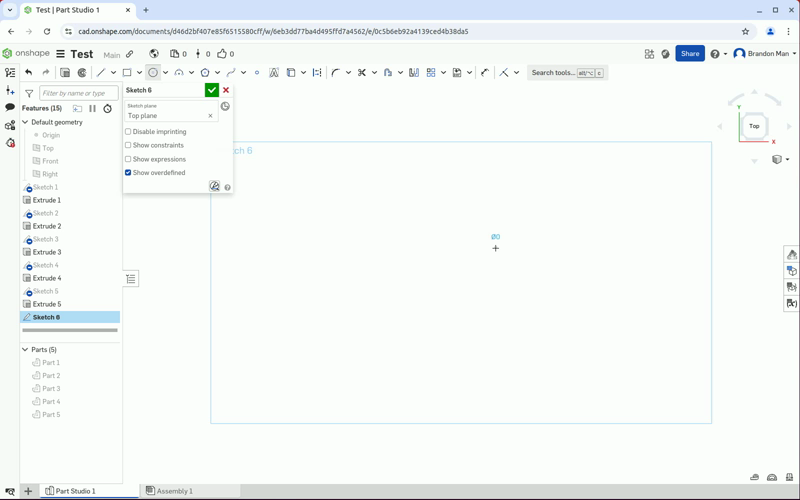
mouse_move(504, 247)
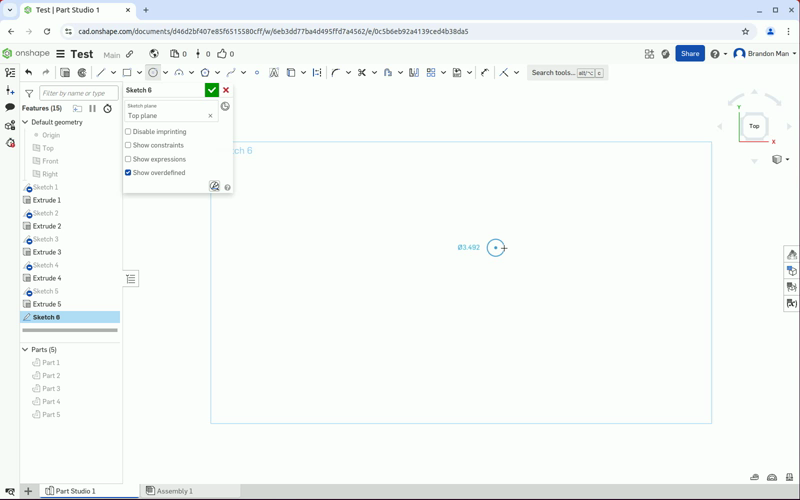
click(504, 247)
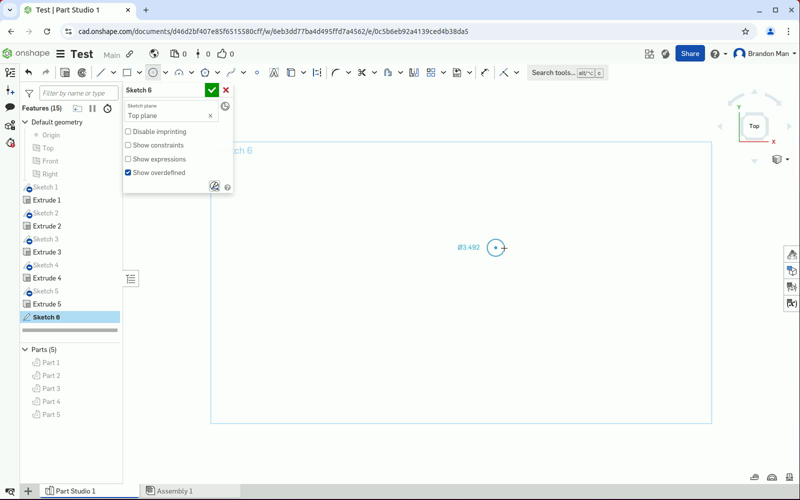
key(esc)
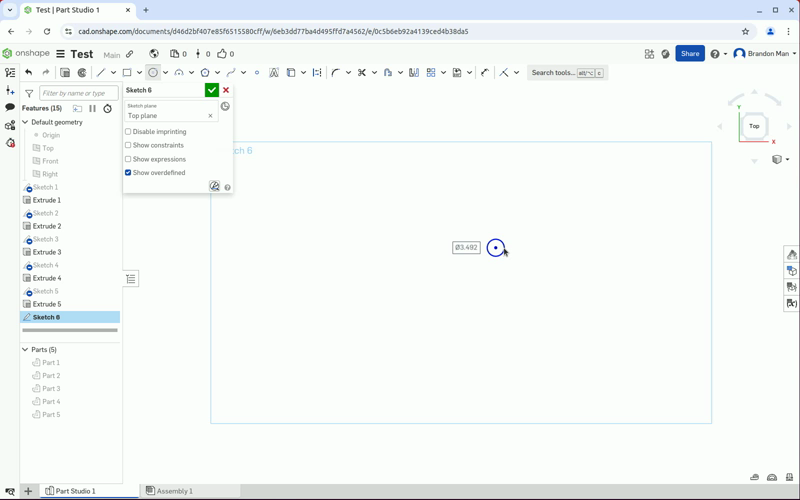
key(c)
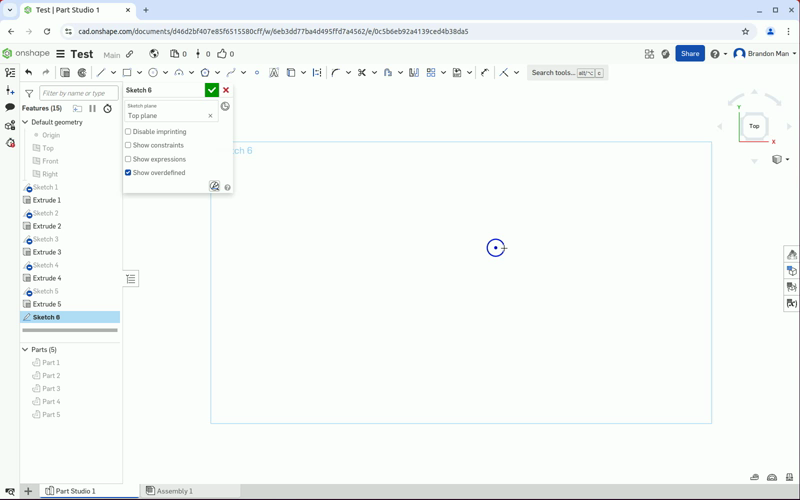
key_down(shift)
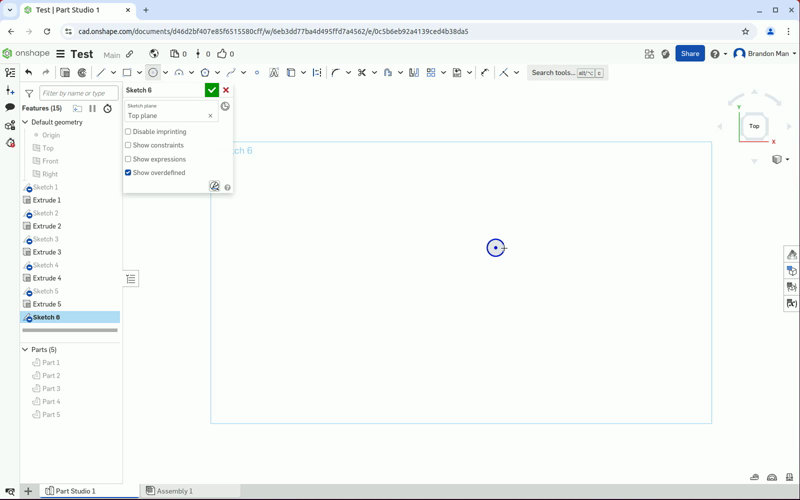
mouse_move(495, 247)
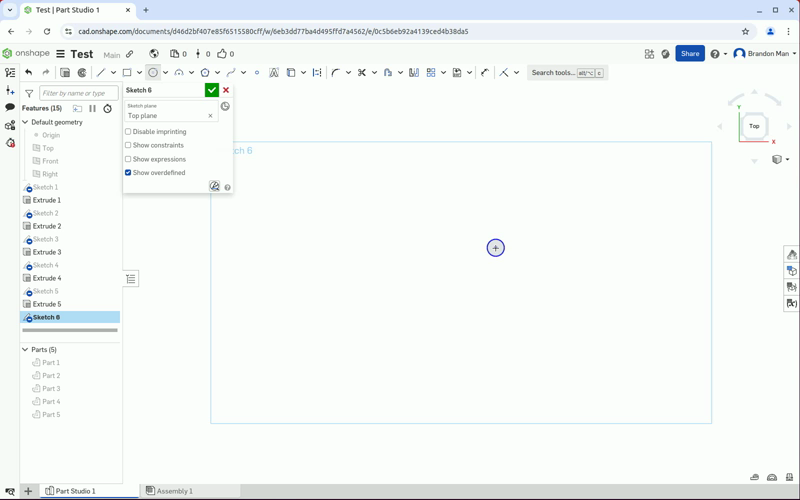
click(495, 247)
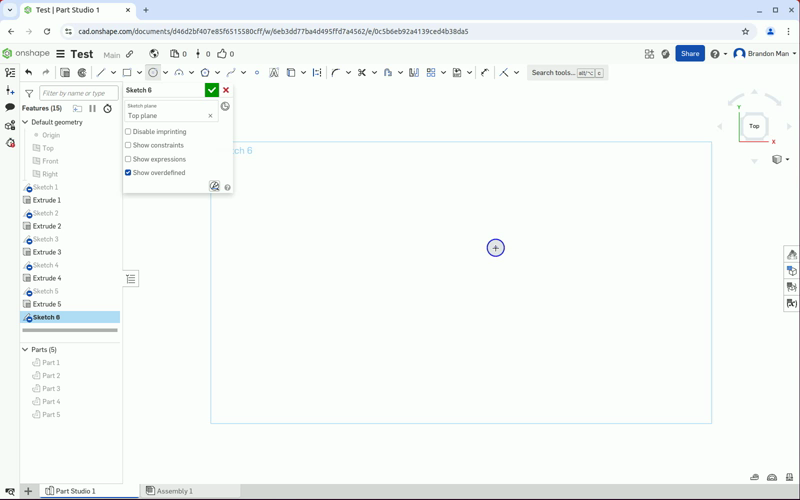
key_up(shift)
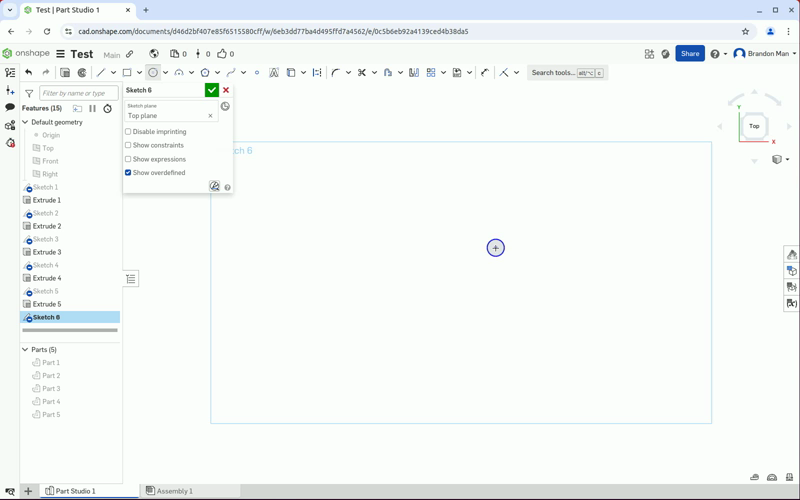
mouse_move(502, 247)
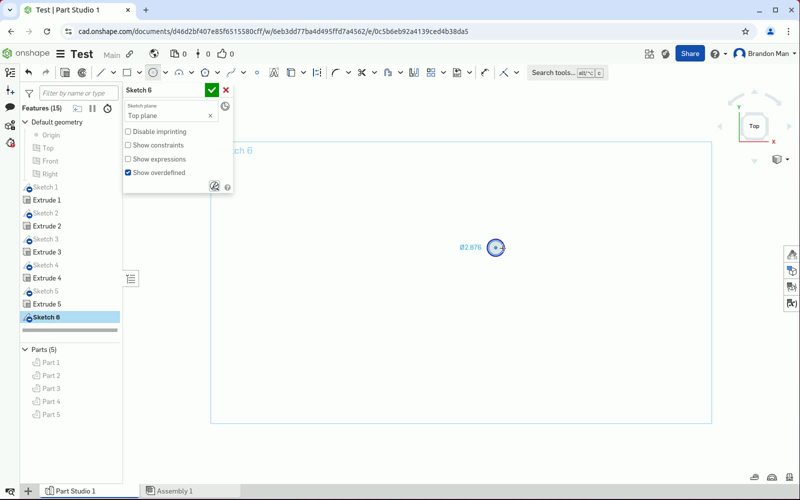
scroll(6)
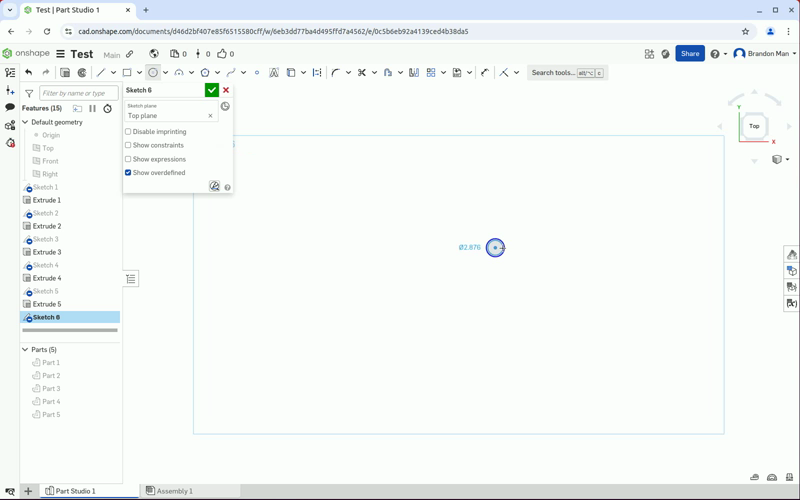
scroll(6)
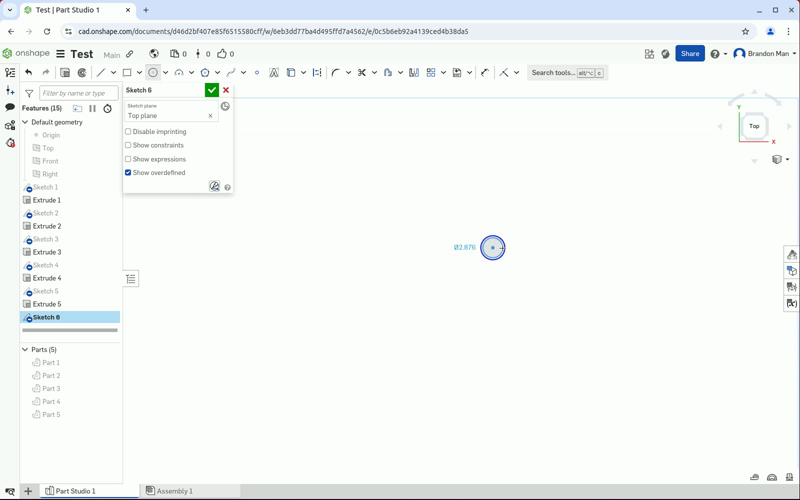
scroll(6)
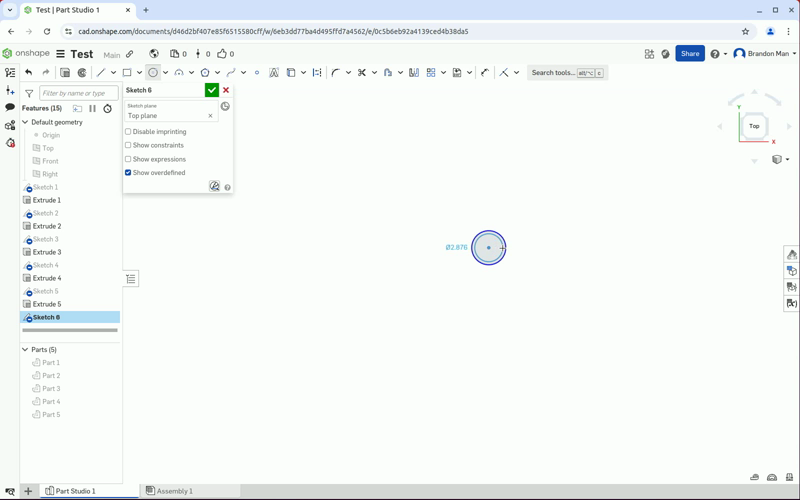
scroll(6)
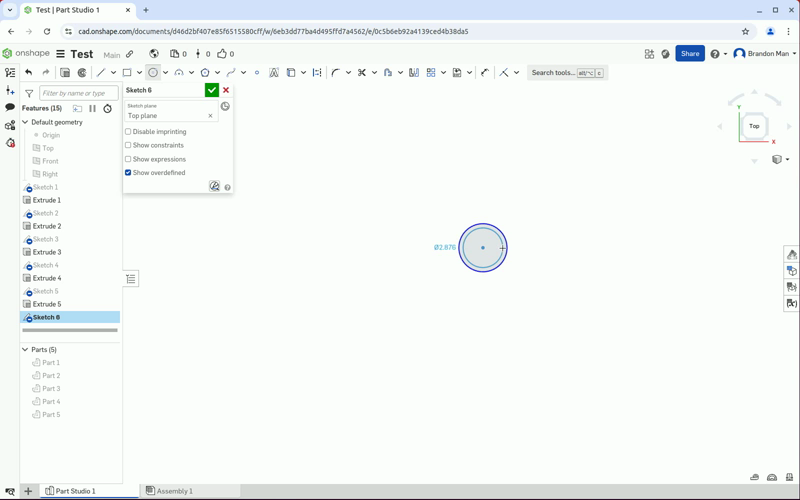
scroll(6)
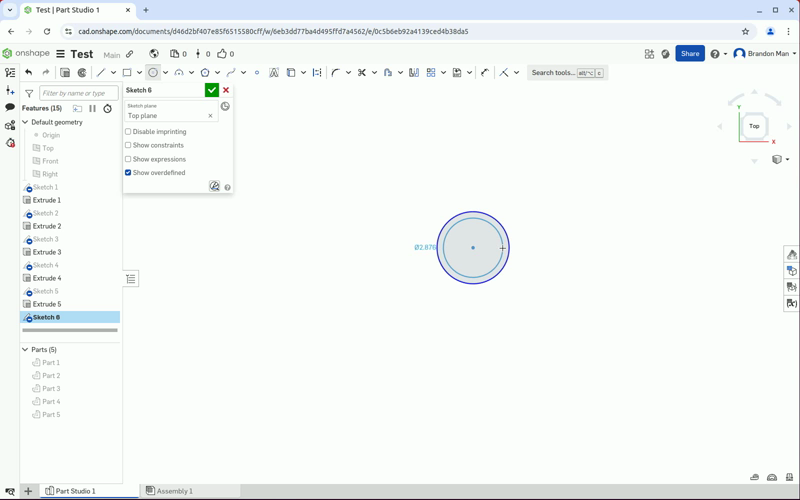
scroll(6)
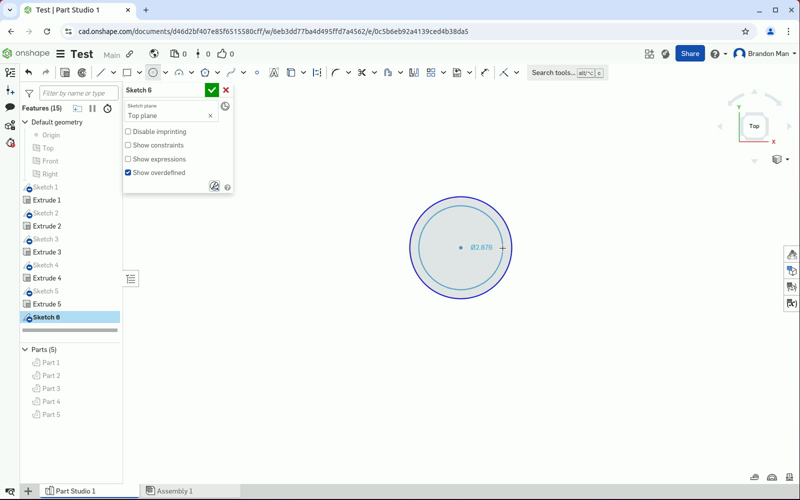
scroll(6)
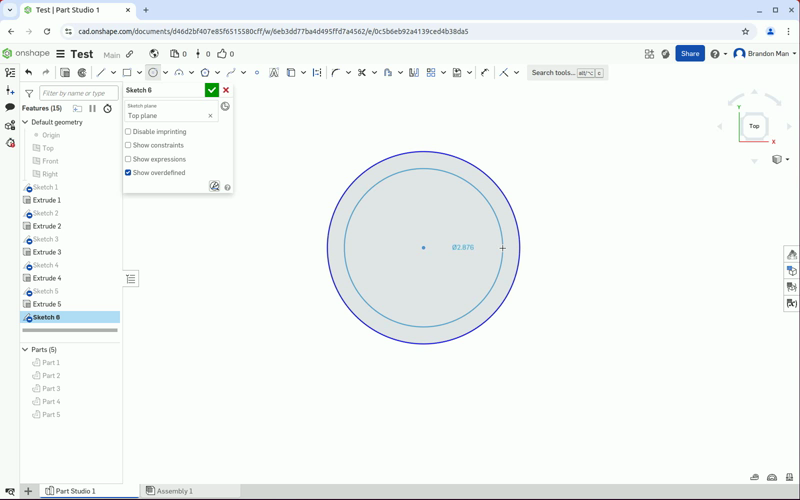
click(502, 247)
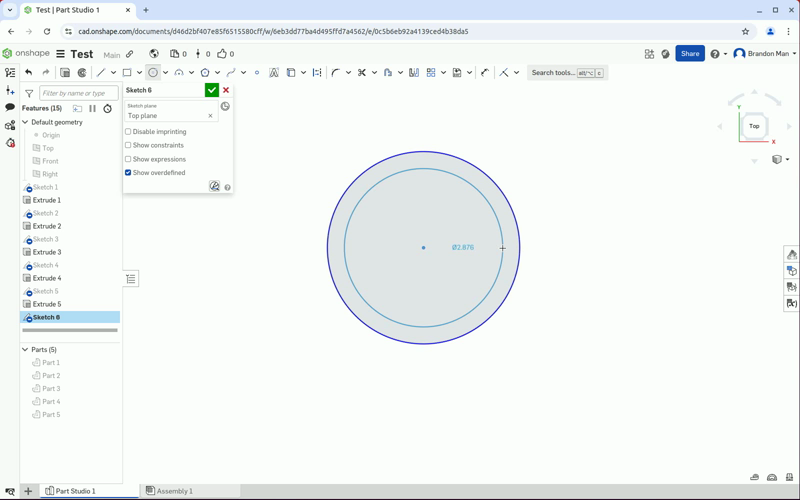
scroll(-6)
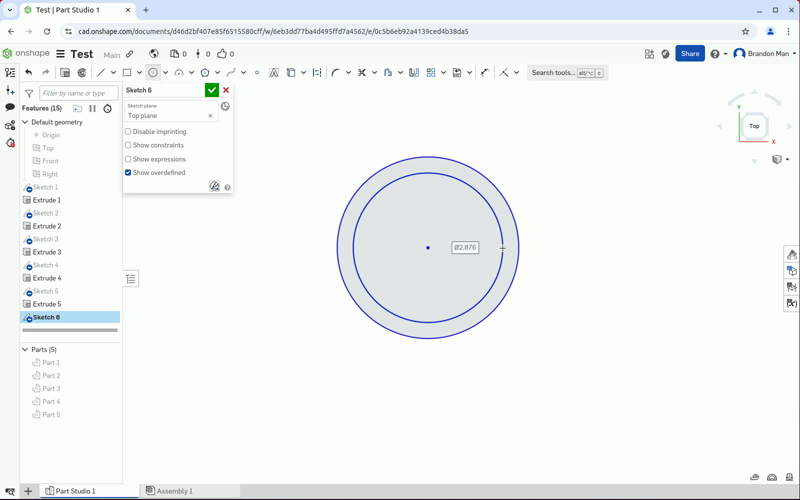
scroll(-6)
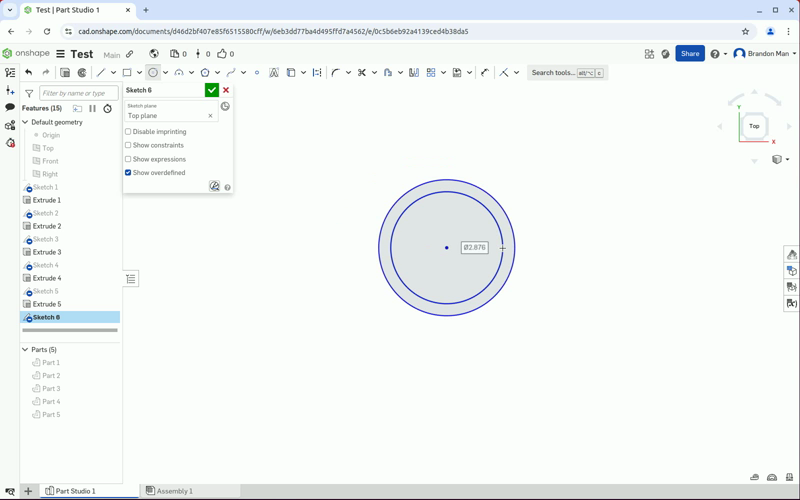
scroll(-6)
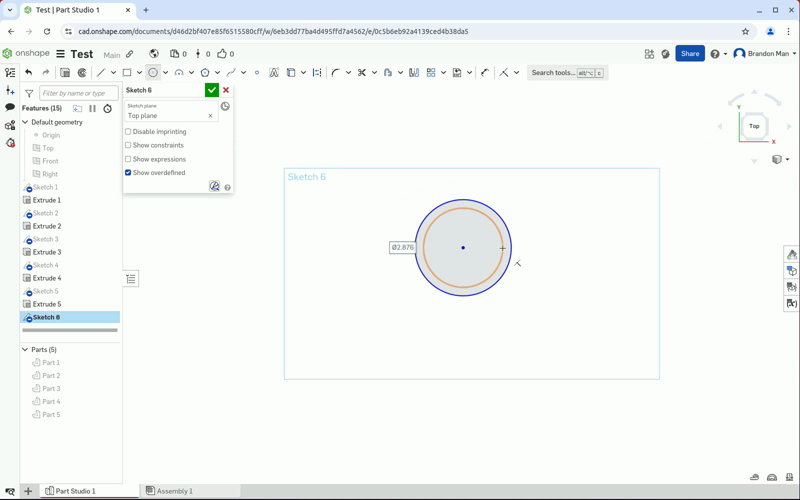
scroll(-6)
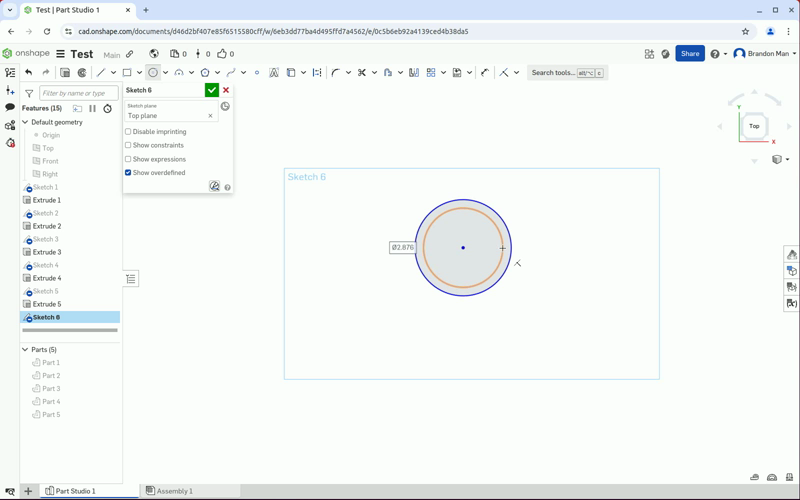
scroll(-6)
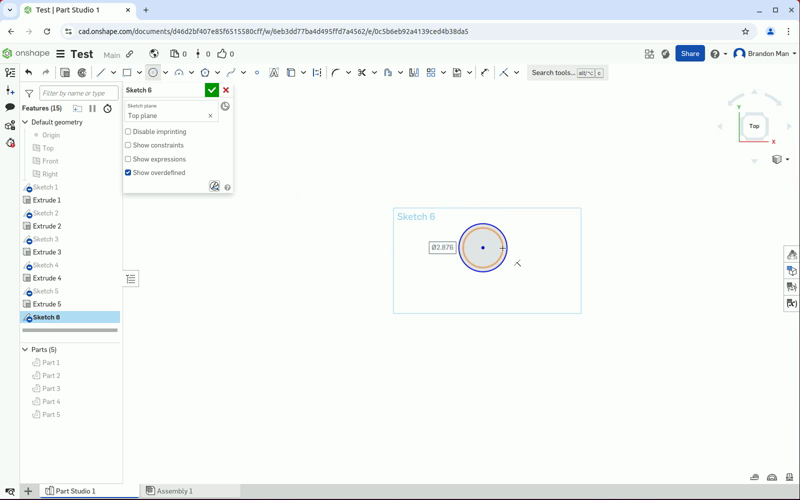
scroll(-6)
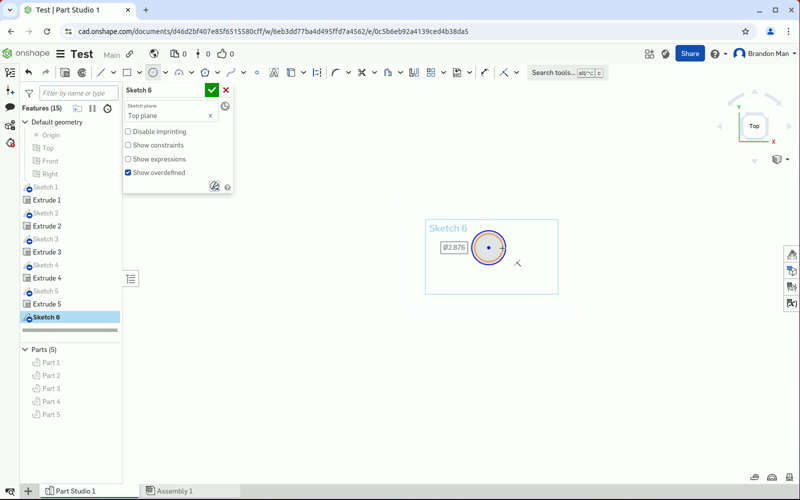
scroll(-6)
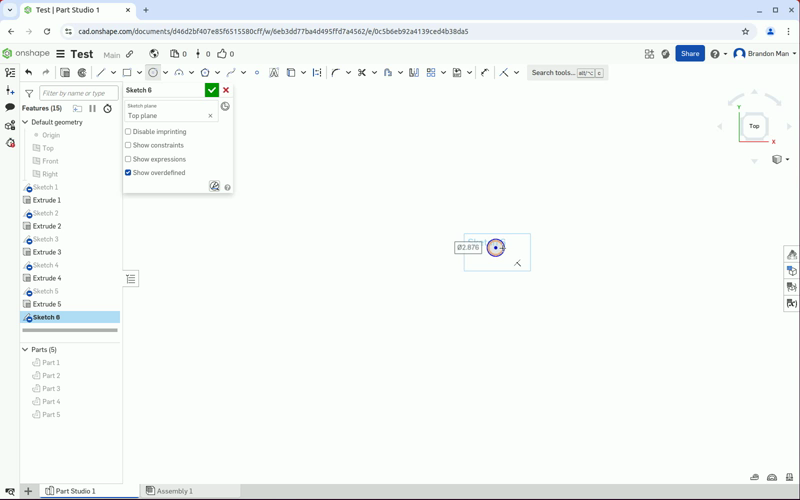
key(esc)
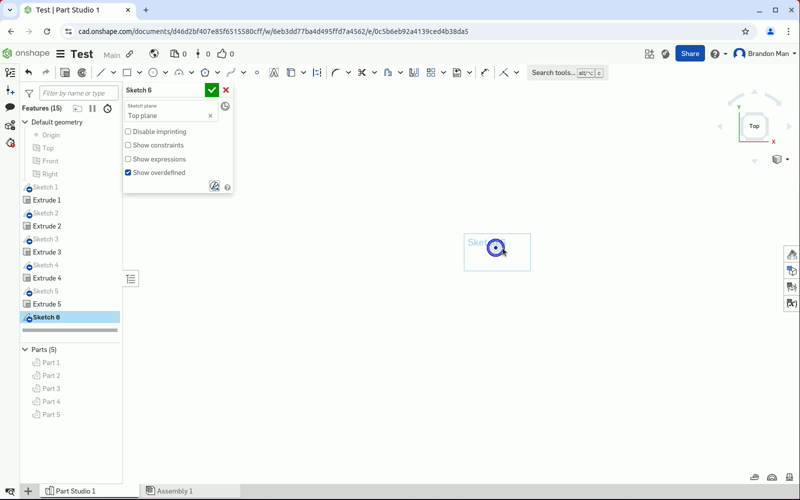
mouse_move(497, 254)
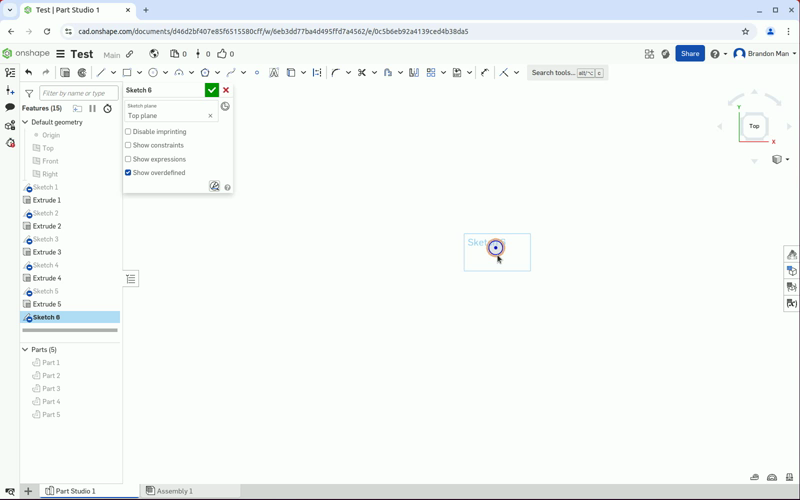
scroll(6)
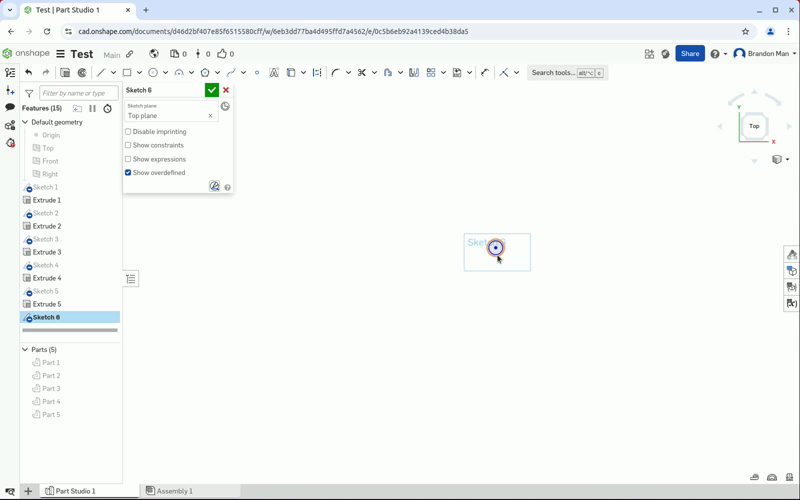
scroll(6)
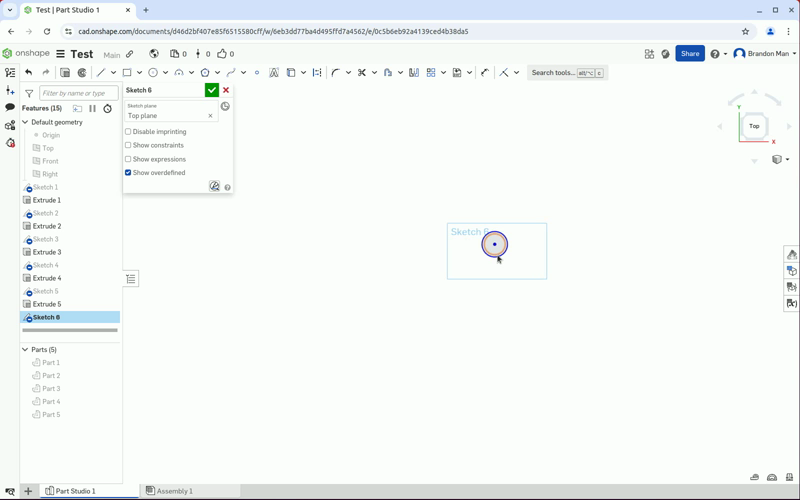
scroll(6)
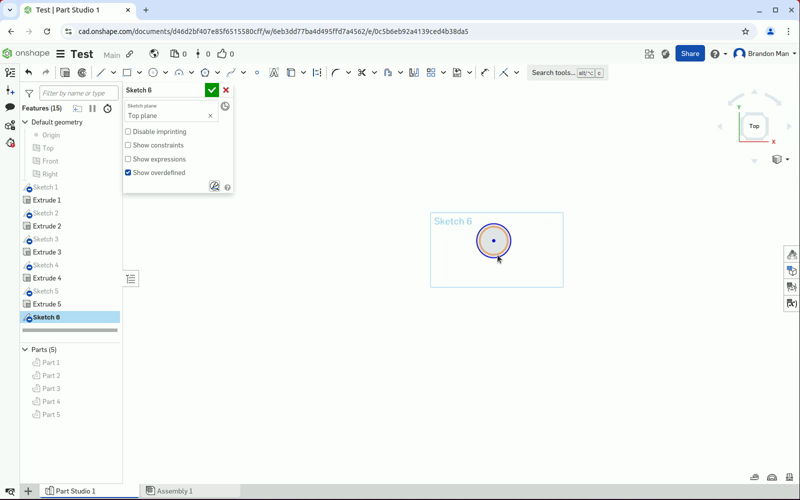
scroll(6)
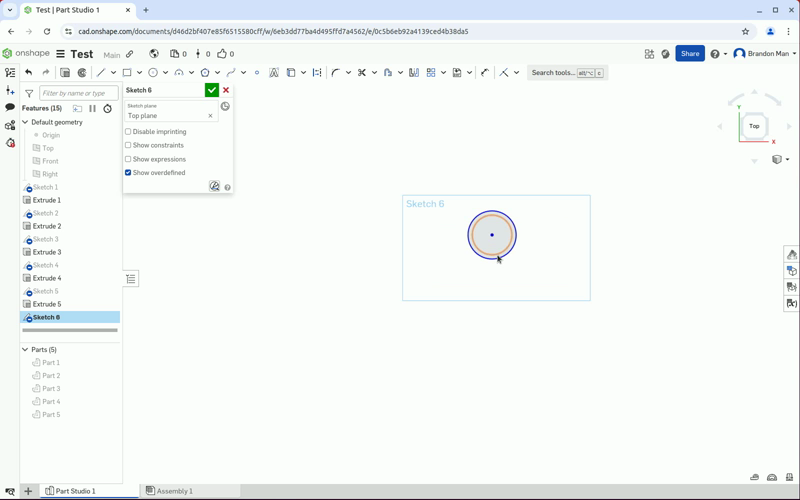
scroll(6)
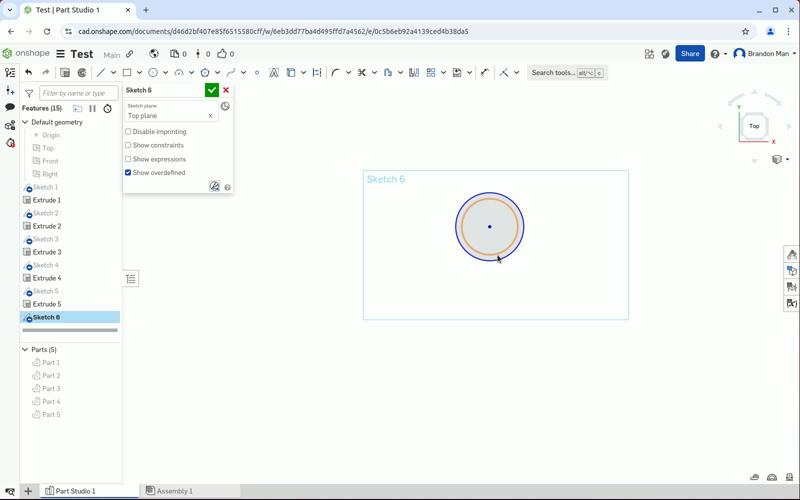
scroll(6)
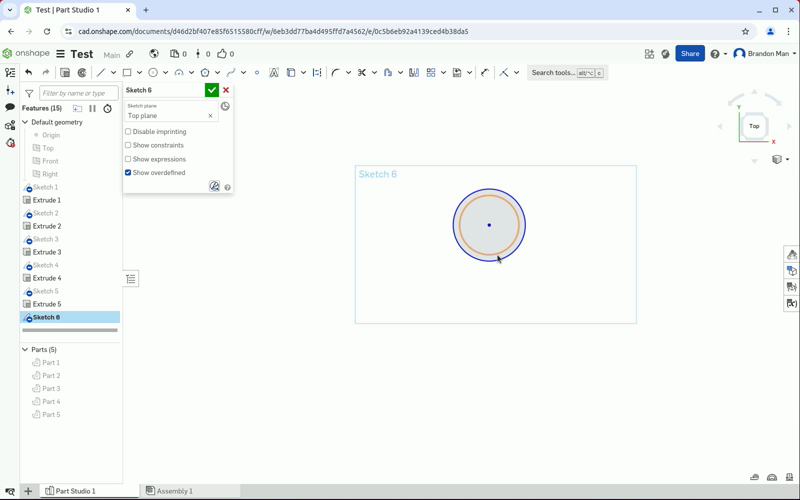
scroll(6)
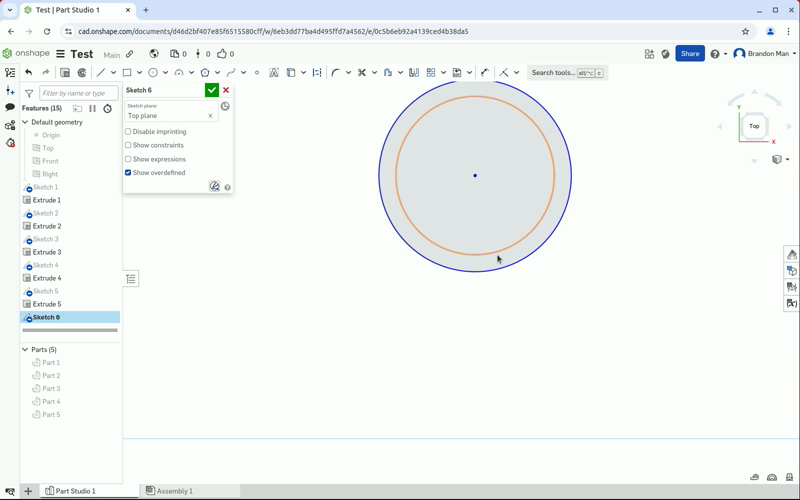
click(497, 254)
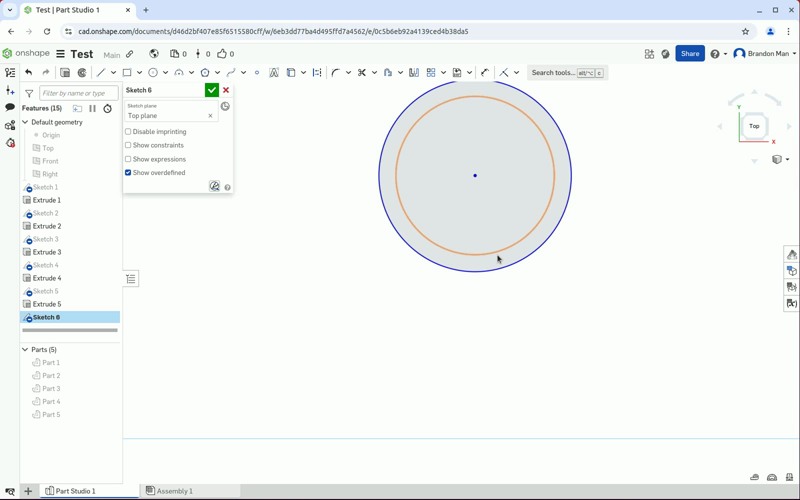
scroll(-6)
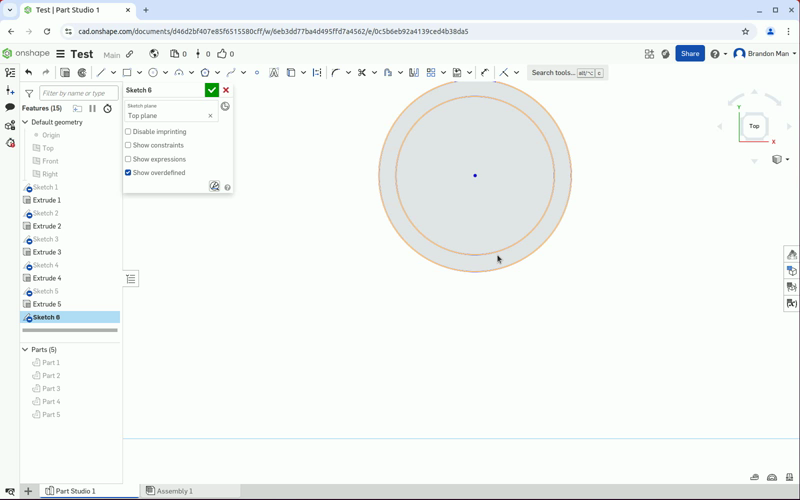
scroll(-6)
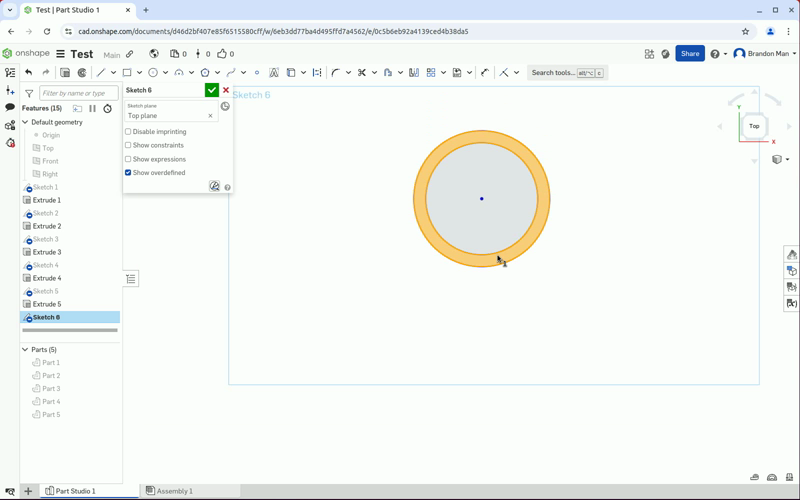
scroll(-6)
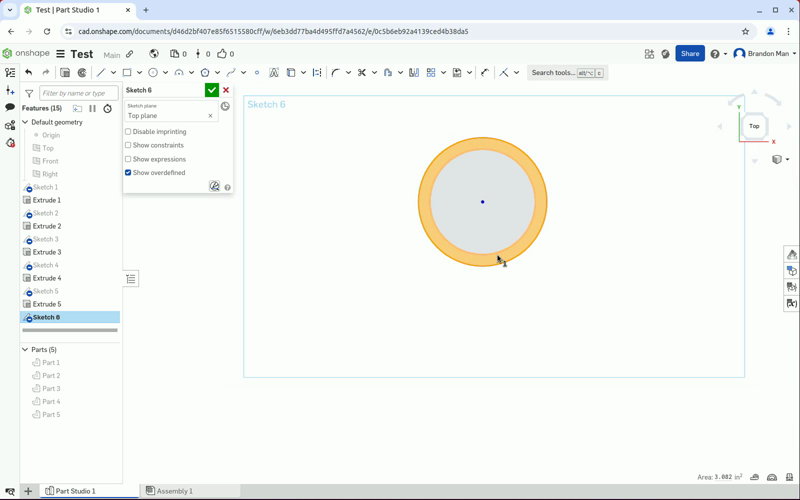
scroll(-6)
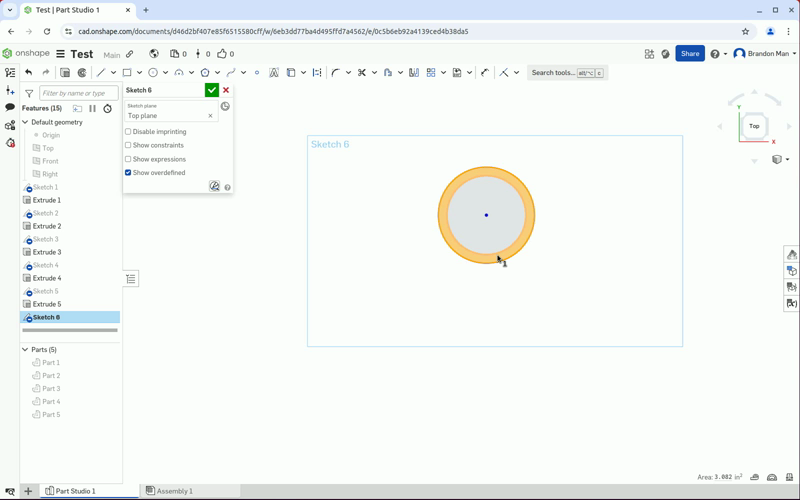
scroll(-6)
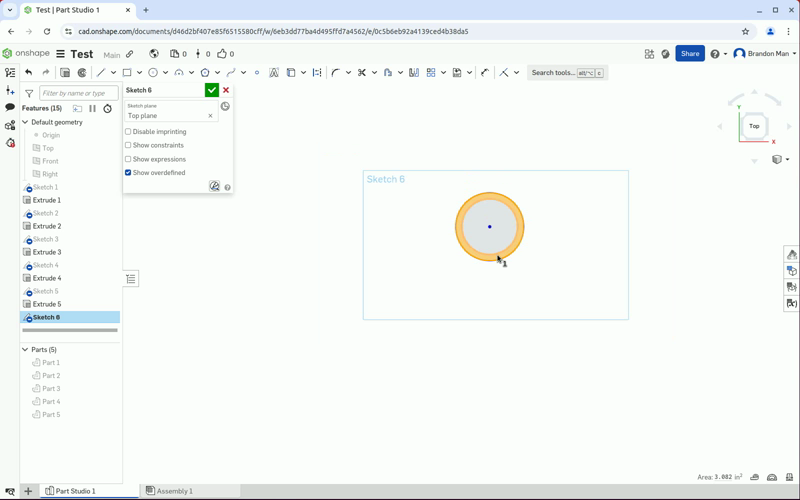
scroll(-6)
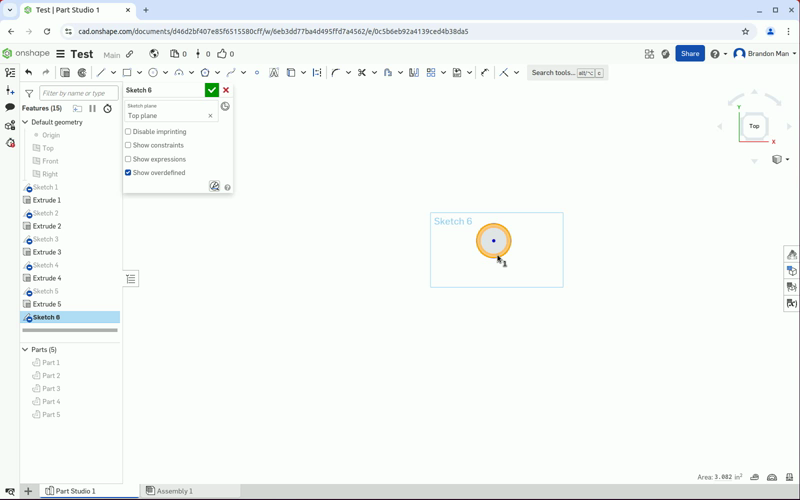
scroll(-6)
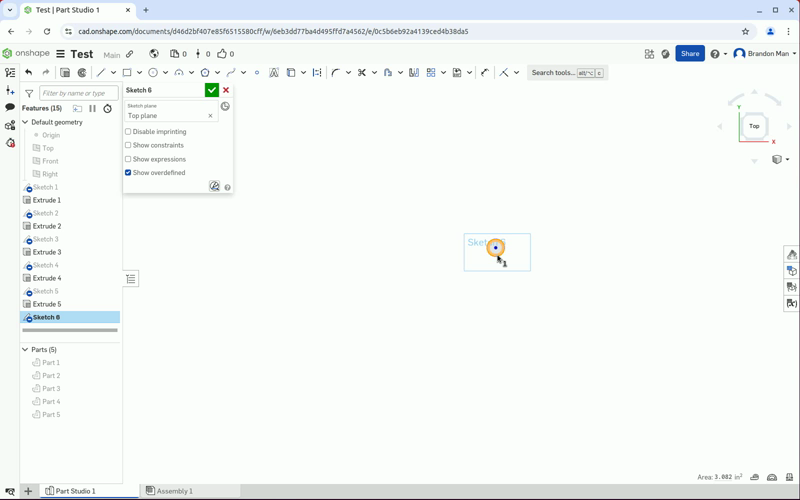
mouse_move(73, 352)
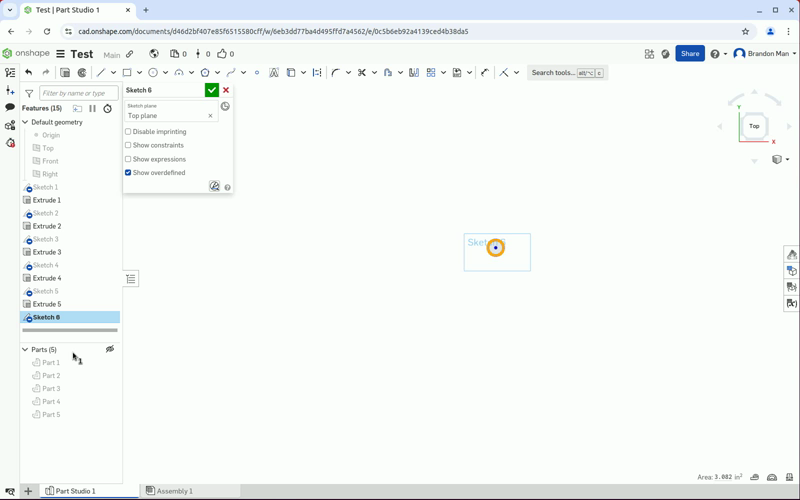
key(shift+y)
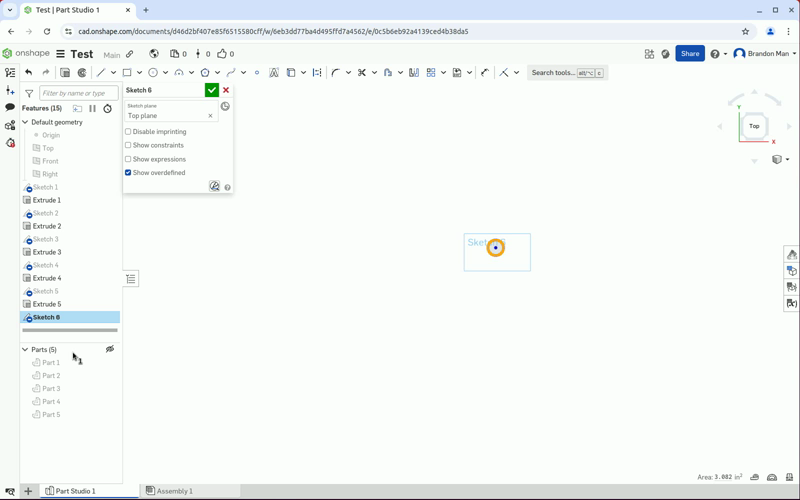
key(shift+e)
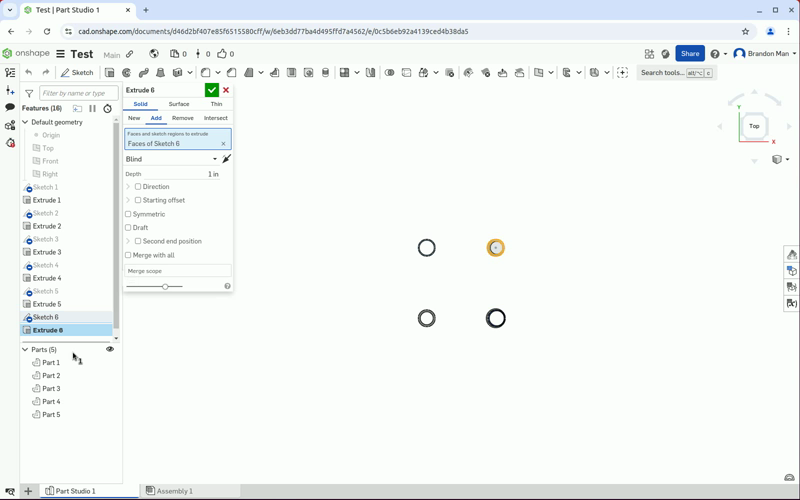
mouse_move(143, 106)
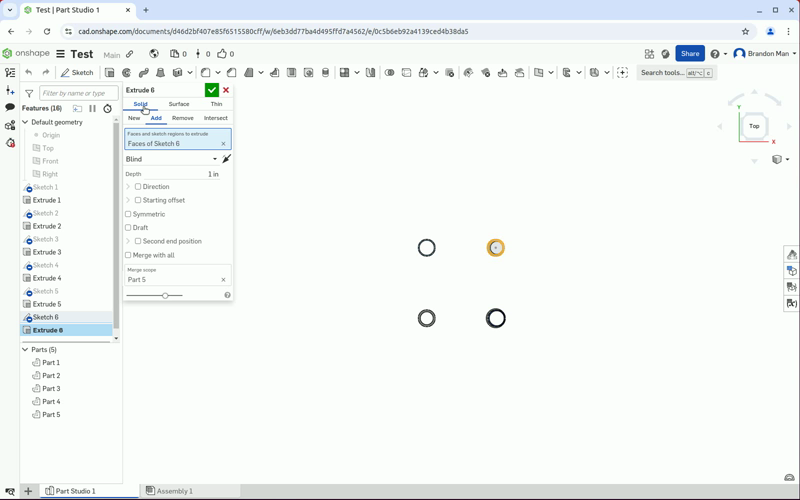
click(143, 106)
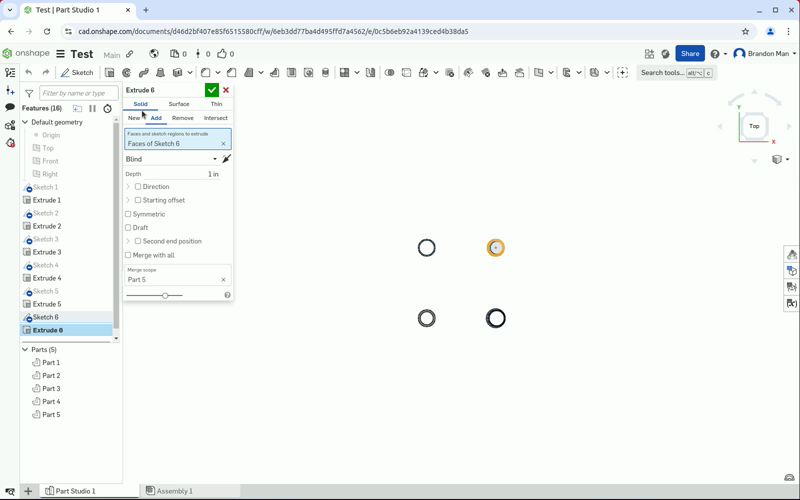
mouse_move(137, 120)
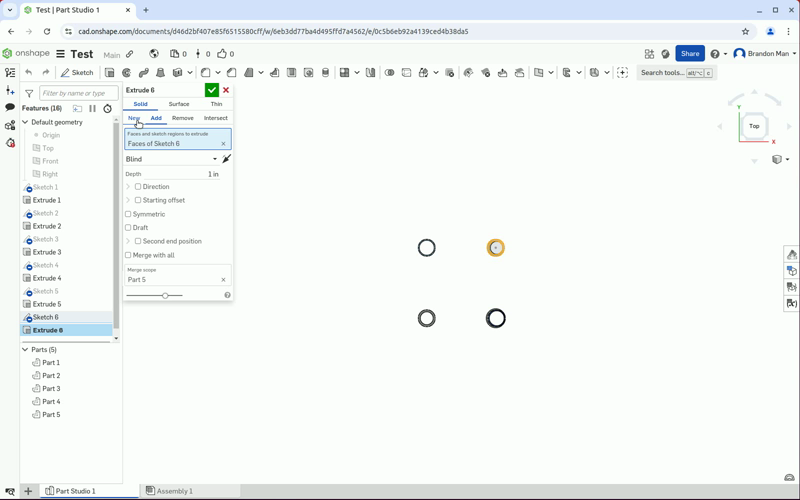
click(137, 120)
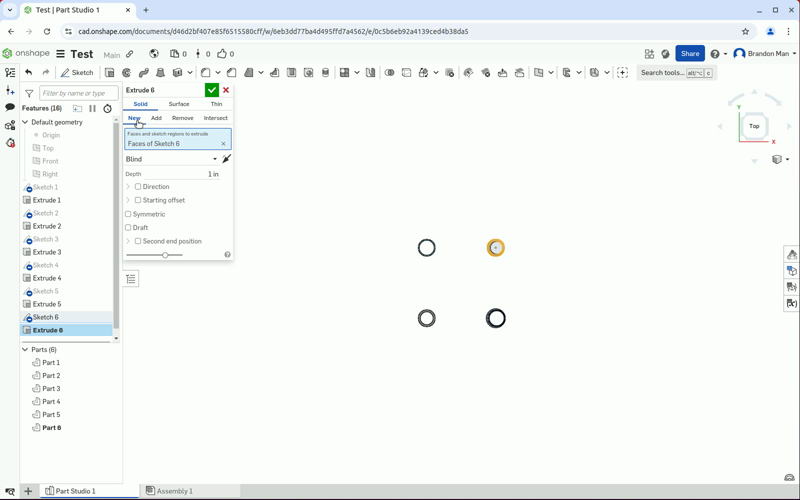
key(tab, 4)
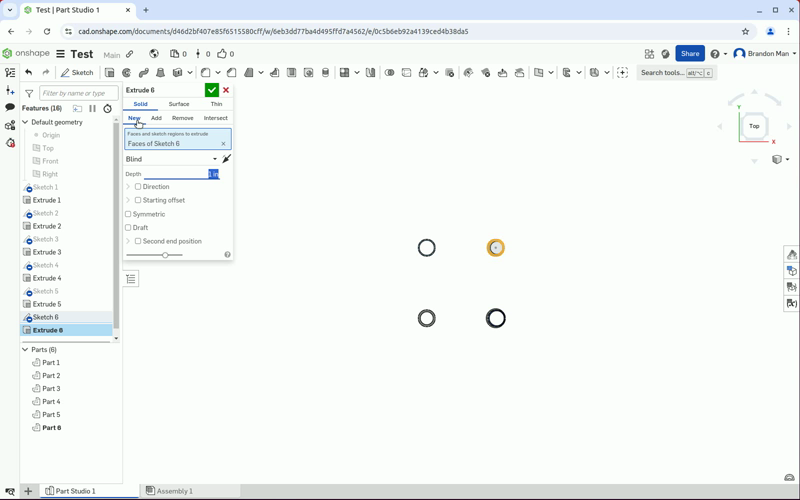
text(-0.722)
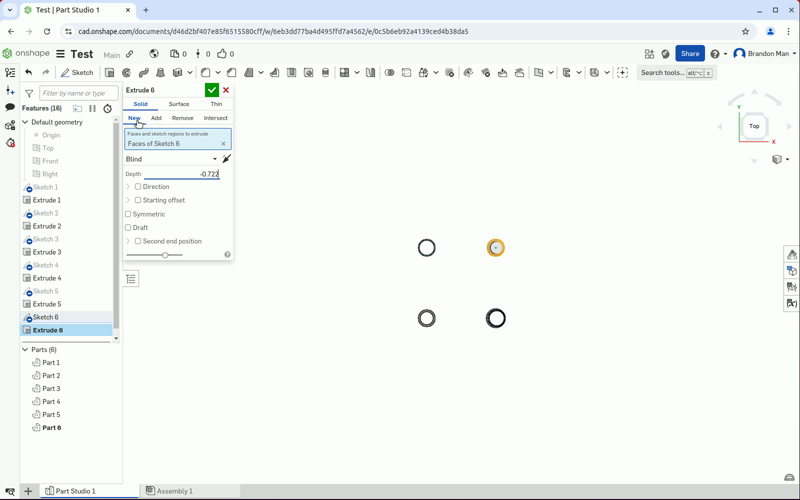
key(enter)
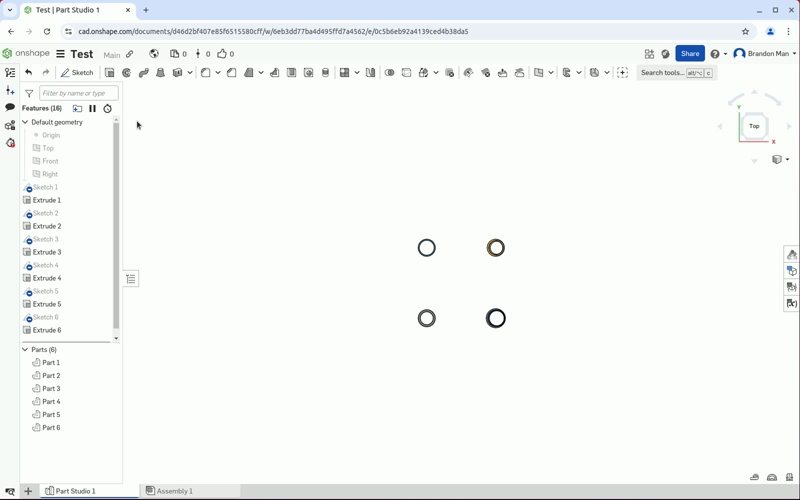
key(shift+h)
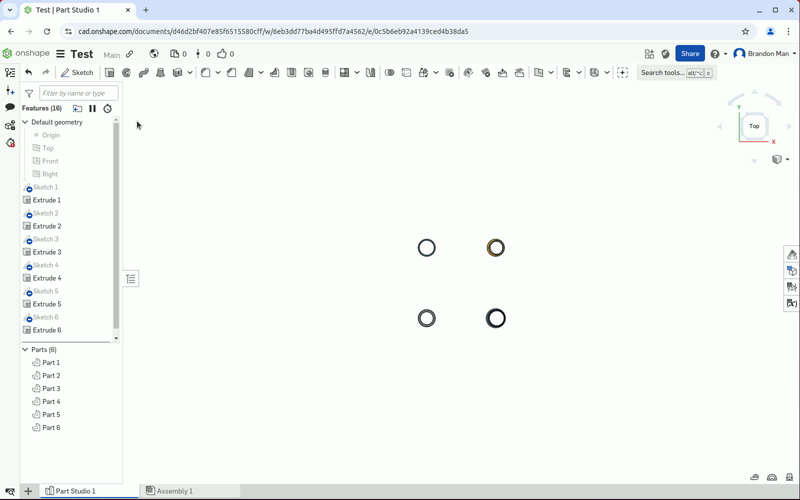
key(shift+h)
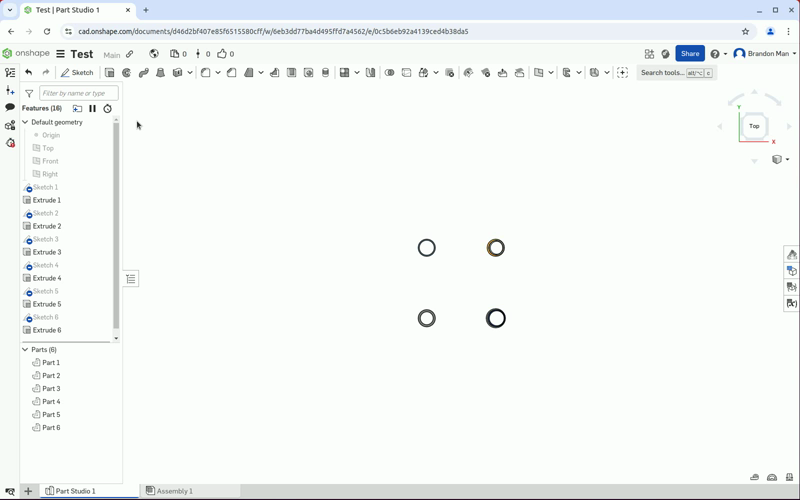
mouse_move(69, 189)
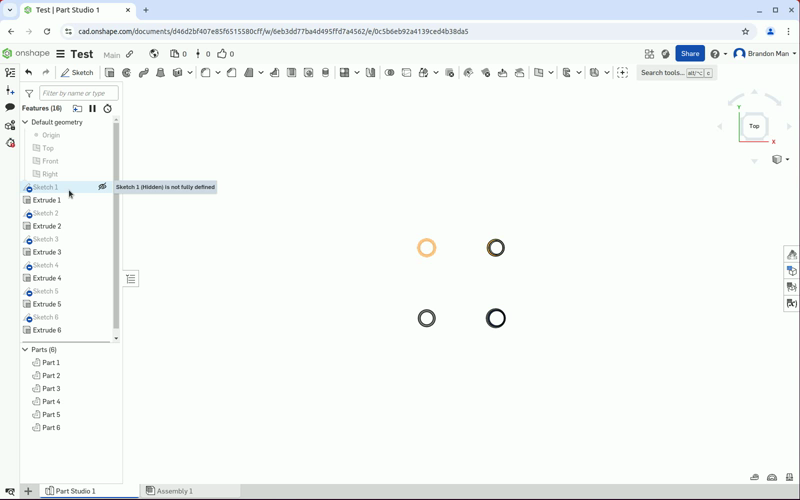
click(69, 189)
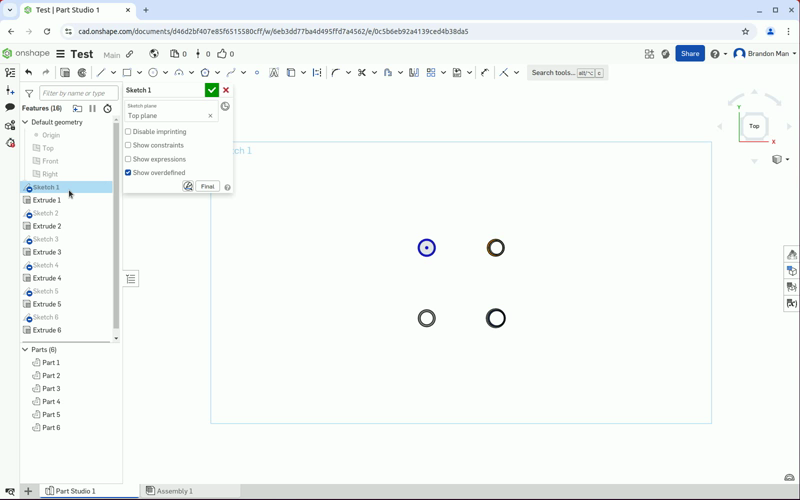
mouse_move(229, 92)
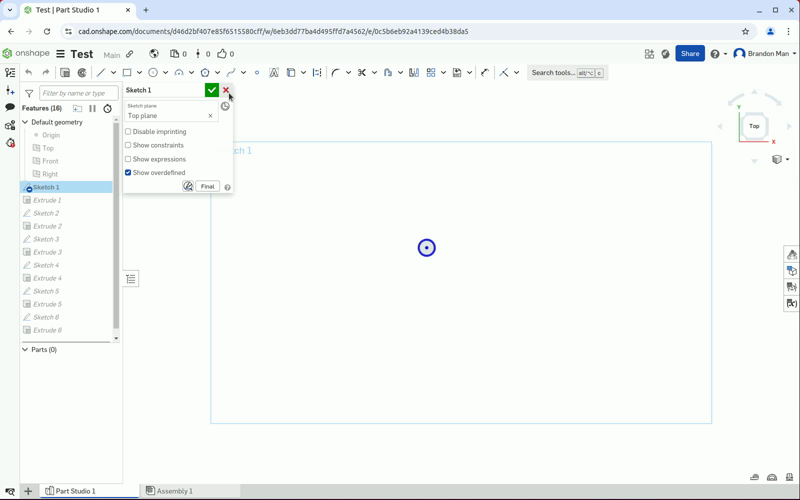
click(229, 92)
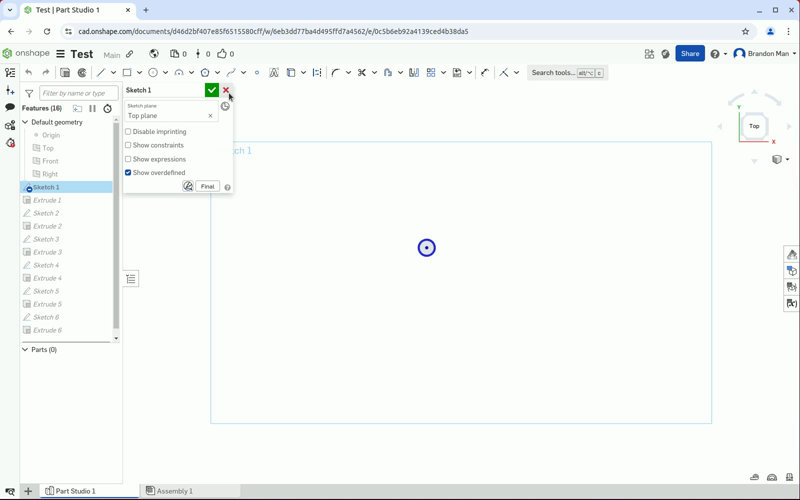
key(shift+s)
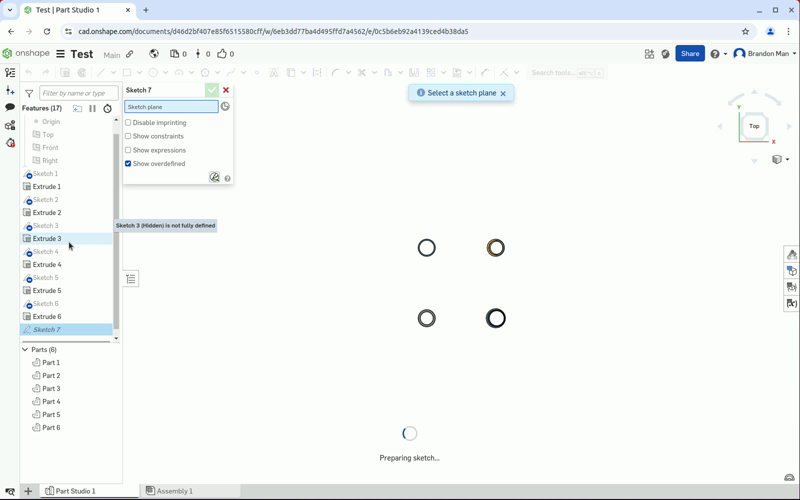
scroll(3)
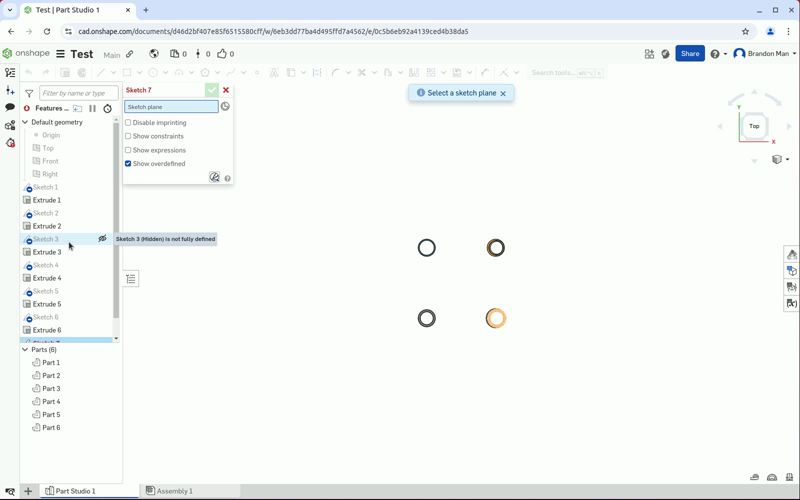
mouse_move(69, 150)
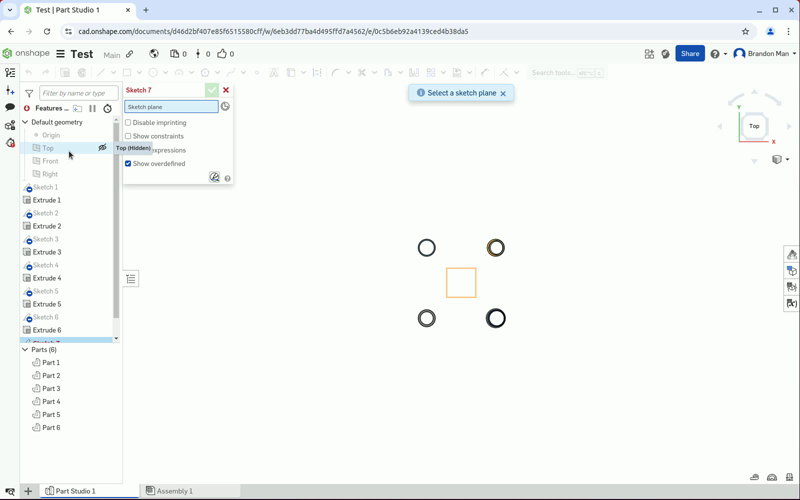
click(69, 150)
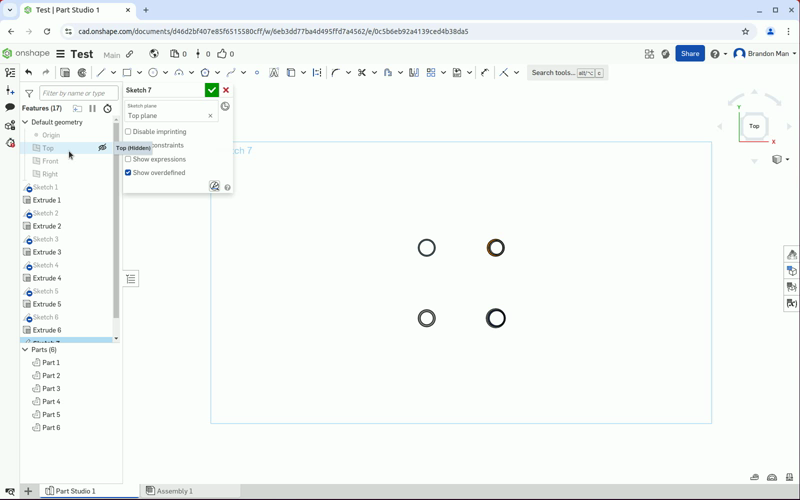
mouse_move(73, 352)
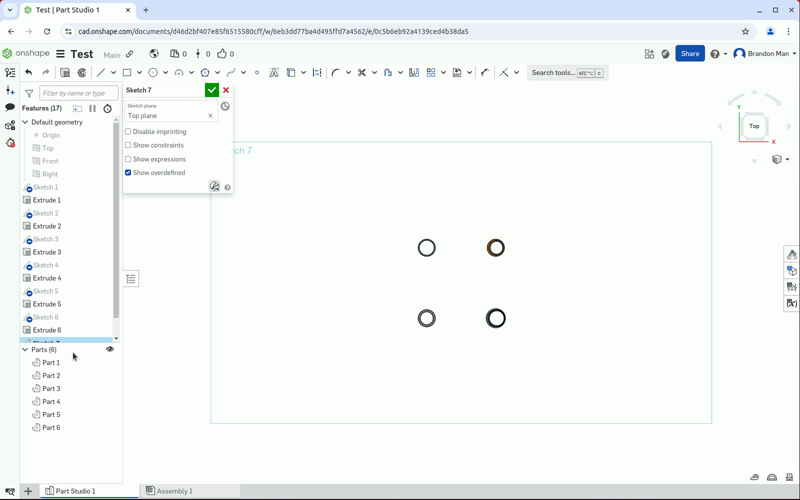
key(y)
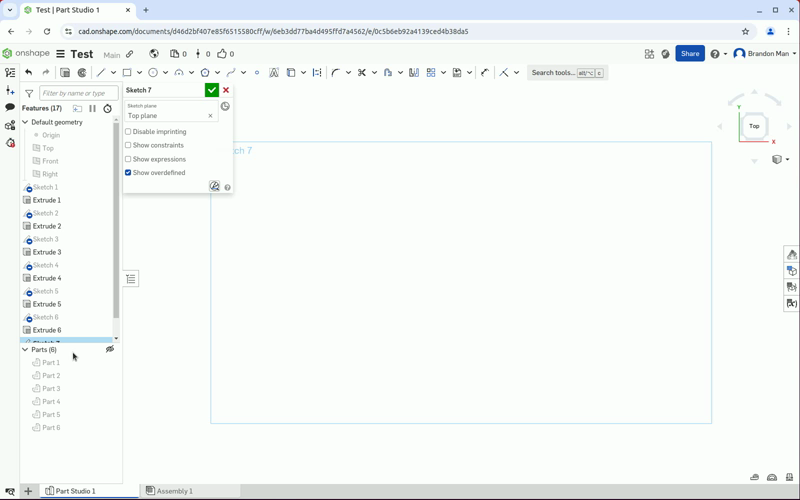
key(c)
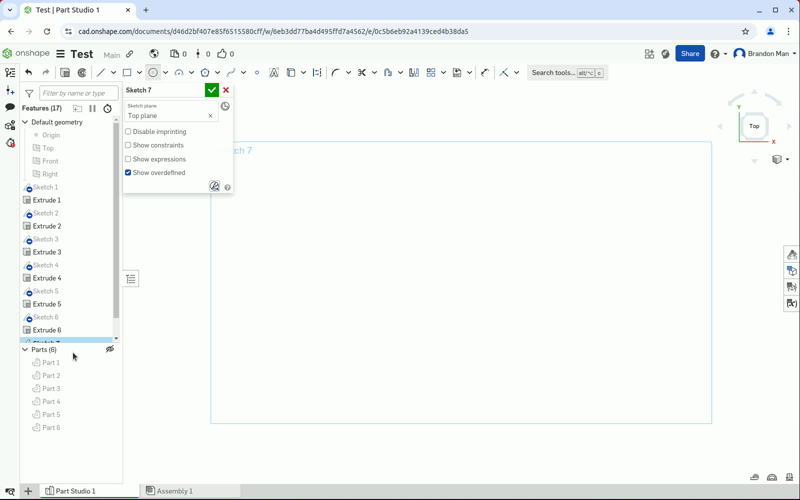
key_down(shift)
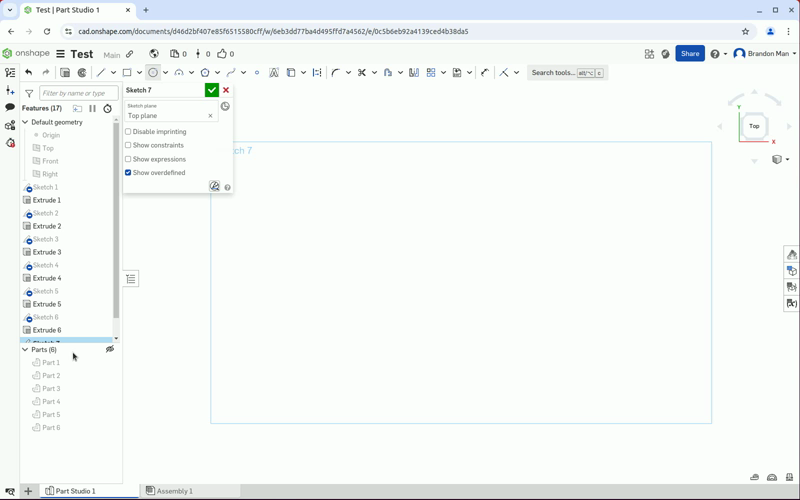
mouse_move(496, 247)
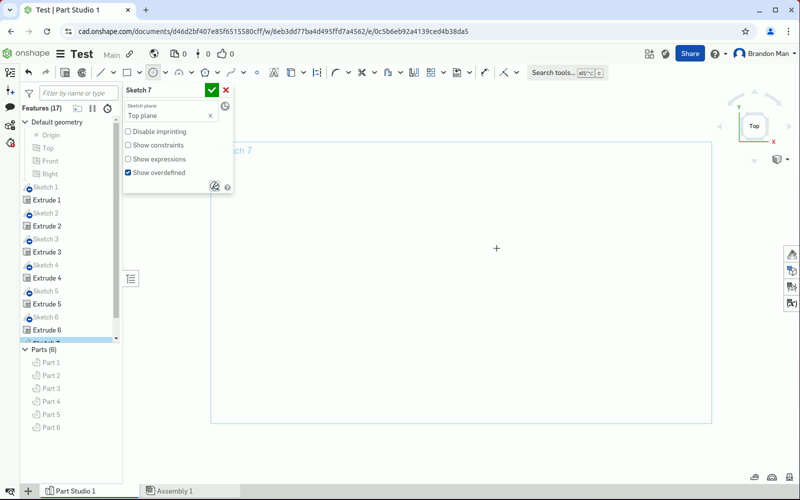
click(496, 247)
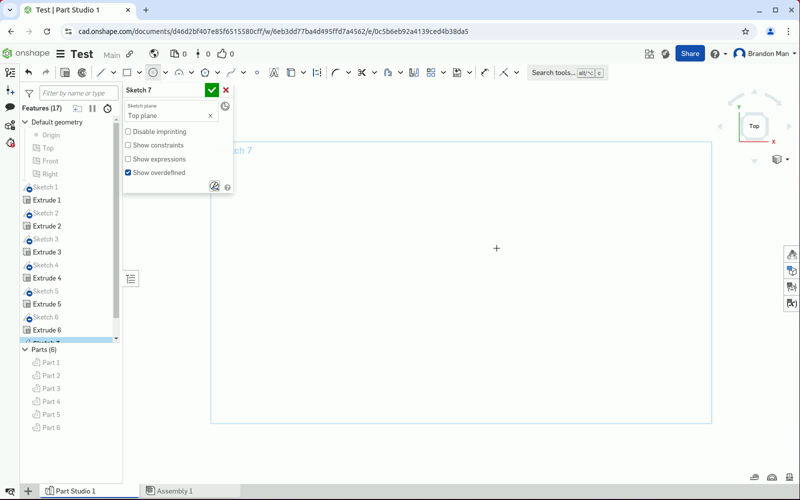
key_up(shift)
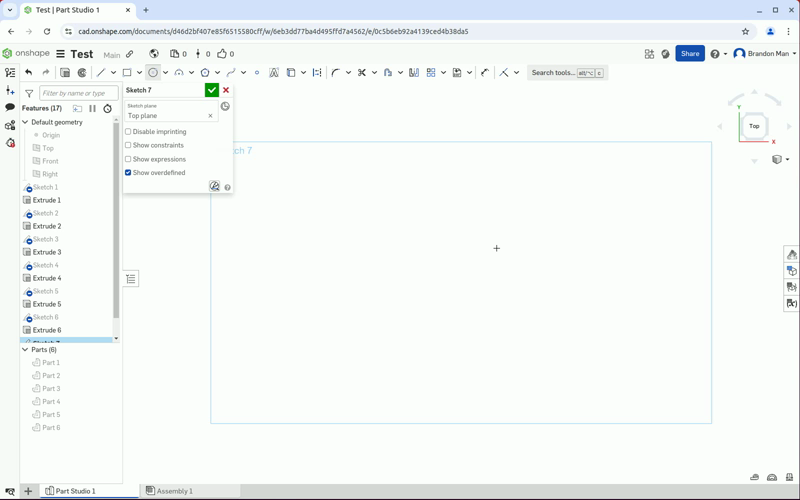
mouse_move(504, 247)
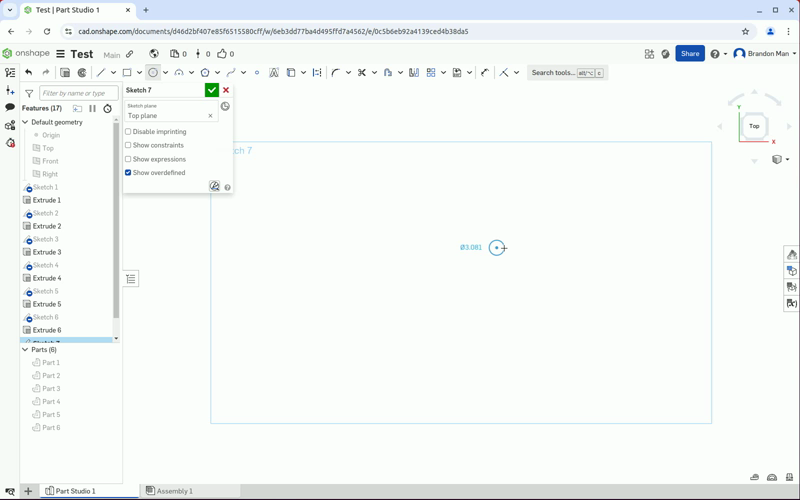
click(504, 247)
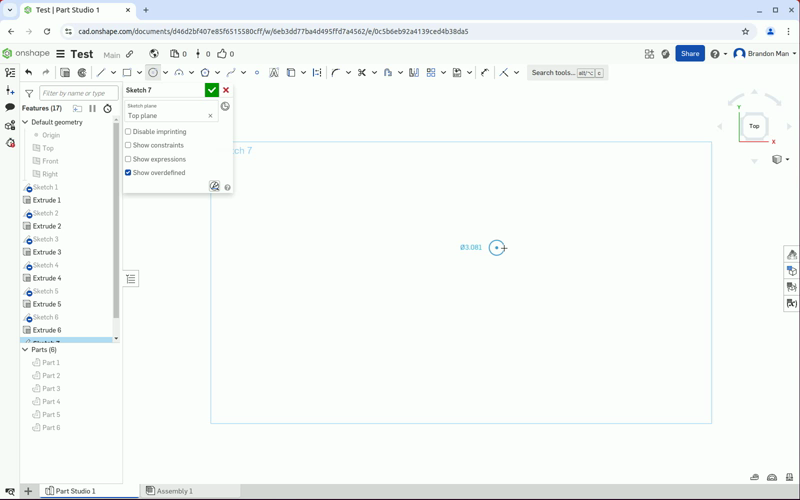
key(esc)
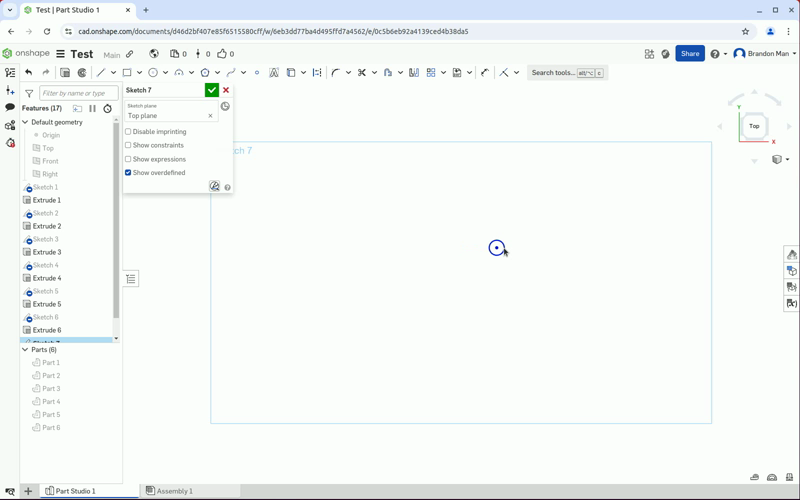
key(c)
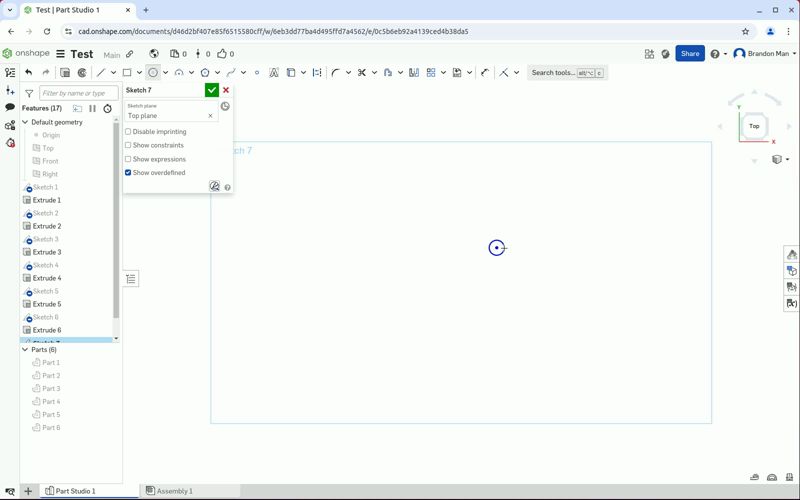
key_down(shift)
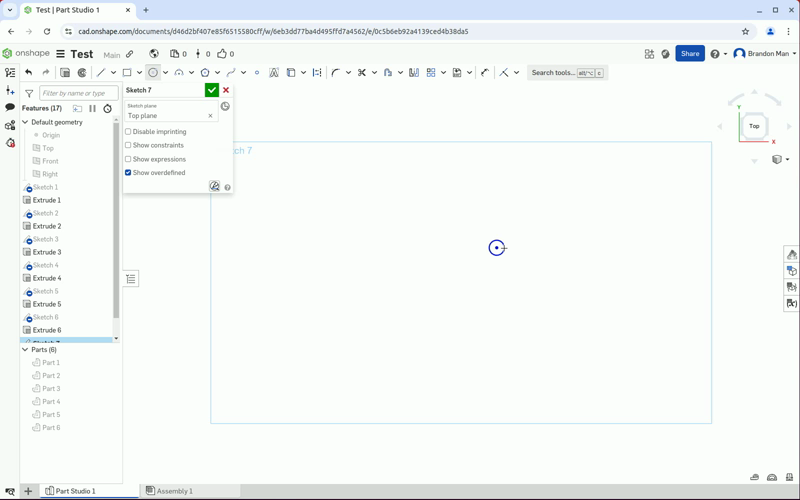
mouse_move(496, 247)
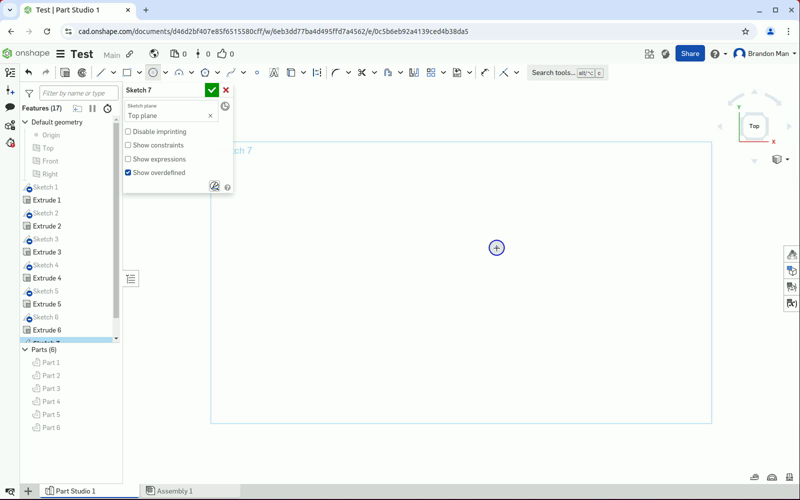
click(496, 247)
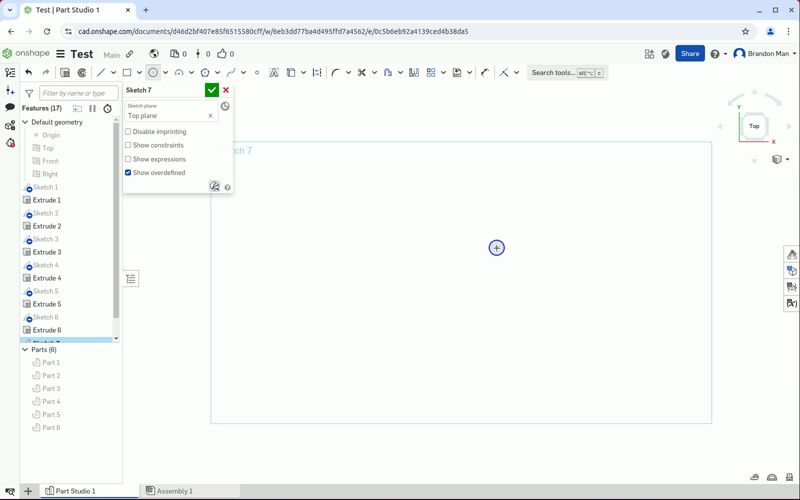
key_up(shift)
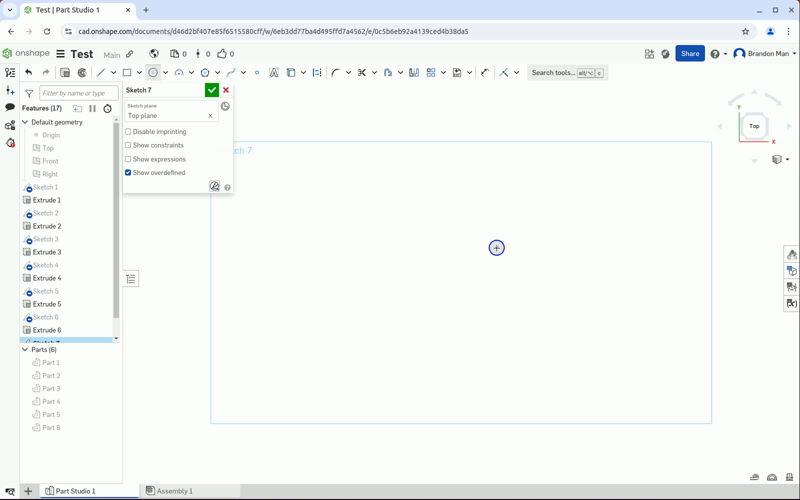
mouse_move(503, 247)
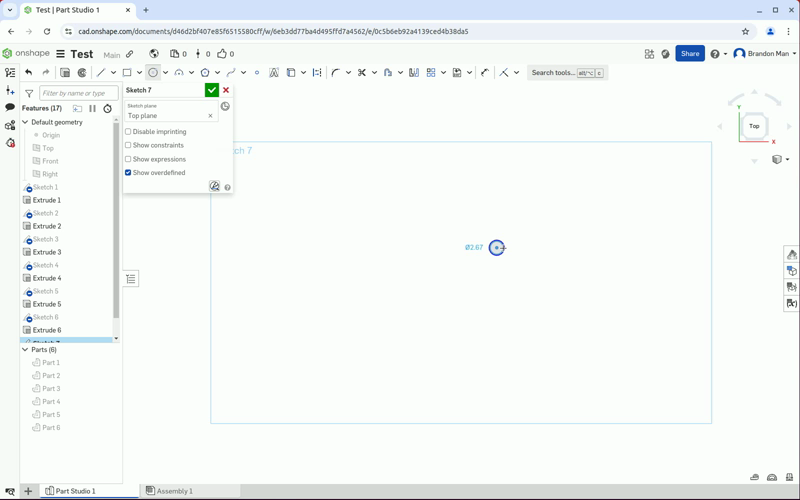
scroll(6)
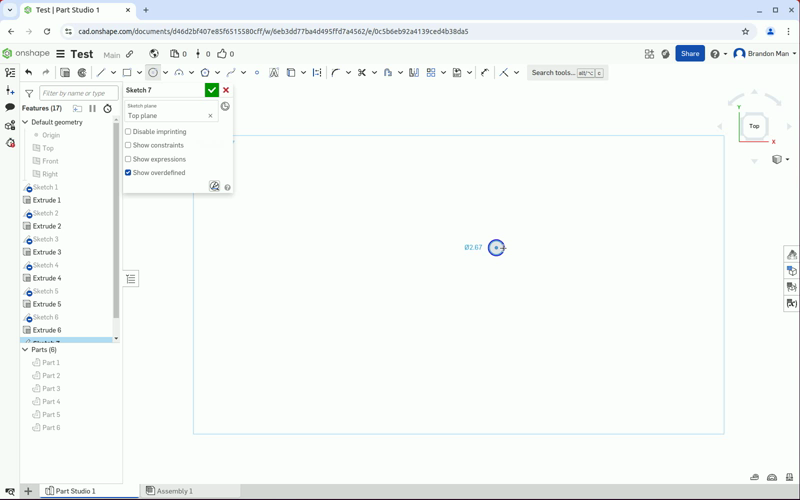
scroll(6)
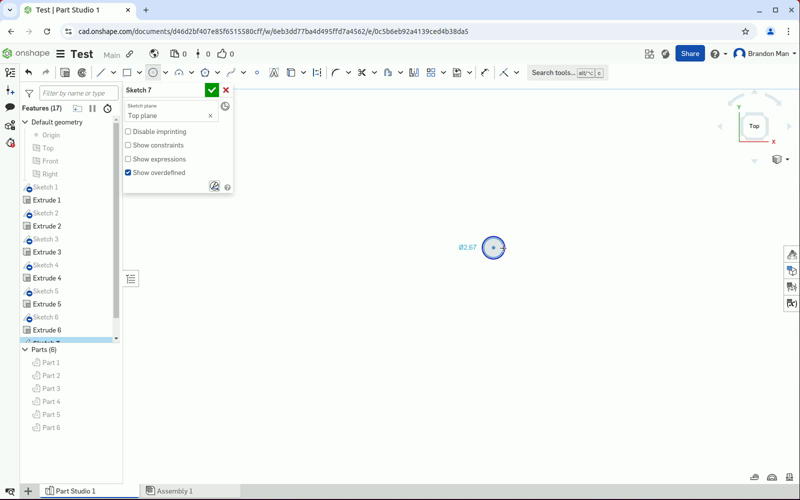
scroll(6)
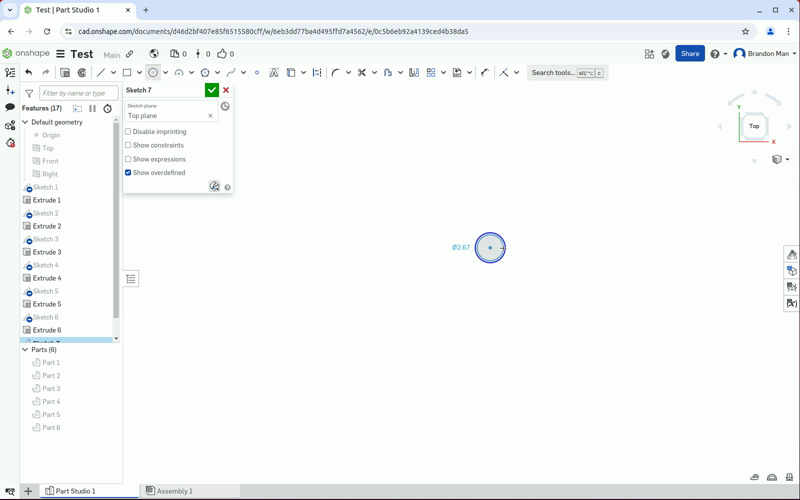
scroll(6)
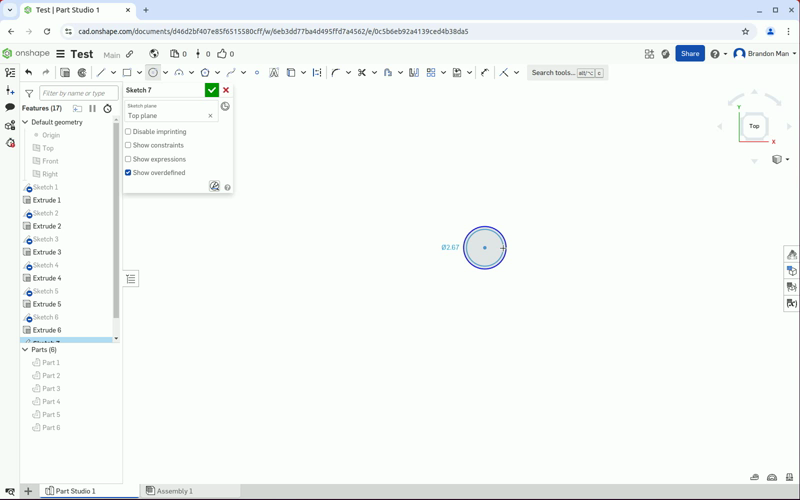
scroll(6)
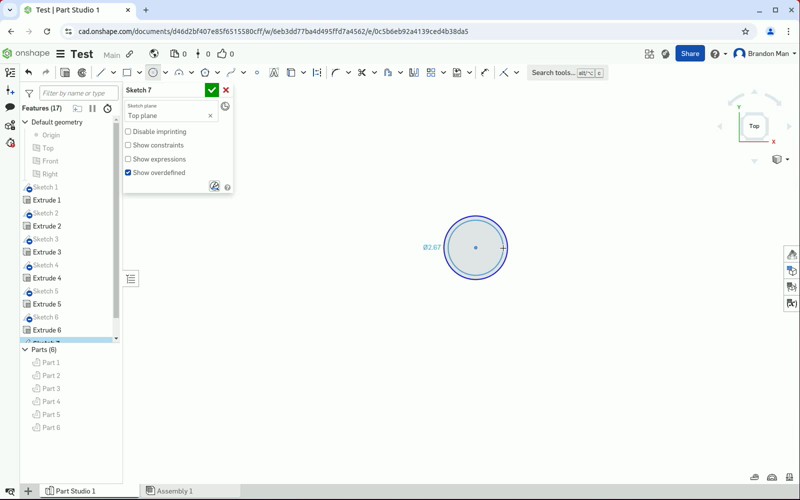
scroll(6)
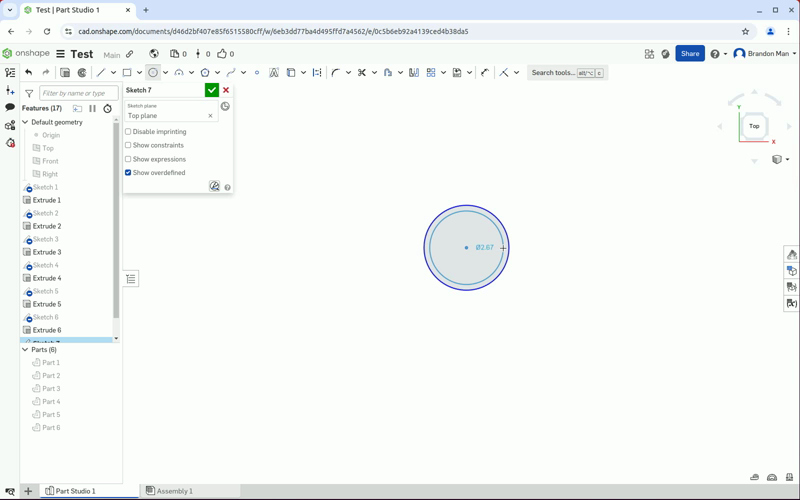
scroll(6)
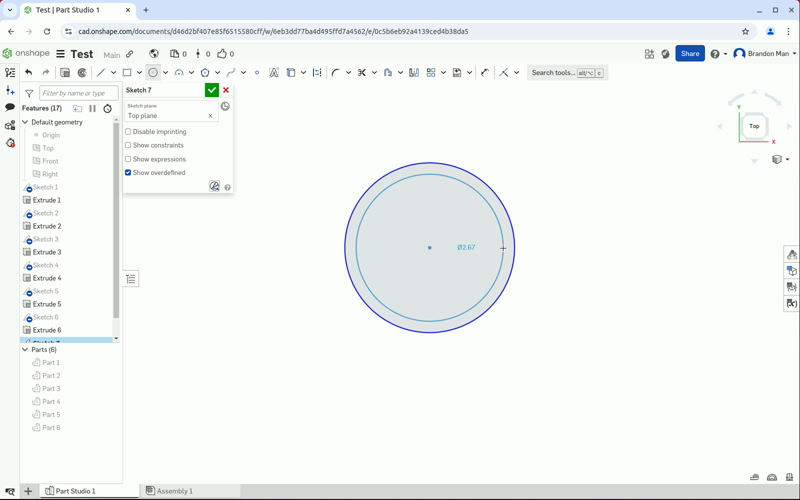
click(503, 247)
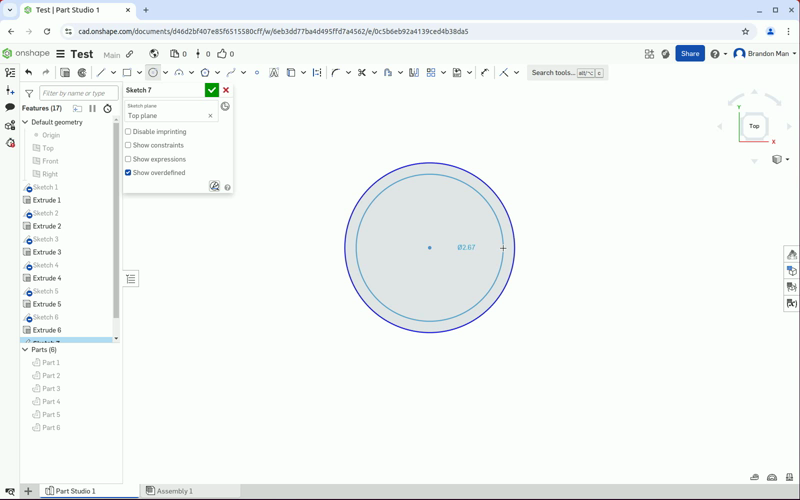
scroll(-6)
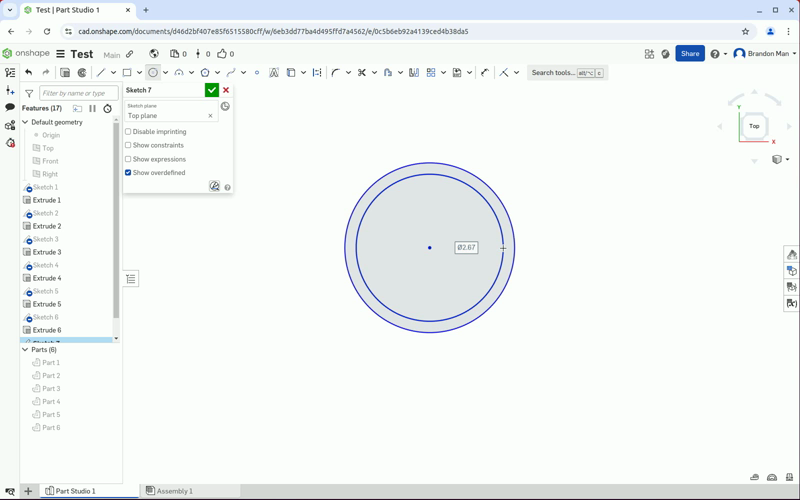
scroll(-6)
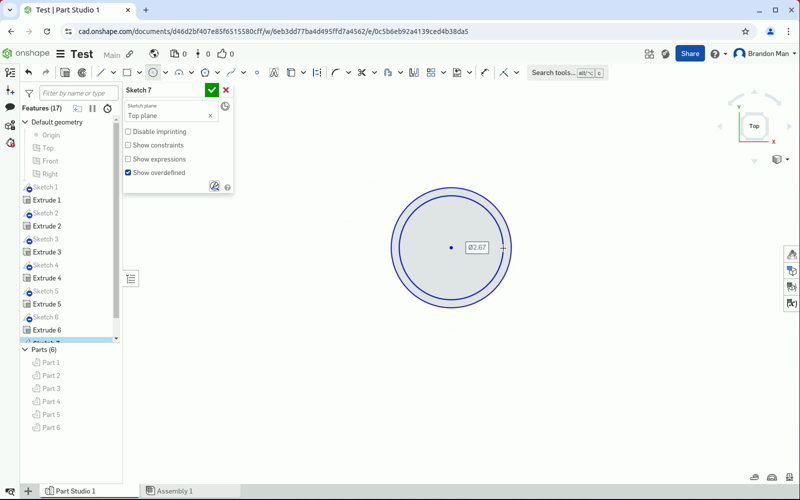
scroll(-6)
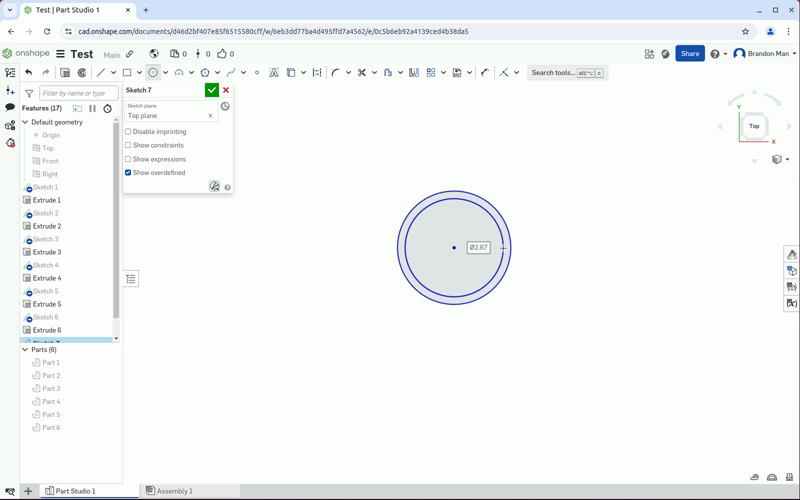
scroll(-6)
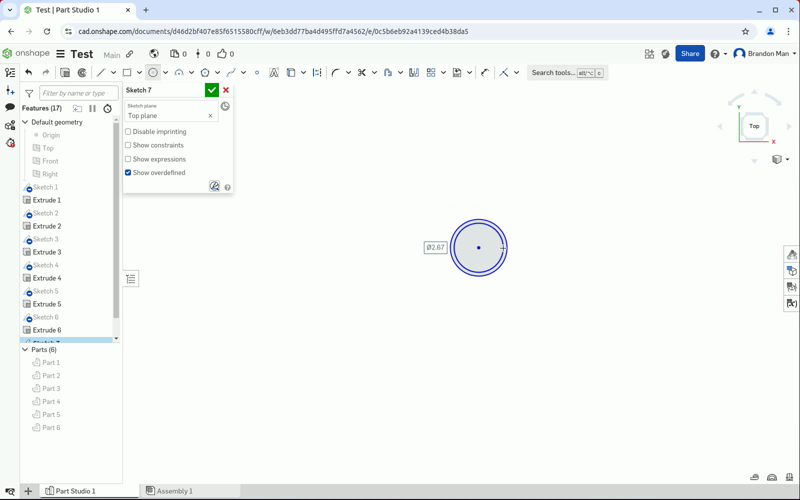
scroll(-6)
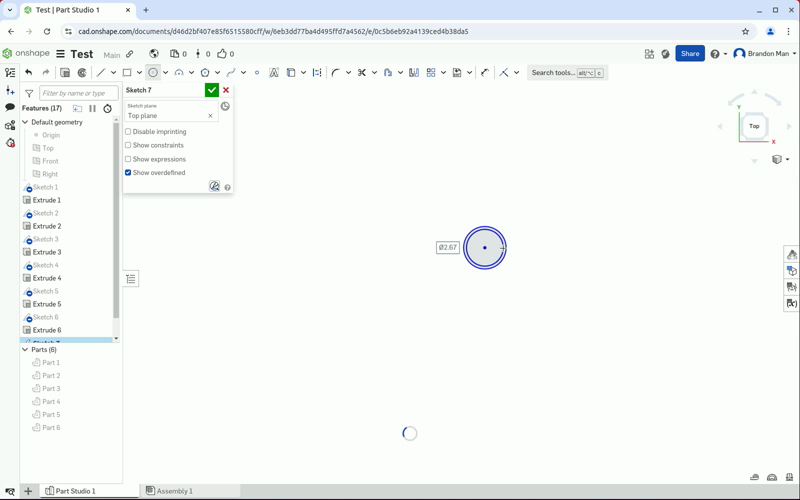
scroll(-6)
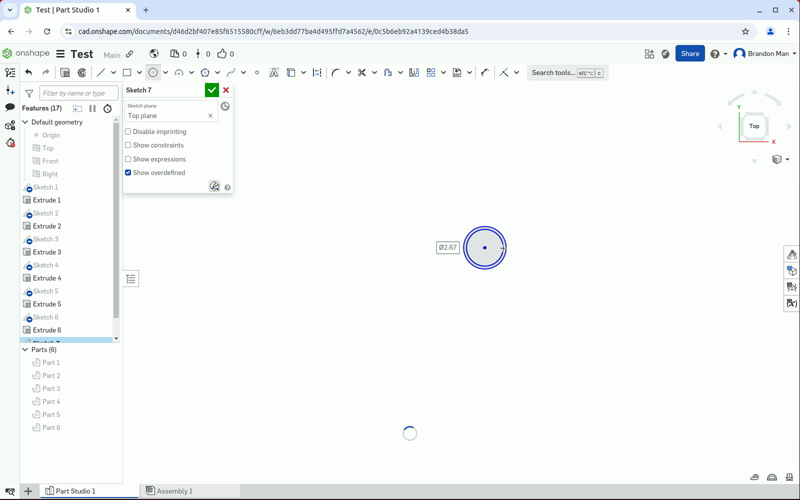
scroll(-6)
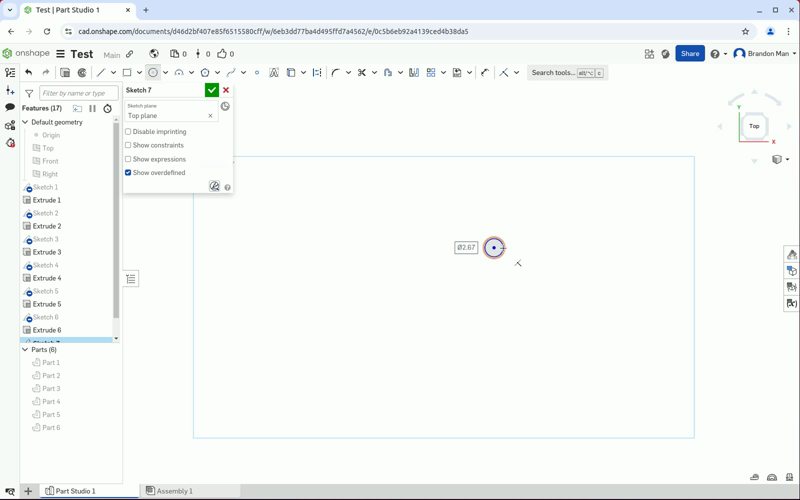
key(esc)
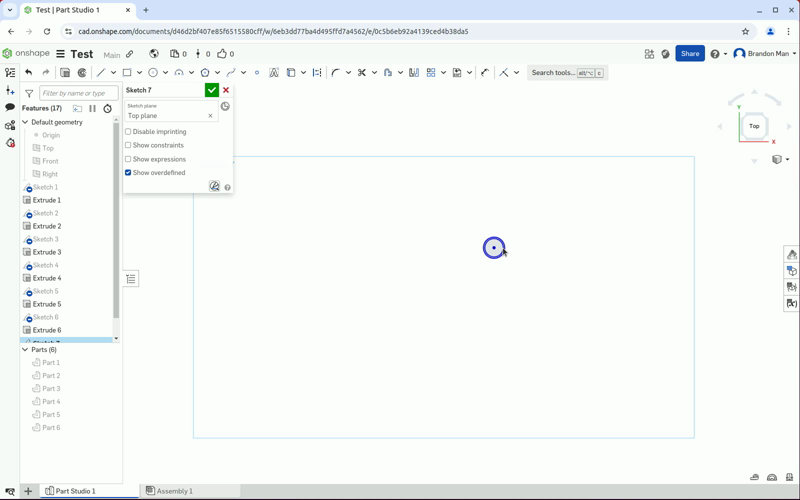
mouse_move(493, 254)
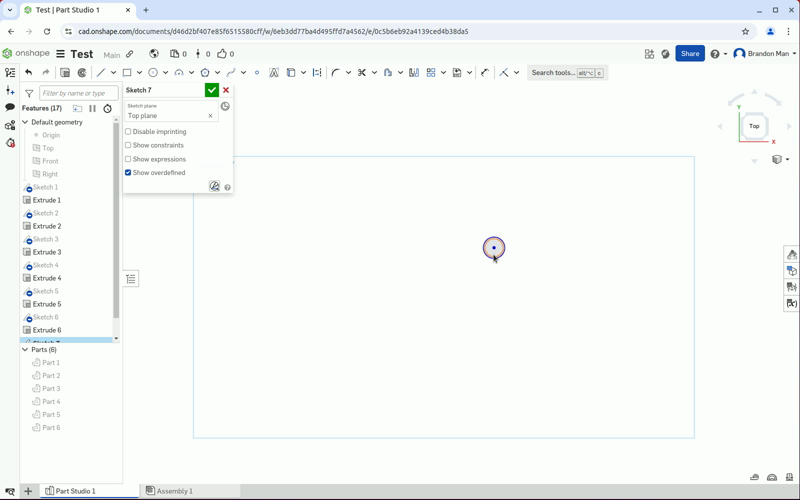
scroll(6)
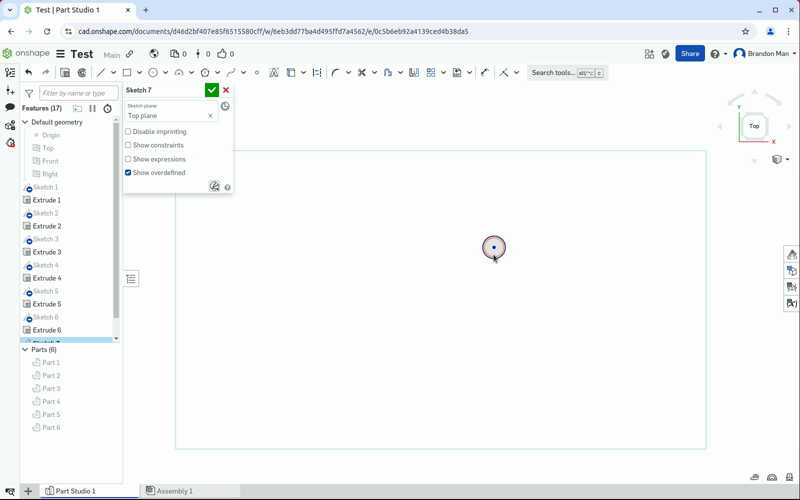
scroll(6)
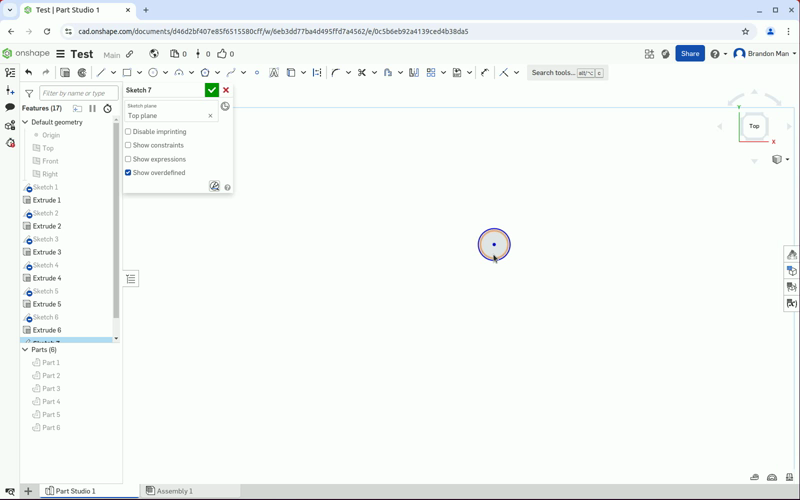
scroll(6)
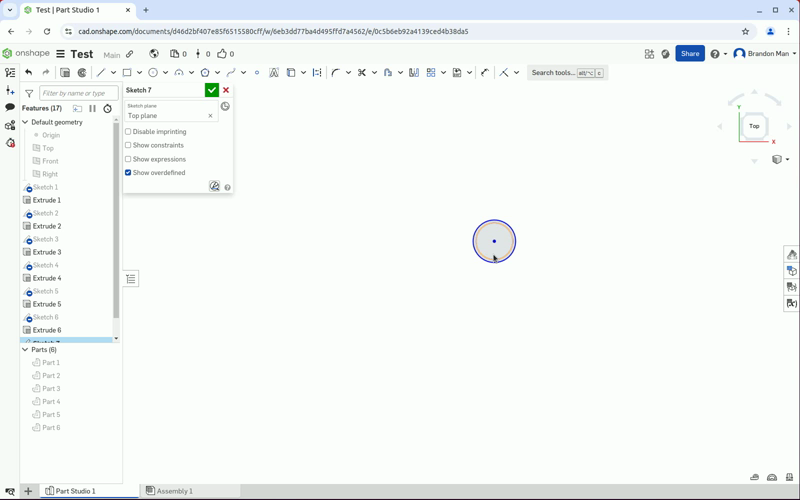
scroll(6)
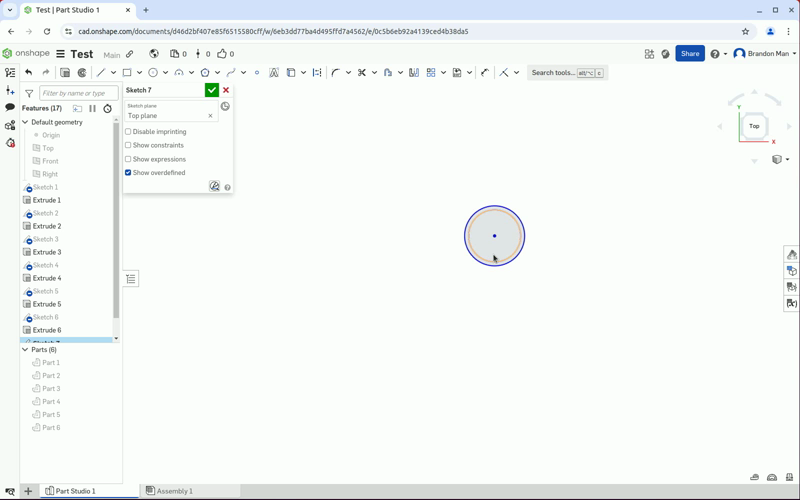
scroll(6)
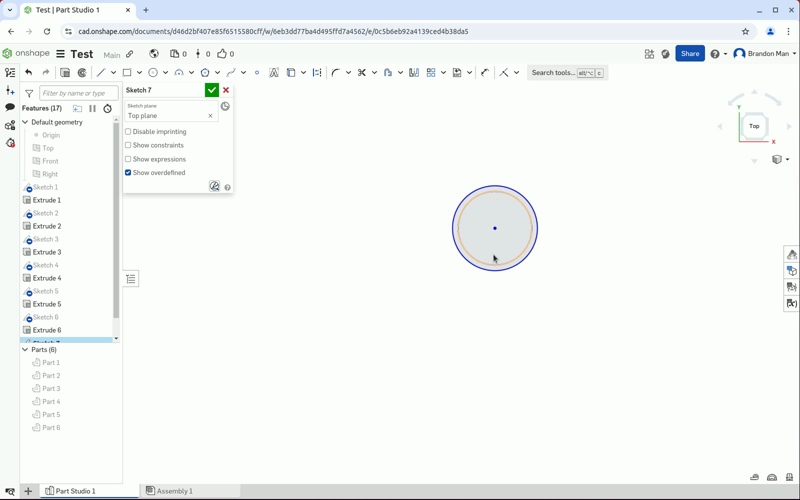
scroll(6)
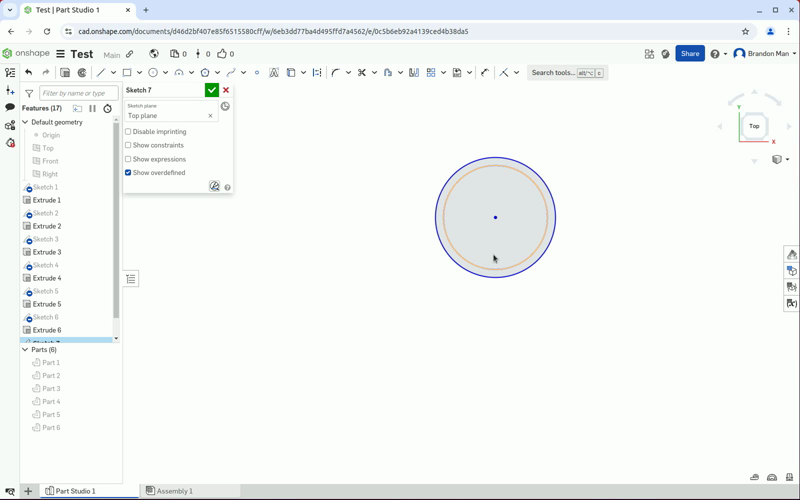
scroll(6)
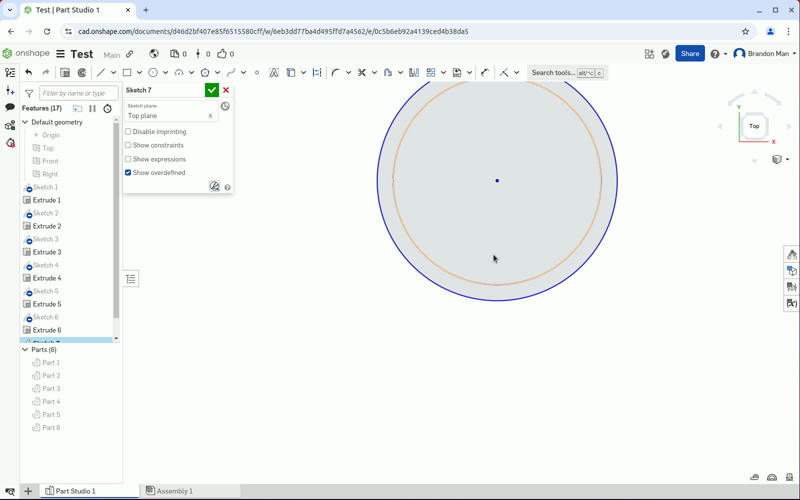
click(493, 254)
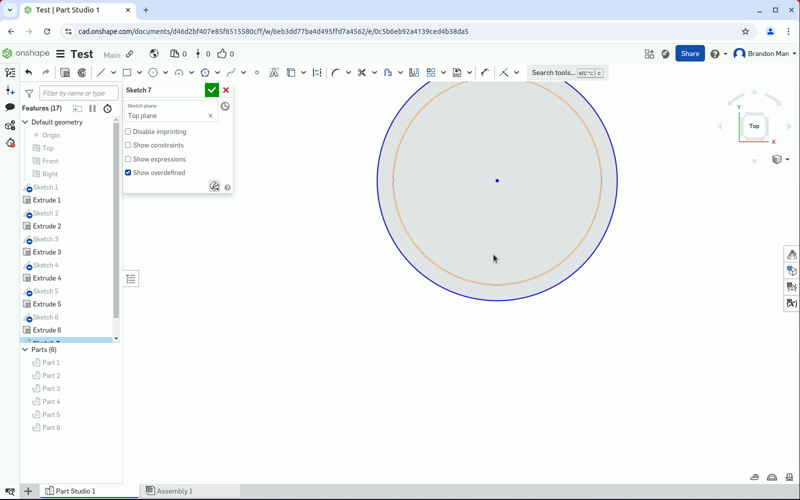
scroll(-6)
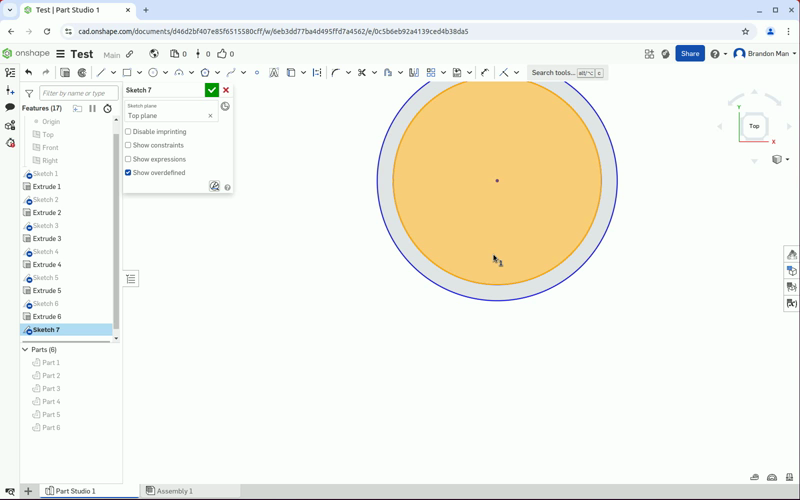
scroll(-6)
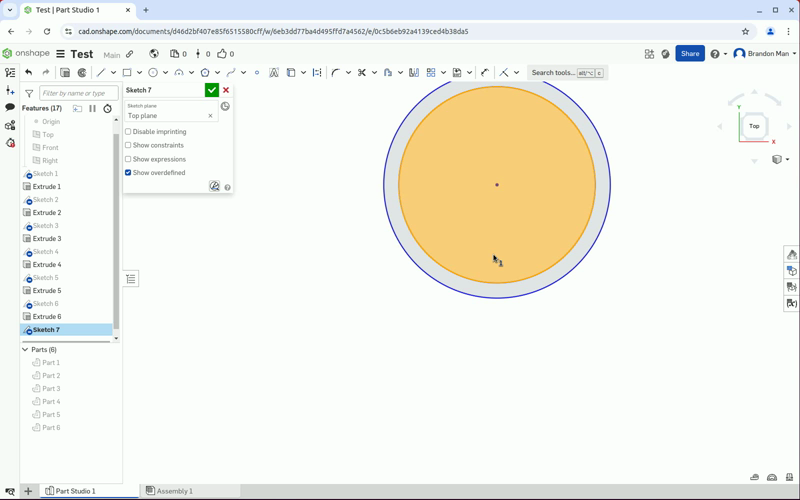
scroll(-6)
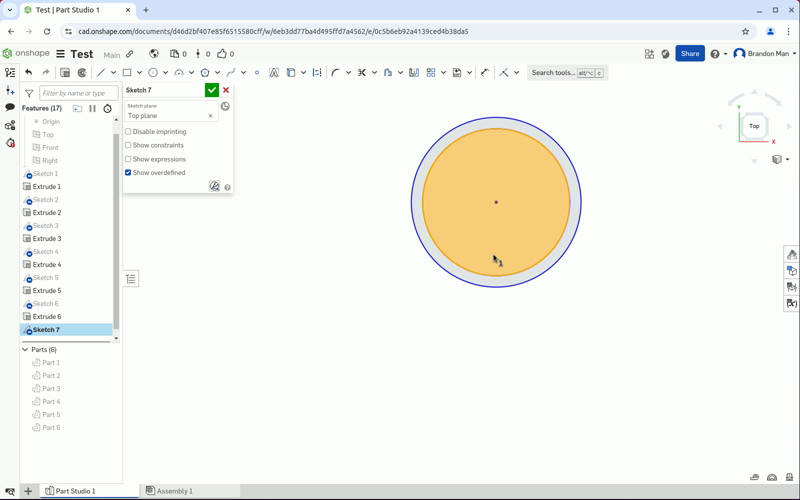
scroll(-6)
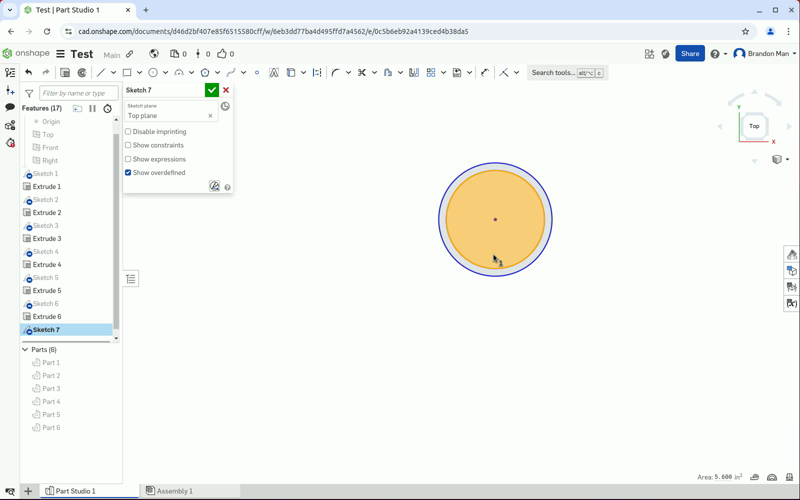
scroll(-6)
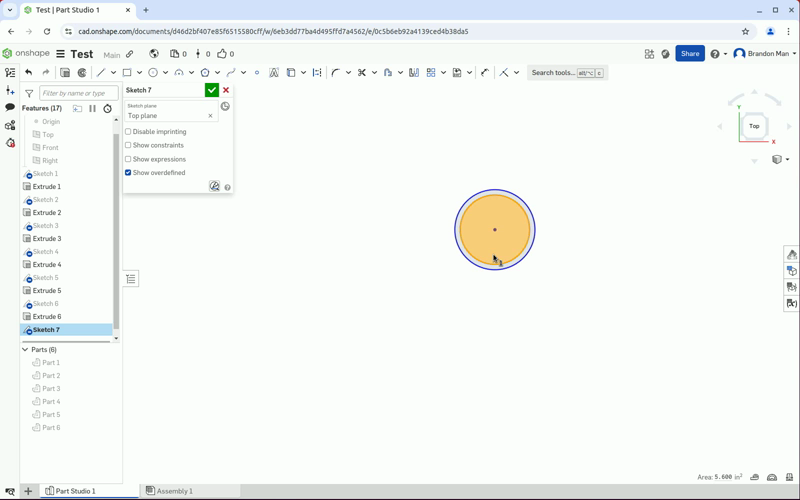
scroll(-6)
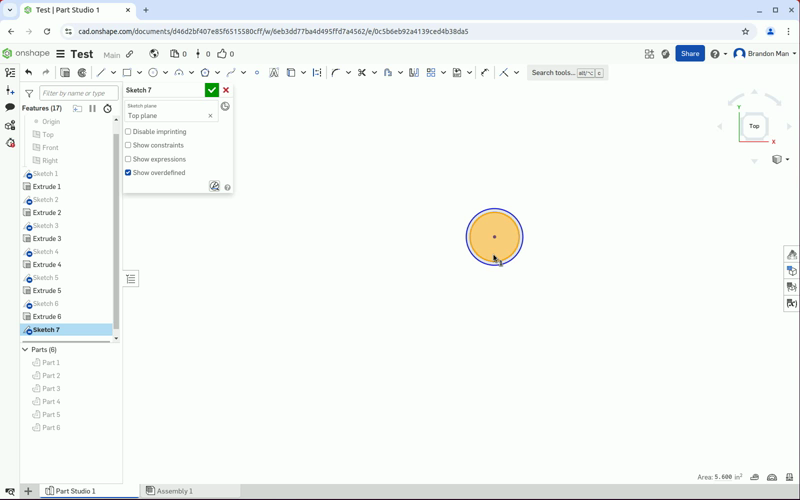
scroll(-6)
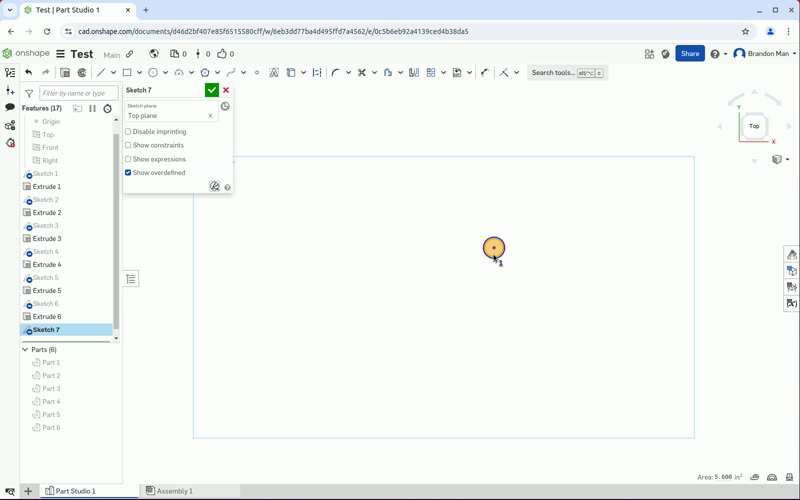
mouse_move(73, 352)
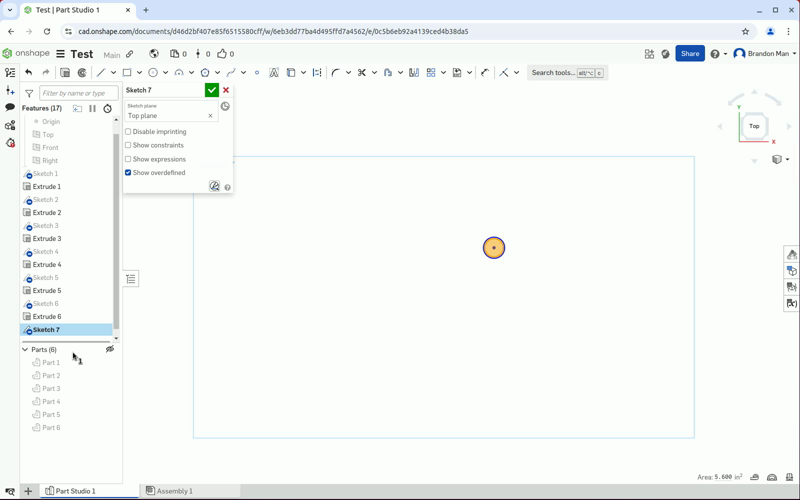
key(shift+y)
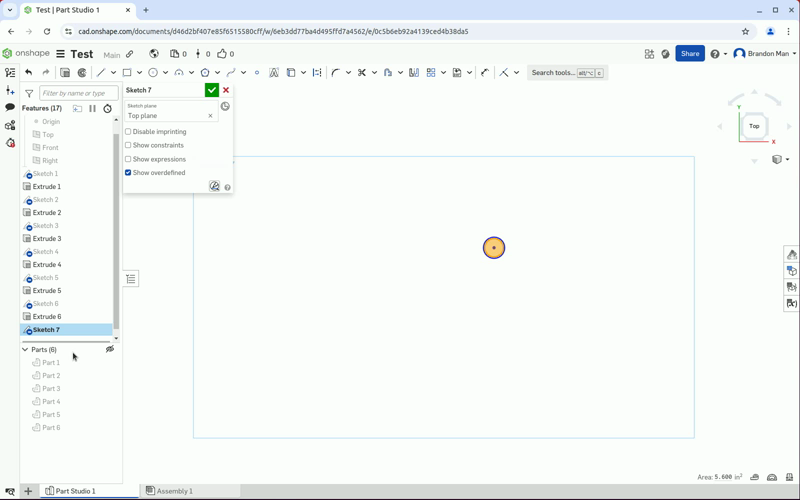
key(shift+e)
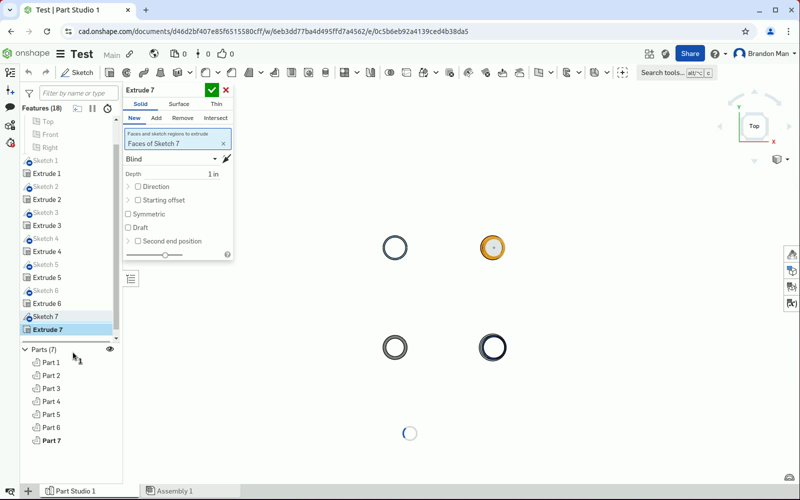
mouse_move(143, 106)
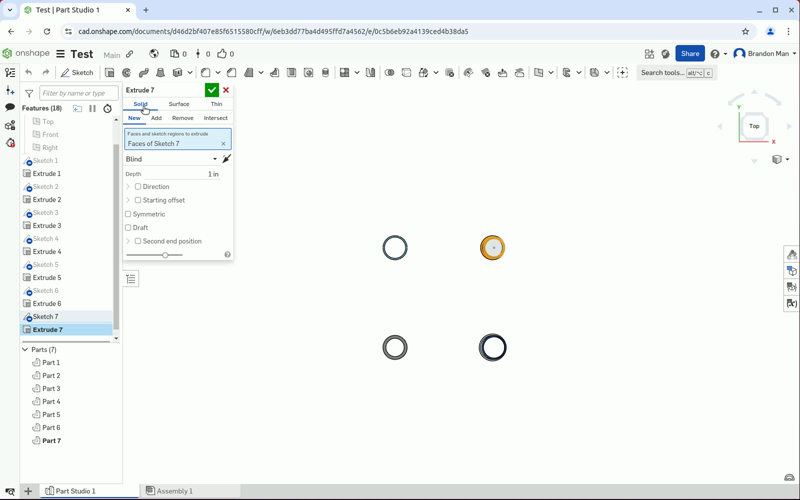
click(143, 106)
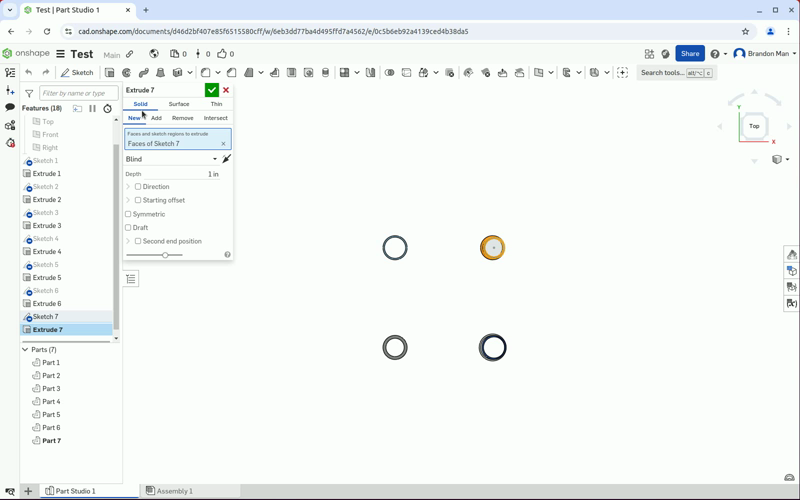
mouse_move(137, 120)
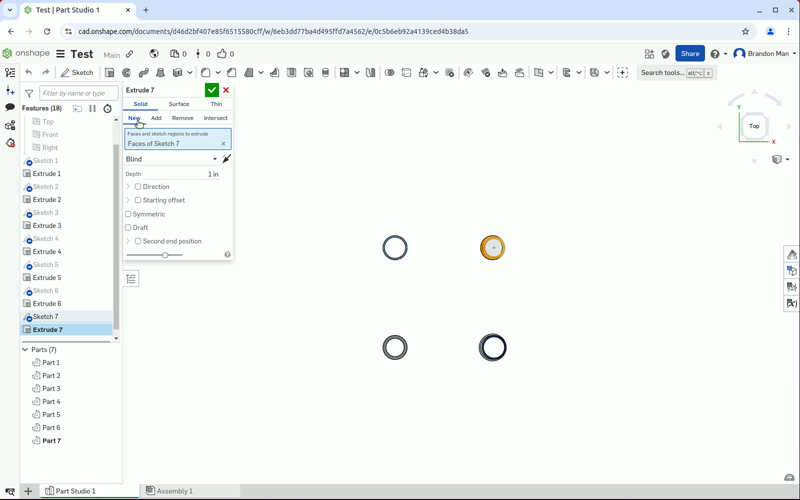
click(137, 120)
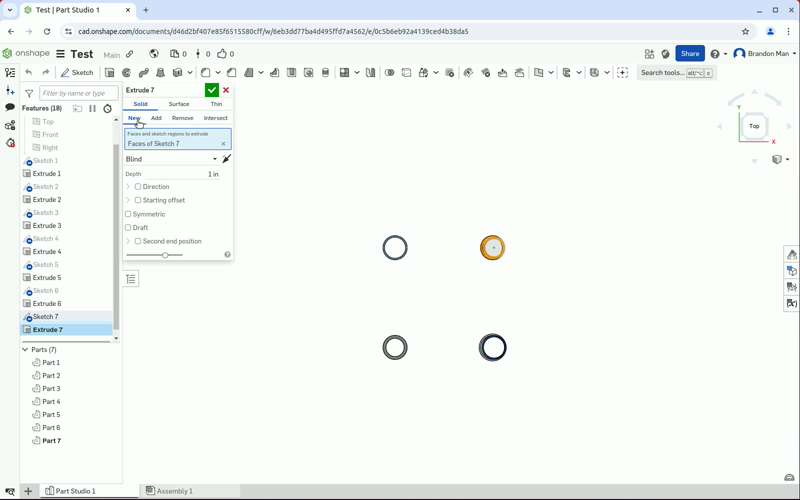
key(tab, 4)
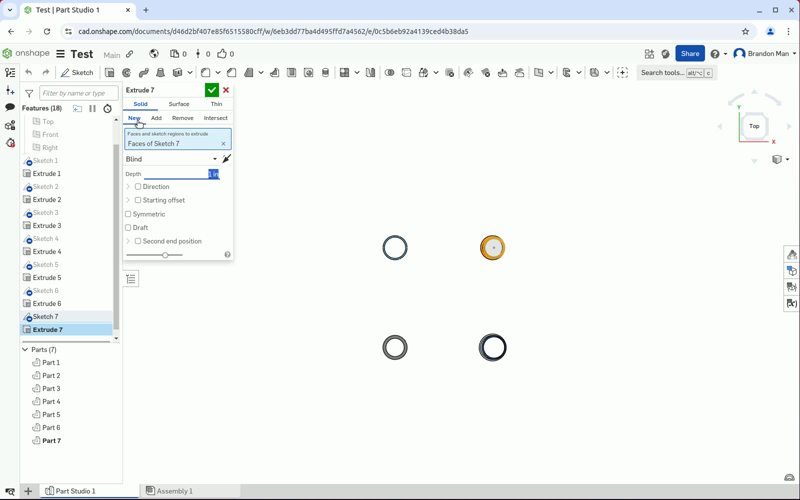
text(0.241)
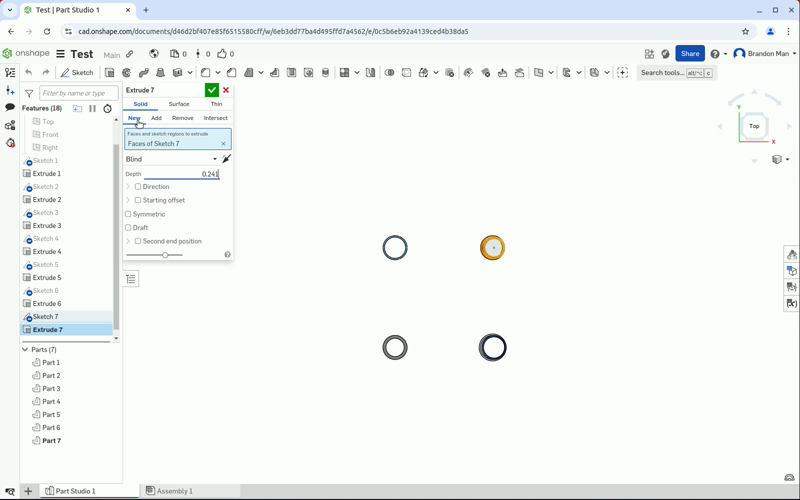
key(enter)
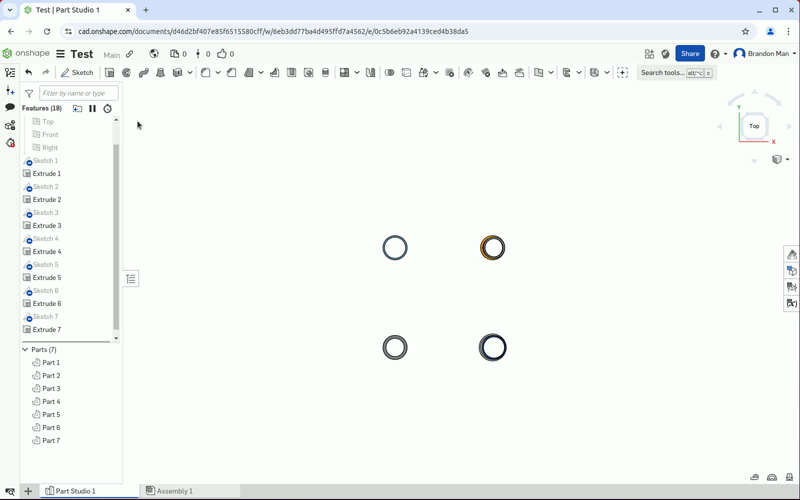
key(shift+h)
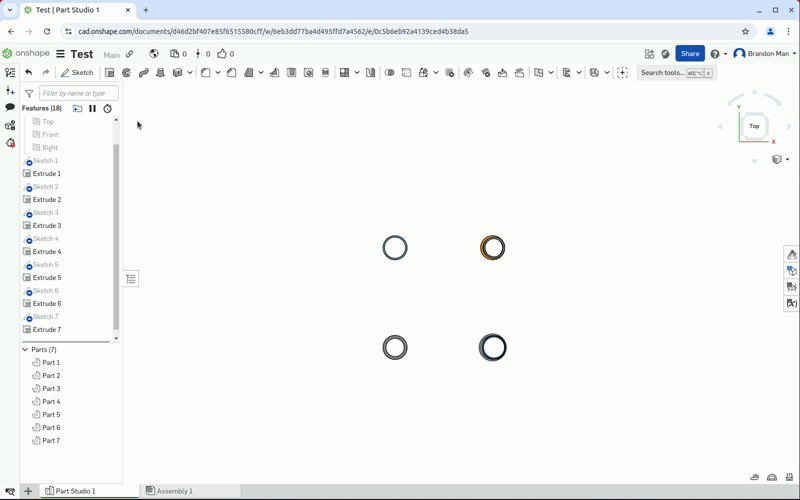
key(shift+h)
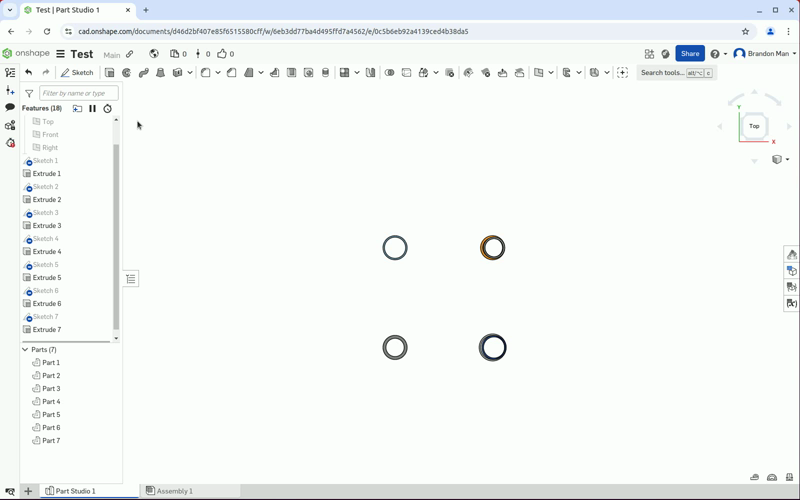
mouse_move(69, 163)
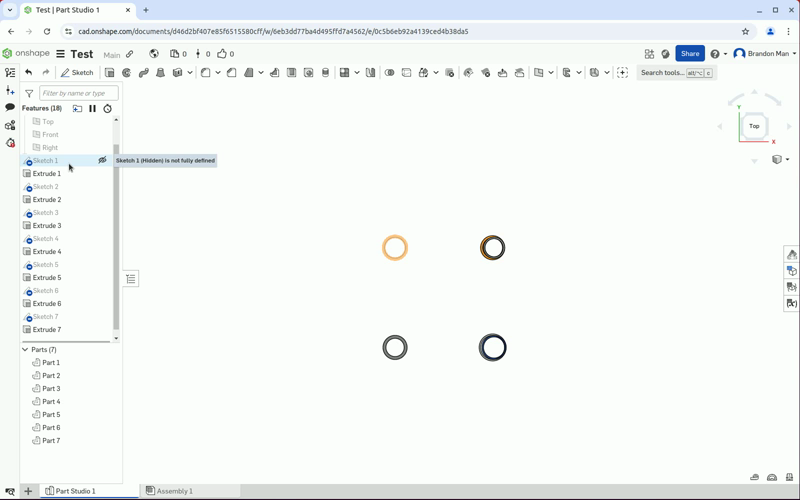
click(69, 163)
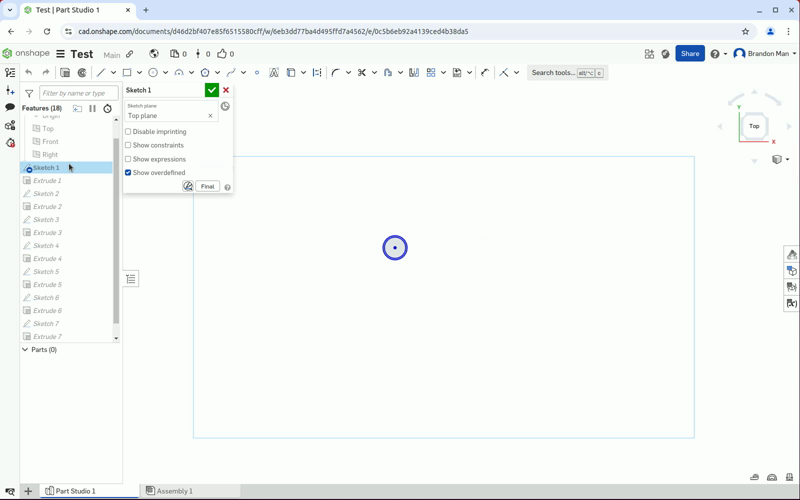
mouse_move(229, 92)
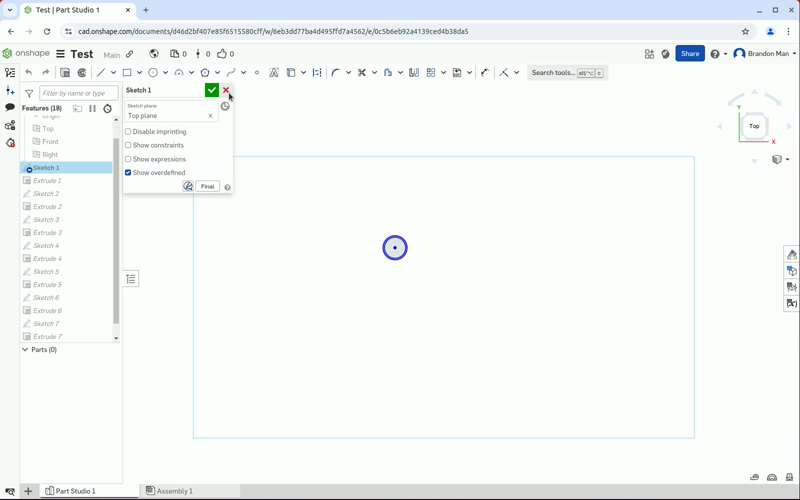
click(229, 92)
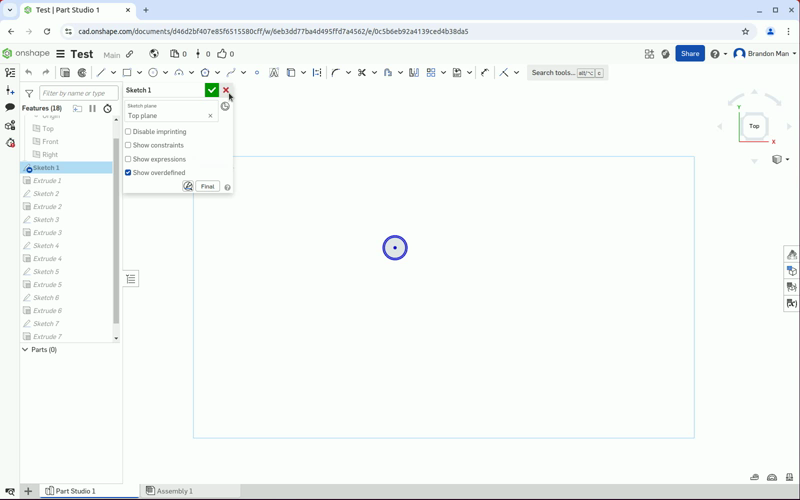
key(shift+s)
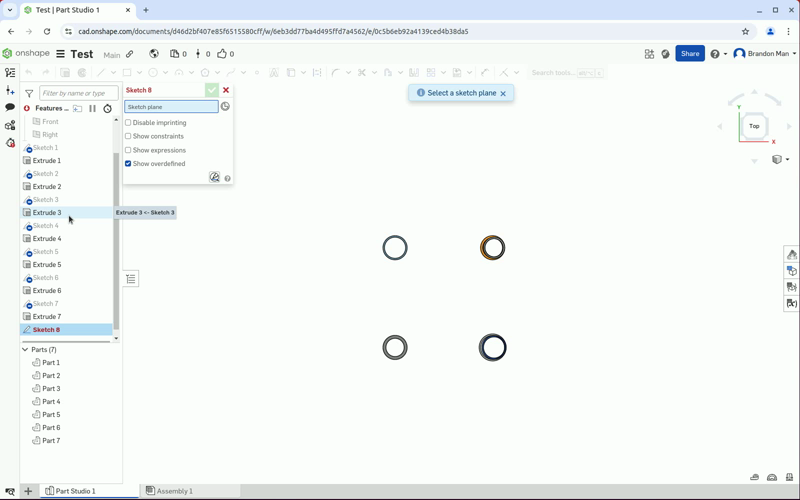
scroll(3)
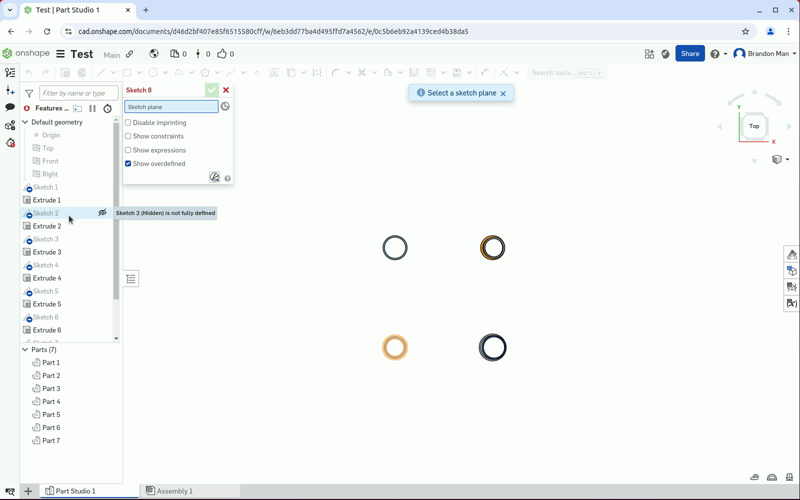
mouse_move(69, 150)
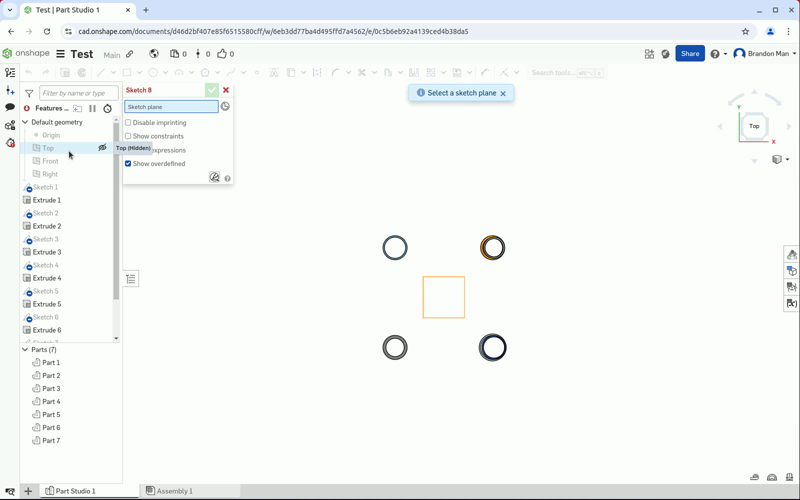
click(69, 150)
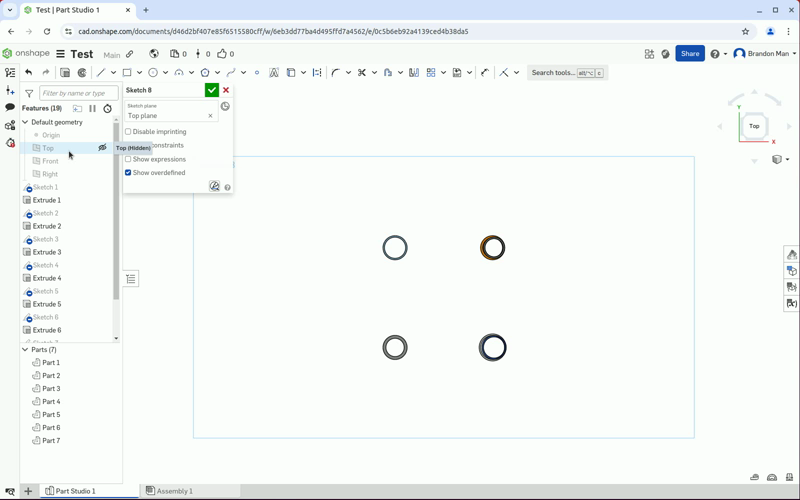
mouse_move(73, 352)
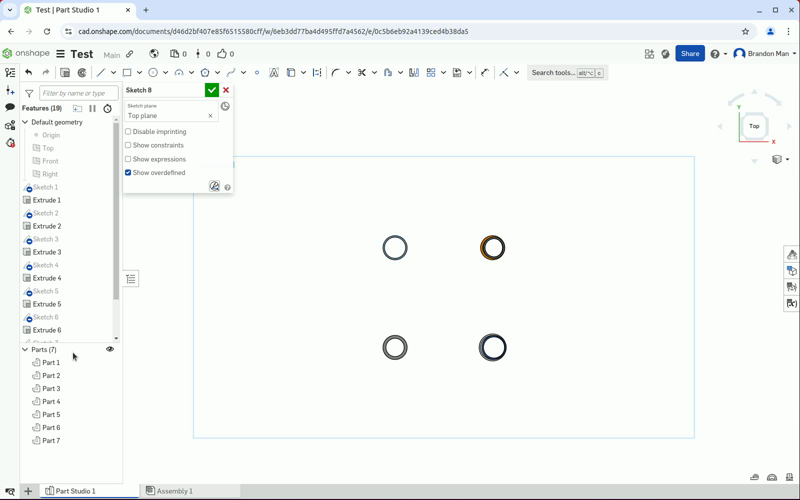
key(y)
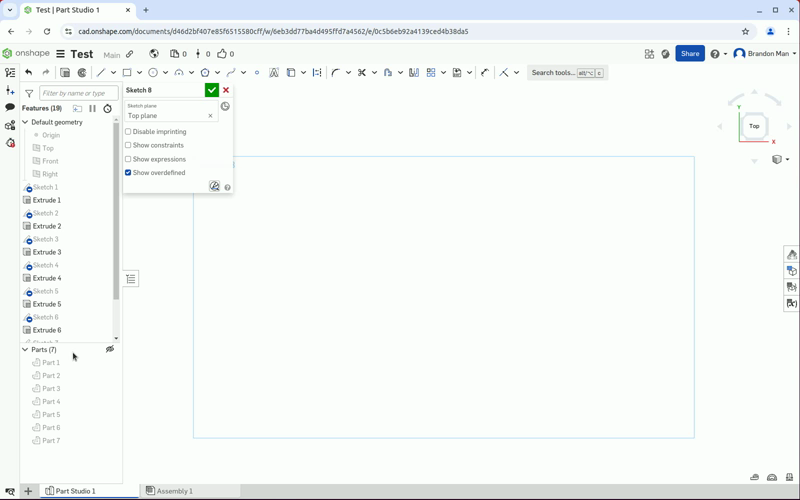
key(c)
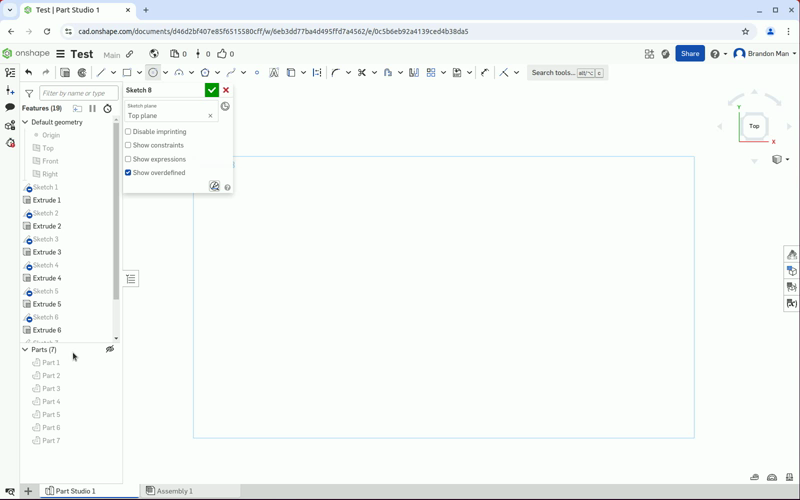
key_down(shift)
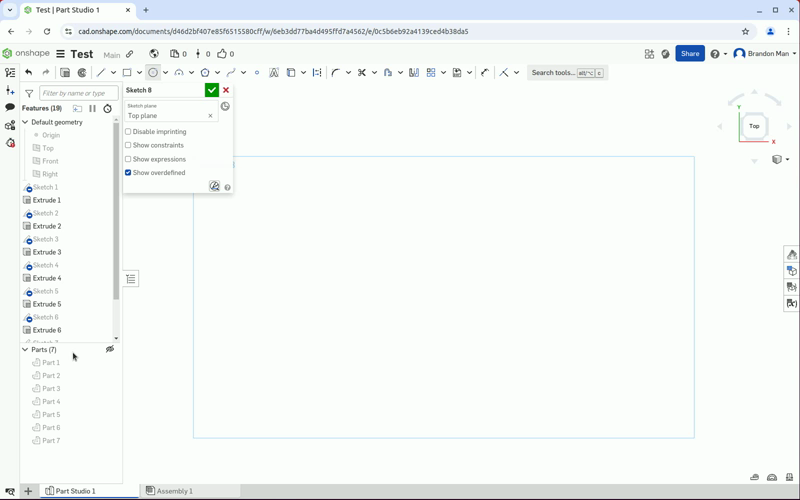
mouse_move(495, 318)
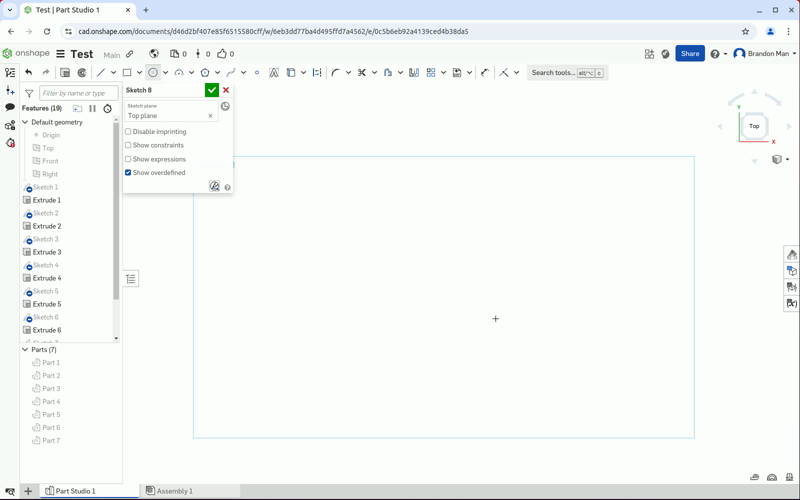
click(495, 318)
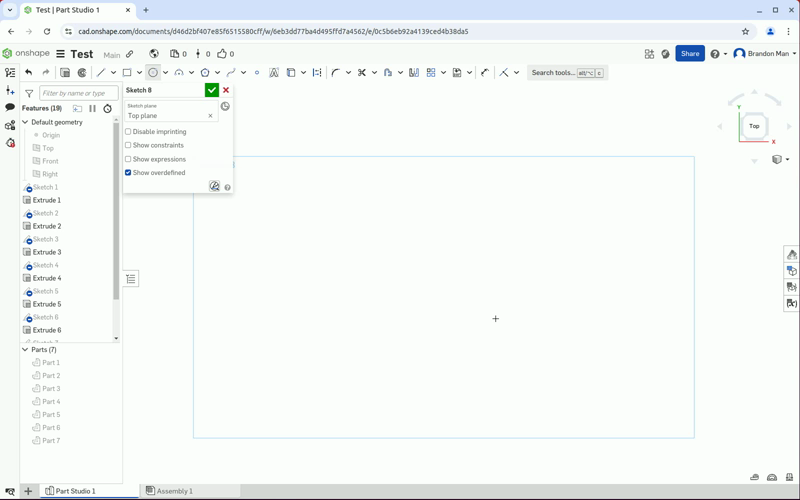
key_up(shift)
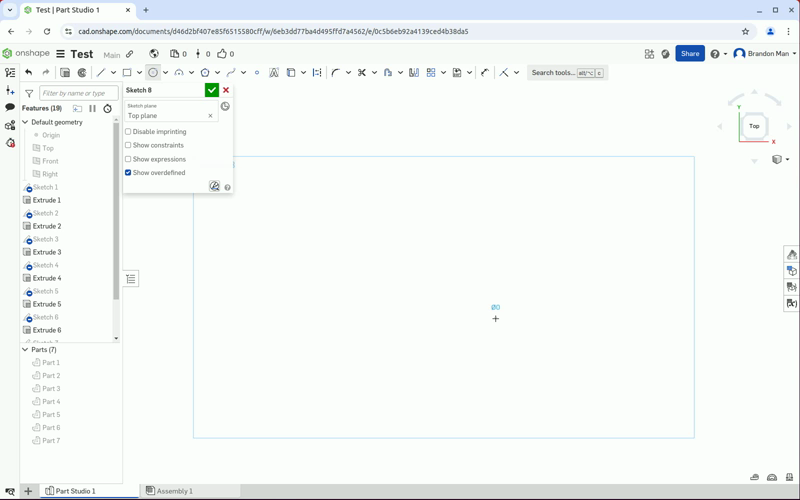
mouse_move(505, 318)
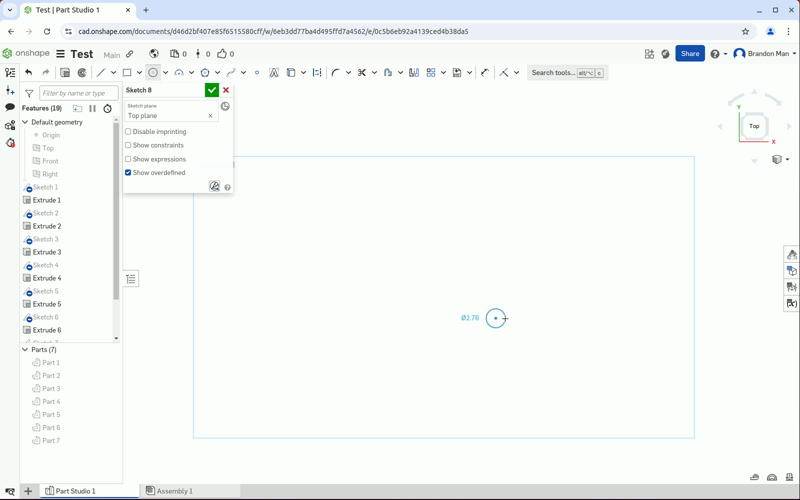
click(505, 318)
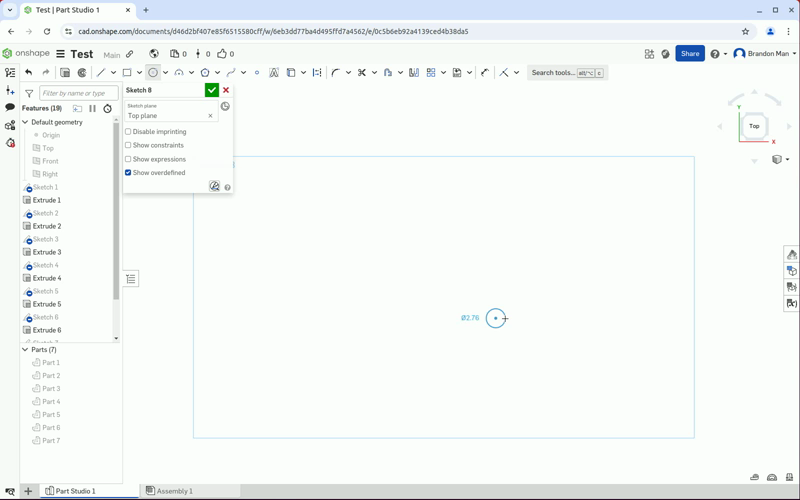
key(esc)
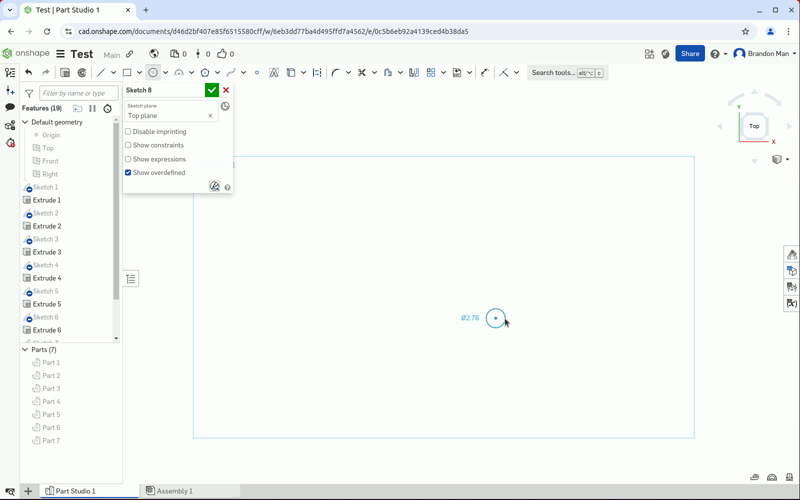
key(c)
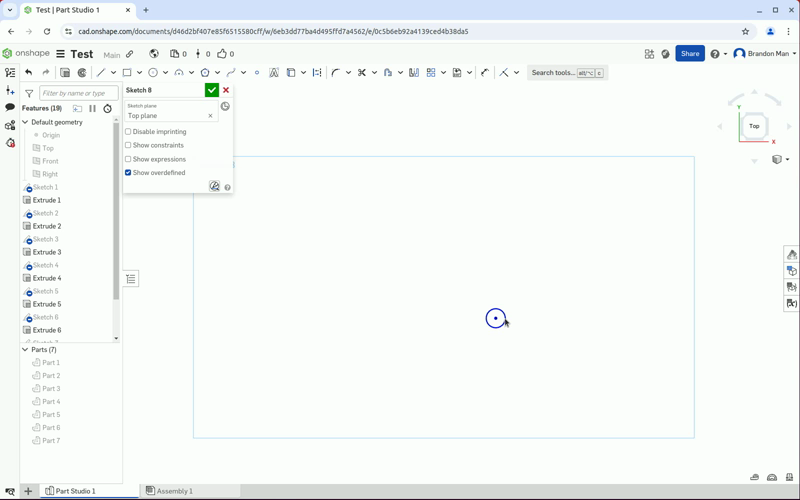
key_down(shift)
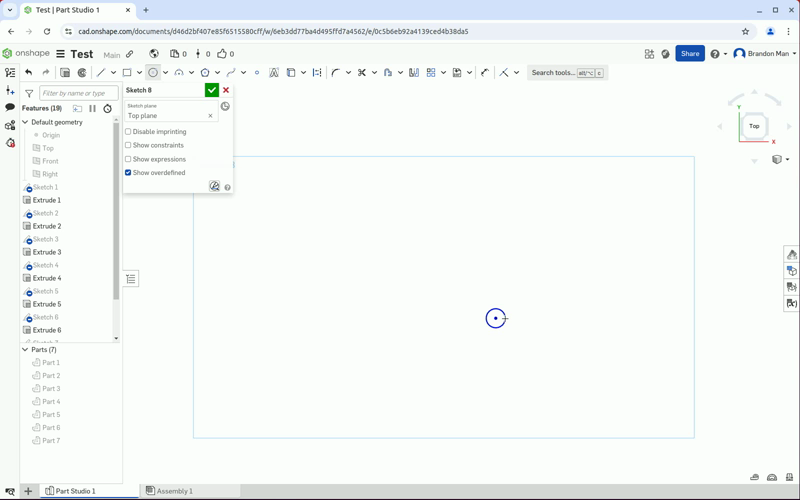
mouse_move(495, 318)
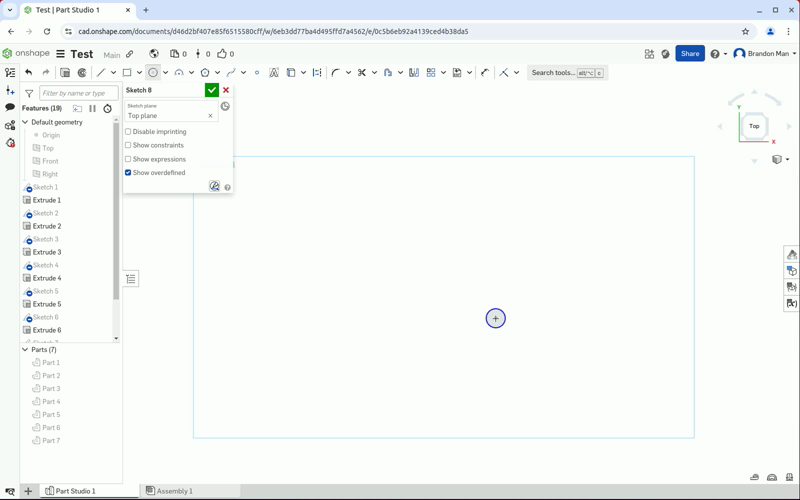
click(495, 318)
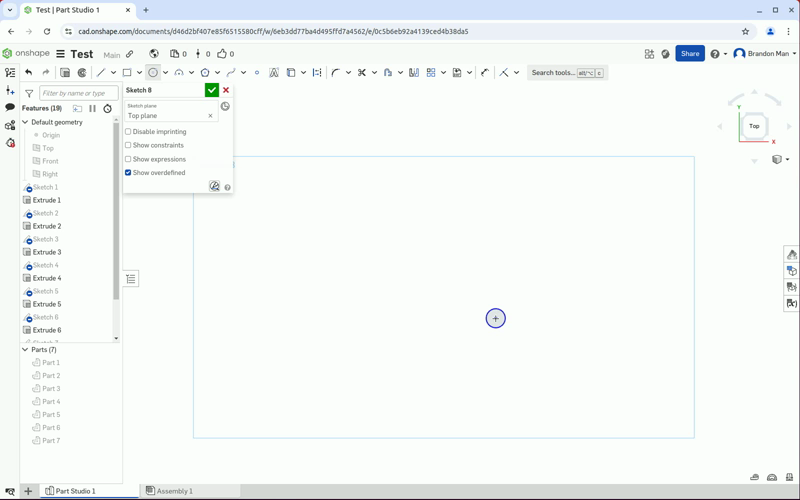
key_up(shift)
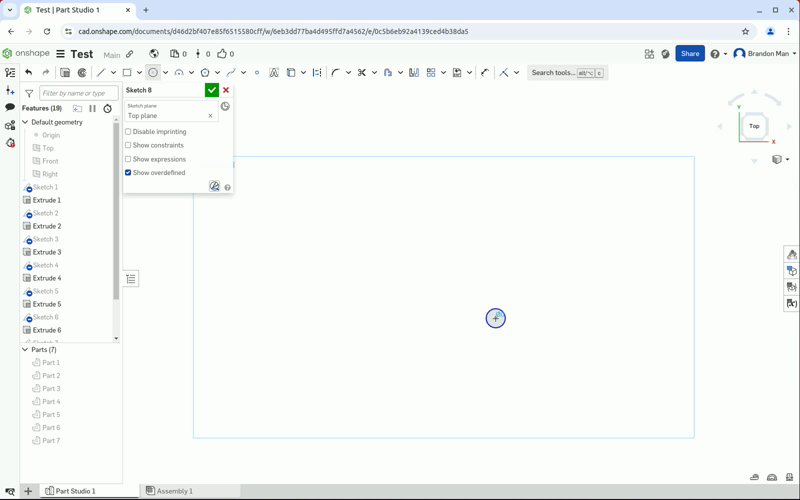
mouse_move(504, 318)
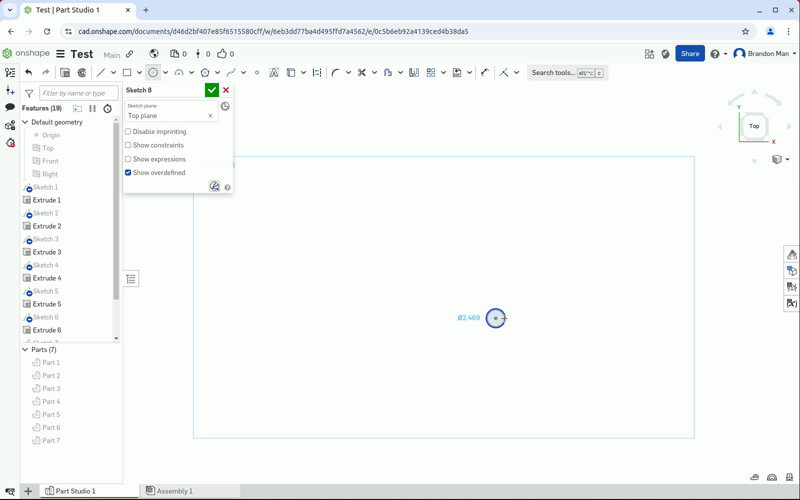
scroll(6)
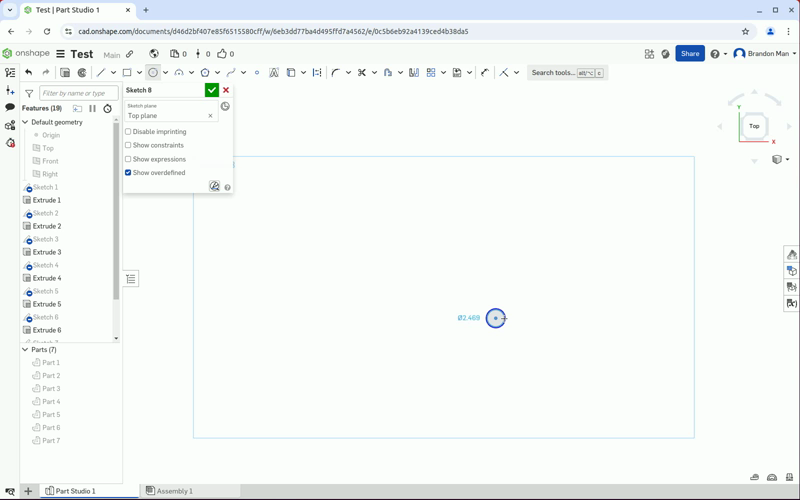
scroll(6)
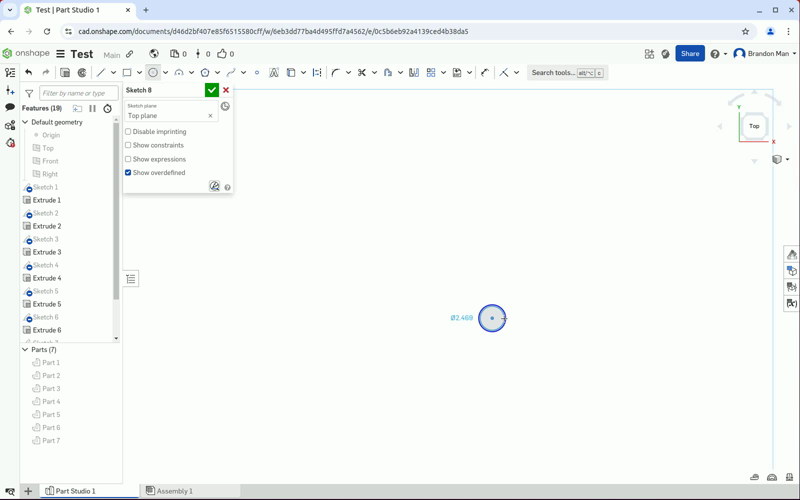
scroll(6)
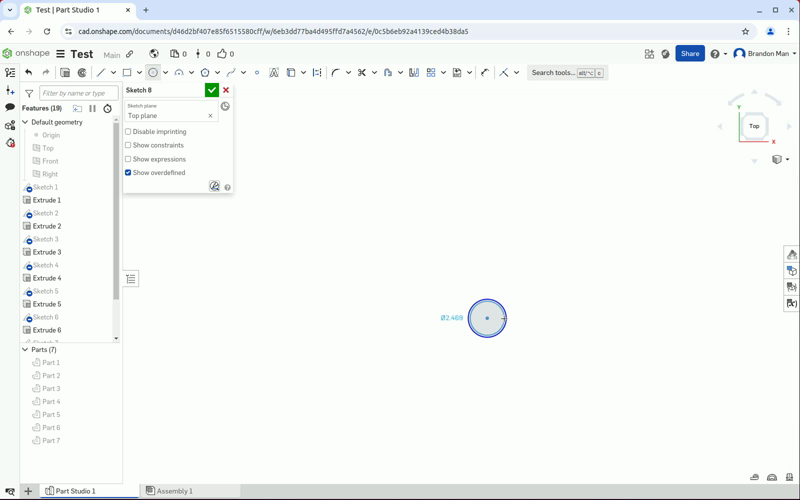
scroll(6)
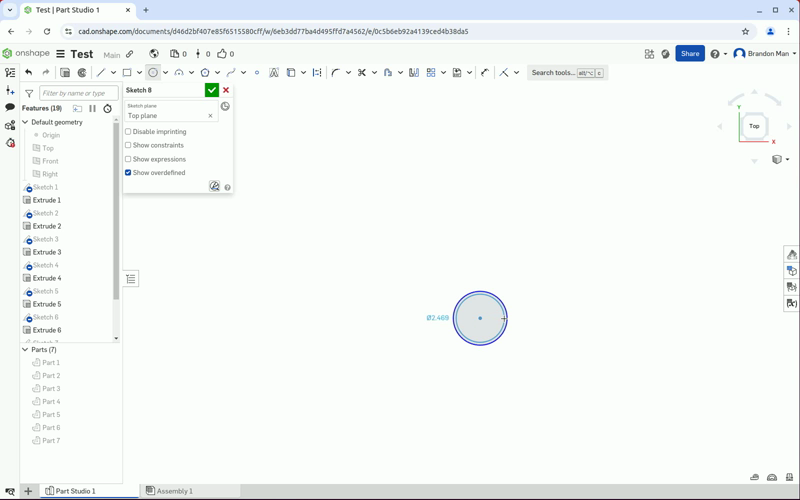
scroll(6)
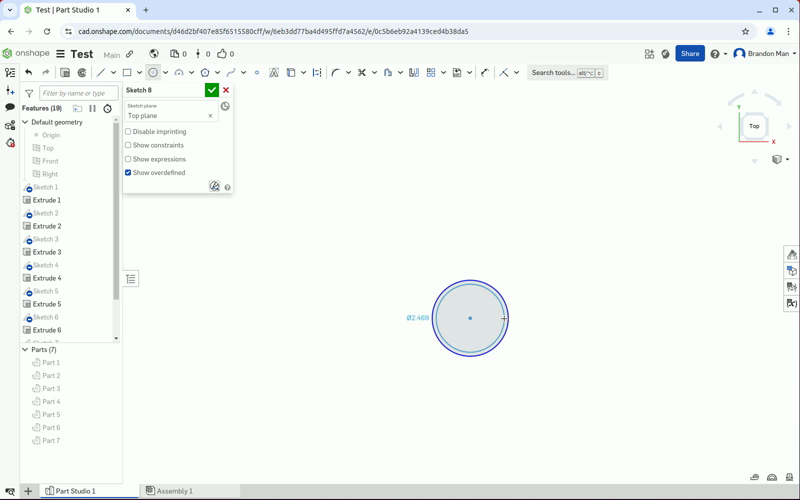
scroll(6)
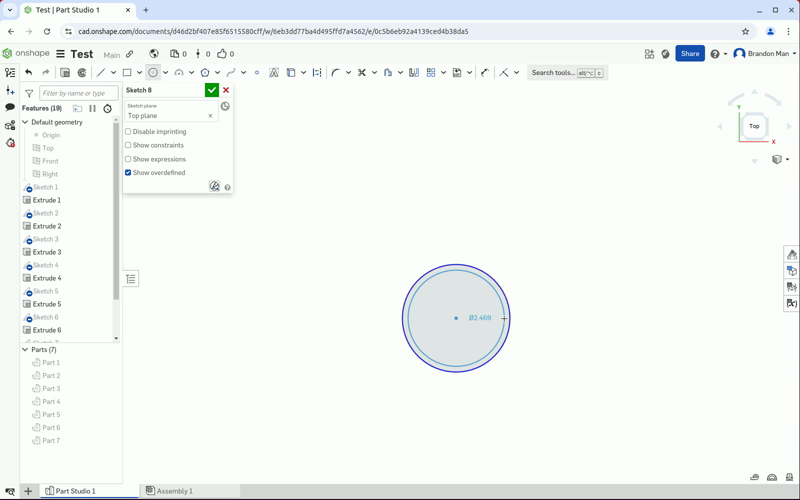
scroll(6)
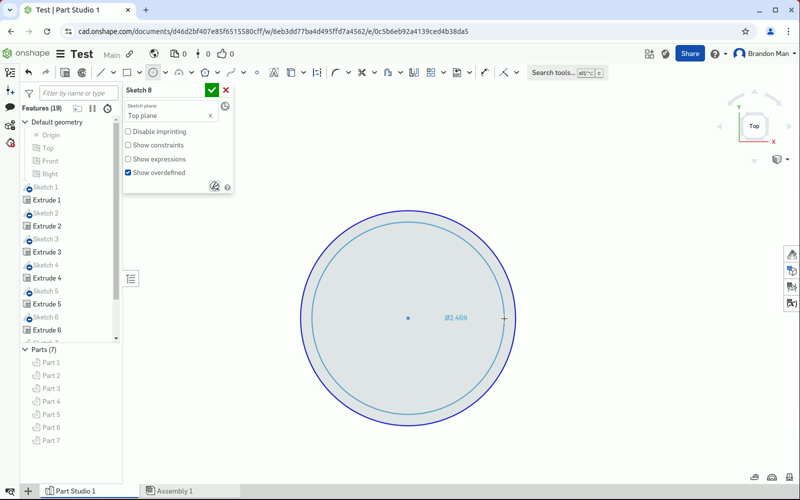
click(504, 318)
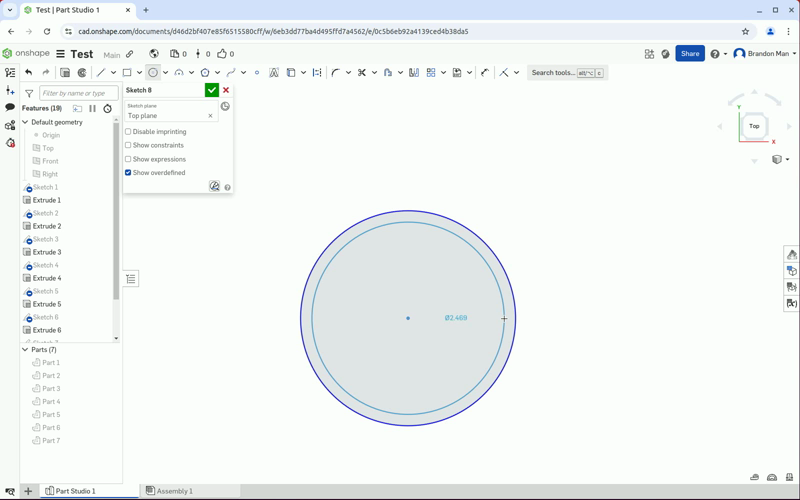
scroll(-6)
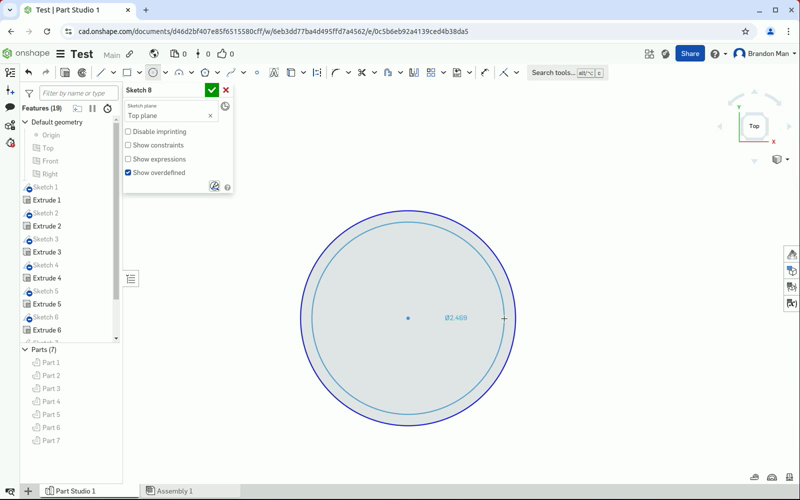
scroll(-6)
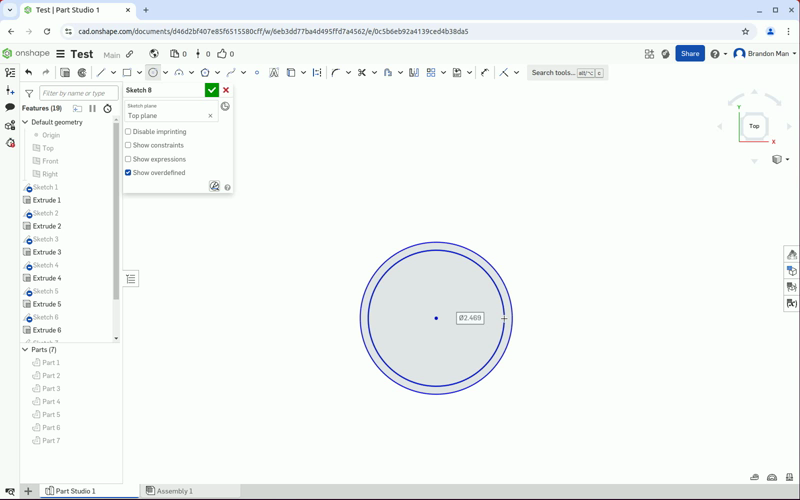
scroll(-6)
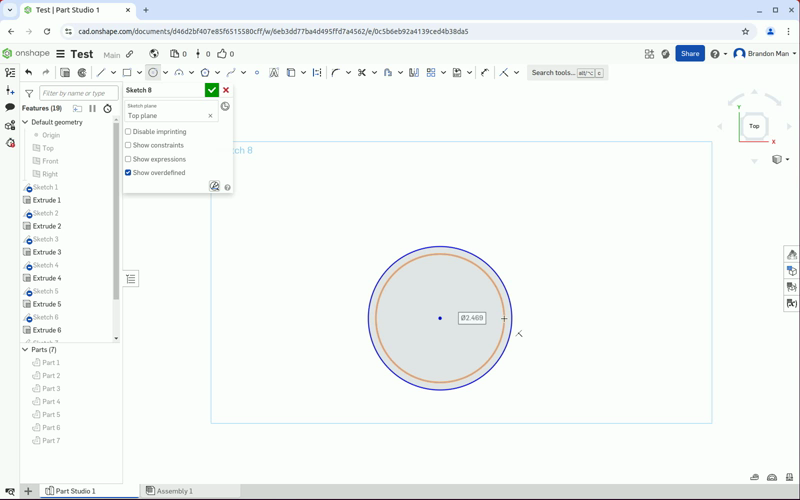
scroll(-6)
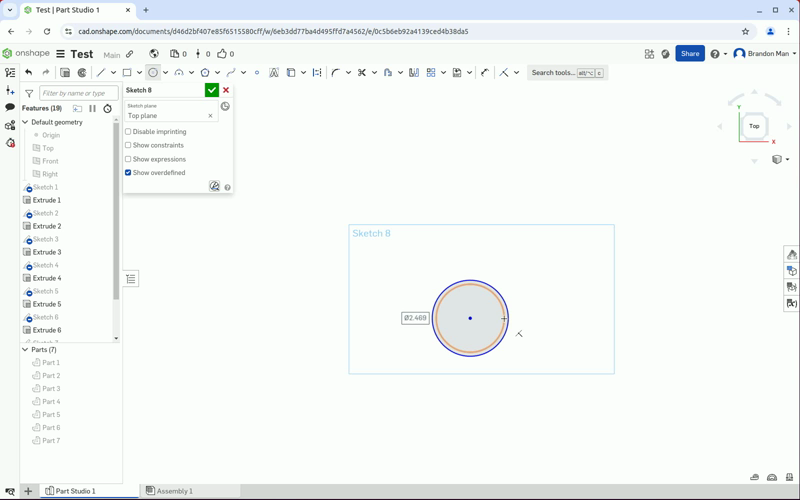
scroll(-6)
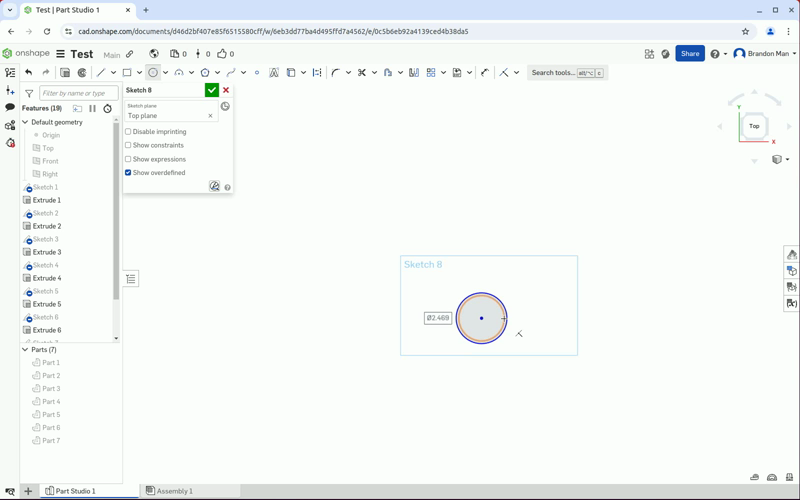
scroll(-6)
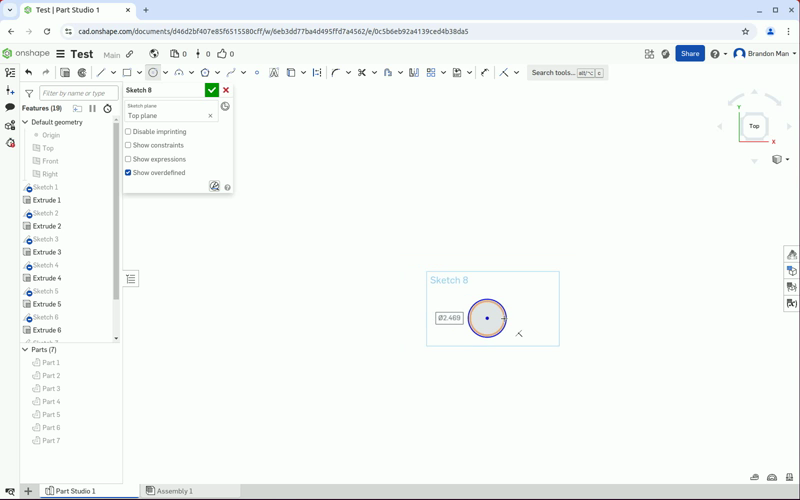
scroll(-6)
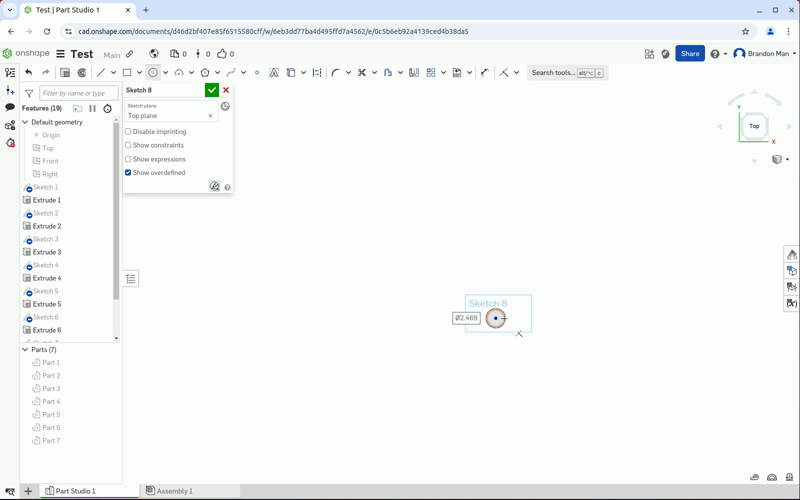
key(esc)
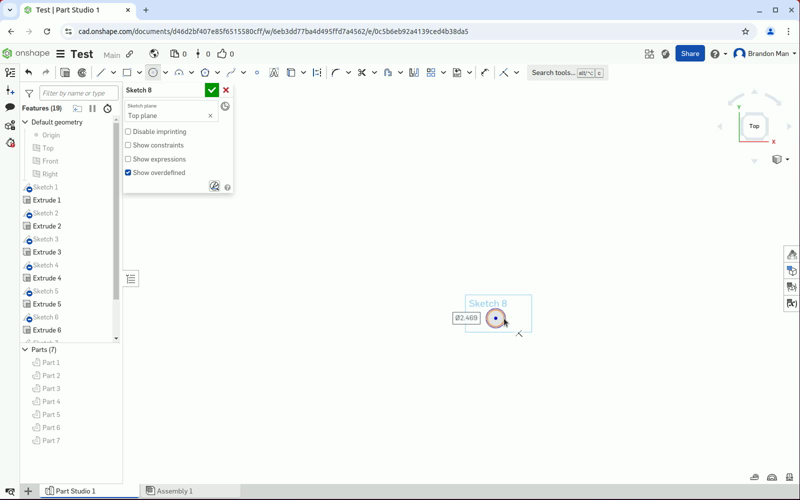
mouse_move(494, 309)
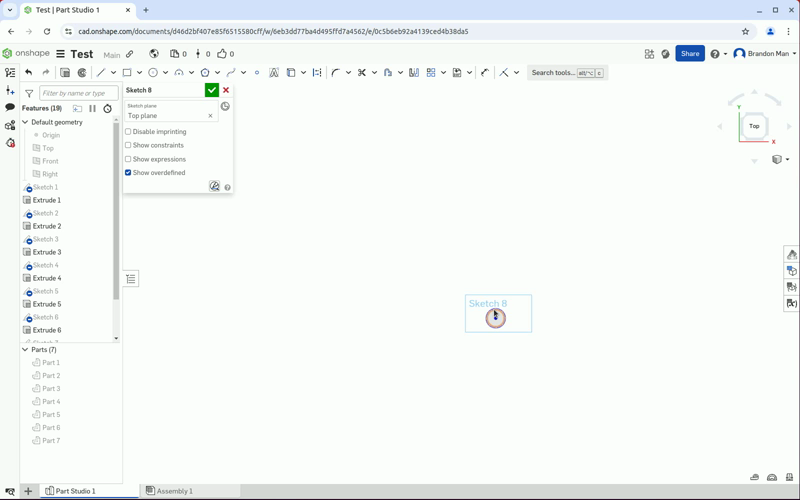
scroll(6)
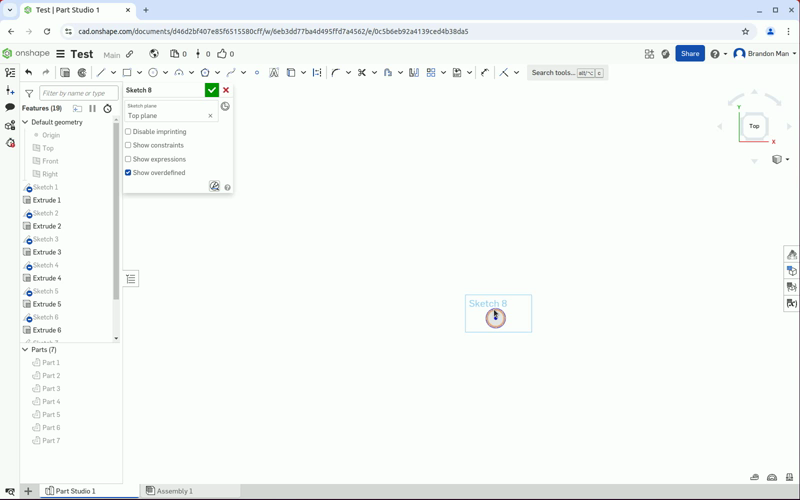
scroll(6)
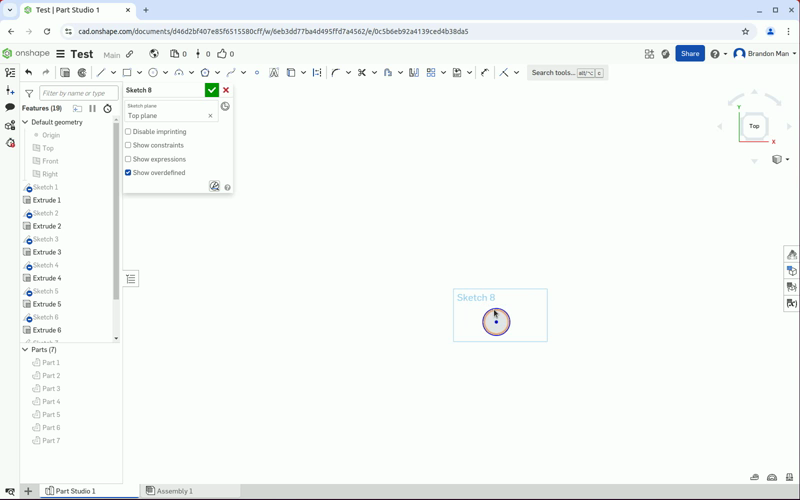
scroll(6)
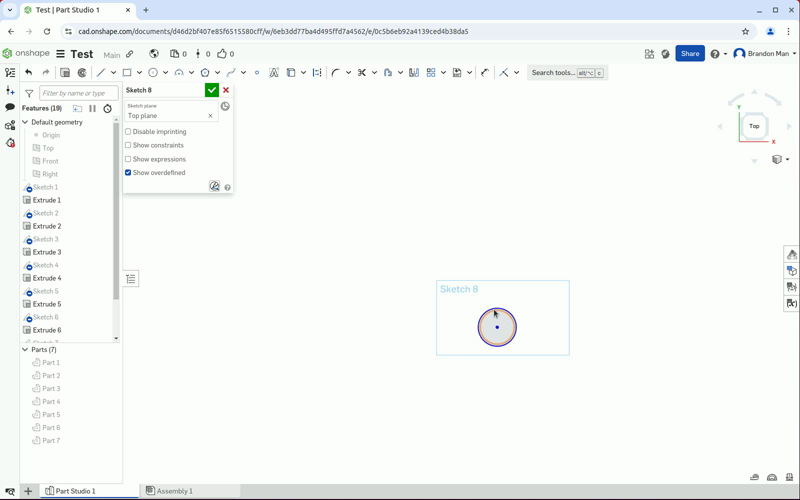
scroll(6)
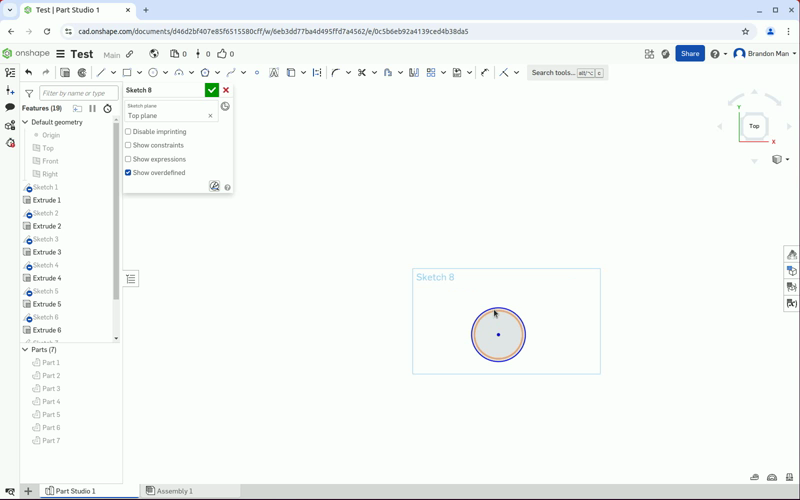
scroll(6)
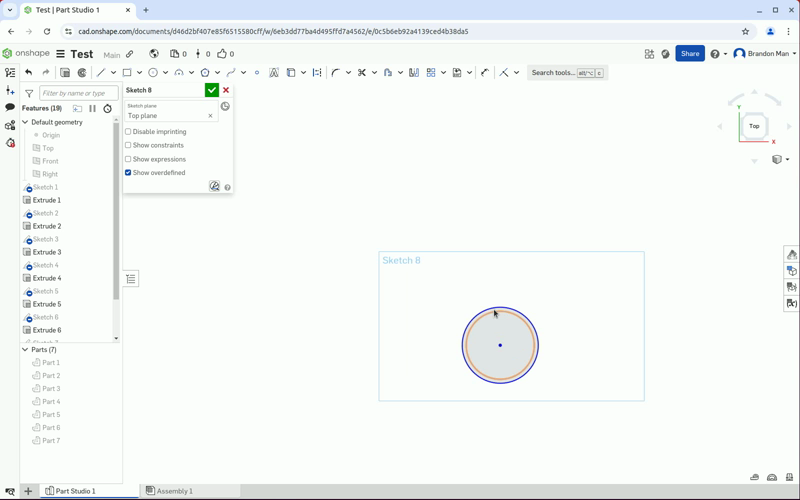
scroll(6)
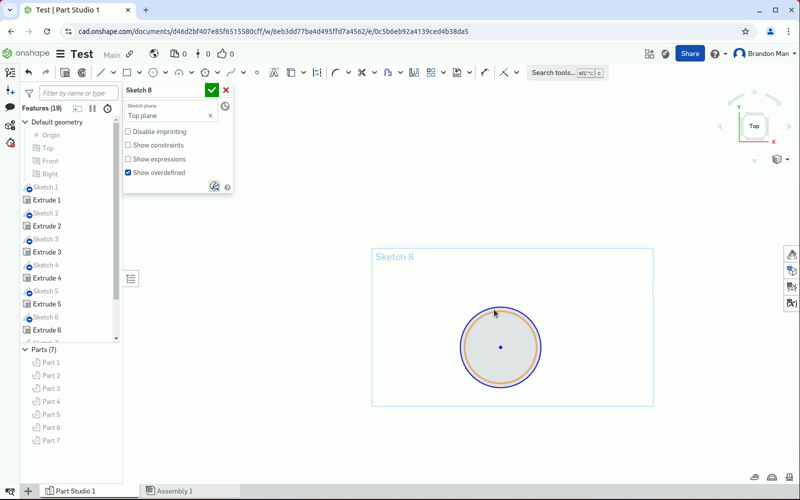
scroll(6)
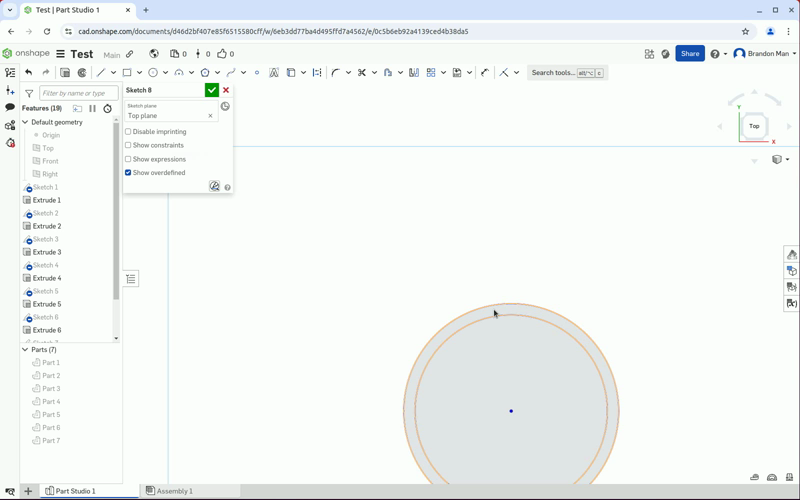
click(494, 309)
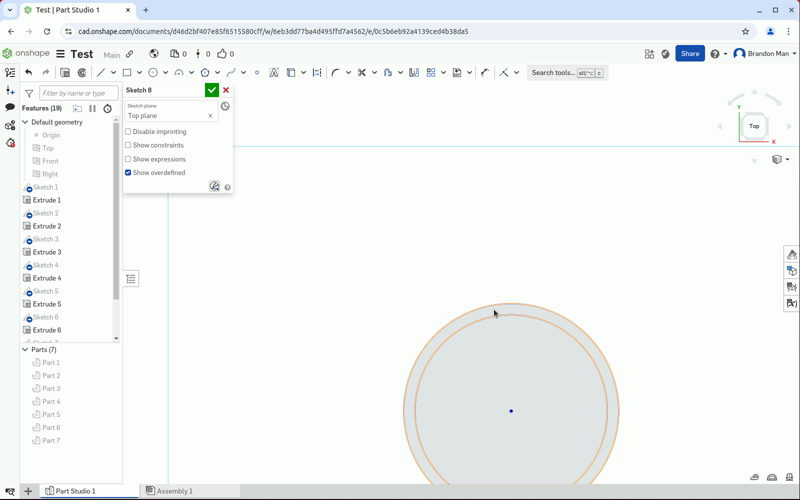
scroll(-6)
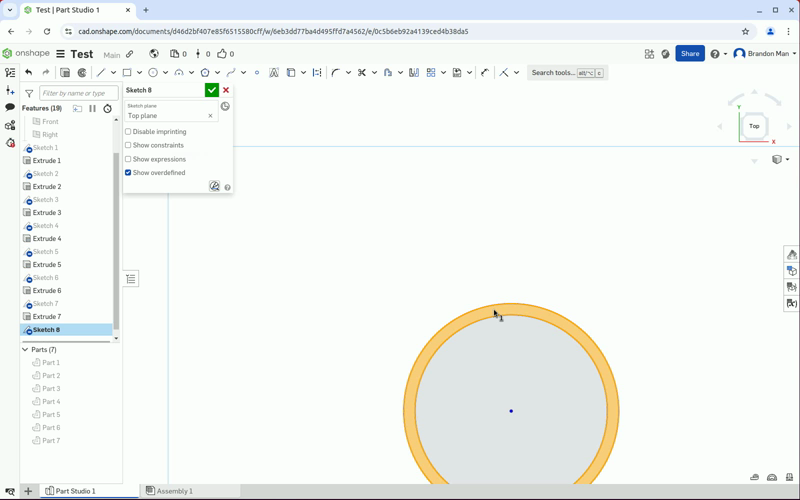
scroll(-6)
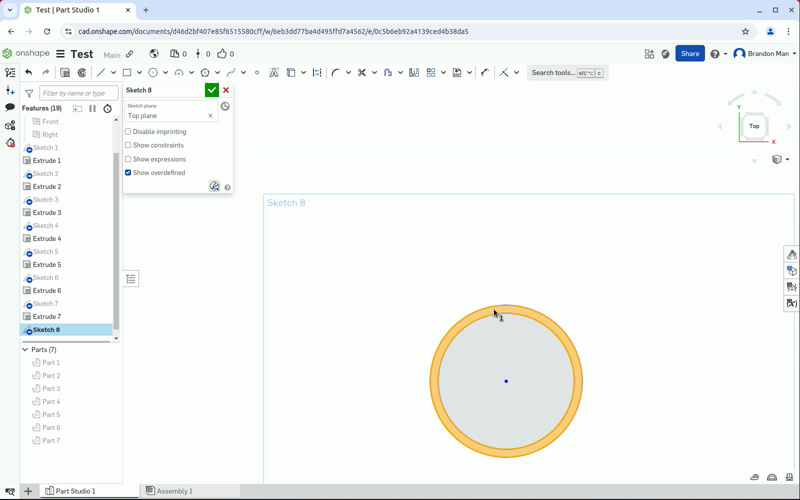
scroll(-6)
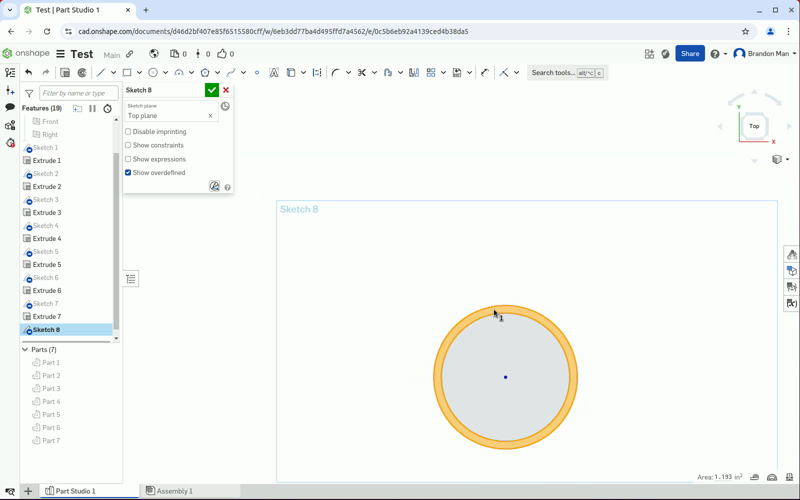
scroll(-6)
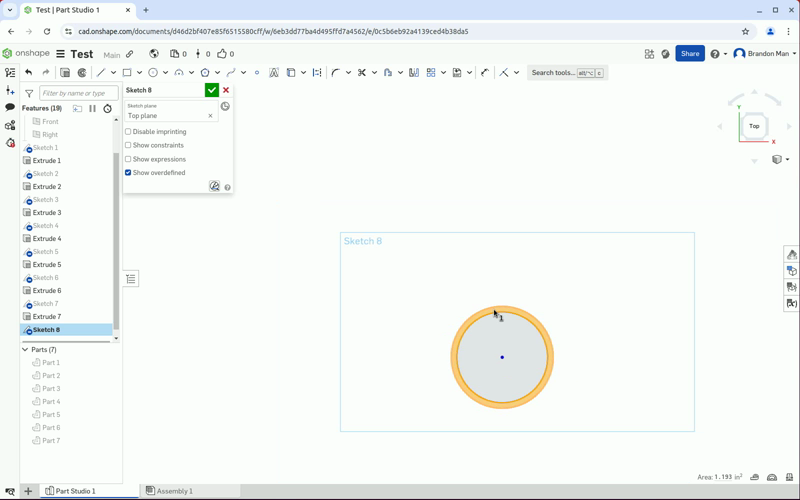
scroll(-6)
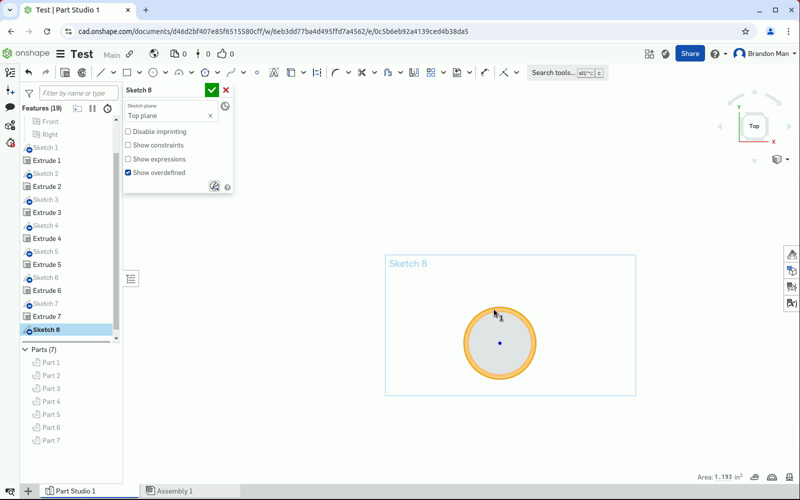
scroll(-6)
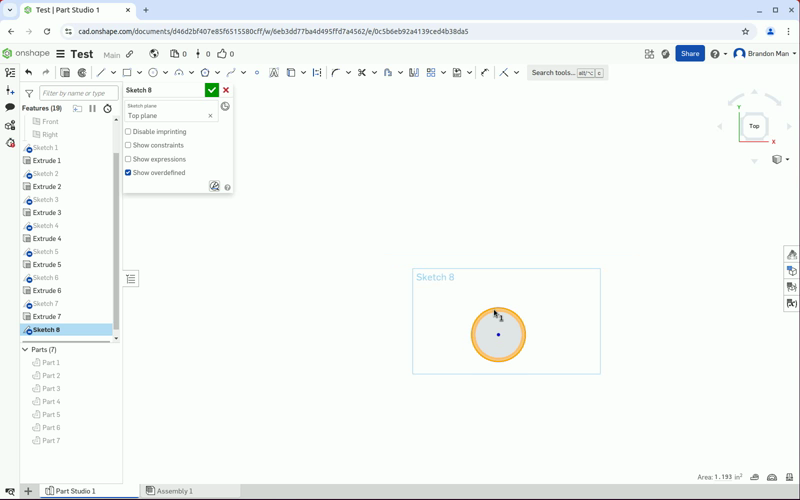
scroll(-6)
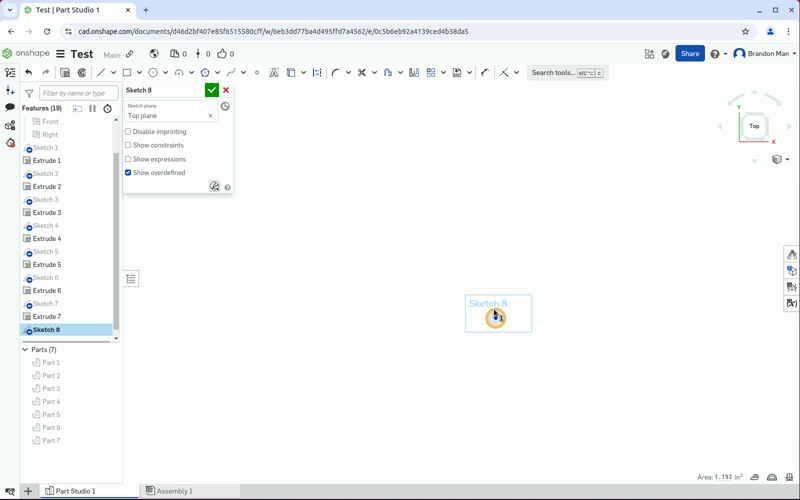
mouse_move(73, 352)
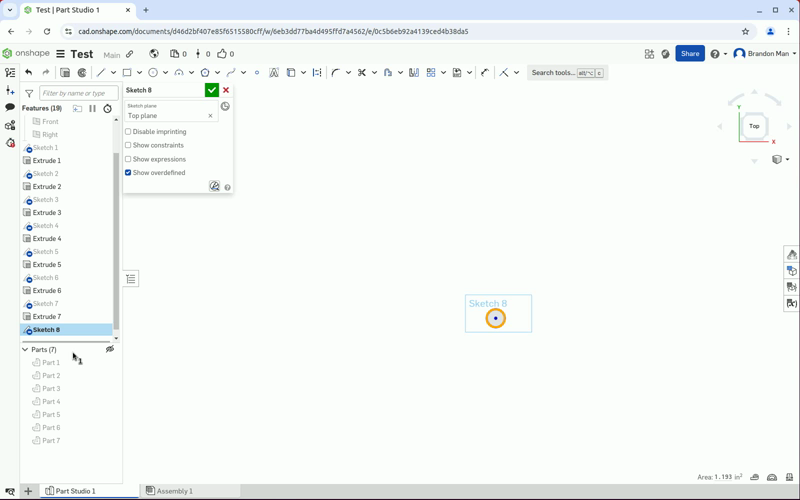
key(shift+y)
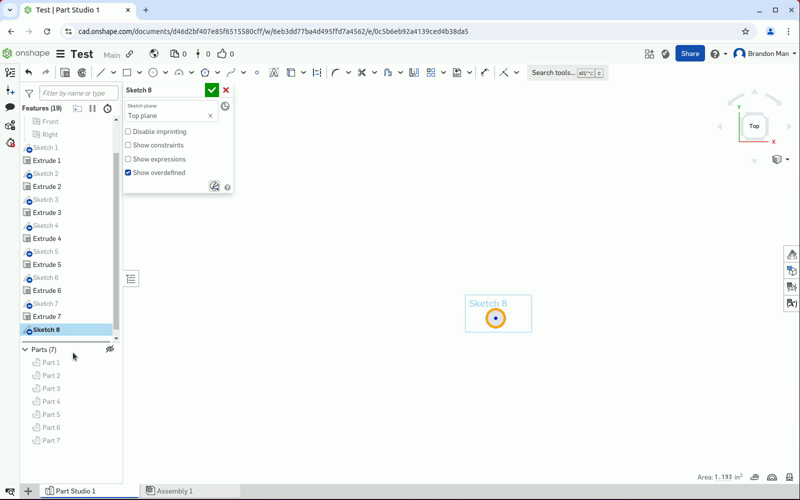
key(shift+e)
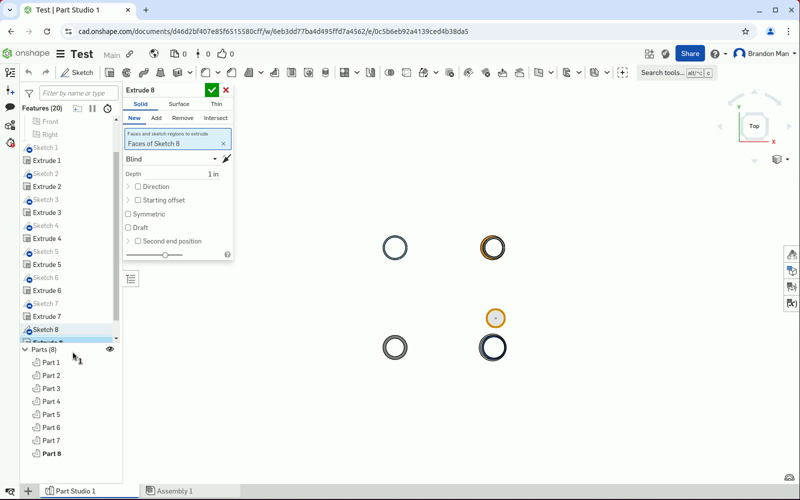
mouse_move(143, 106)
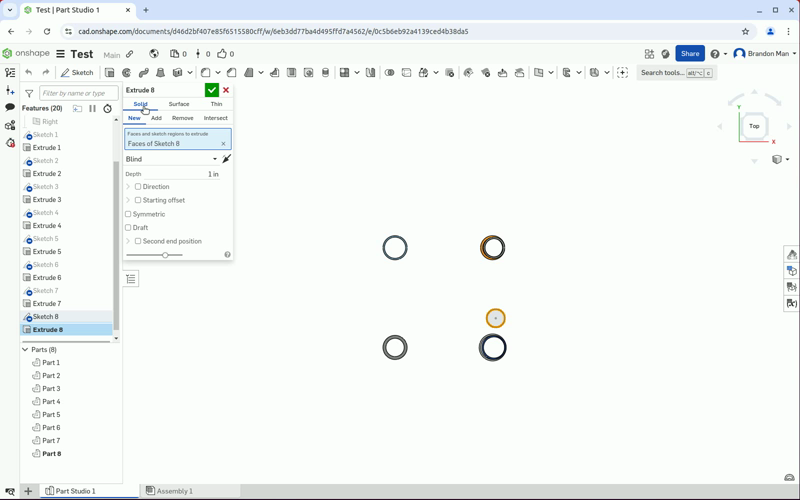
click(143, 106)
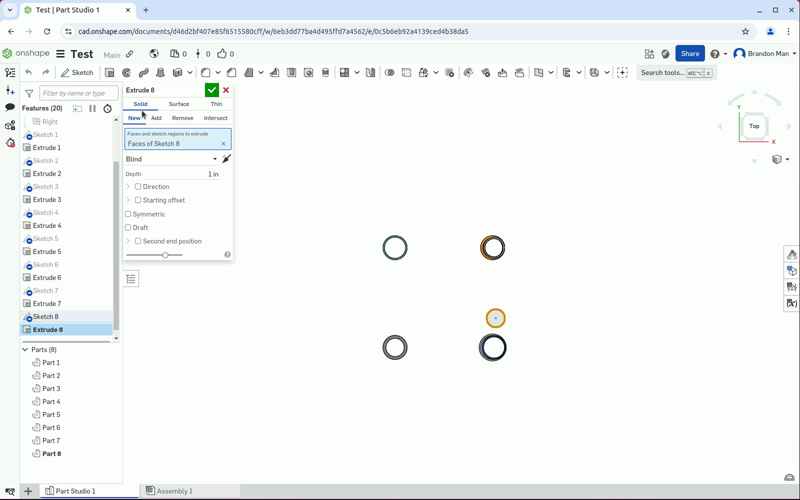
mouse_move(137, 120)
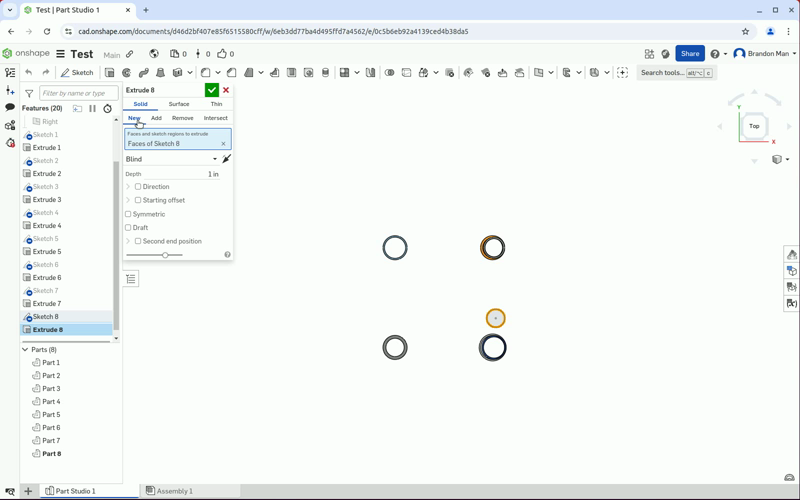
click(137, 120)
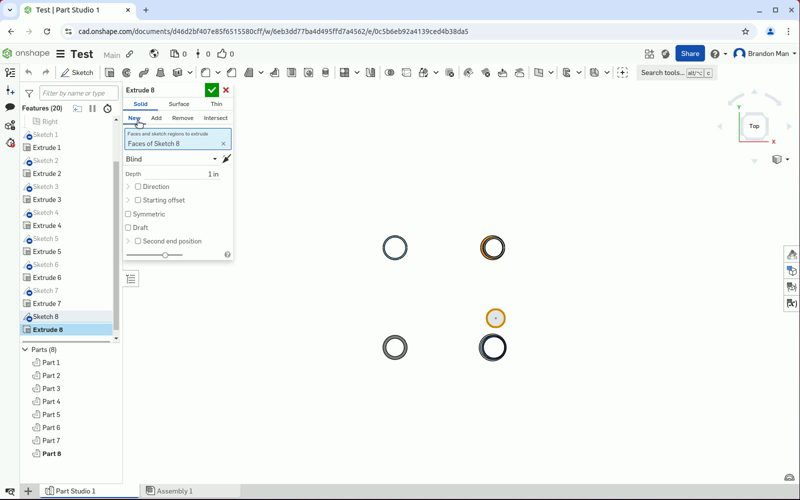
key(tab, 4)
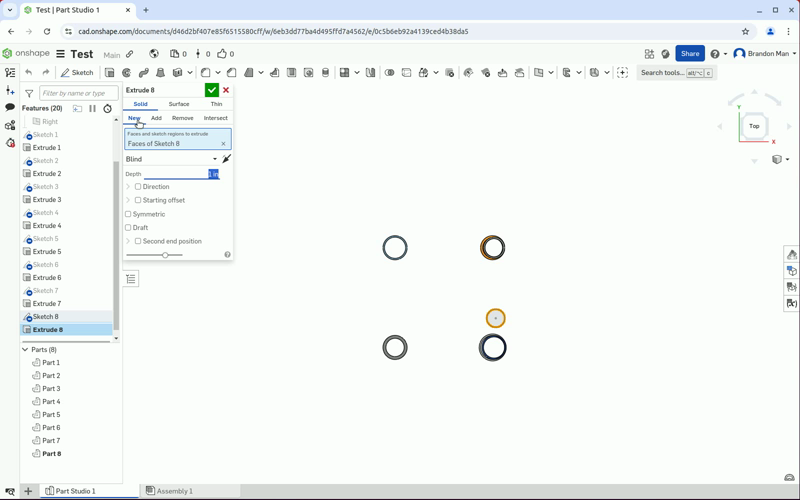
text(0.241)
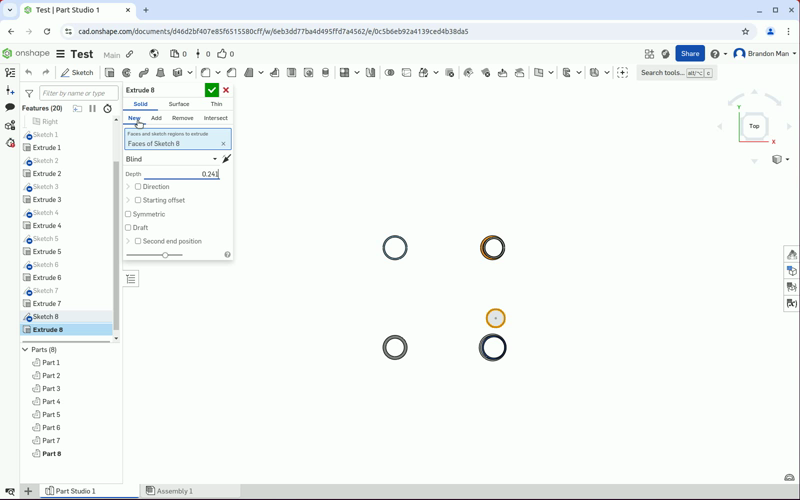
key(enter)
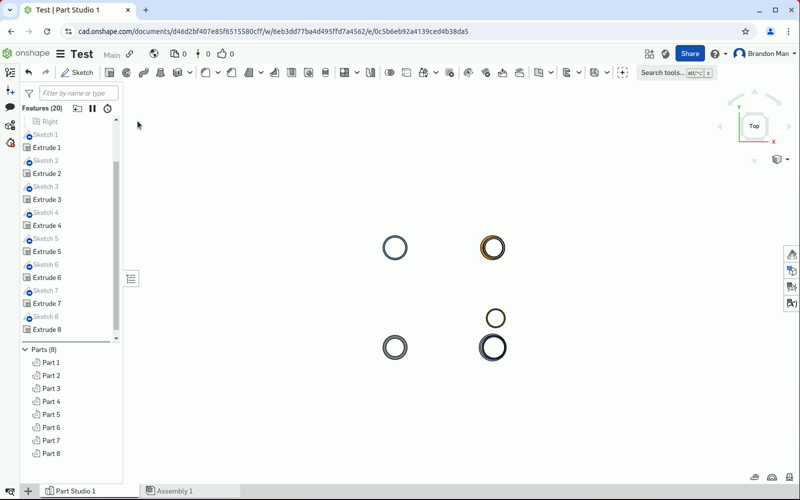
key(shift+h)
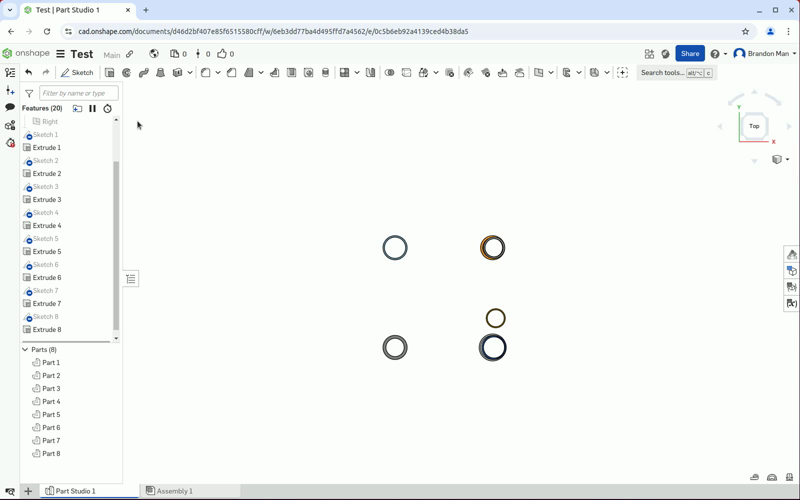
key(shift+h)
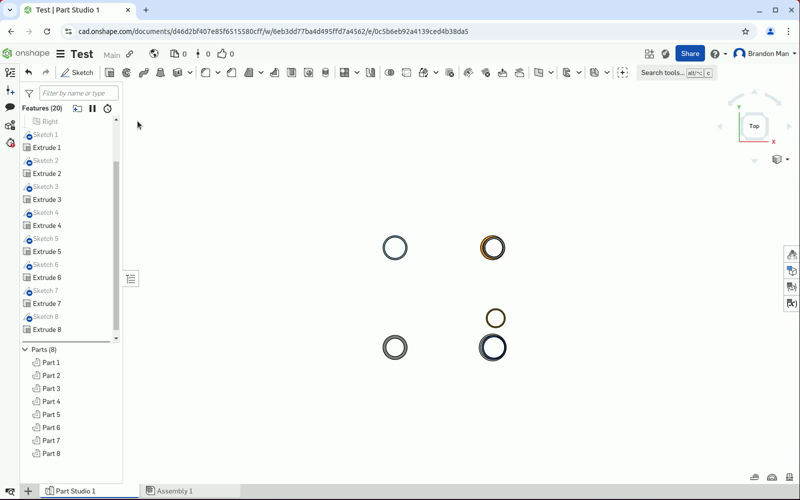
mouse_move(69, 137)
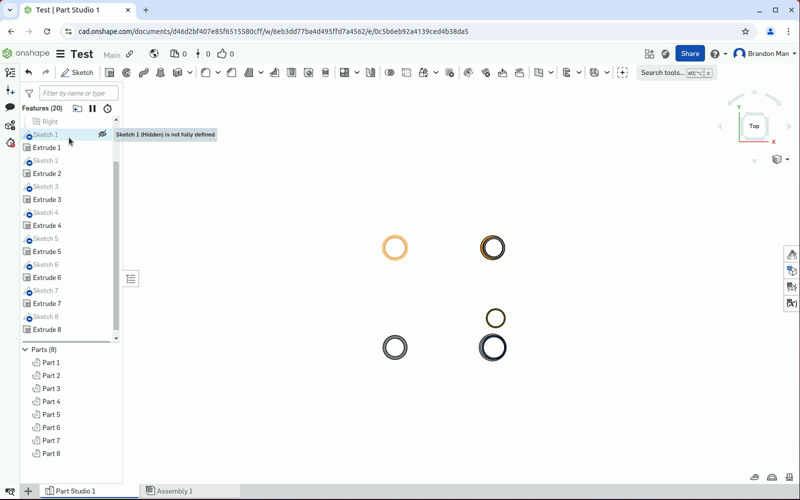
click(69, 137)
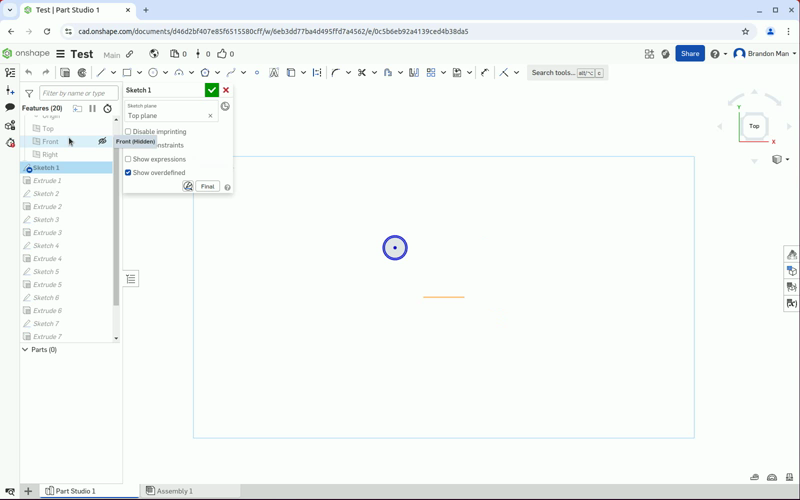
mouse_move(229, 92)
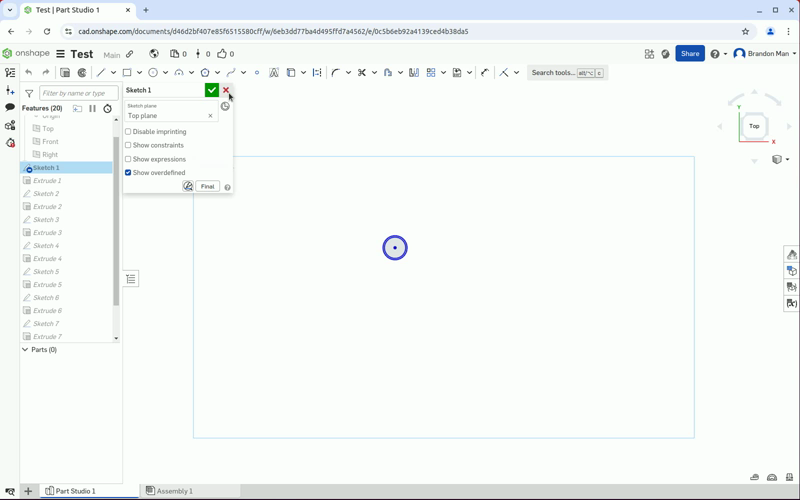
click(229, 92)
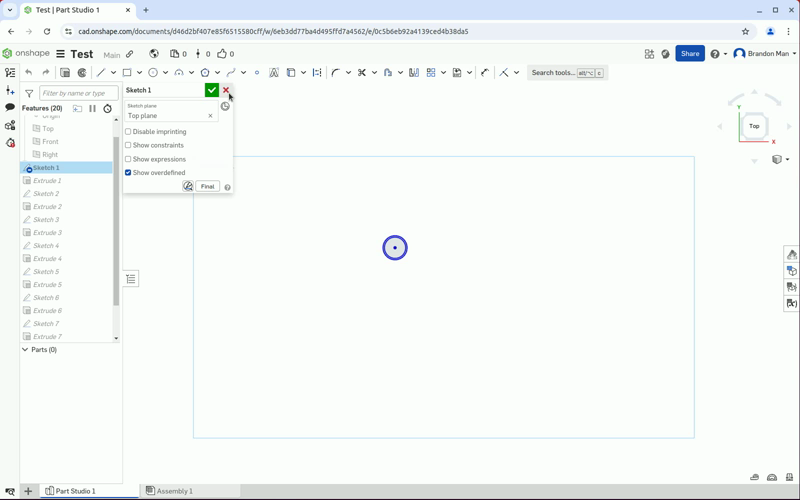
key(shift+s)
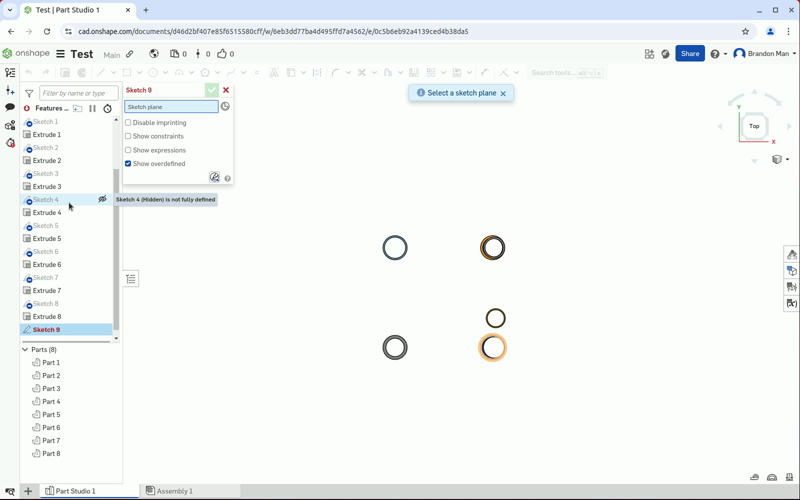
scroll(3)
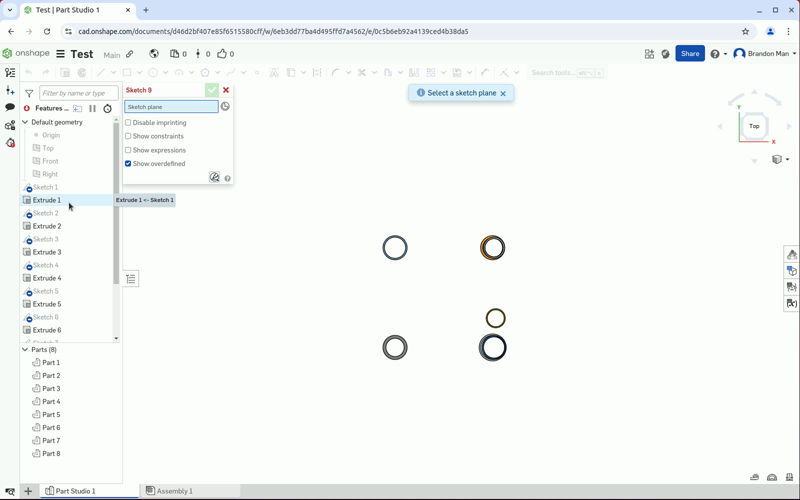
mouse_move(69, 150)
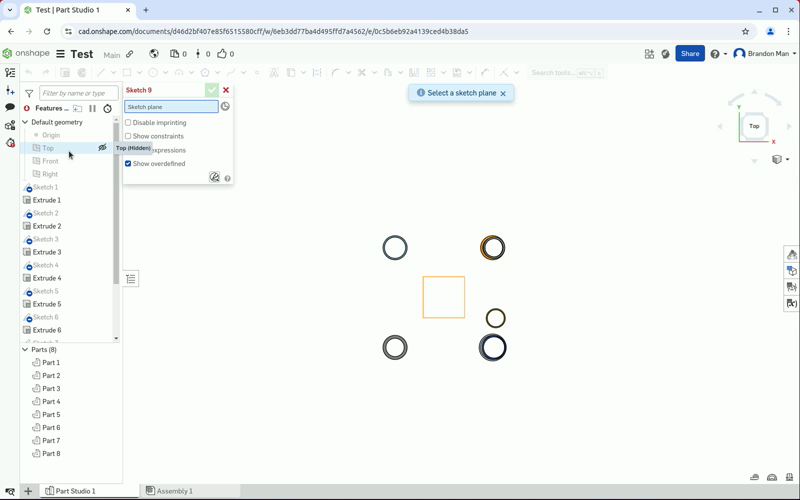
click(69, 150)
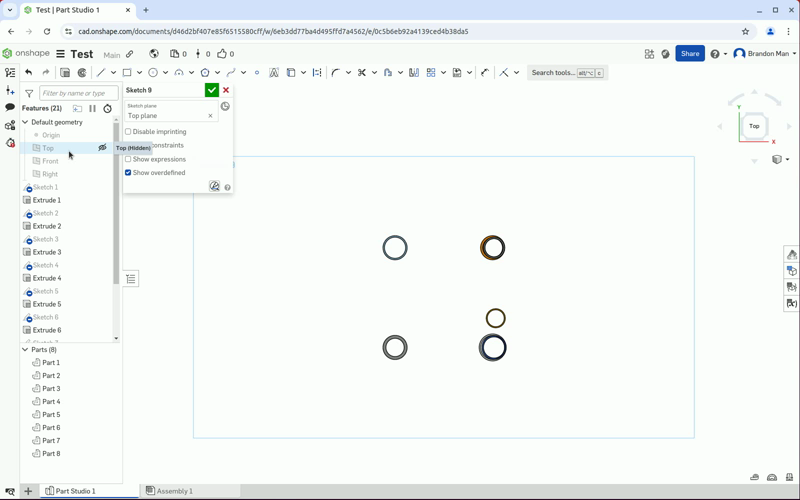
mouse_move(73, 352)
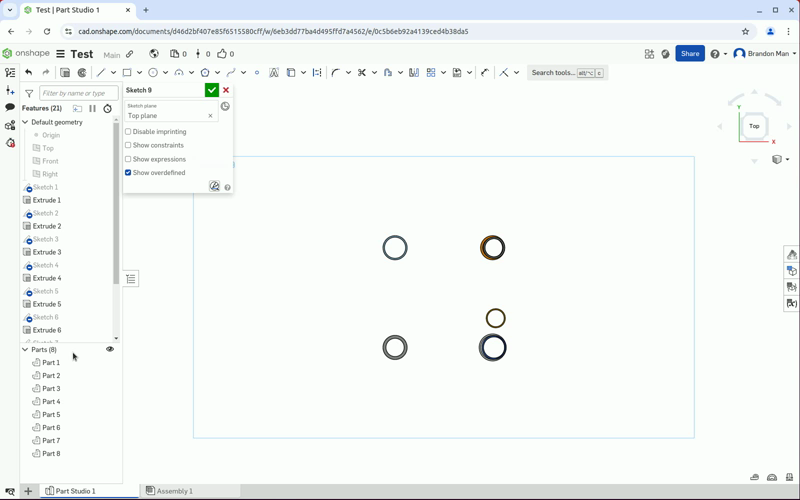
key(y)
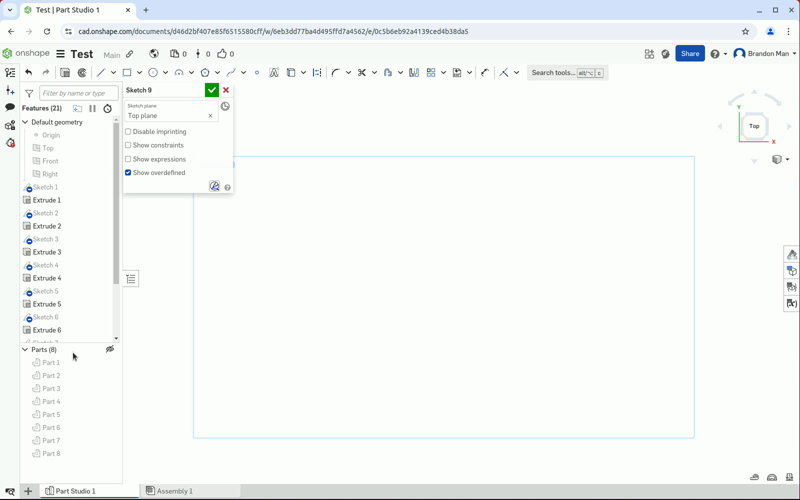
key(c)
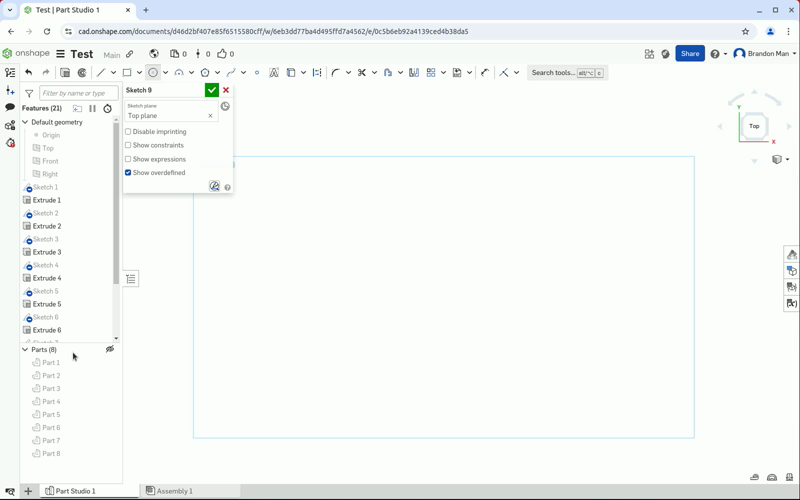
key_down(shift)
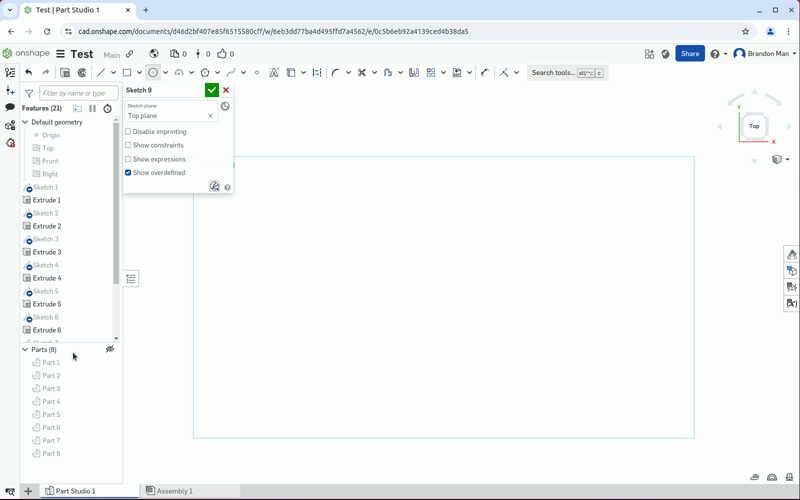
mouse_move(356, 247)
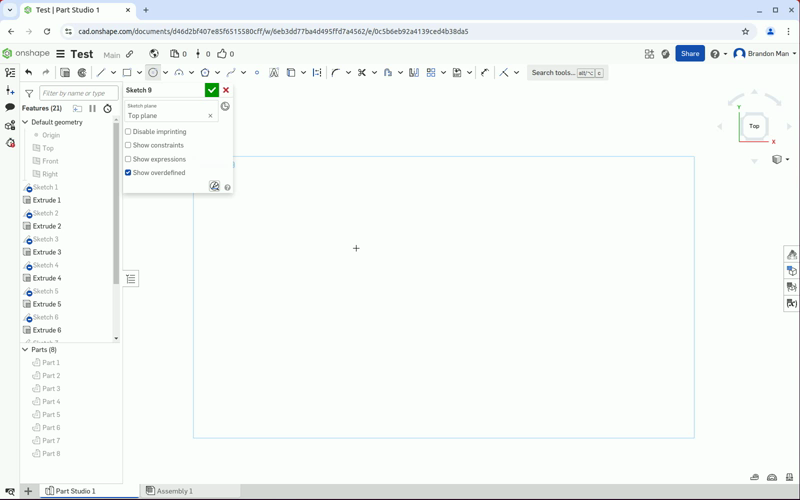
click(356, 247)
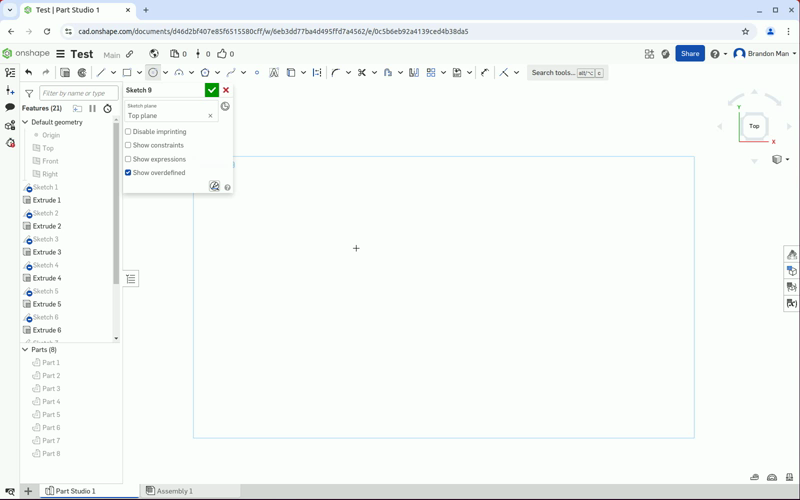
key_up(shift)
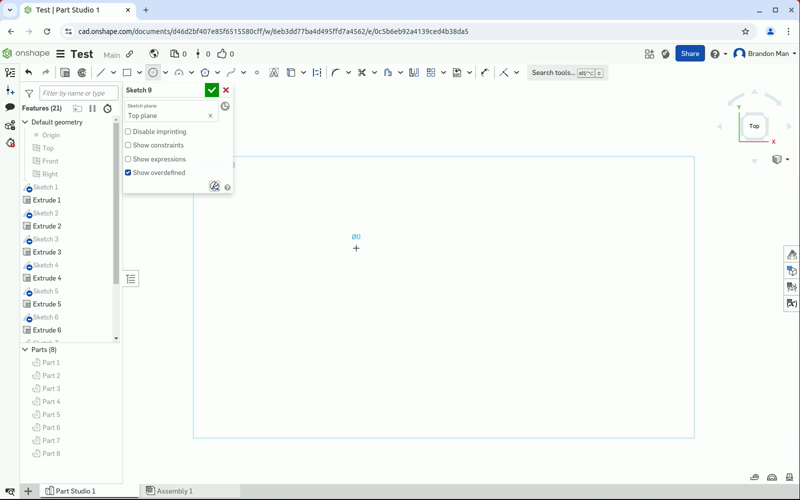
mouse_move(364, 247)
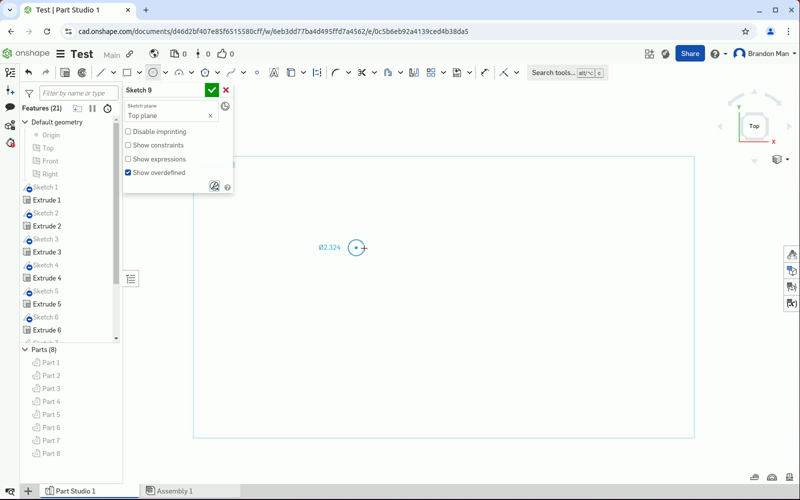
click(364, 247)
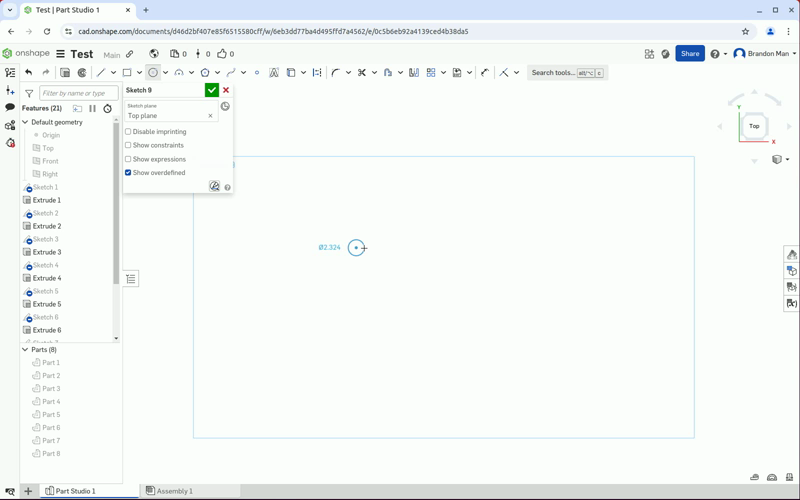
key(esc)
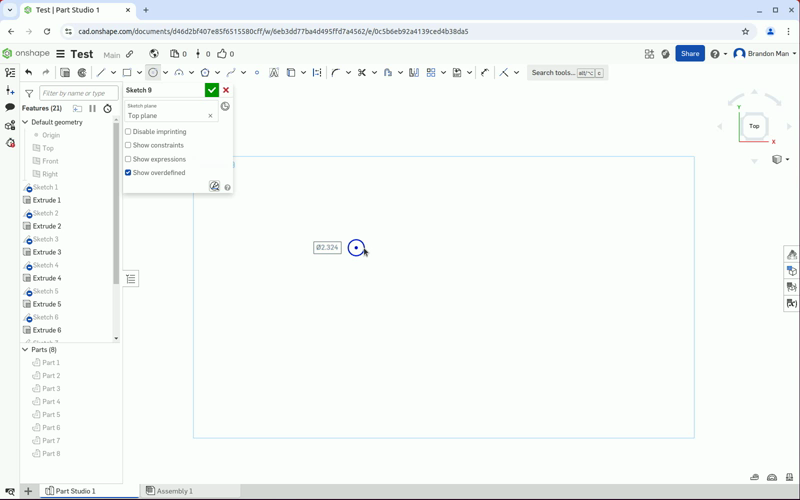
key(c)
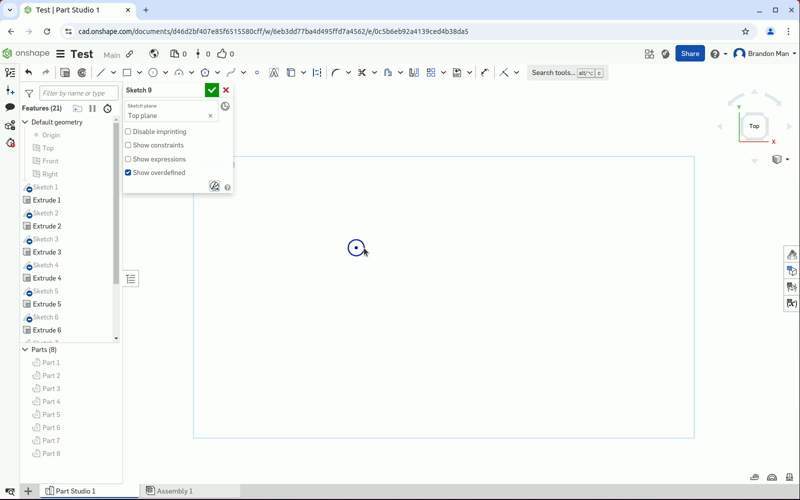
key_down(shift)
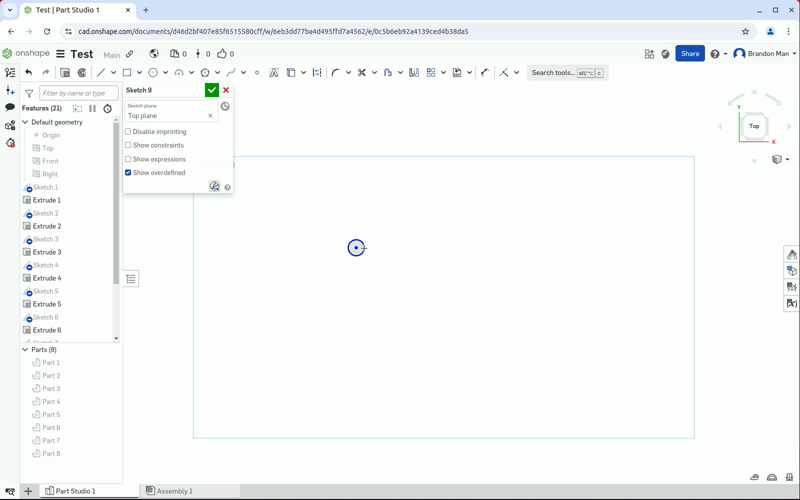
mouse_move(356, 247)
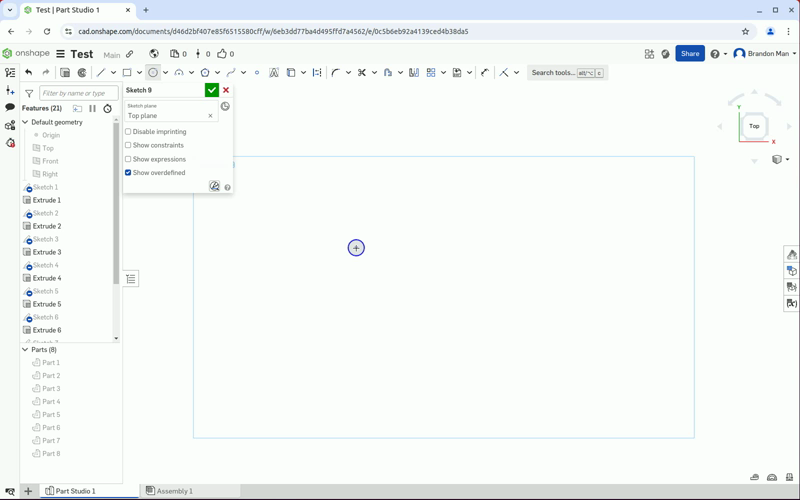
click(356, 247)
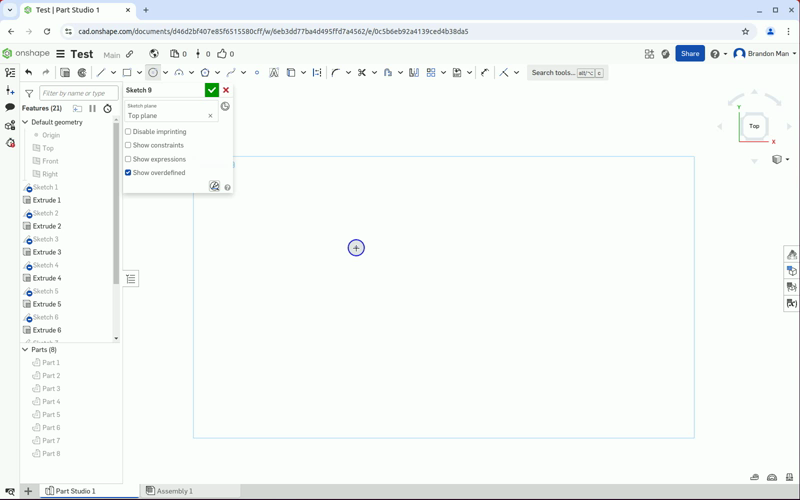
key_up(shift)
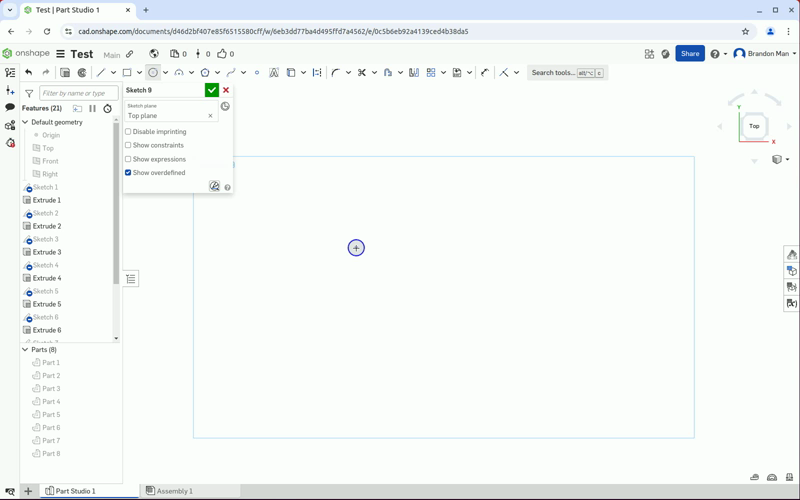
mouse_move(362, 247)
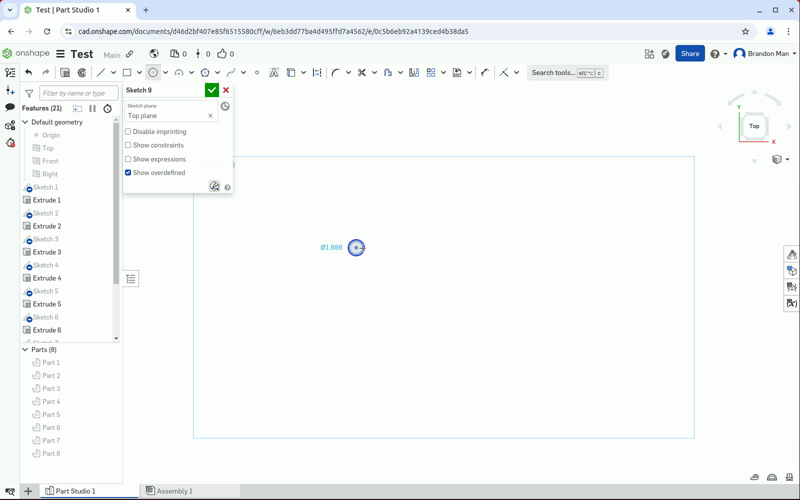
scroll(6)
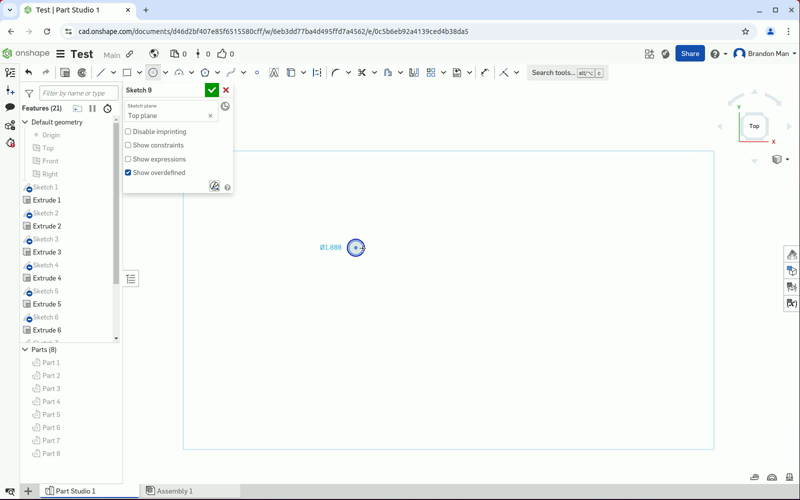
scroll(6)
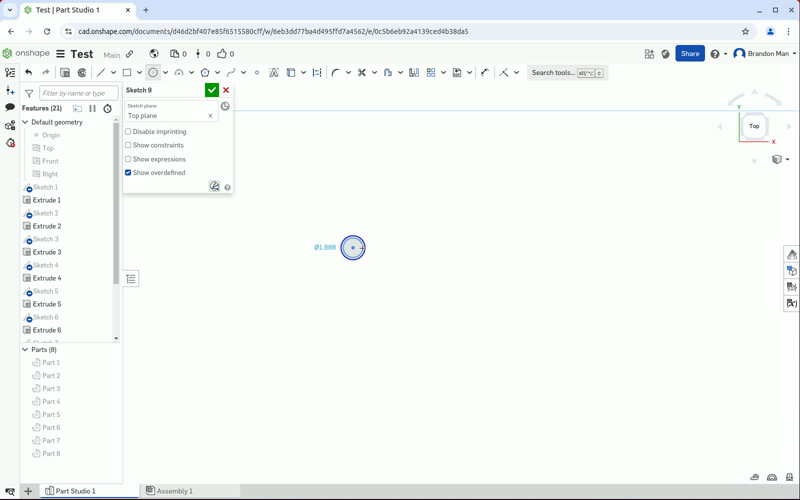
scroll(6)
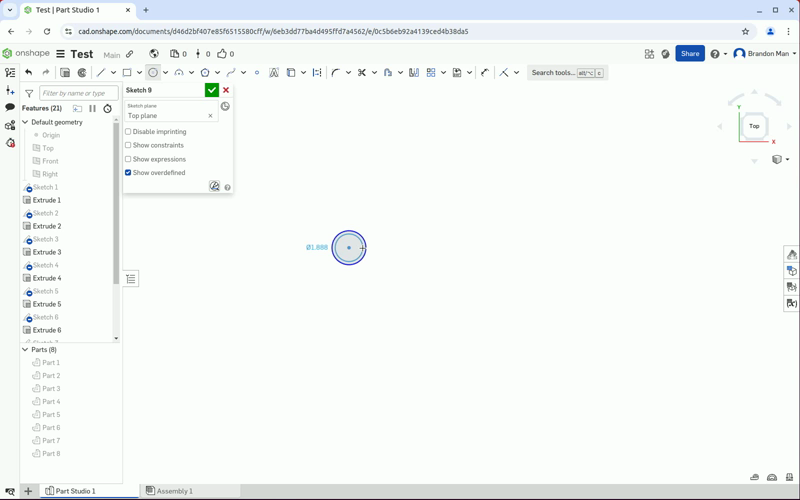
scroll(6)
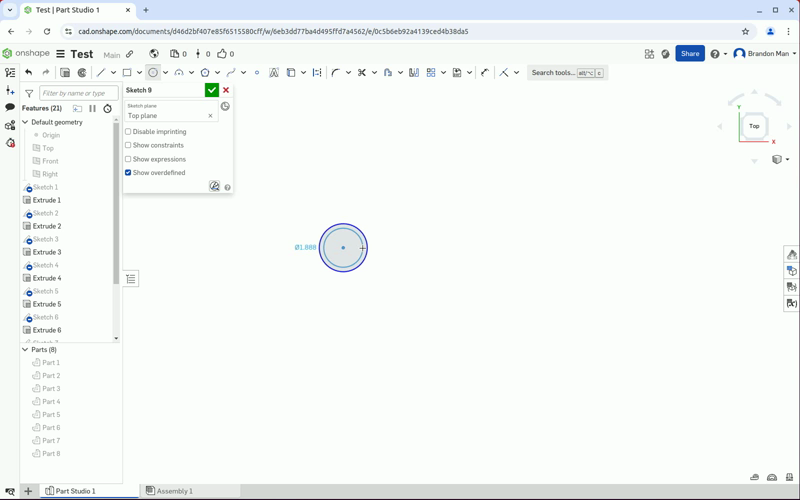
scroll(6)
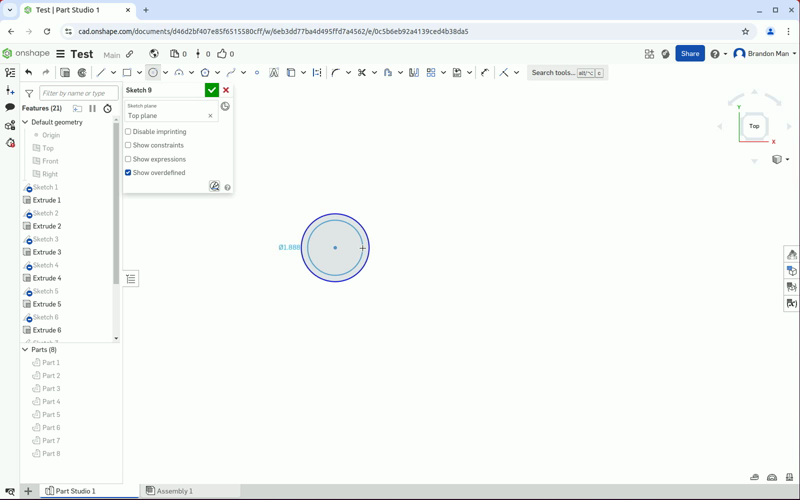
scroll(6)
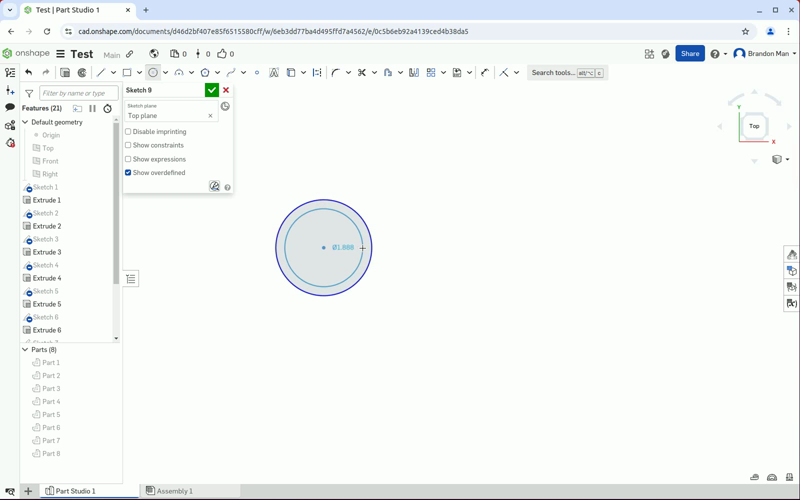
scroll(6)
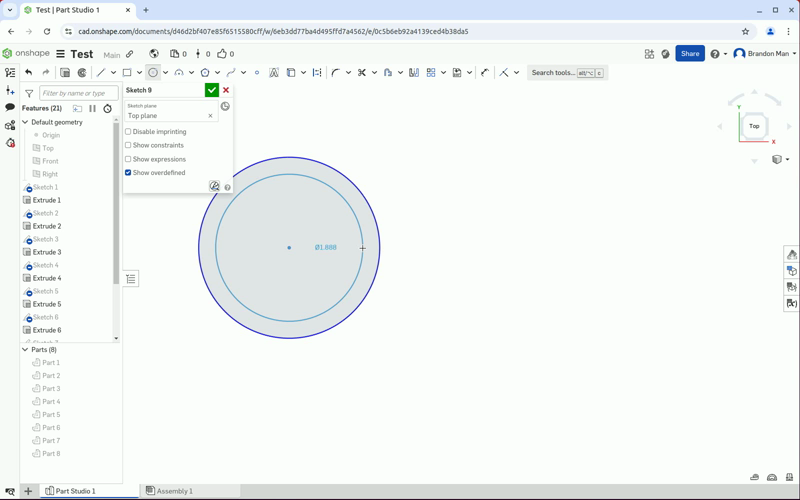
click(362, 247)
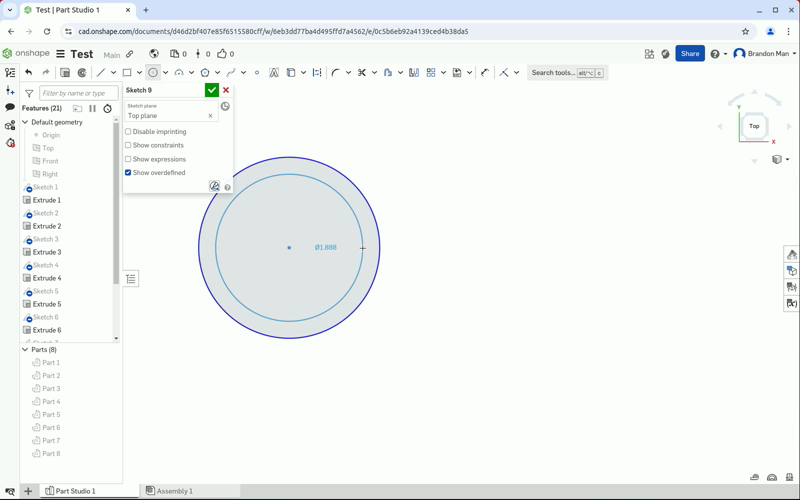
scroll(-6)
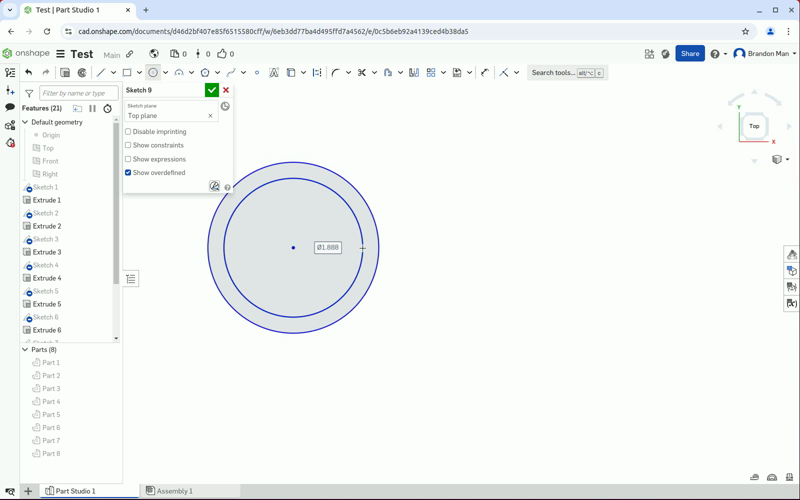
scroll(-6)
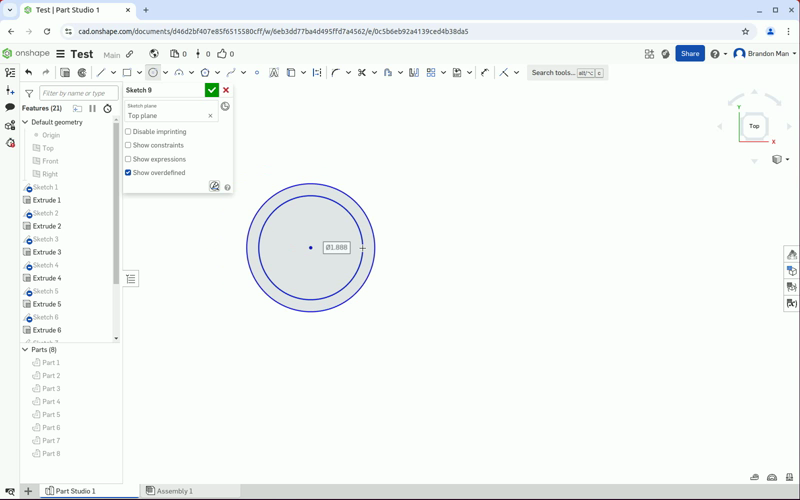
scroll(-6)
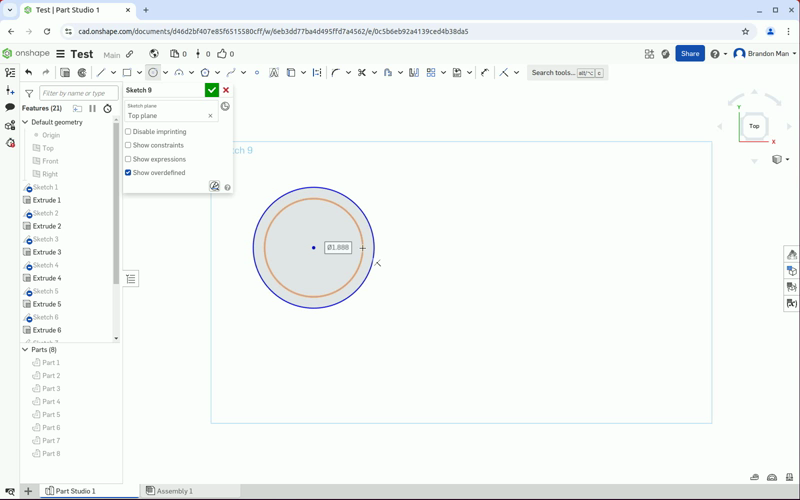
scroll(-6)
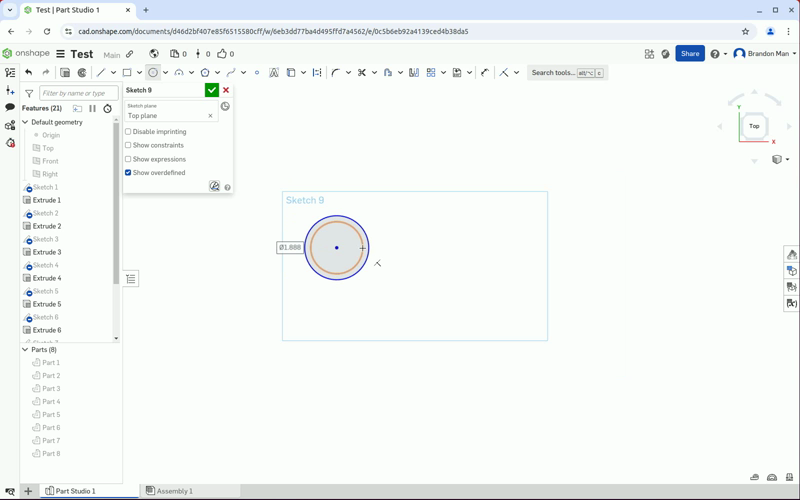
scroll(-6)
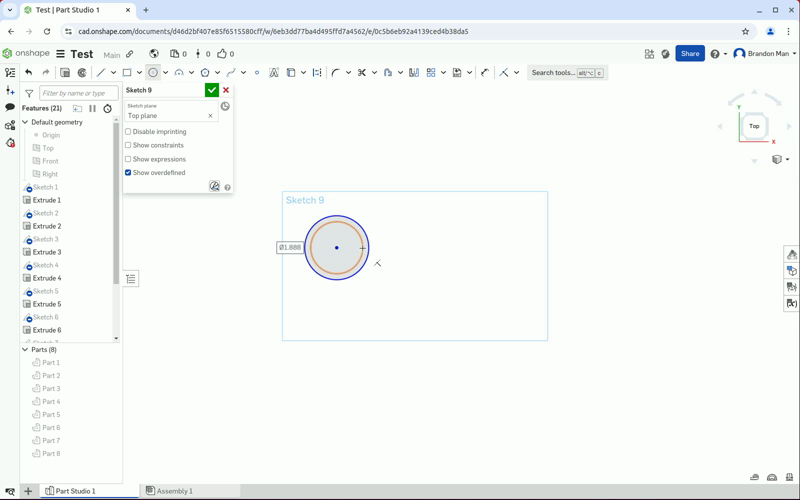
scroll(-6)
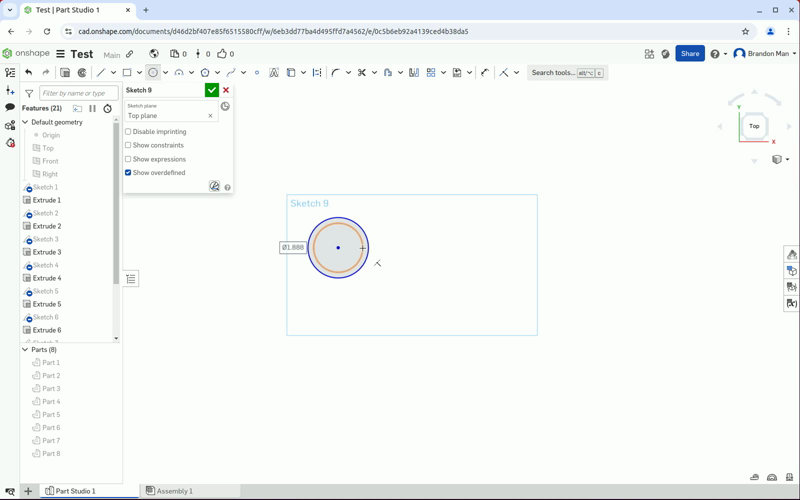
scroll(-6)
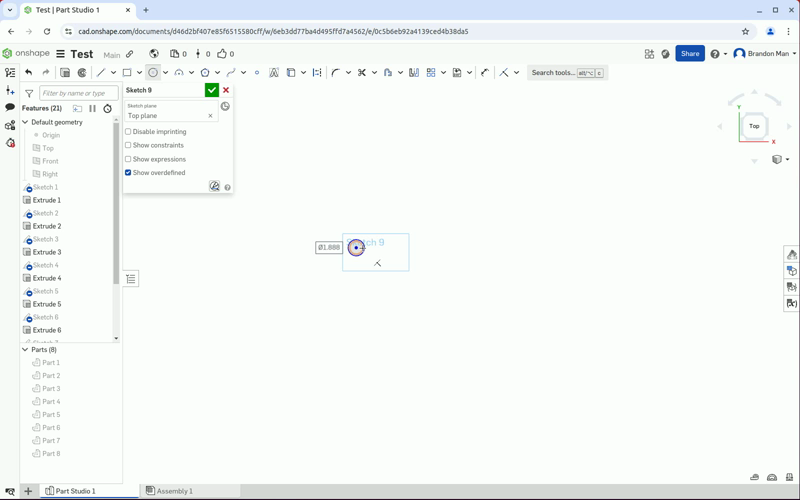
key(esc)
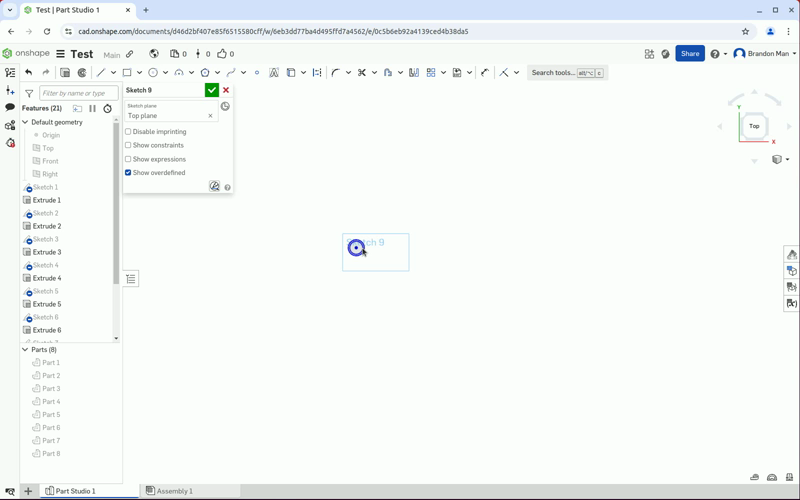
mouse_move(363, 248)
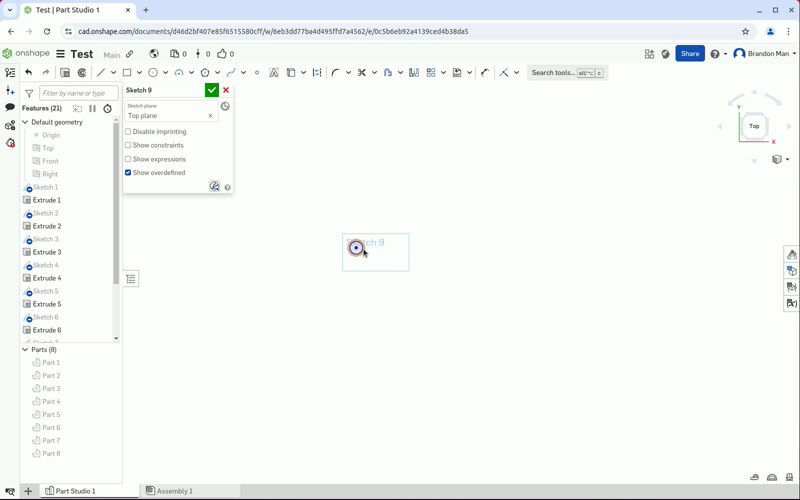
scroll(6)
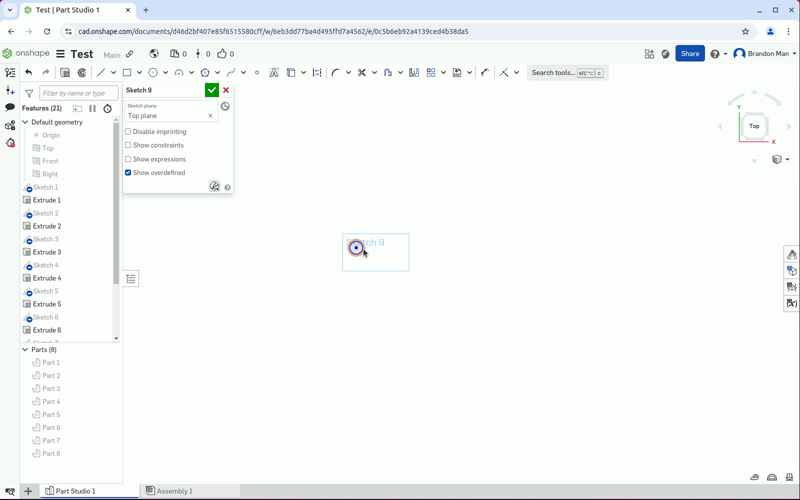
scroll(6)
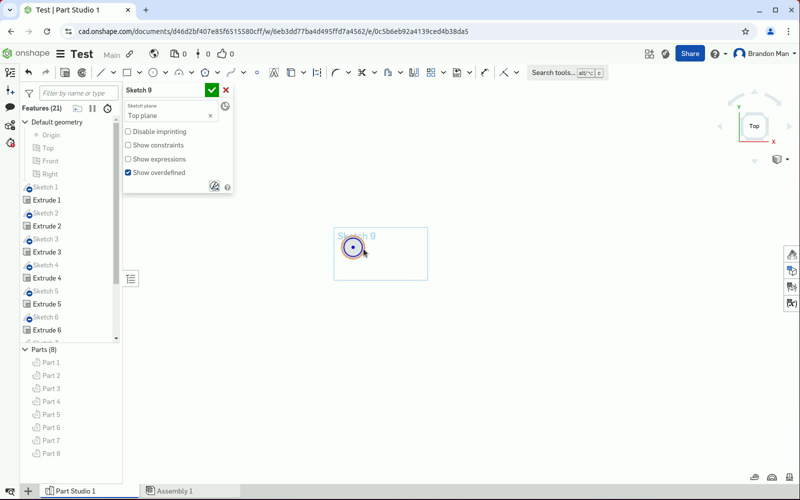
scroll(6)
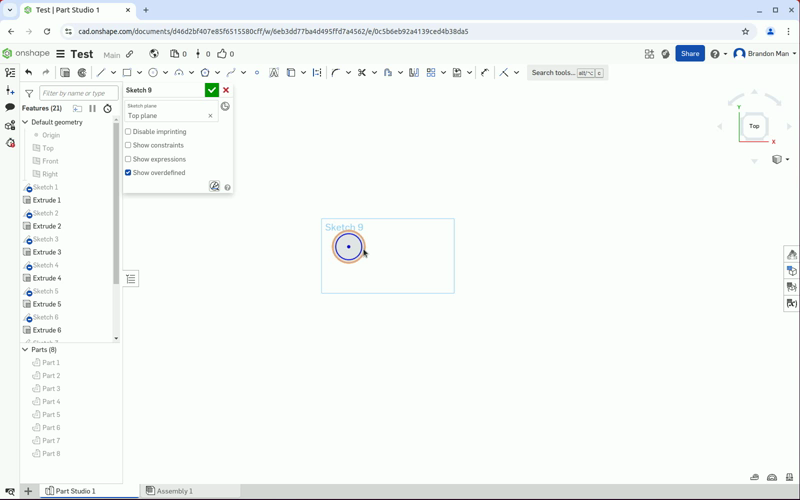
scroll(6)
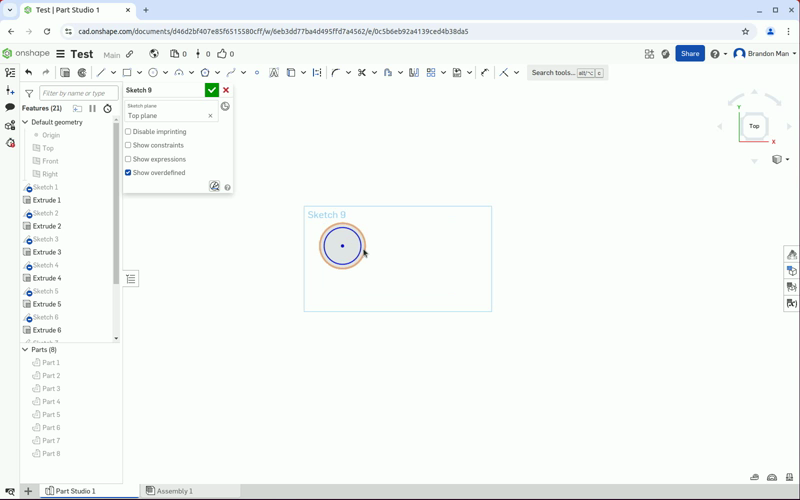
scroll(6)
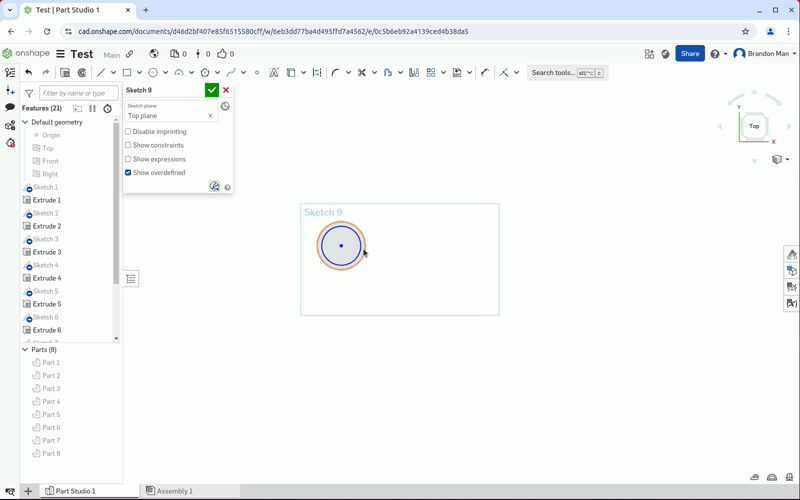
scroll(6)
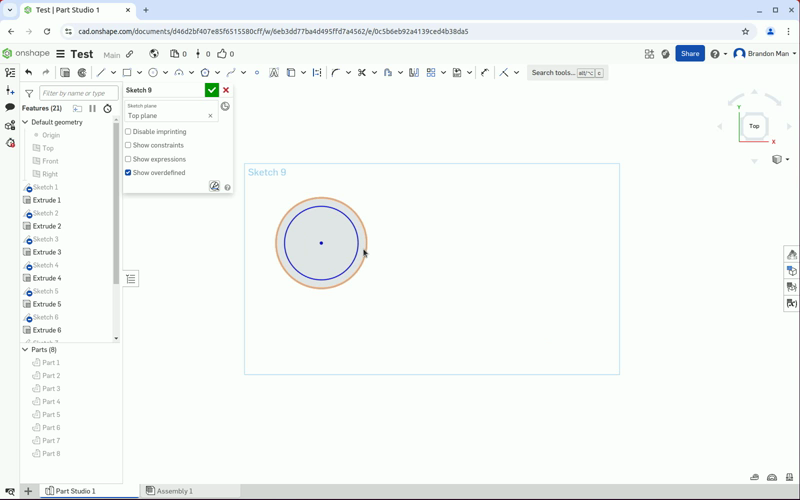
scroll(6)
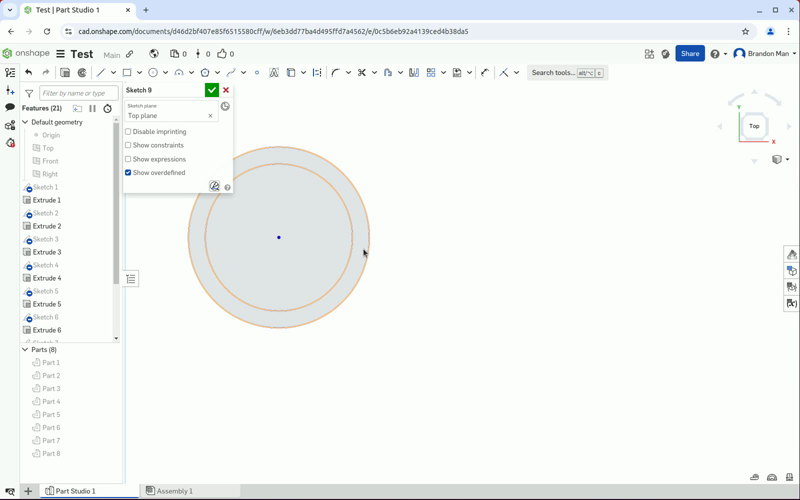
click(363, 248)
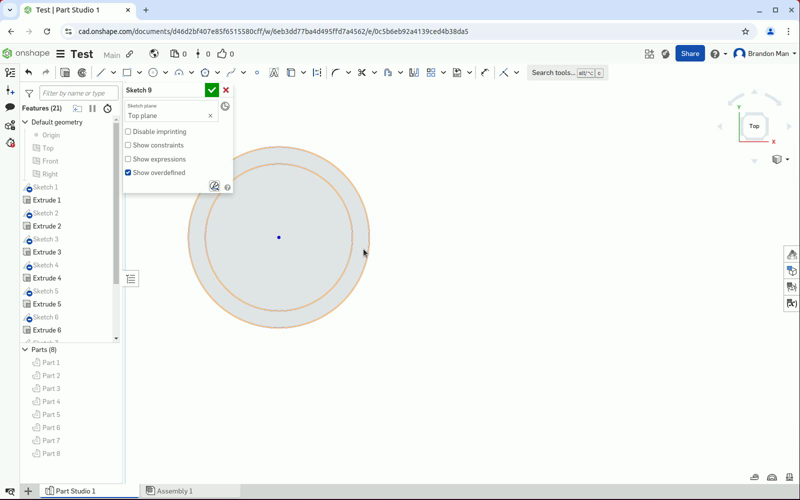
scroll(-6)
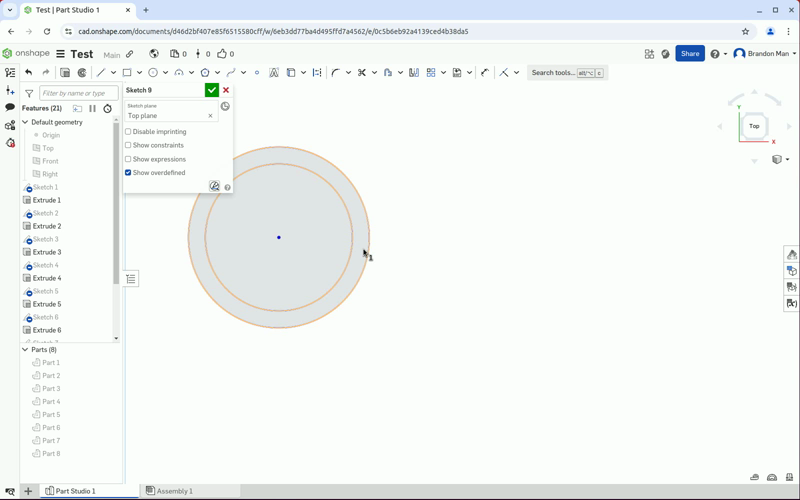
scroll(-6)
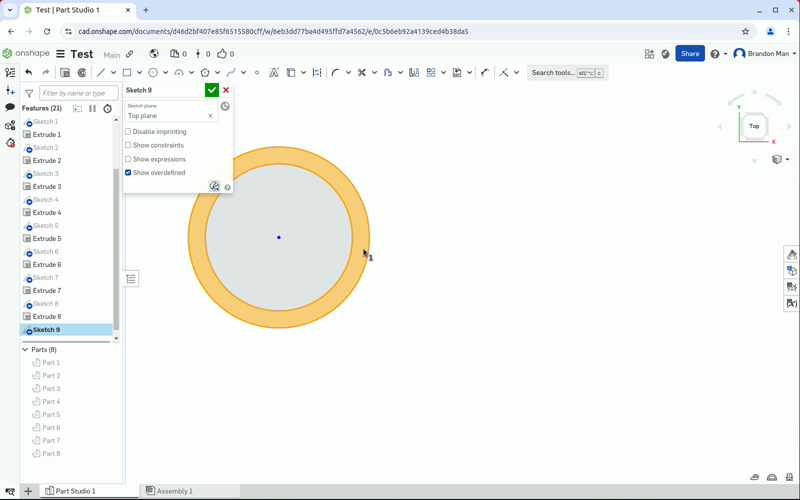
scroll(-6)
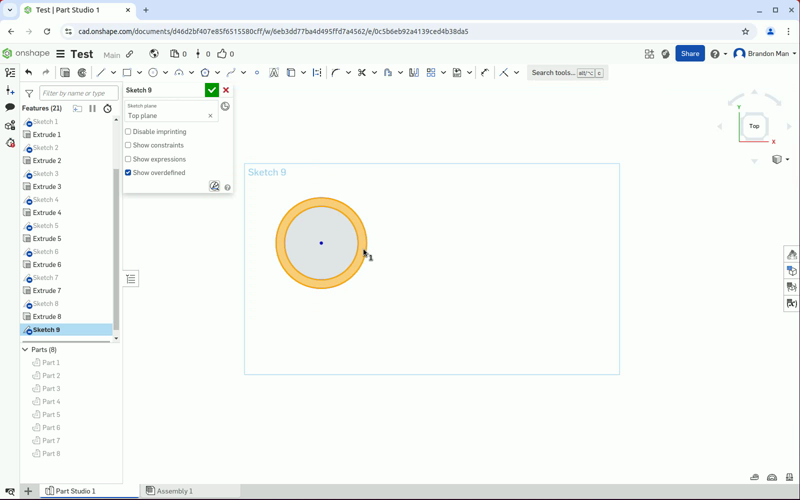
scroll(-6)
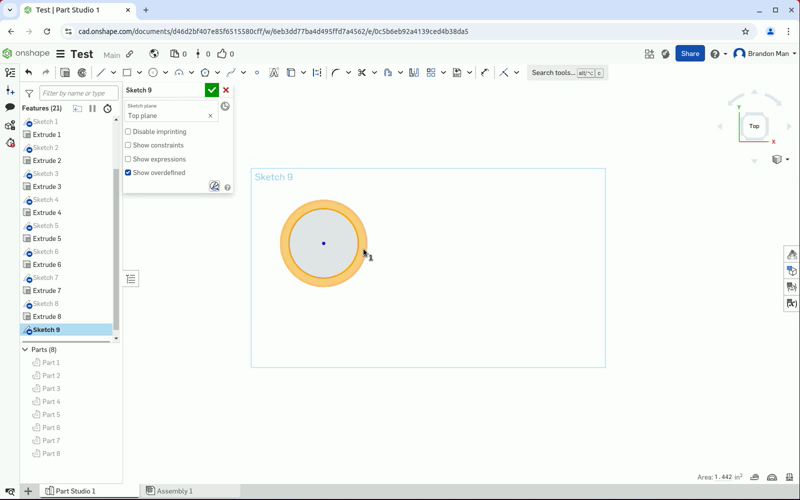
scroll(-6)
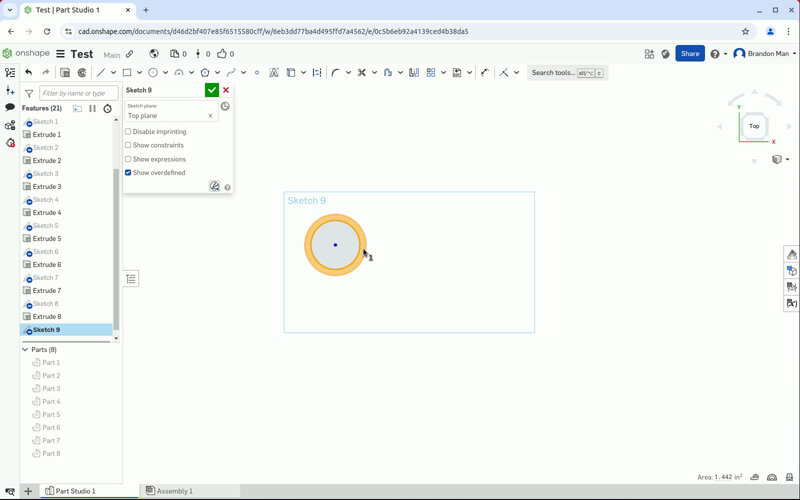
scroll(-6)
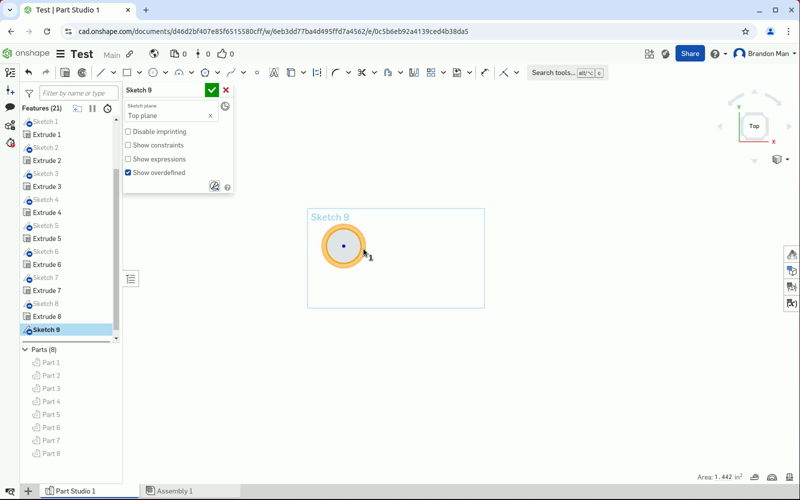
scroll(-6)
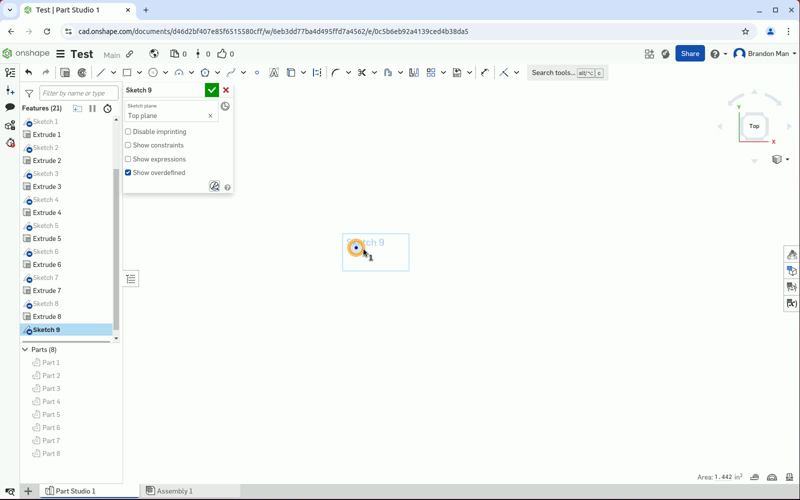
mouse_move(73, 352)
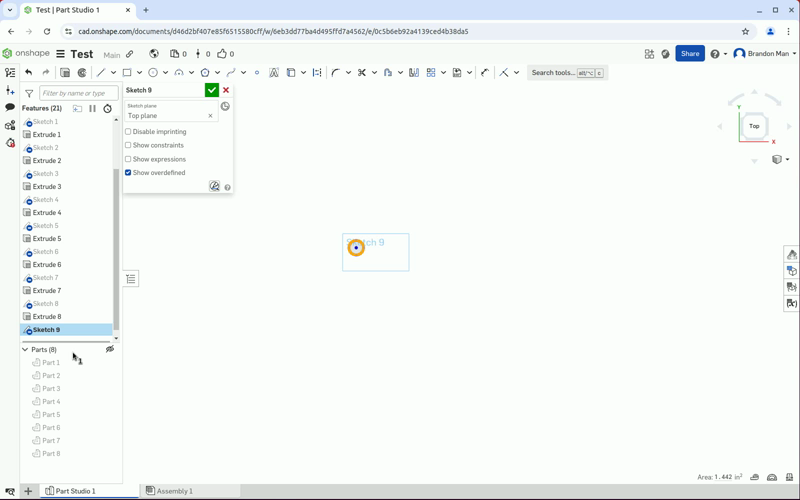
key(shift+y)
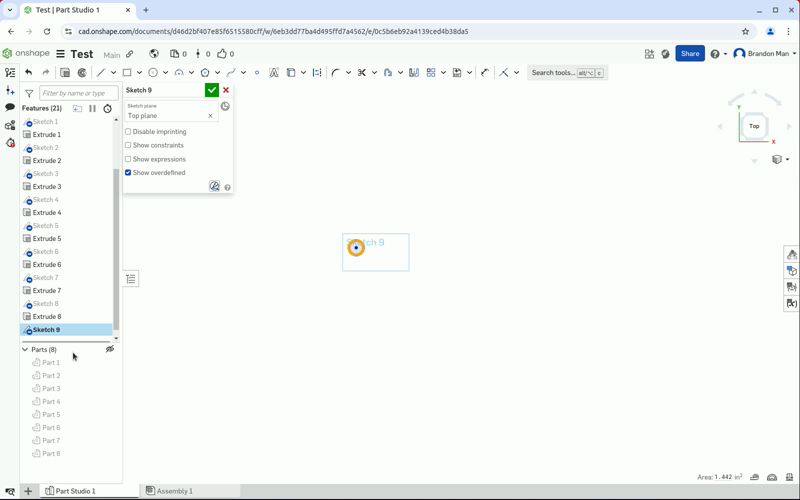
key(shift+e)
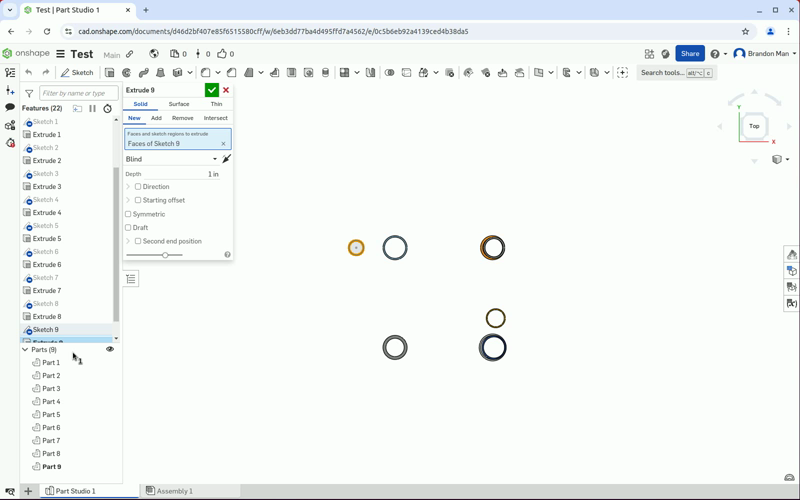
mouse_move(143, 106)
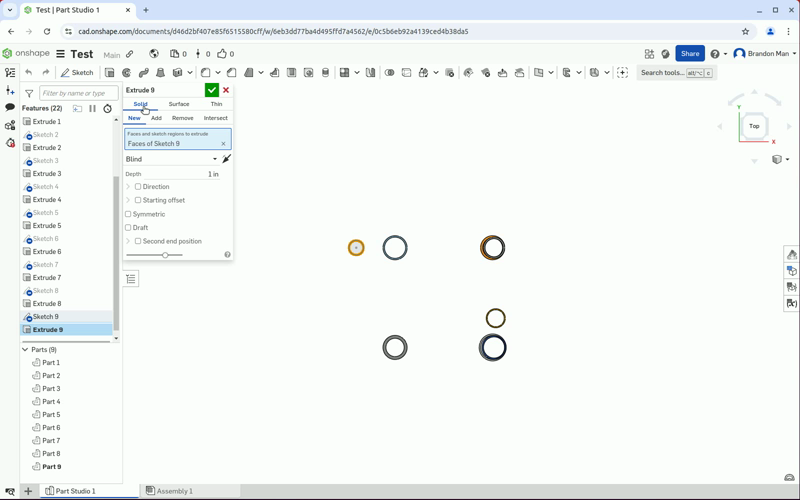
click(143, 106)
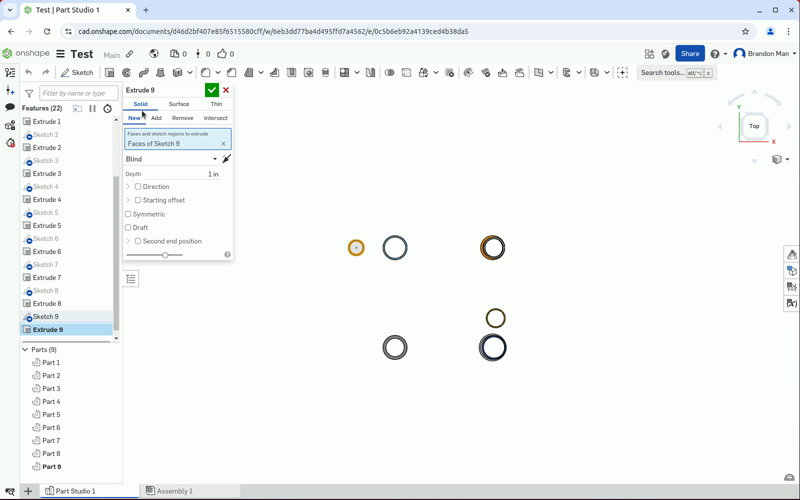
mouse_move(137, 120)
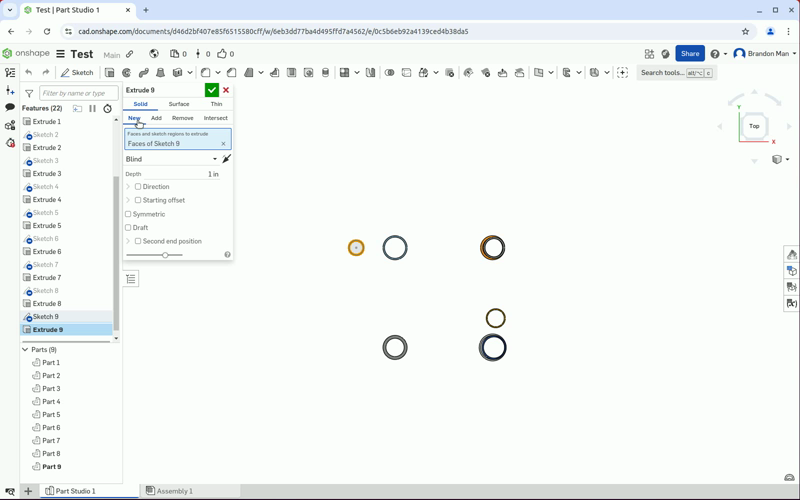
click(137, 120)
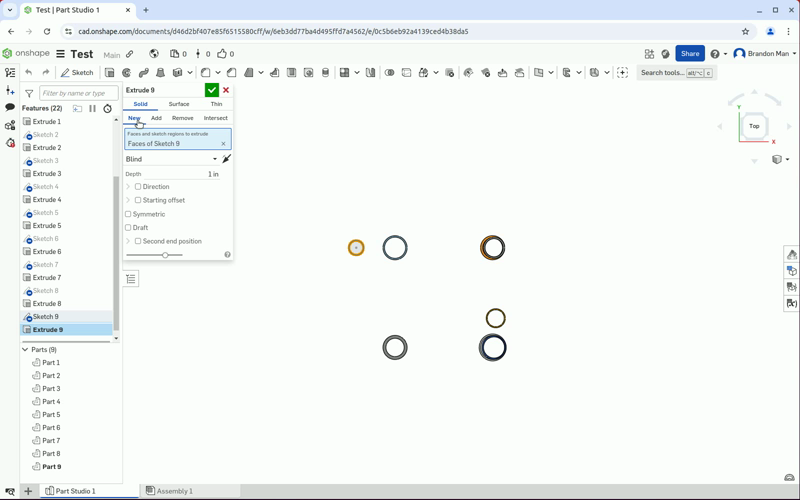
key(tab, 4)
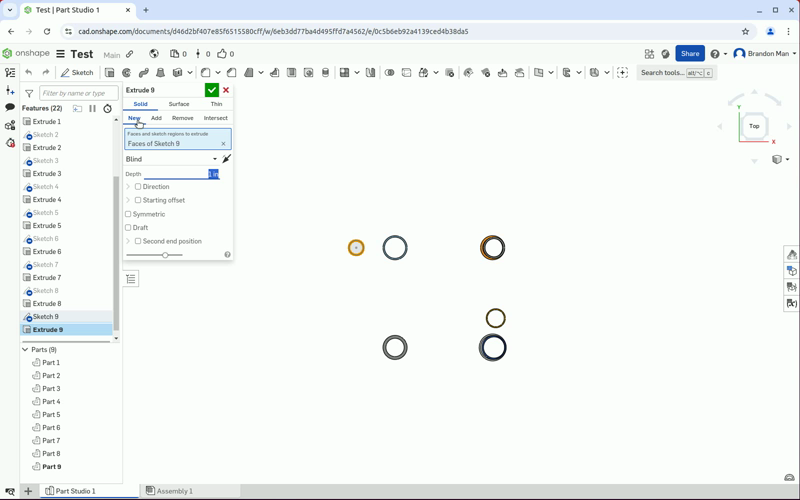
text(0.481)
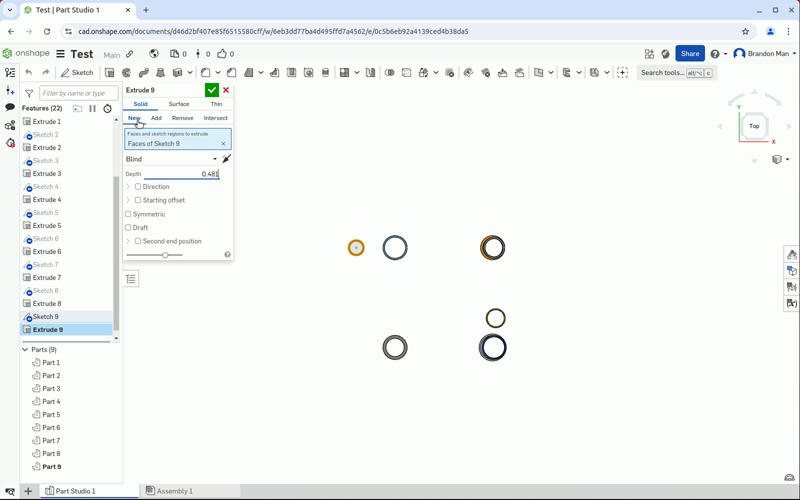
key(enter)
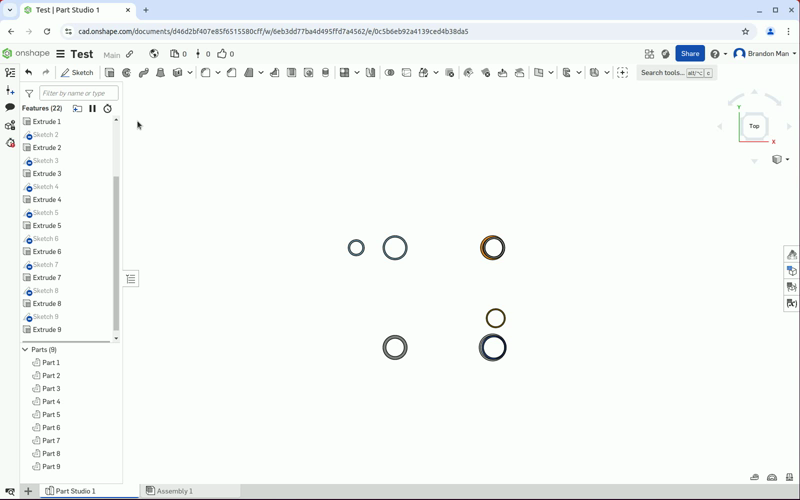
key(shift+h)
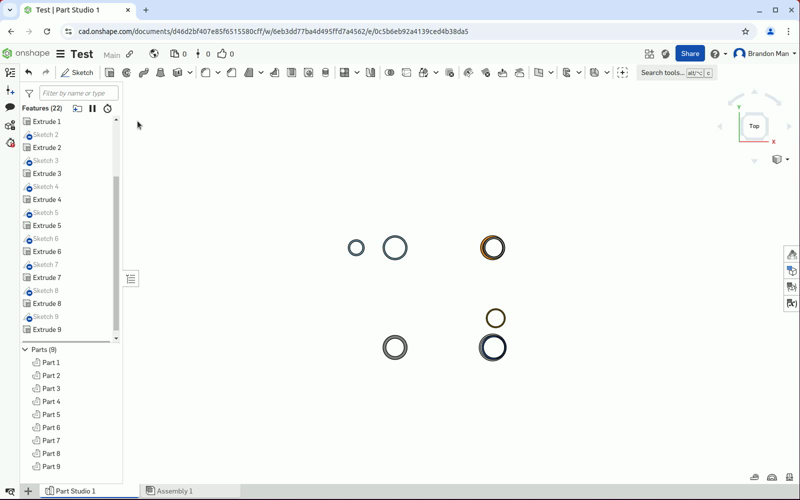
key(shift+h)
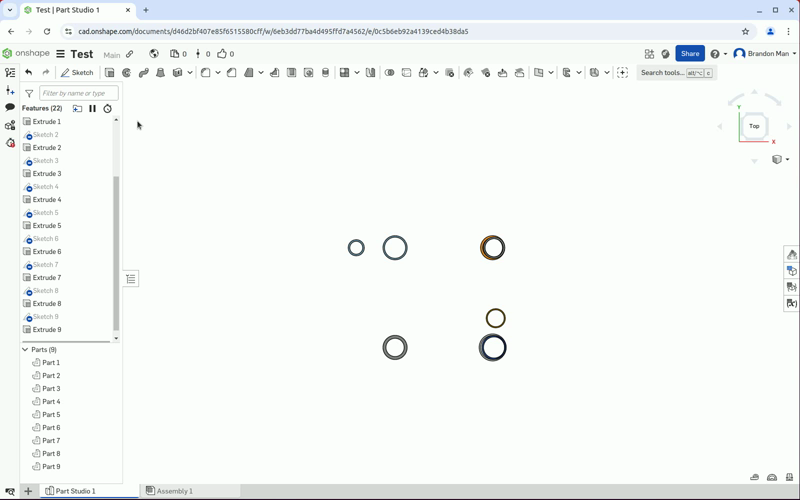
mouse_move(69, 111)
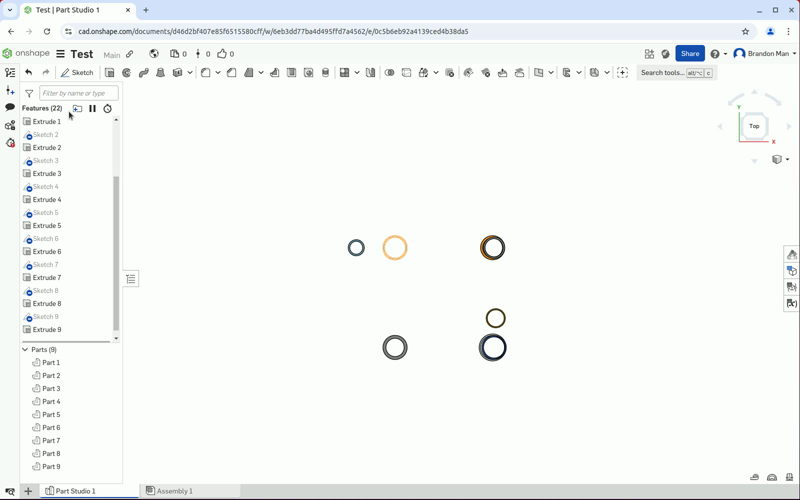
click(69, 111)
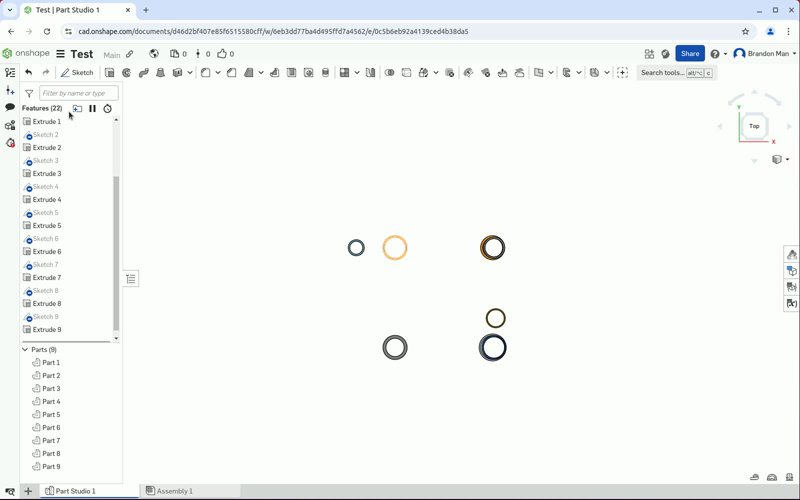
key(shift+s)
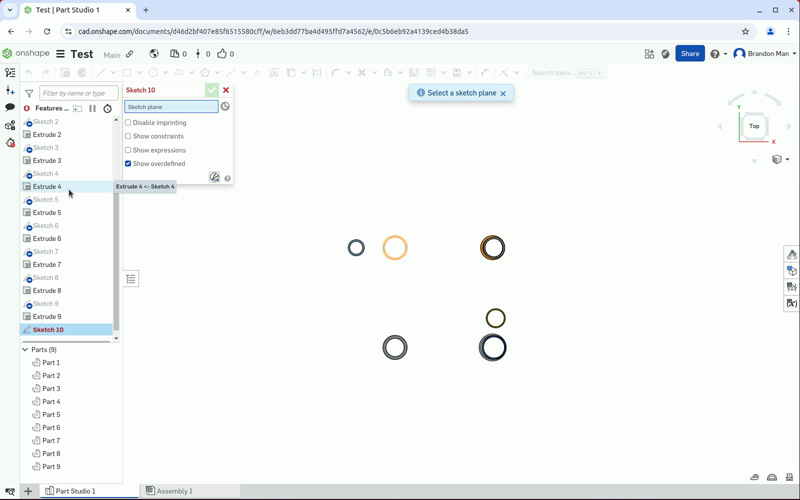
scroll(3)
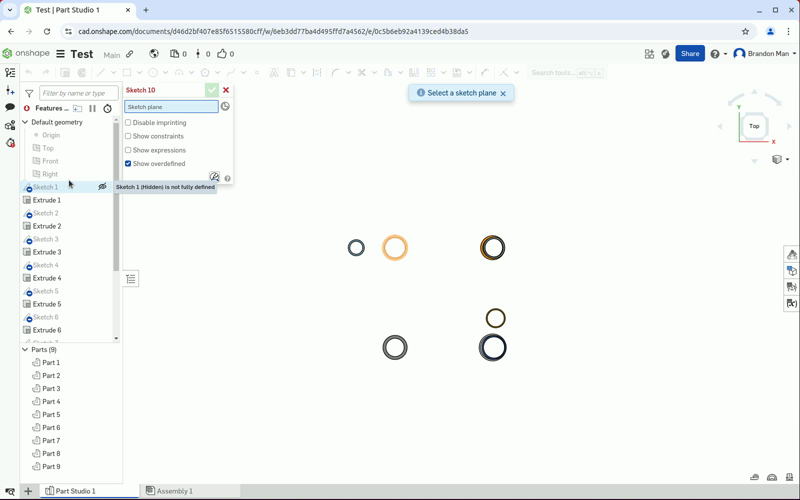
mouse_move(69, 150)
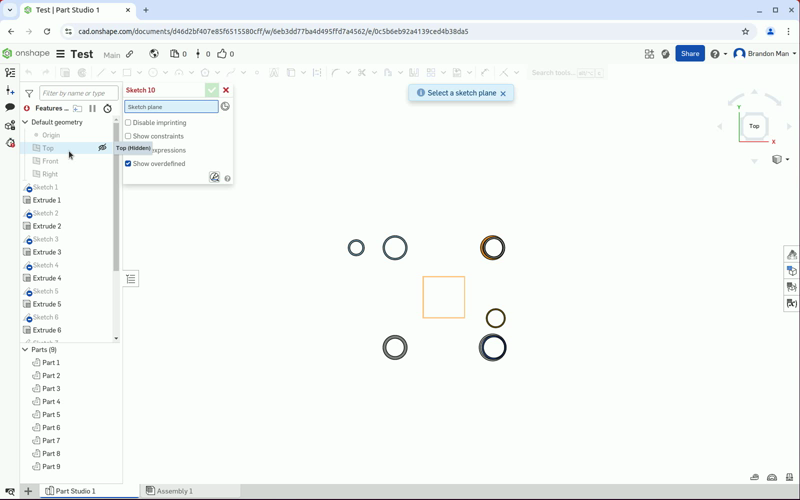
click(69, 150)
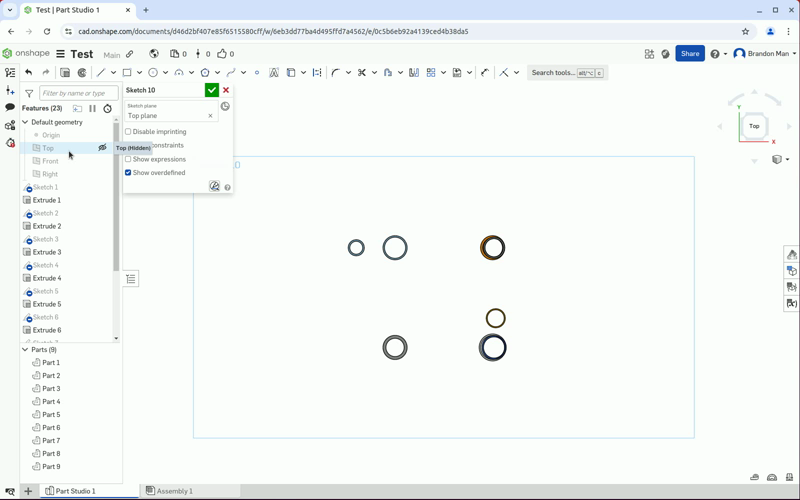
mouse_move(73, 352)
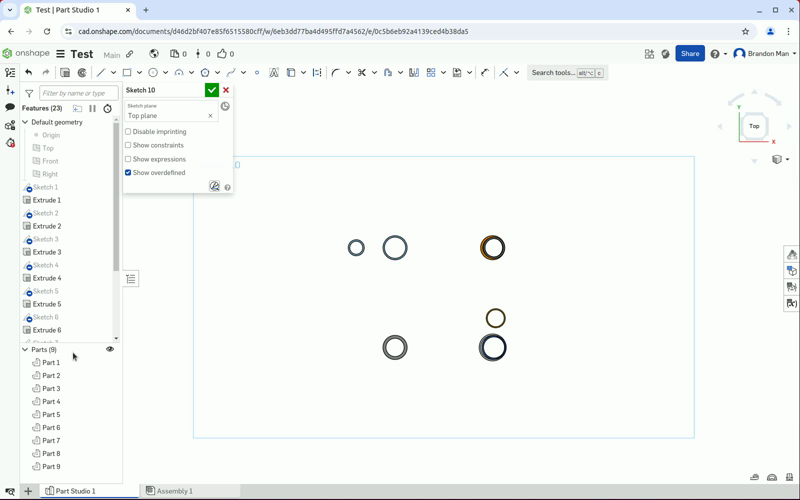
key(y)
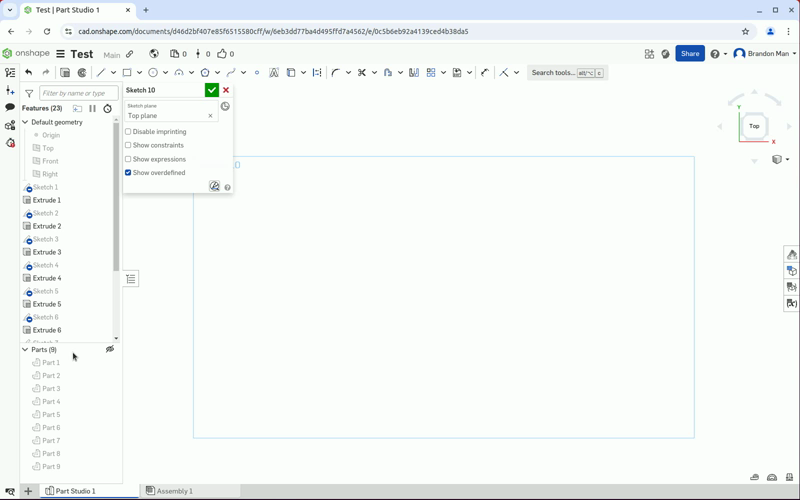
key(c)
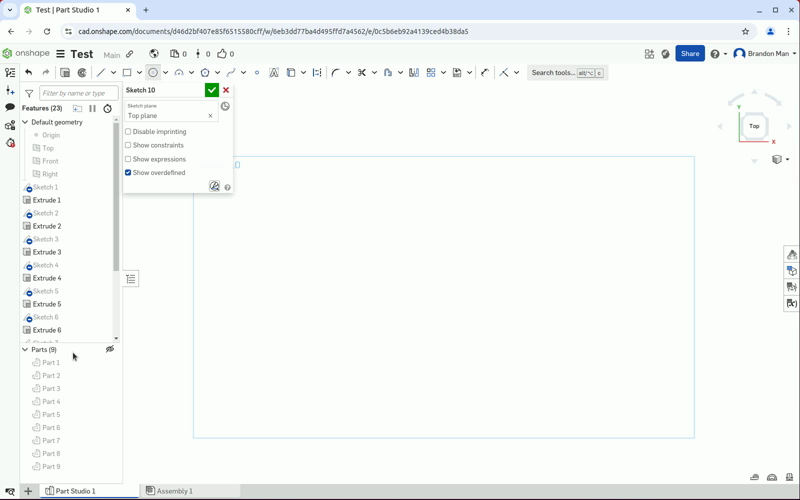
key_down(shift)
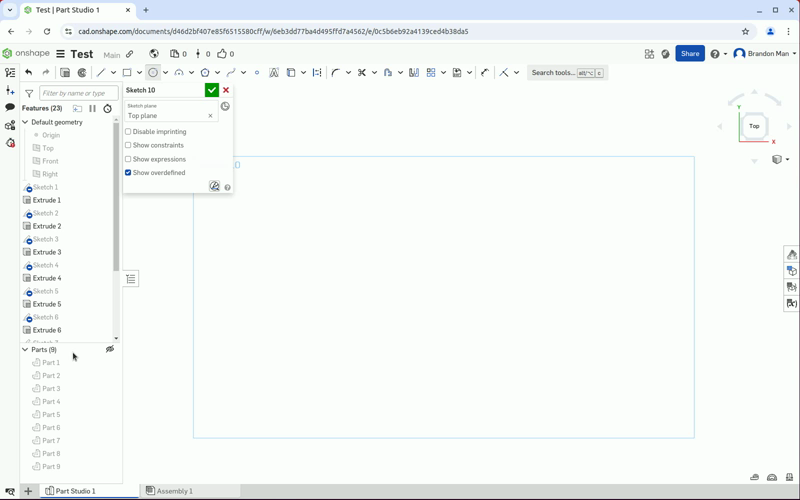
mouse_move(356, 318)
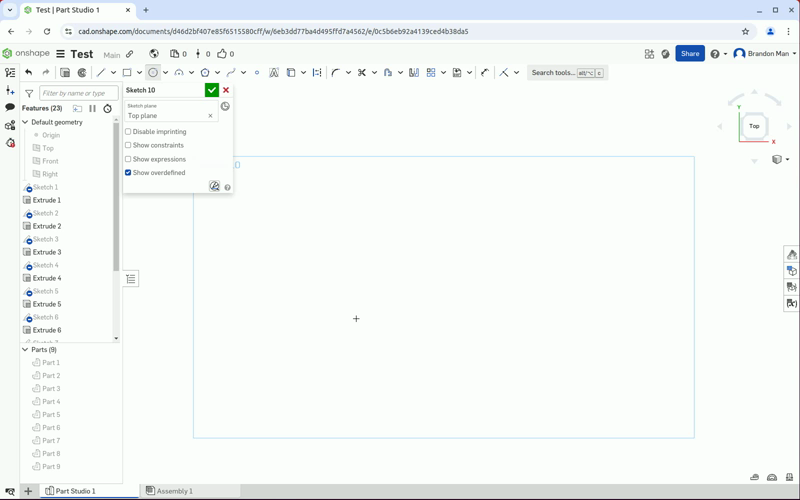
click(356, 318)
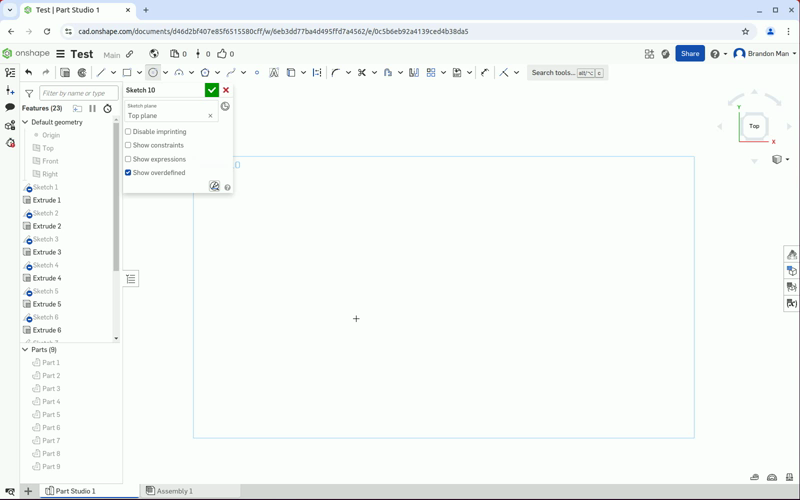
key_up(shift)
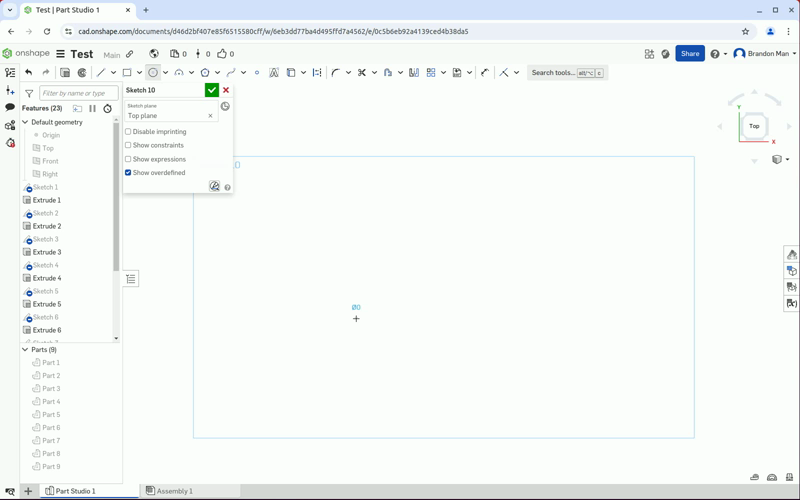
mouse_move(364, 318)
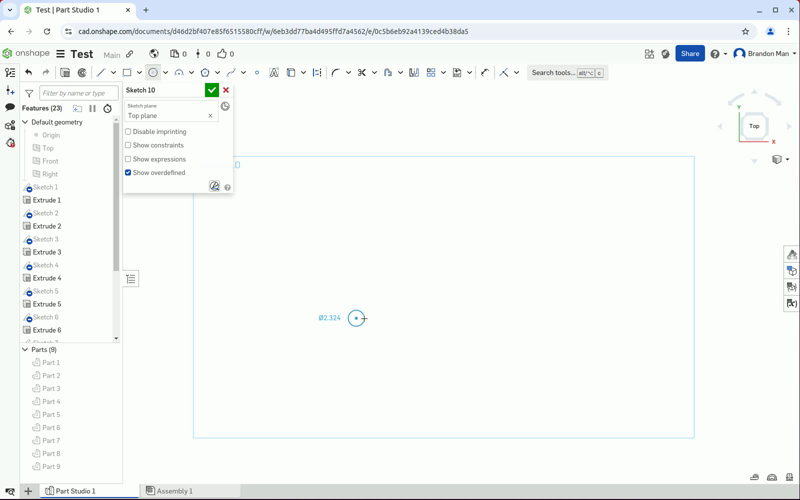
click(364, 318)
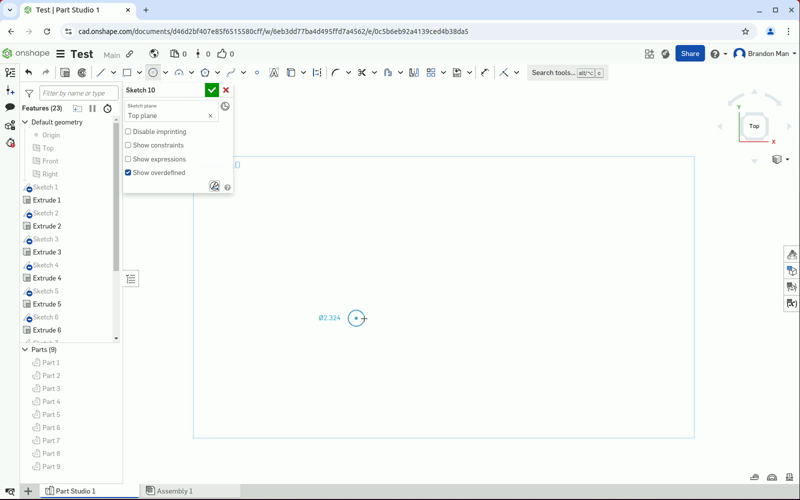
key(esc)
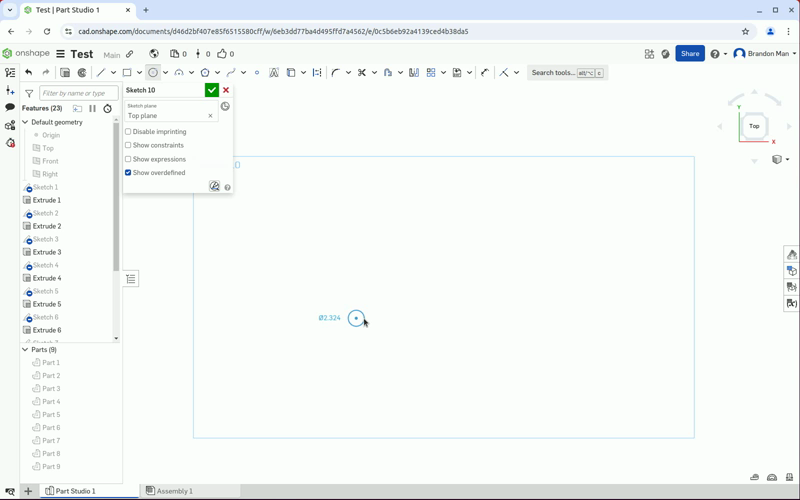
key(c)
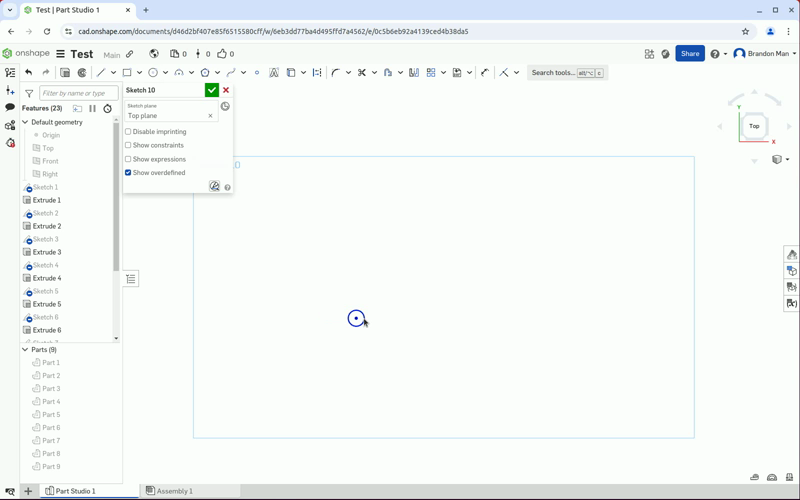
key_down(shift)
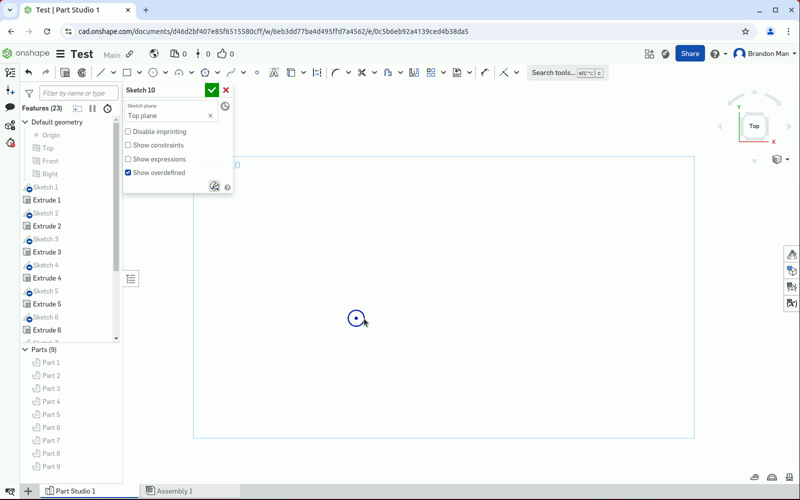
mouse_move(356, 318)
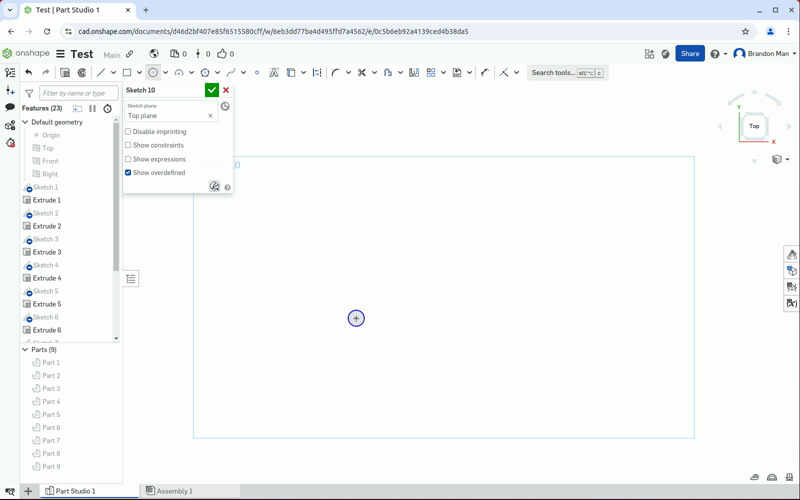
click(356, 318)
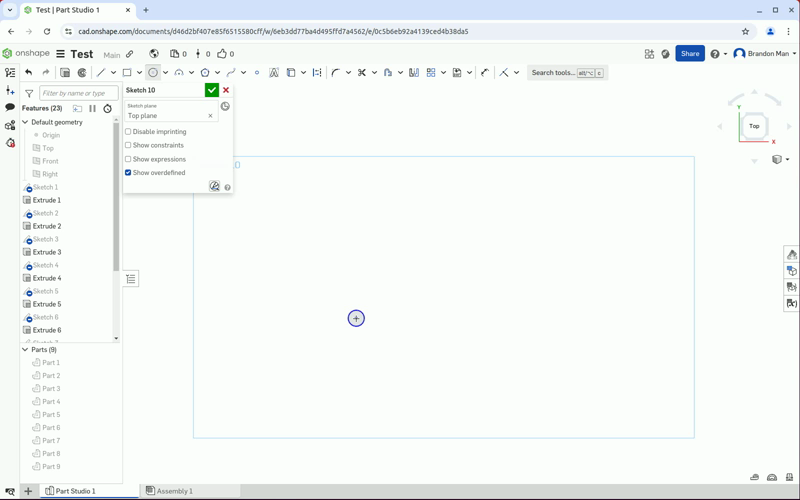
key_up(shift)
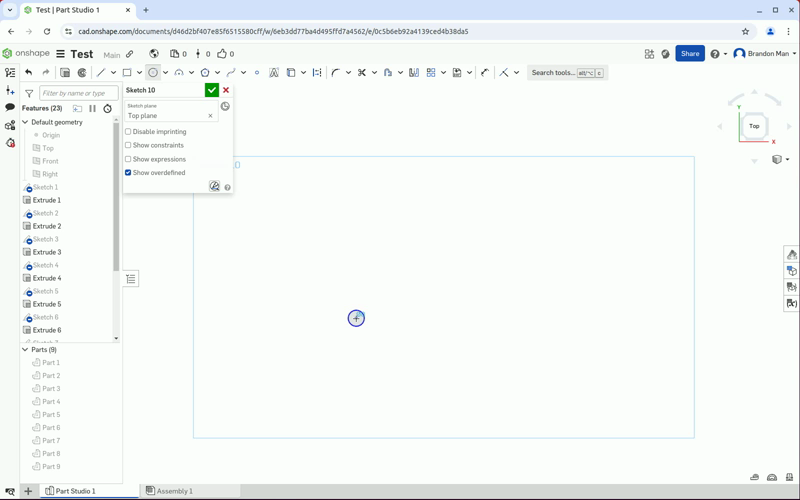
mouse_move(362, 318)
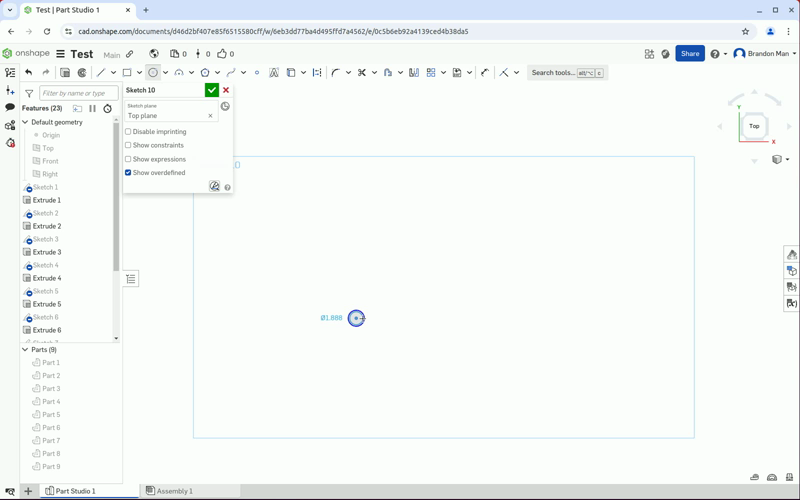
scroll(6)
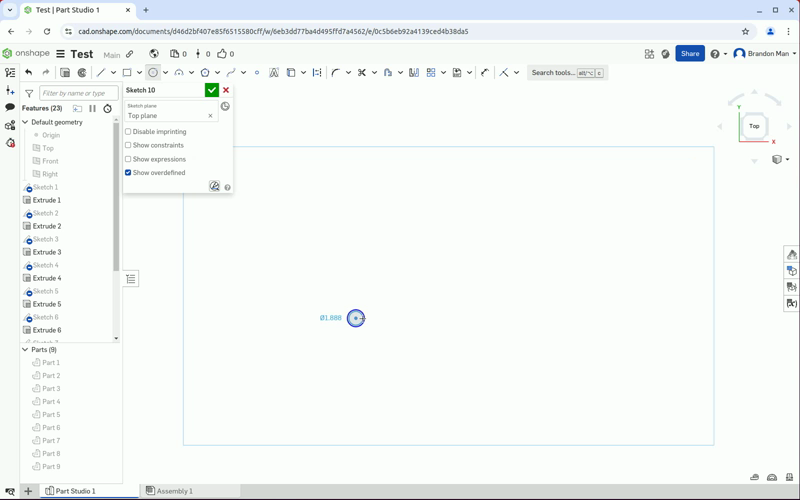
scroll(6)
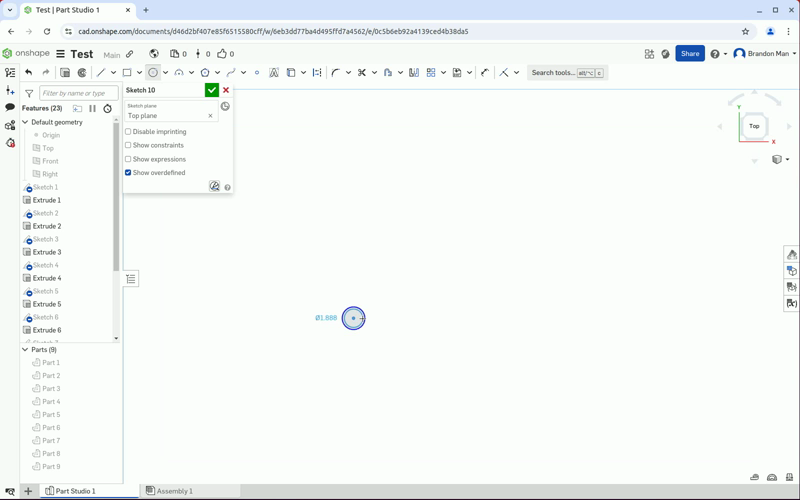
scroll(6)
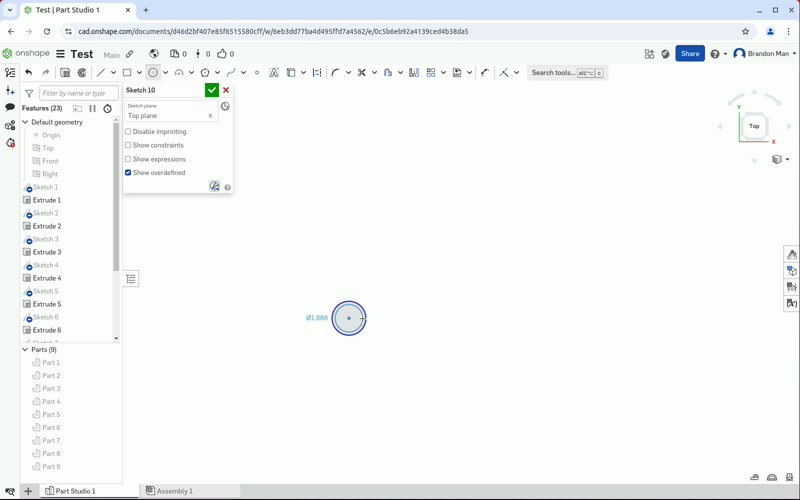
scroll(6)
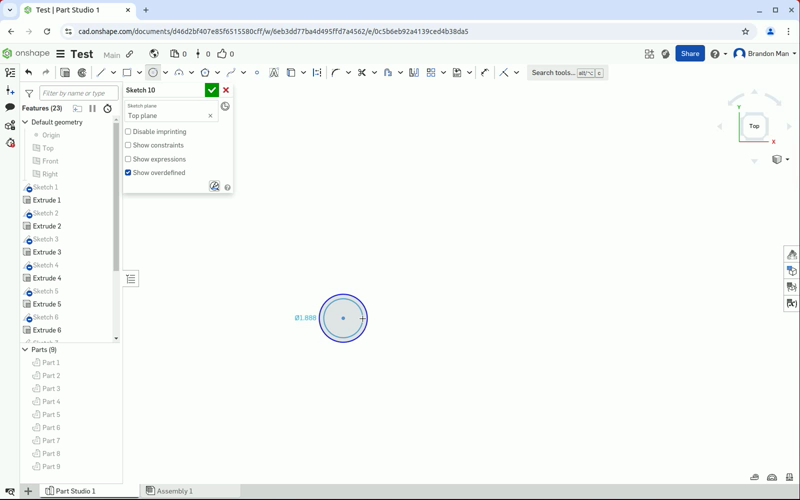
scroll(6)
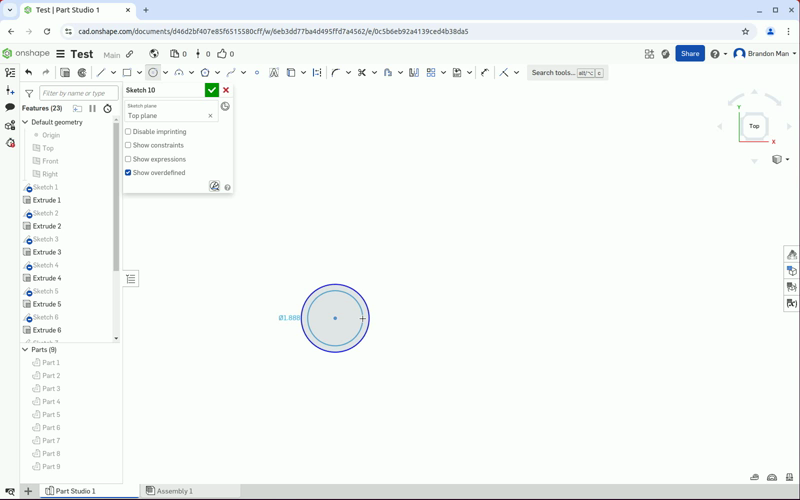
scroll(6)
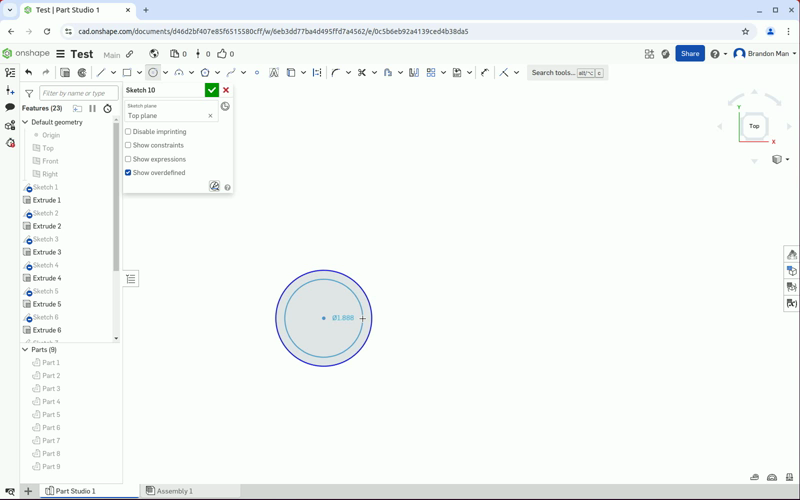
scroll(6)
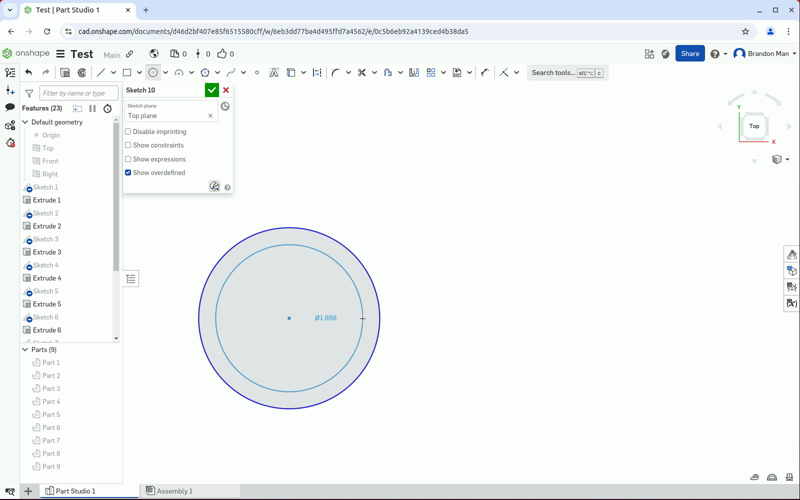
click(362, 318)
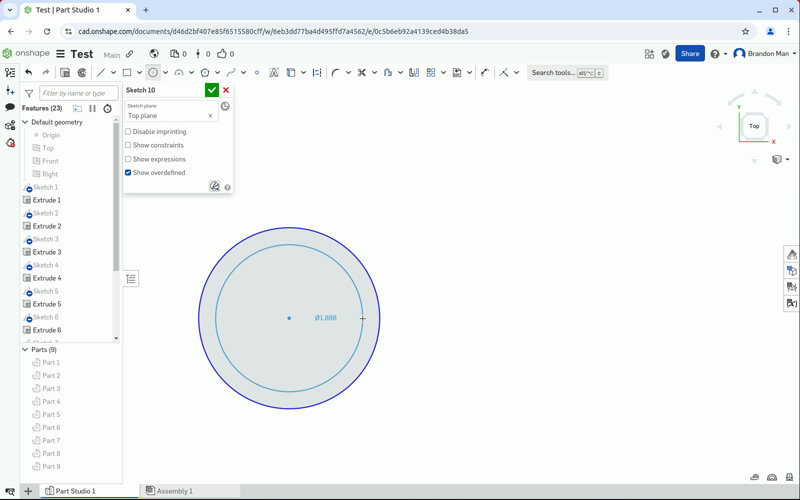
scroll(-6)
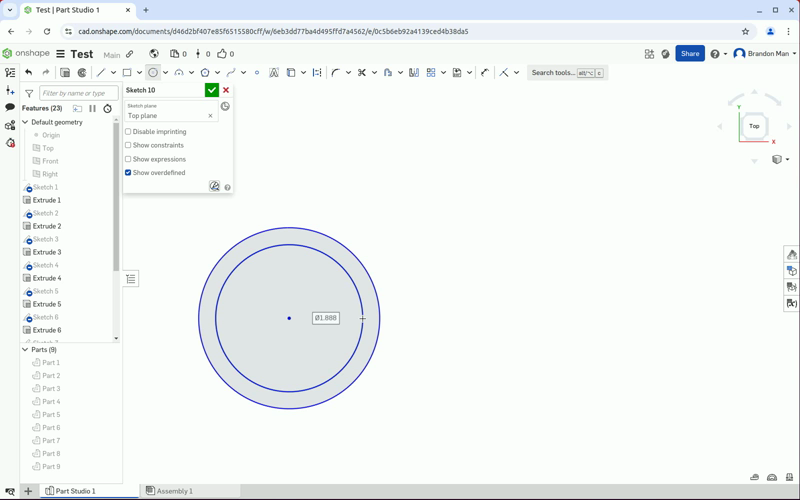
scroll(-6)
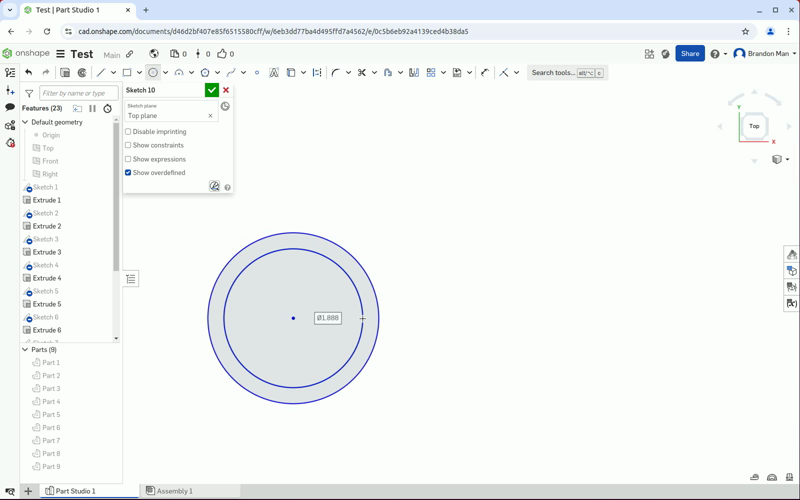
scroll(-6)
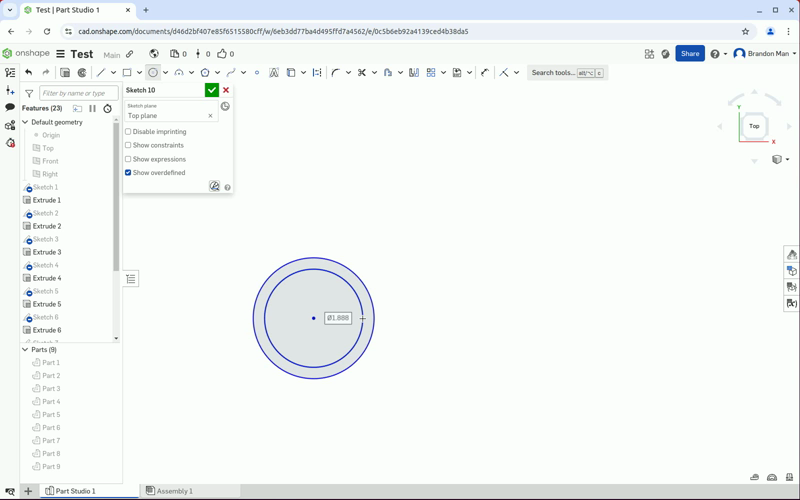
scroll(-6)
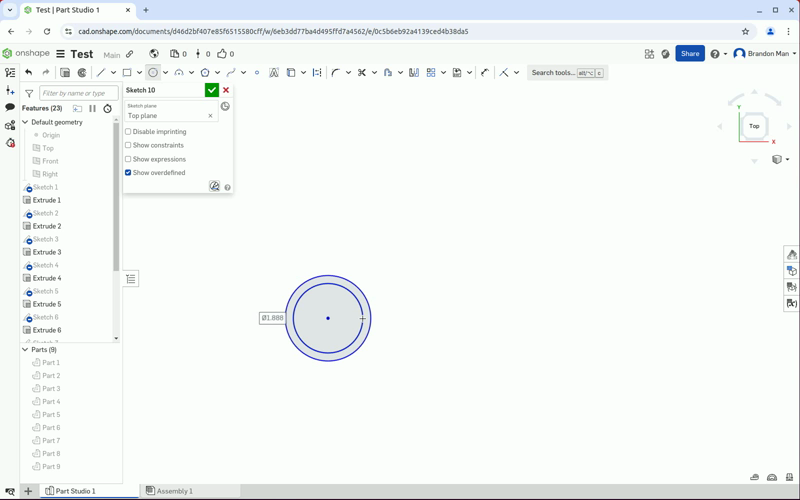
scroll(-6)
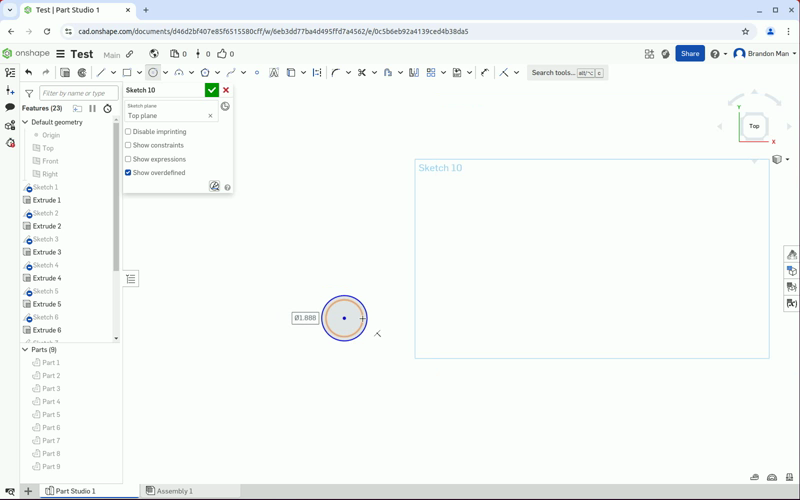
scroll(-6)
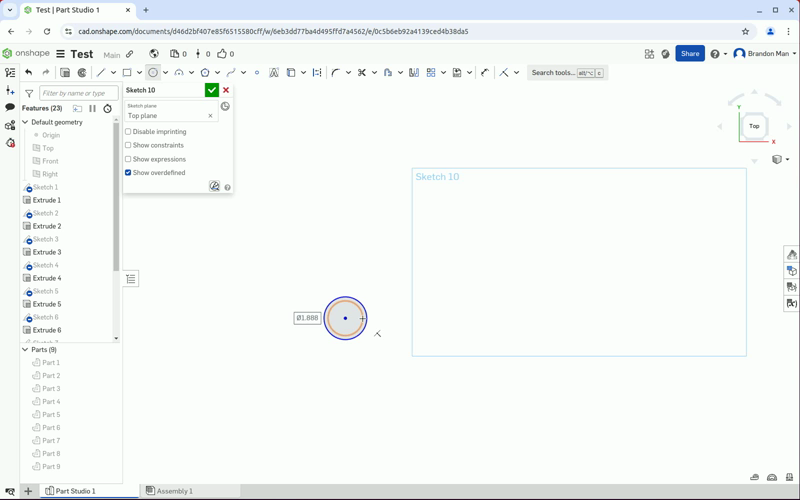
scroll(-6)
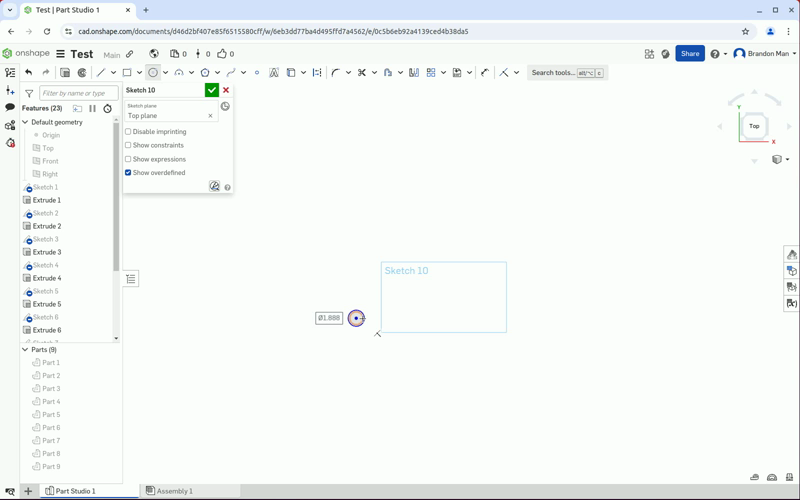
key(esc)
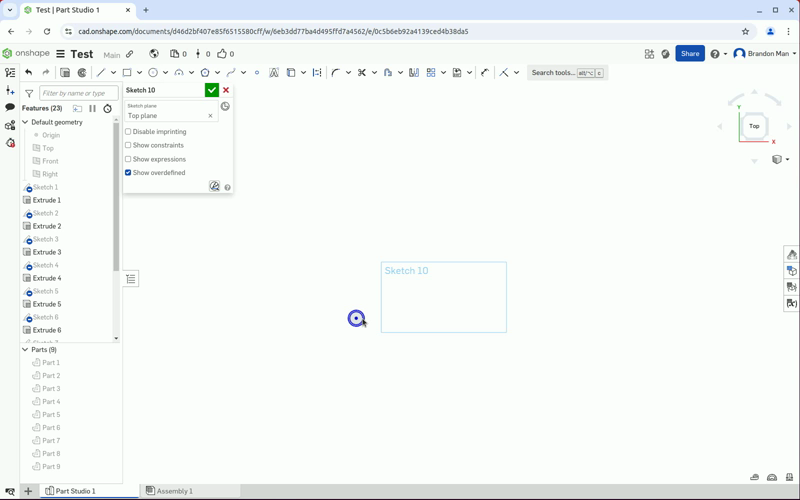
mouse_move(364, 318)
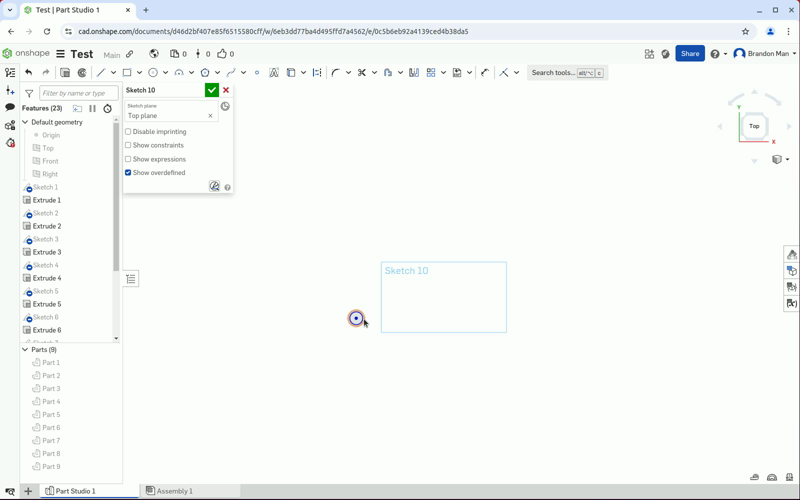
scroll(6)
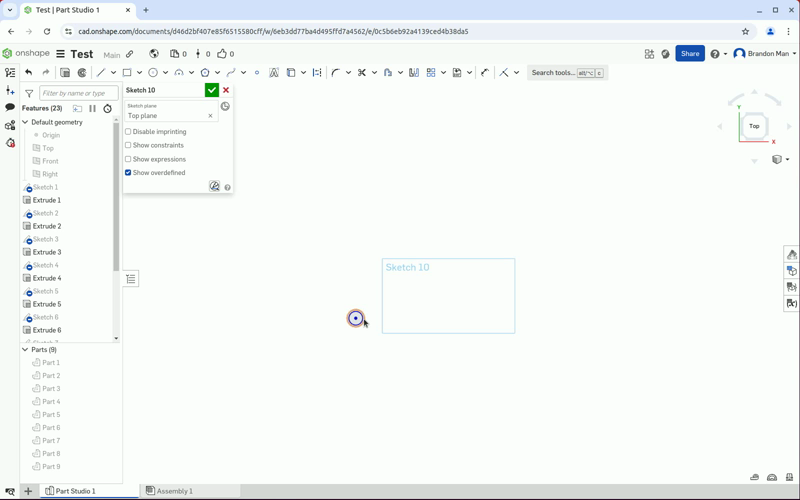
scroll(6)
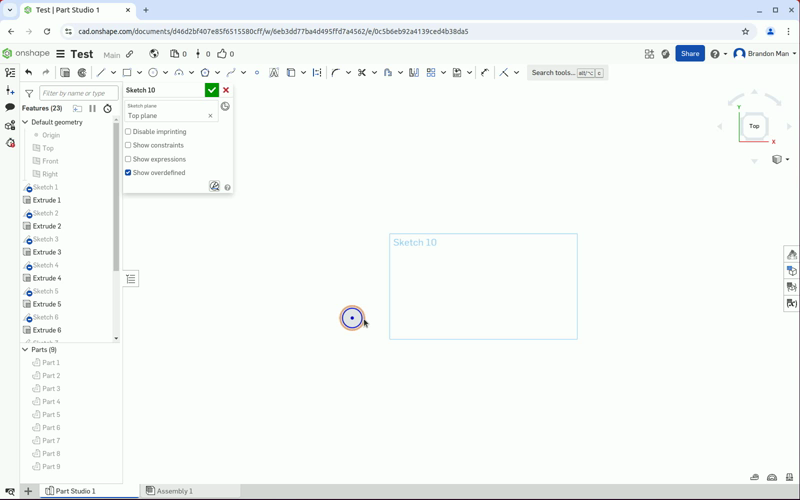
scroll(6)
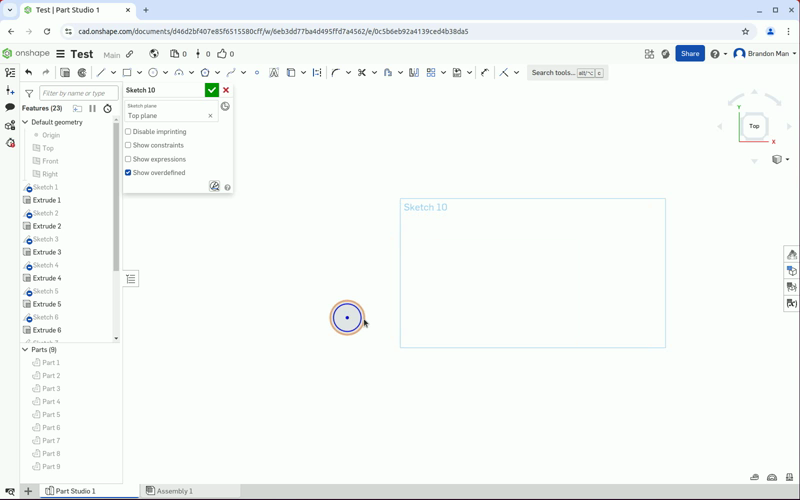
scroll(6)
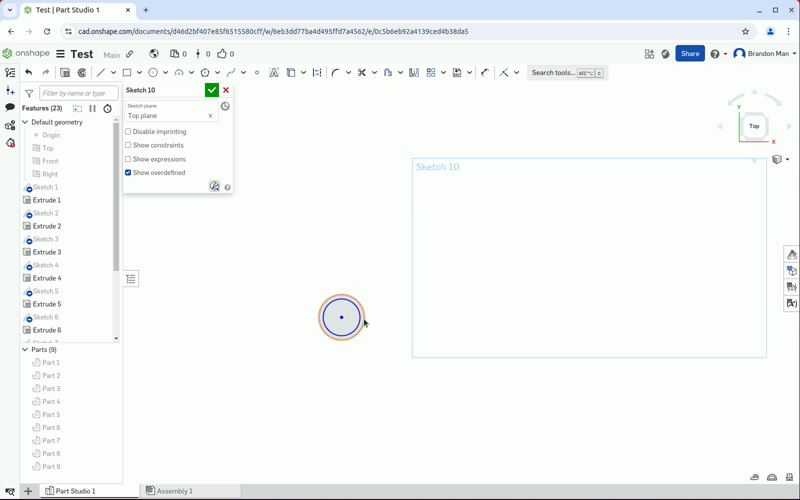
scroll(6)
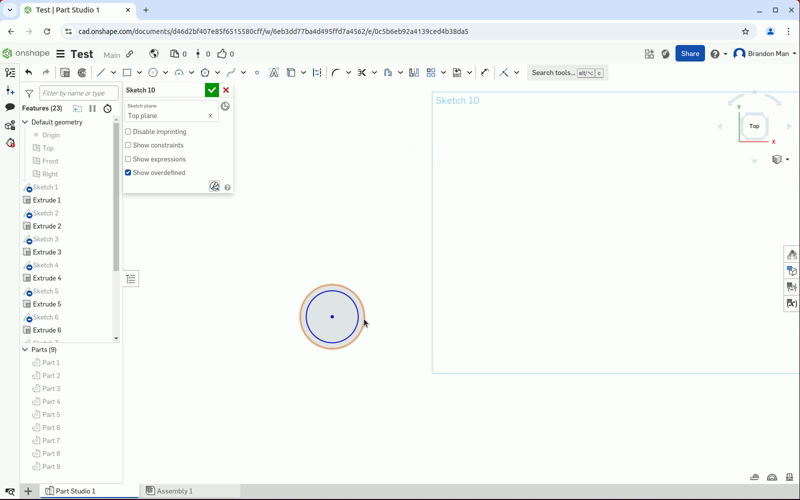
scroll(6)
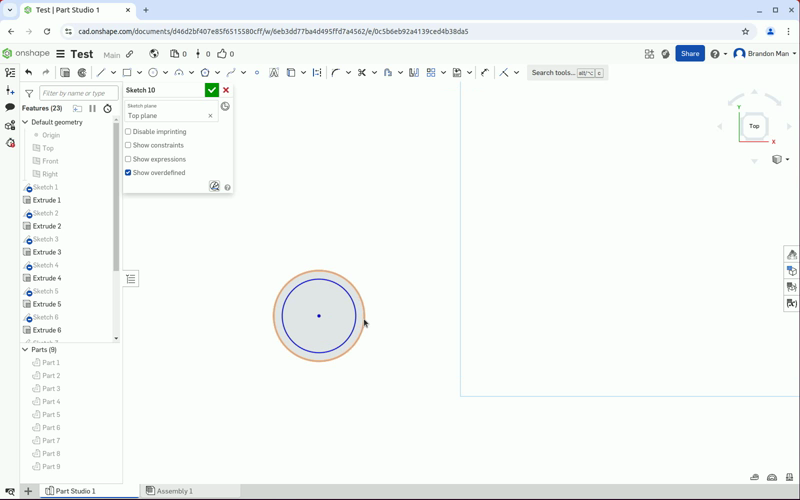
scroll(6)
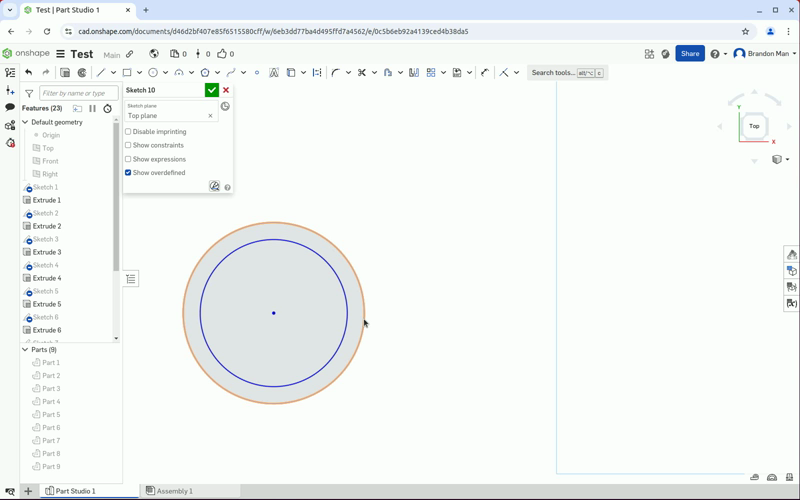
click(364, 318)
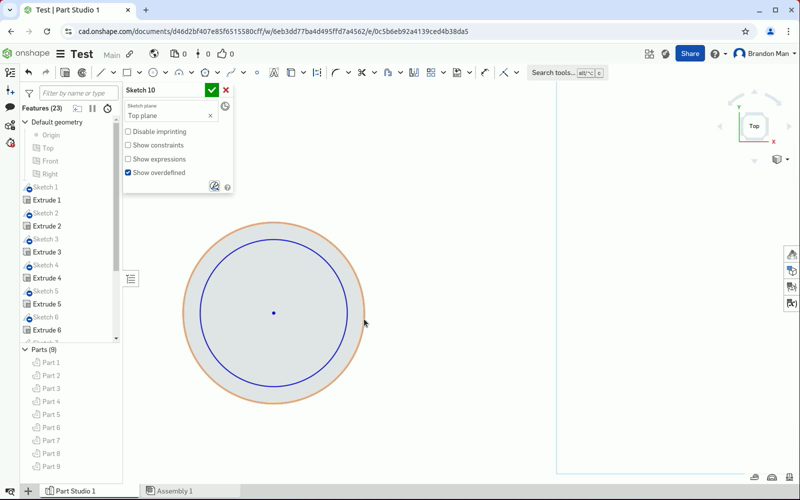
scroll(-6)
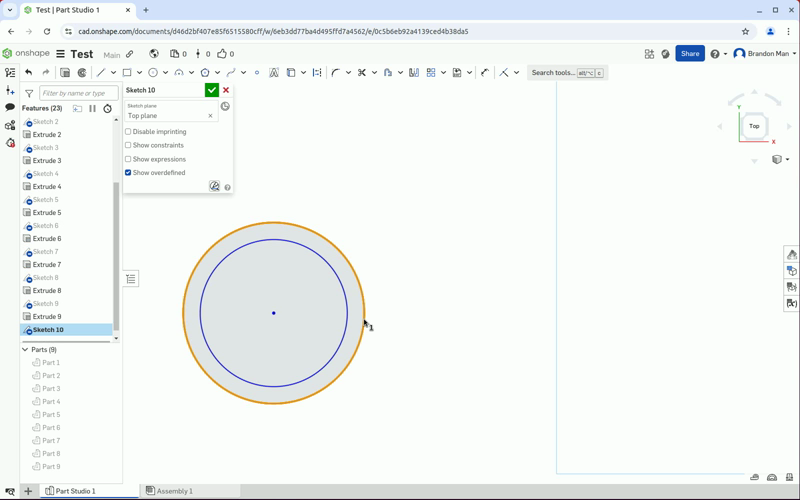
scroll(-6)
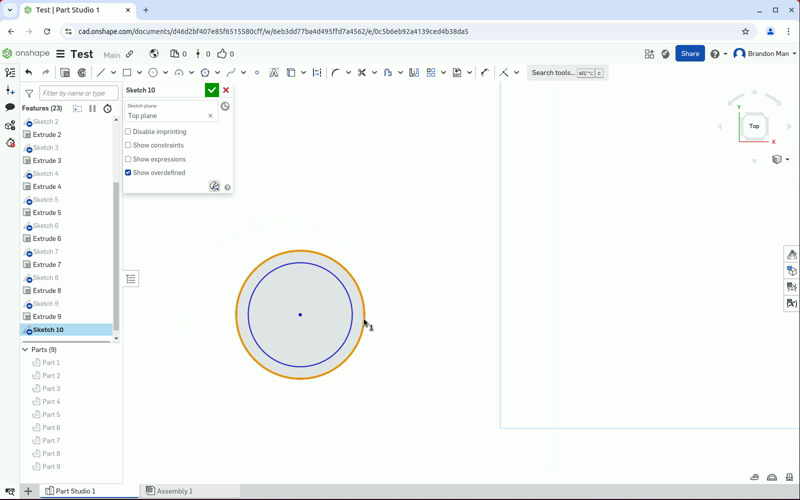
scroll(-6)
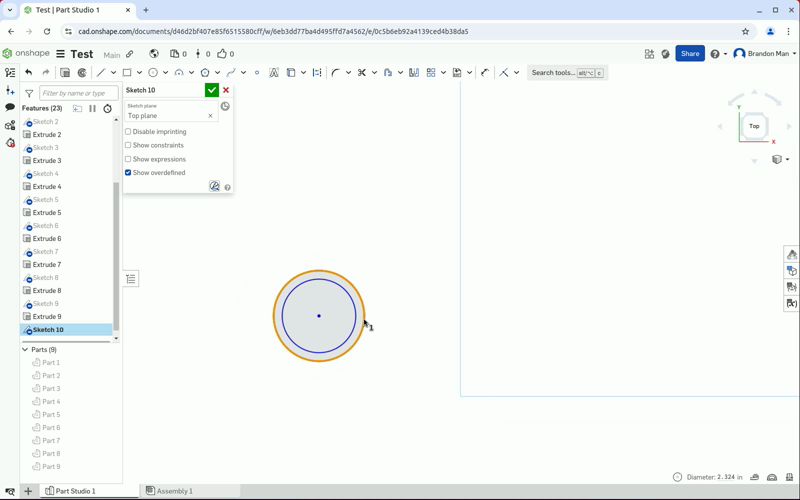
scroll(-6)
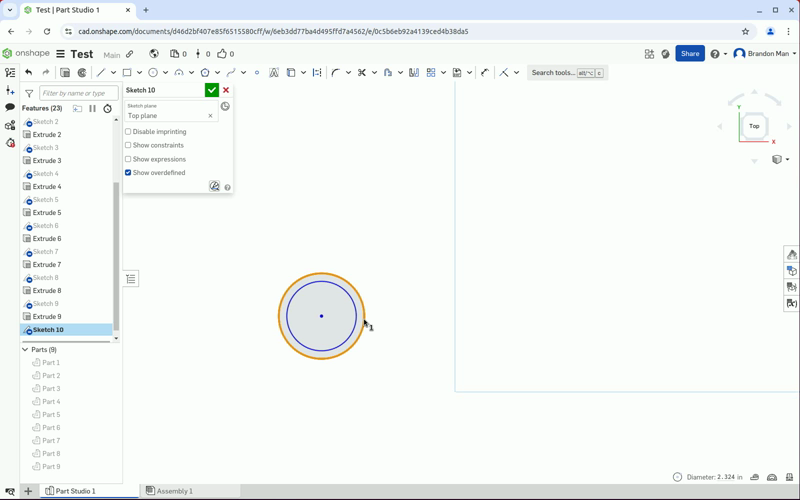
scroll(-6)
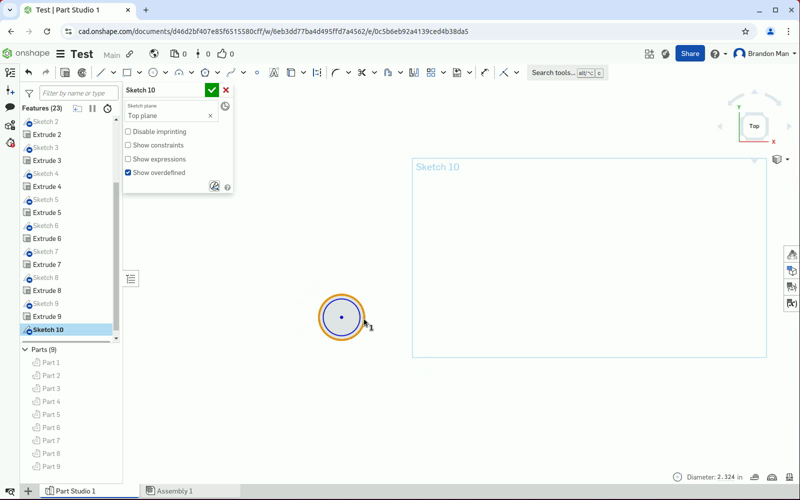
scroll(-6)
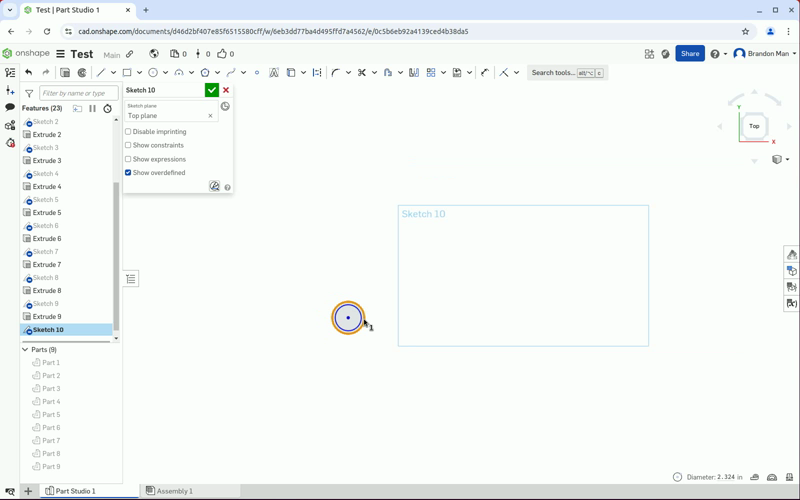
scroll(-6)
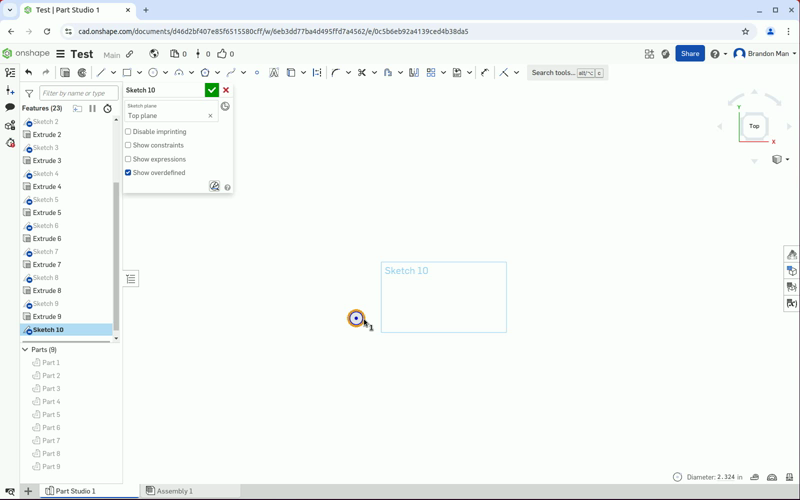
mouse_move(73, 352)
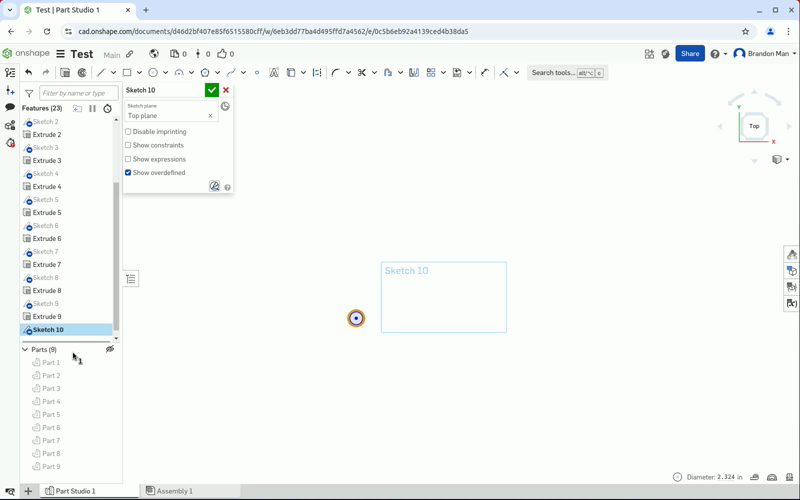
key(shift+y)
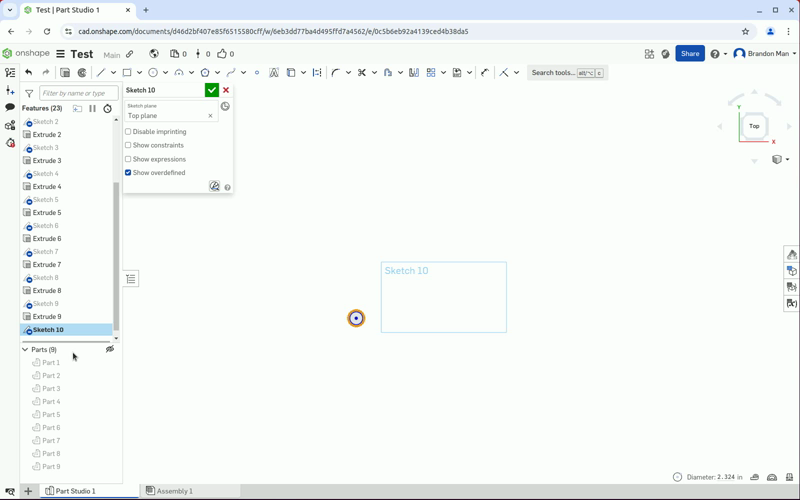
key(shift+e)
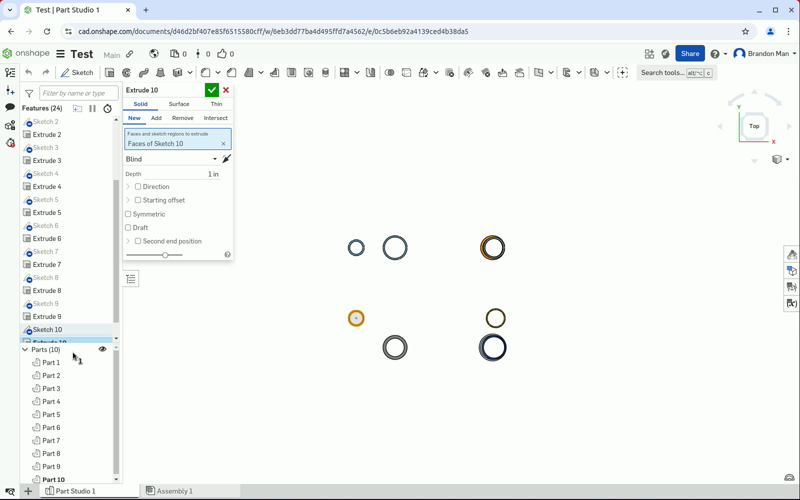
mouse_move(143, 106)
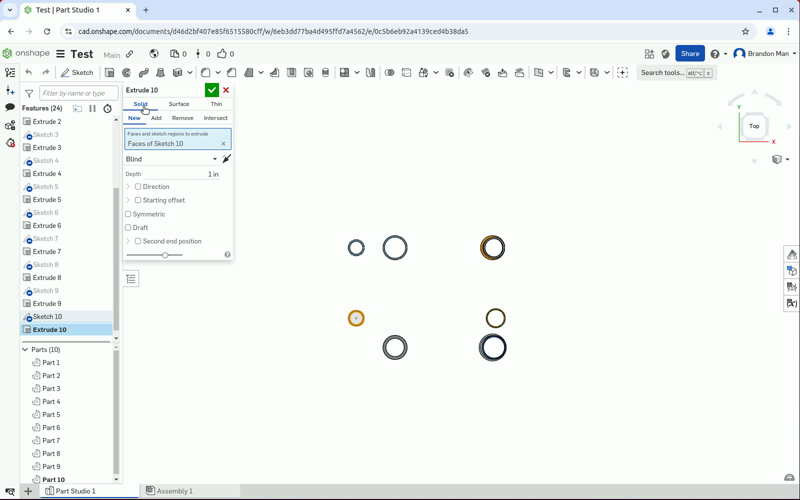
click(143, 106)
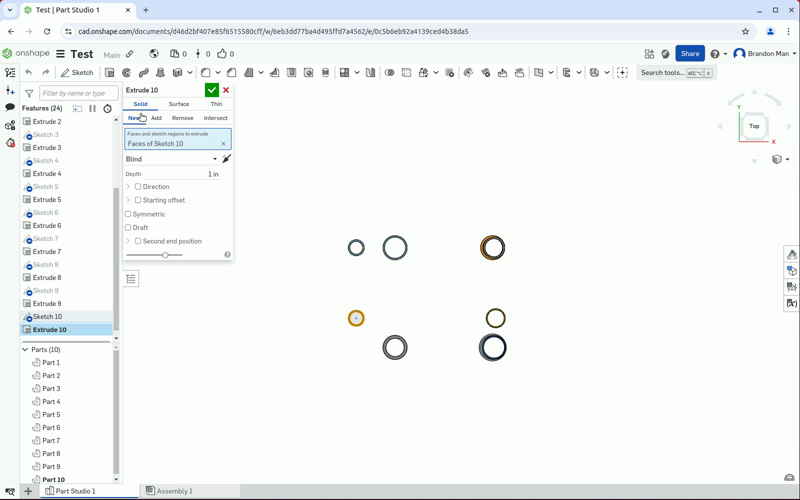
mouse_move(137, 120)
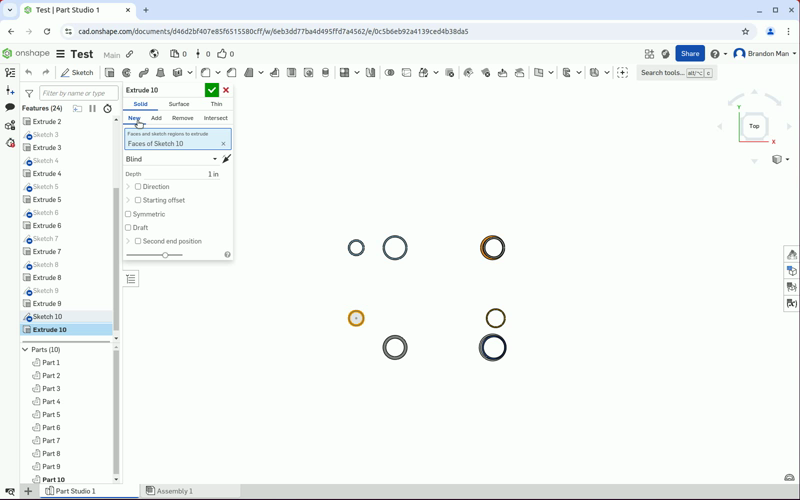
click(137, 120)
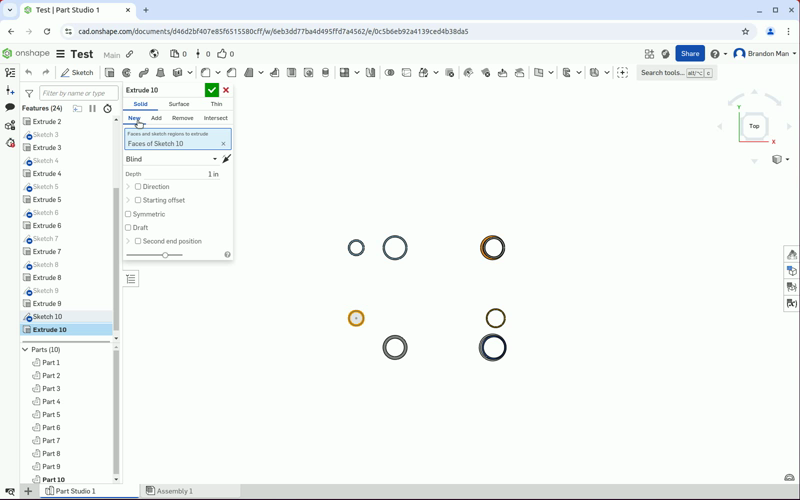
key(tab, 4)
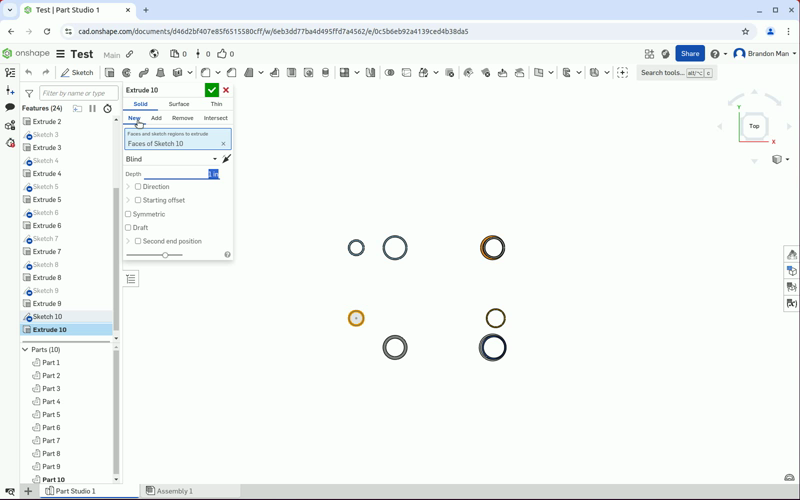
text(0.241)
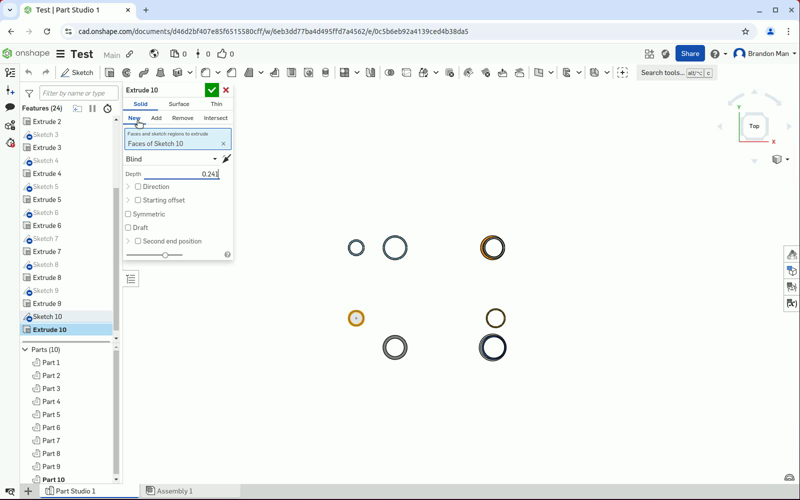
key(enter)
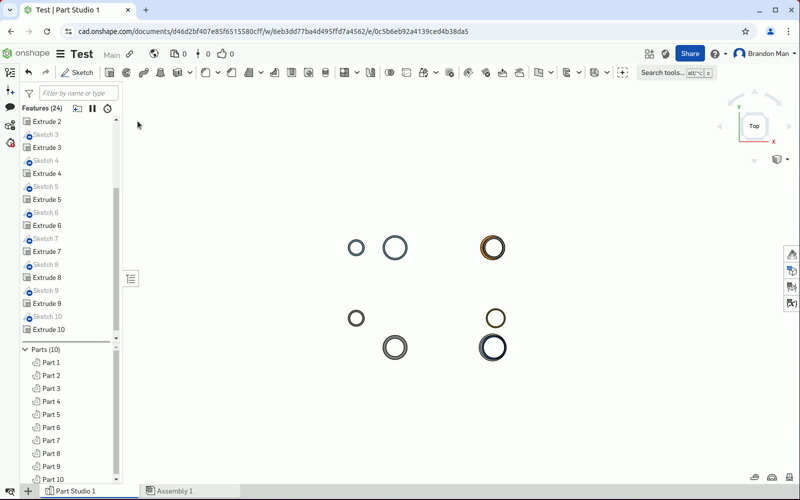
key(shift+h)
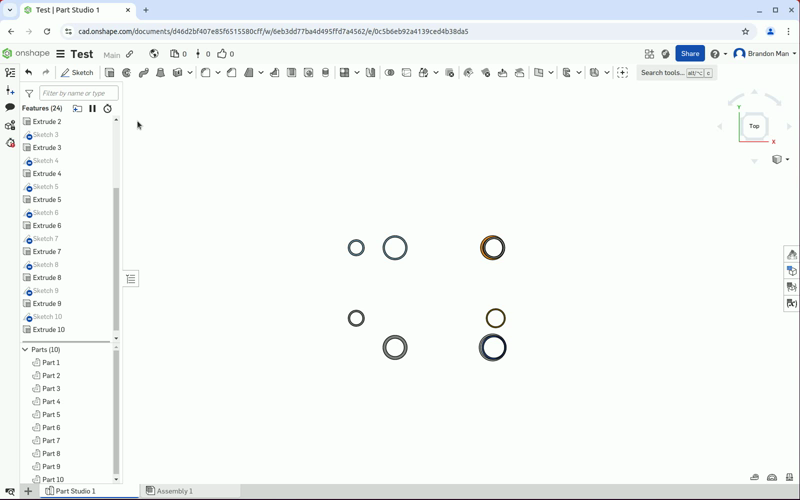
key(shift+h)
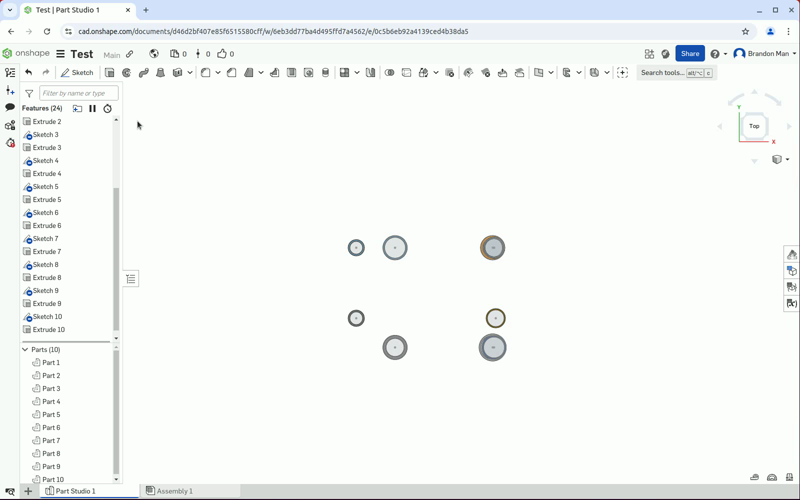
key(shift+7)
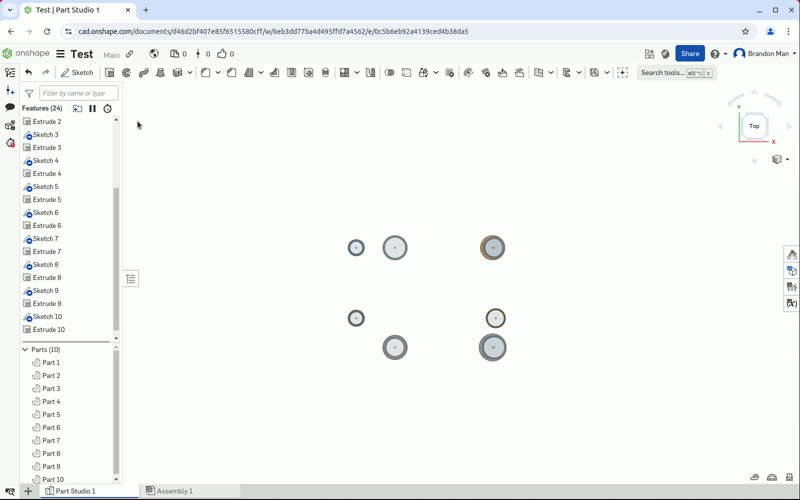
key(up, 3)
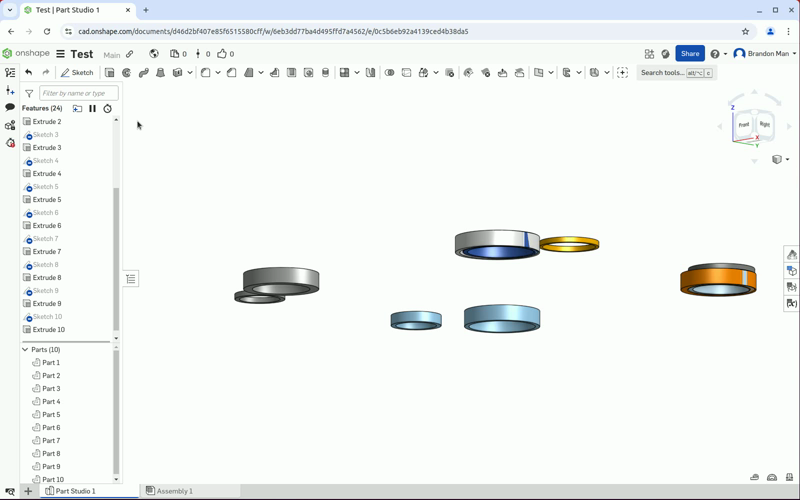
key(left, 3)
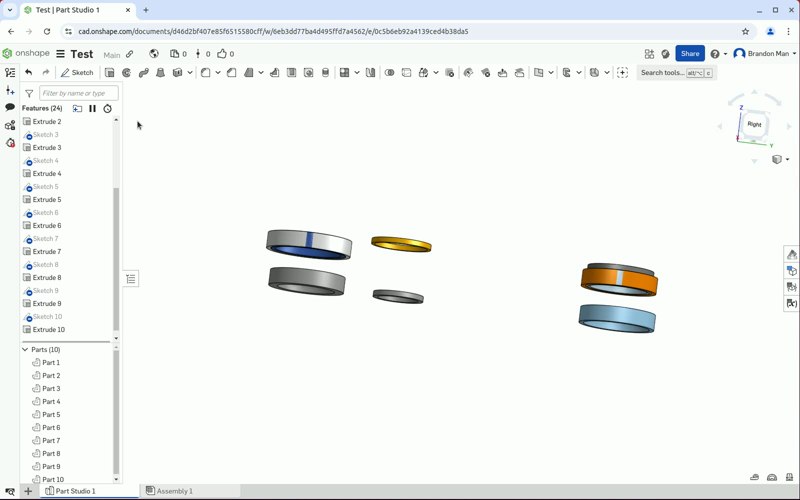
key(right, 3)
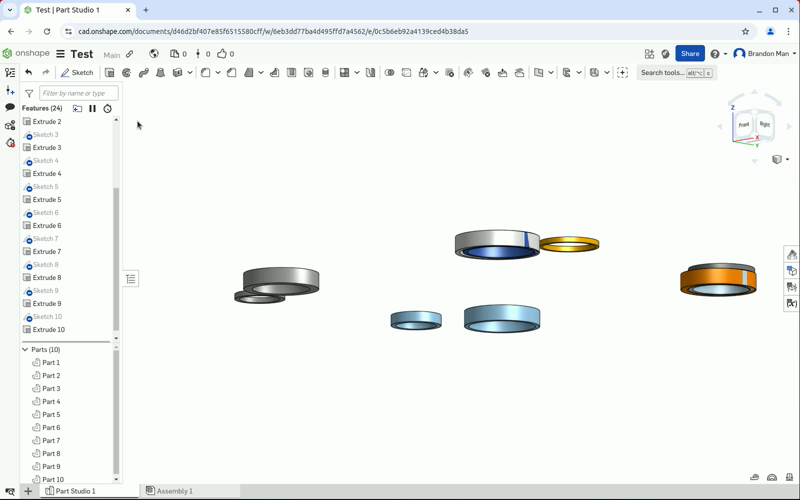
key(down, 3)
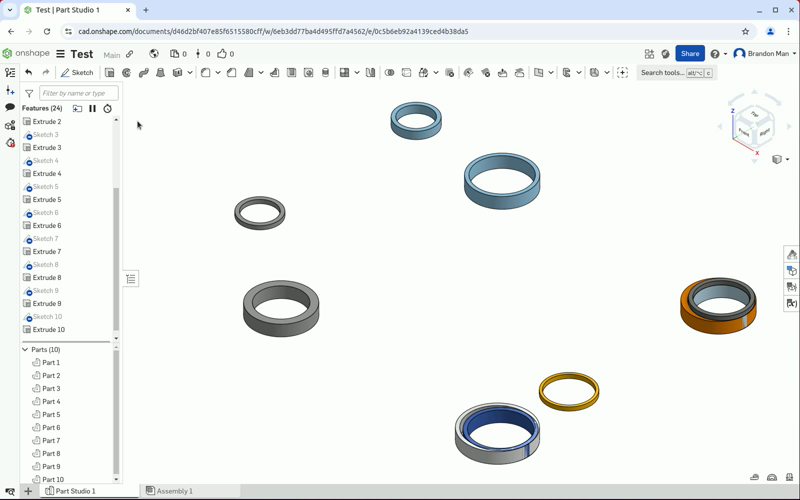
mouse_move(69, 85)
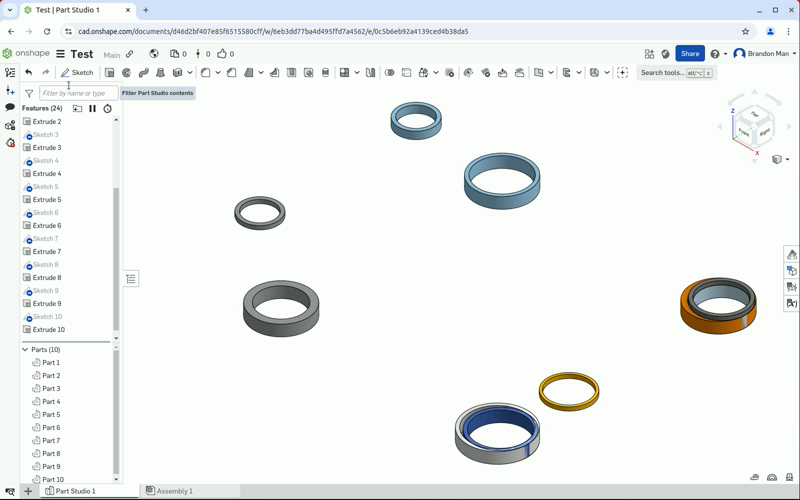
click(69, 85)